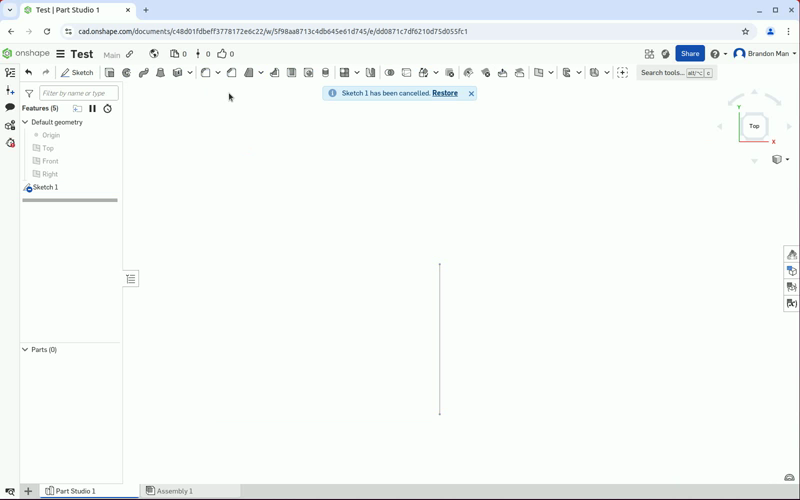
key(shift+h)
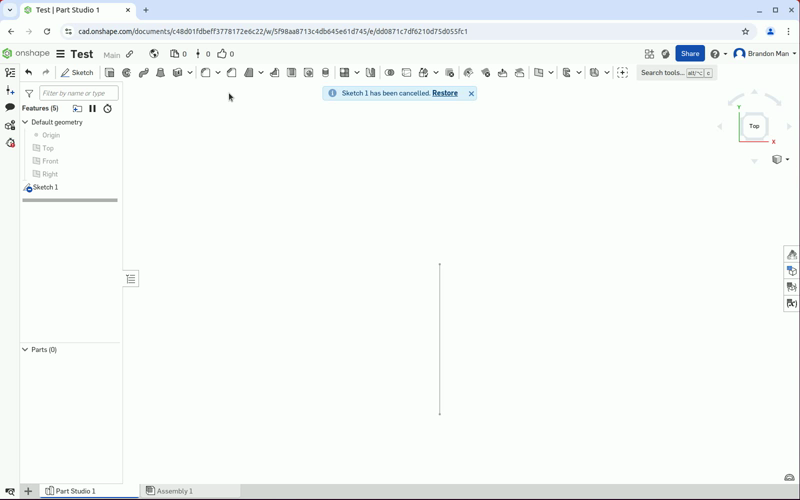
key(shift+s)
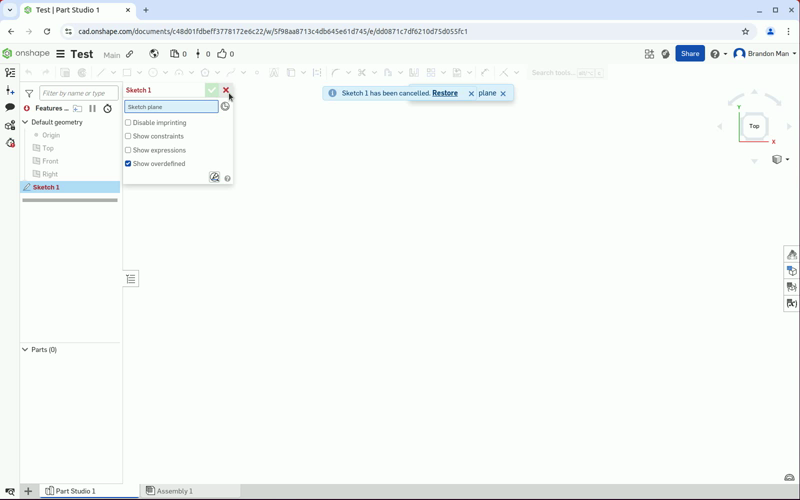
mouse_move(73, 150)
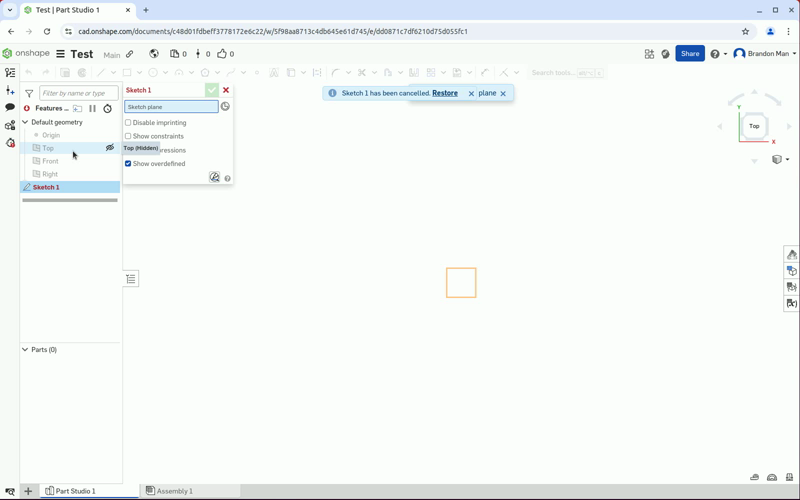
click(73, 150)
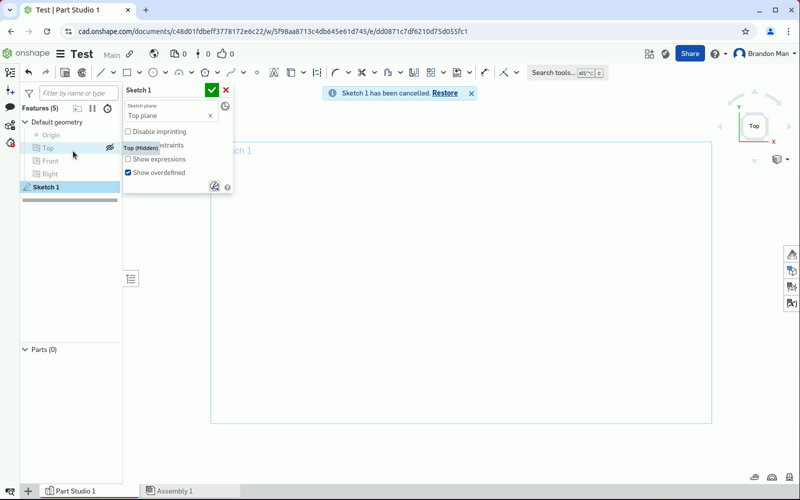
mouse_move(73, 352)
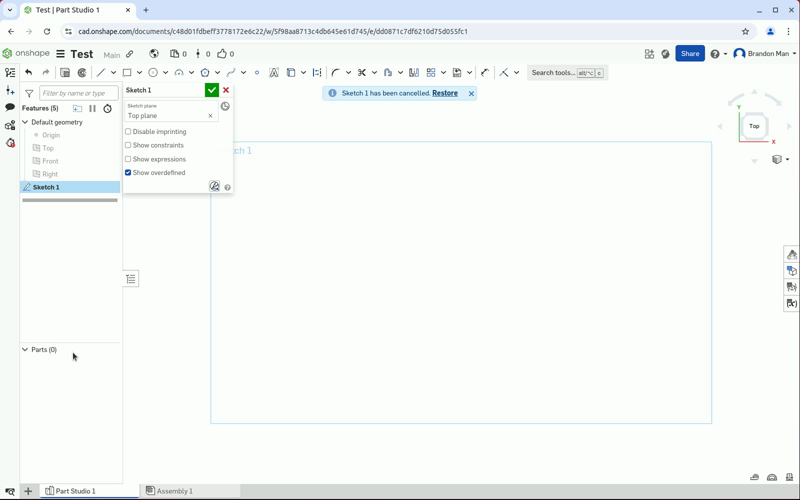
key(y)
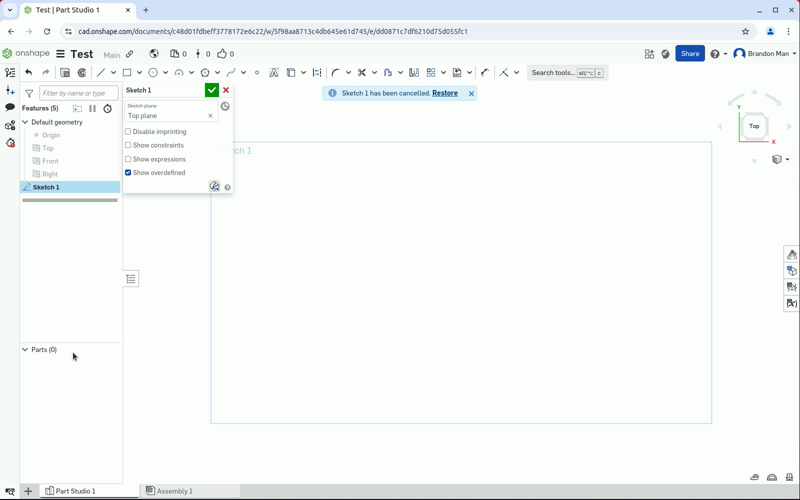
key(l)
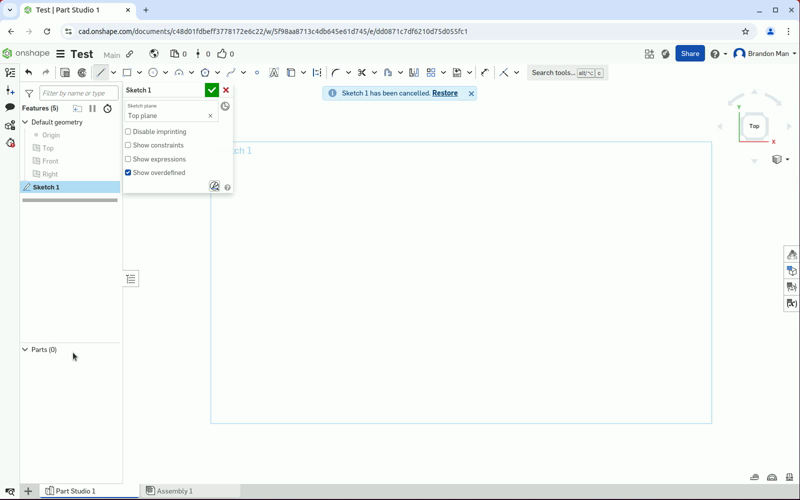
key_down(shift)
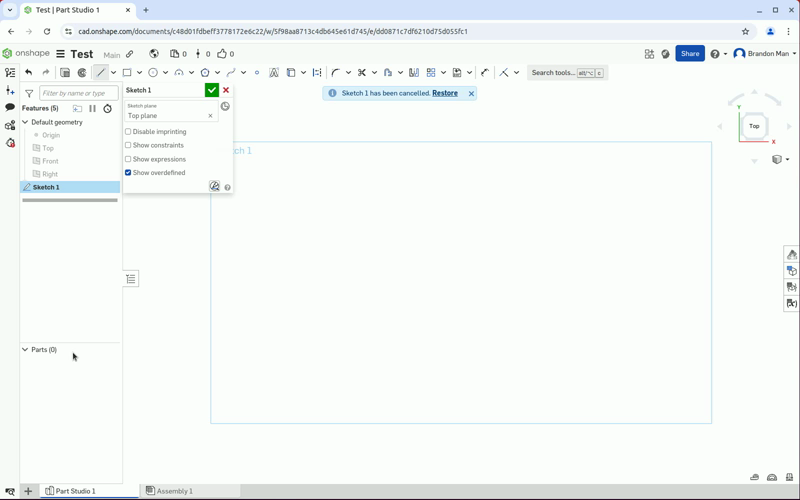
mouse_move(454, 265)
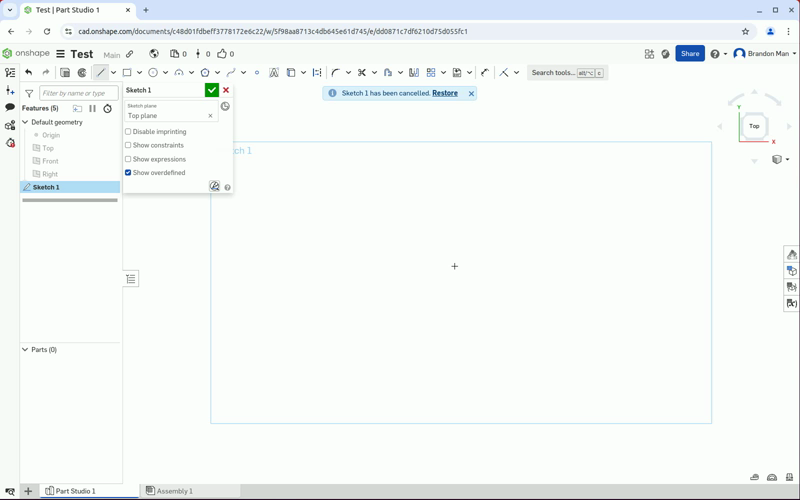
click(454, 265)
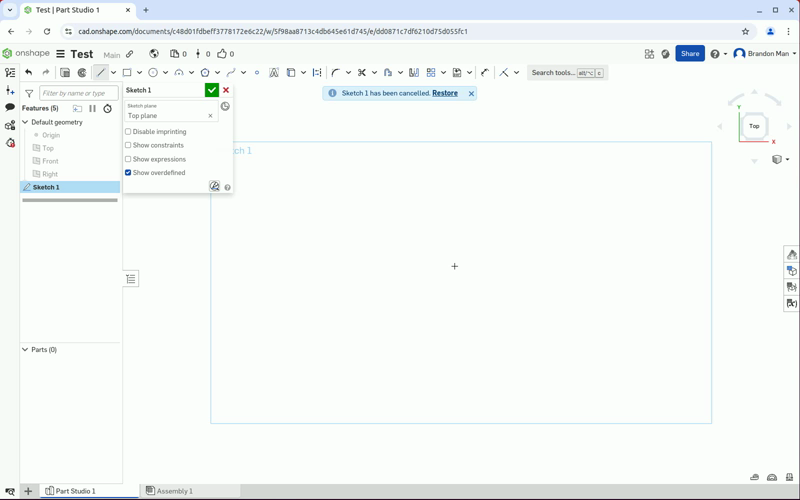
key_up(shift)
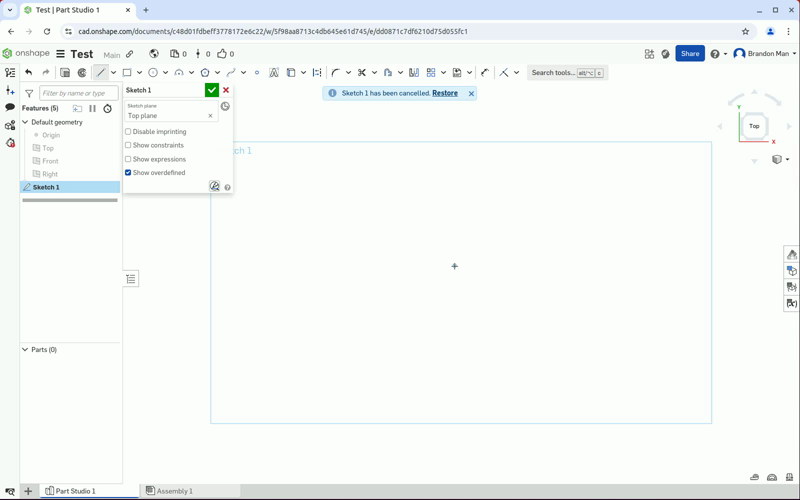
key_down(shift)
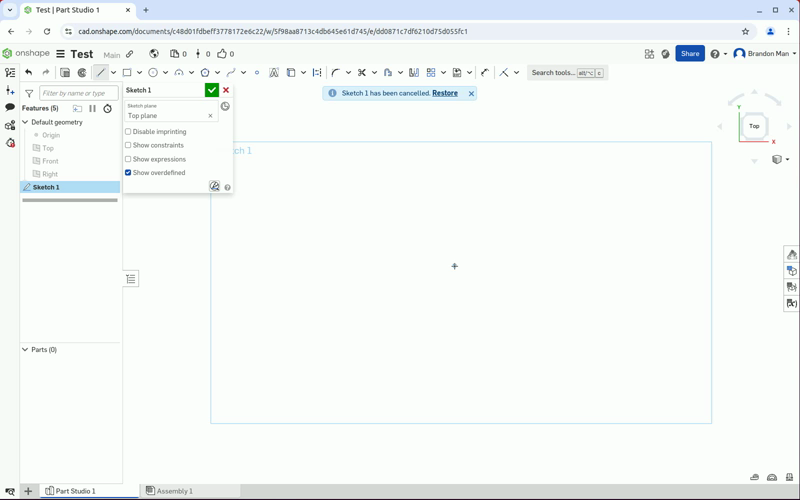
mouse_move(484, 265)
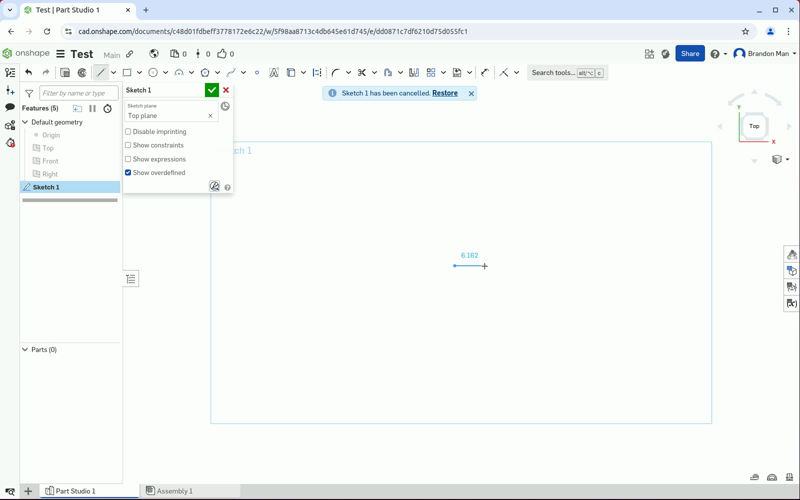
mouse_move(454, 262)
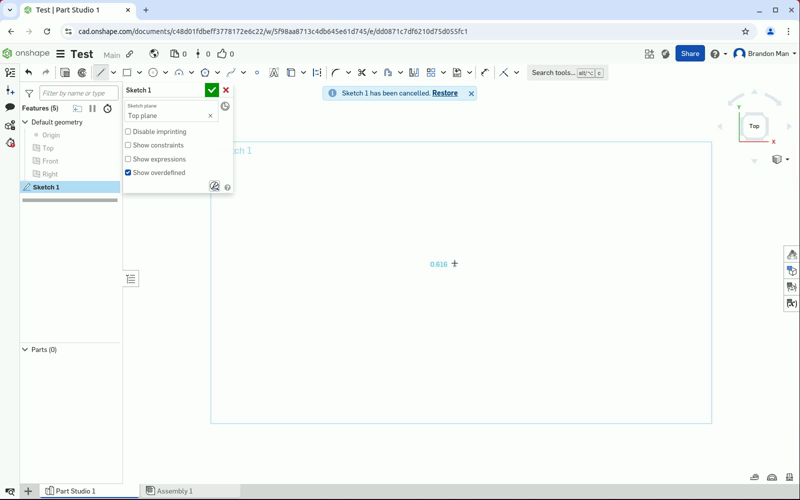
scroll(6)
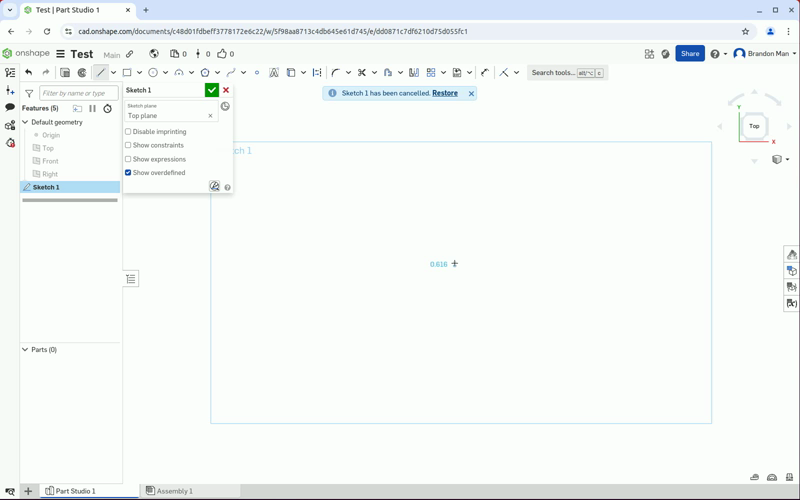
scroll(6)
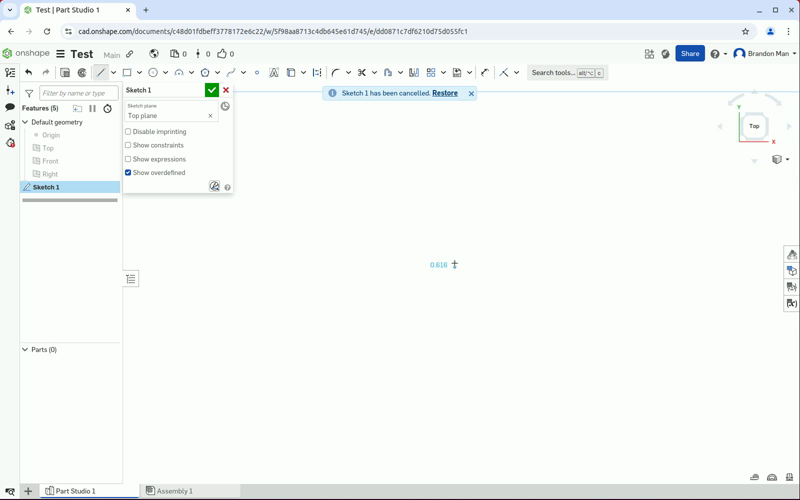
scroll(6)
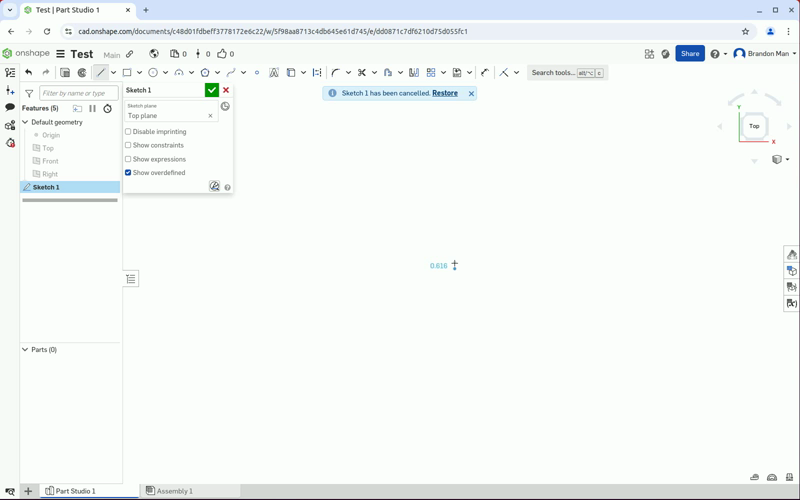
scroll(6)
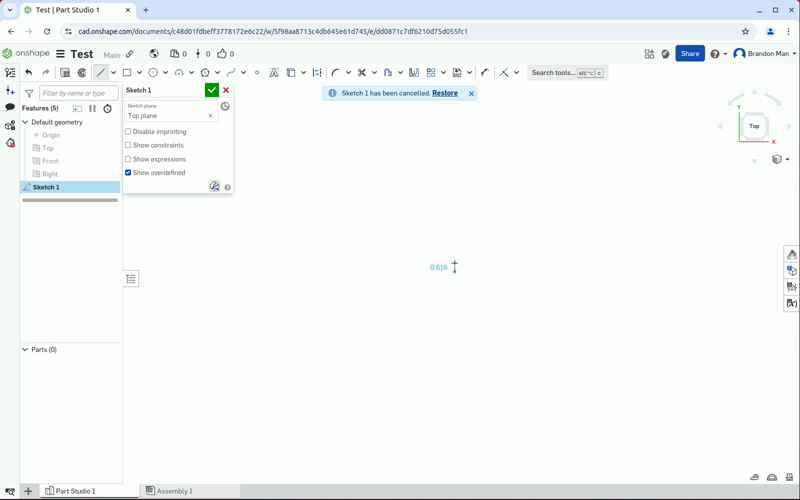
scroll(6)
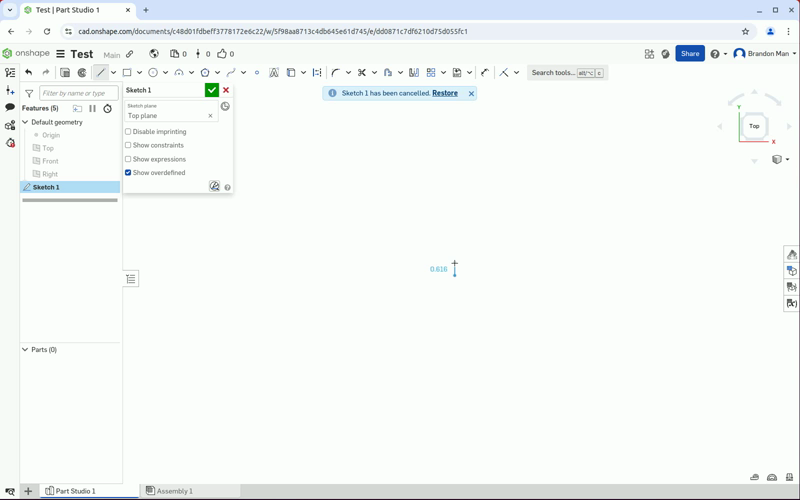
scroll(6)
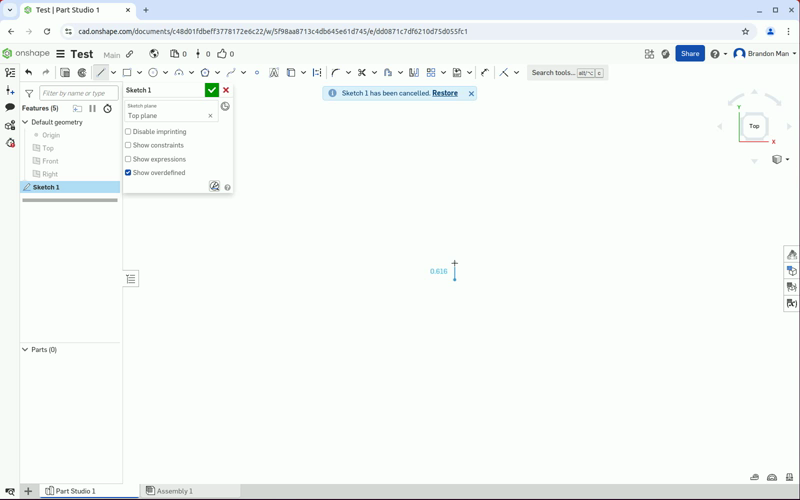
scroll(6)
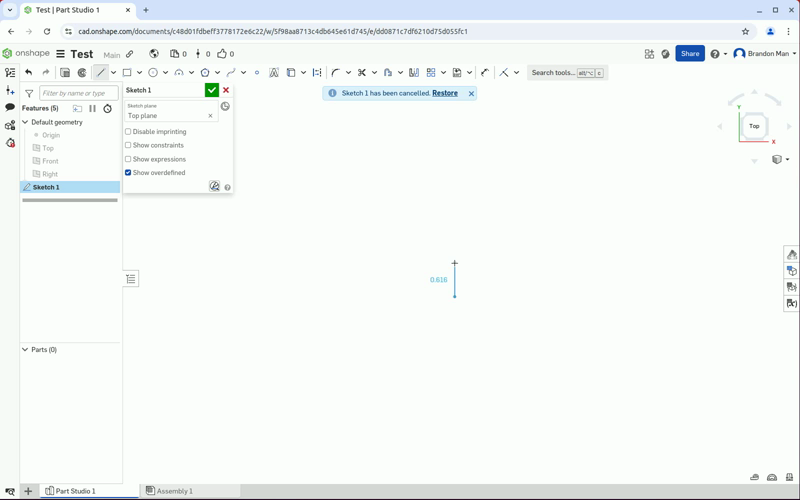
click(454, 262)
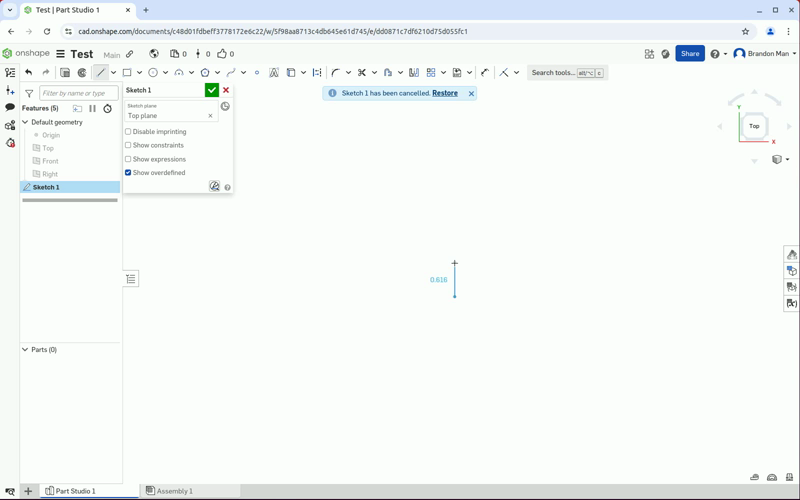
scroll(-6)
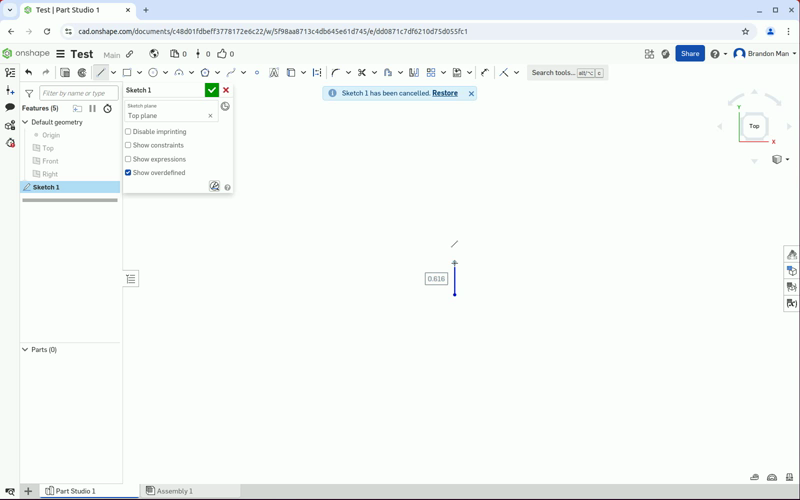
scroll(-6)
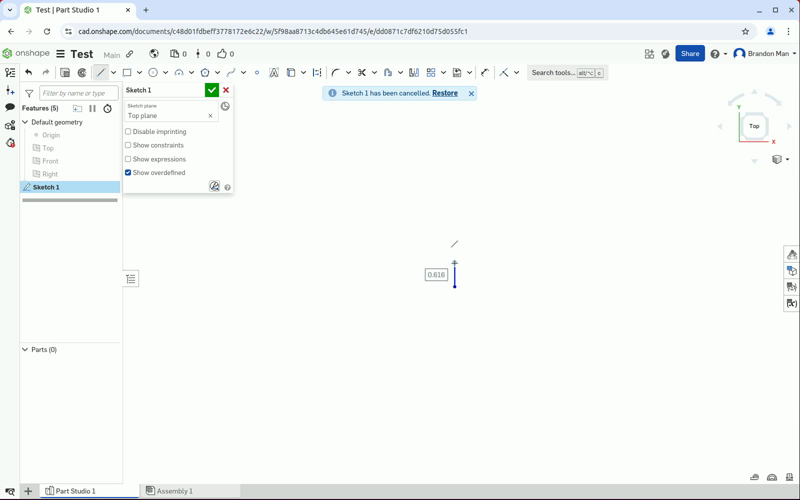
scroll(-6)
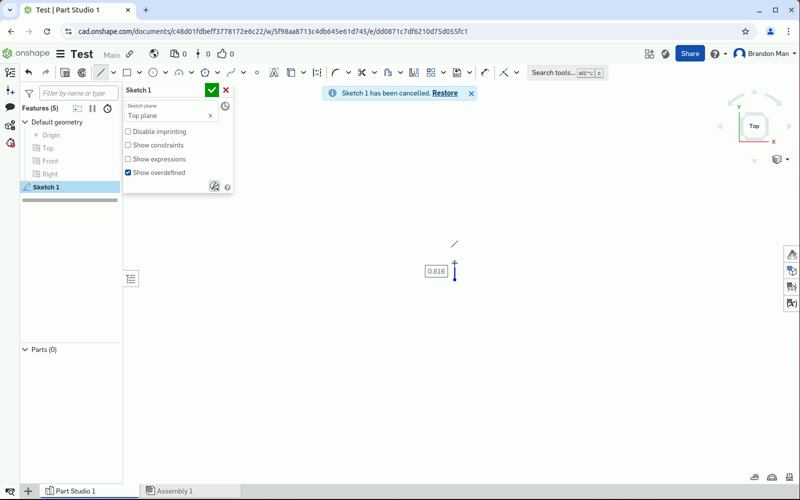
scroll(-6)
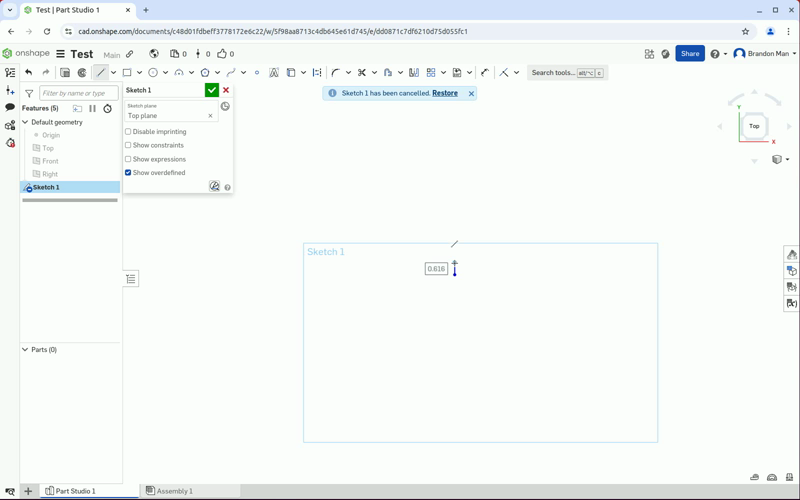
scroll(-6)
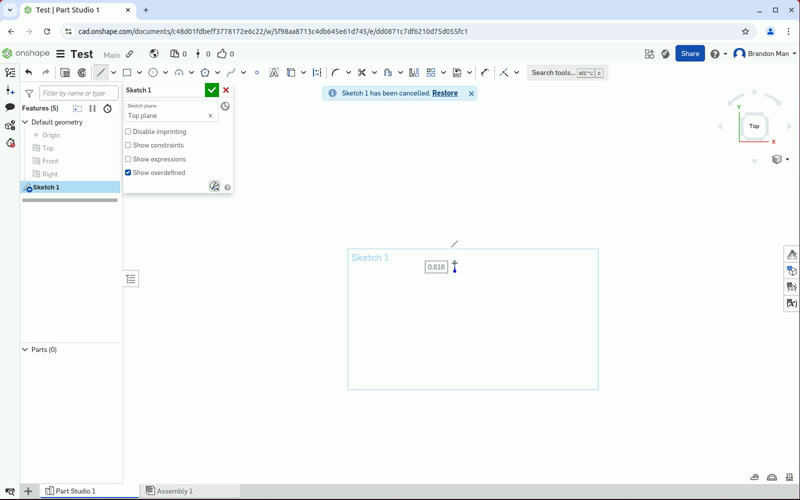
scroll(-6)
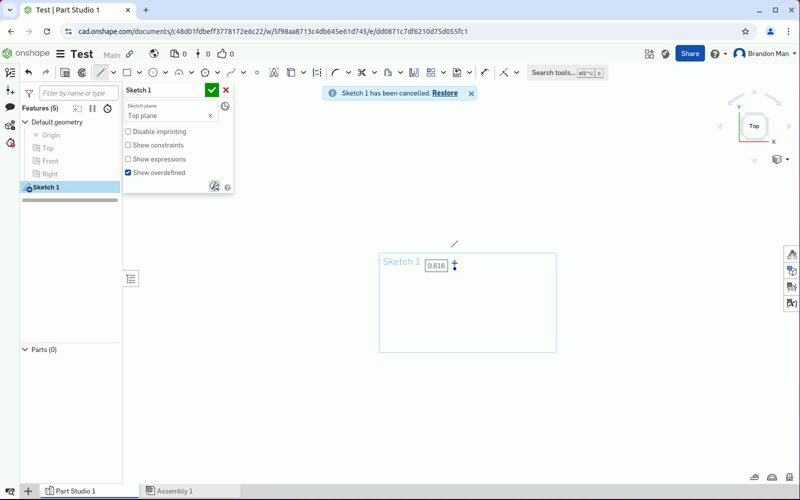
scroll(-6)
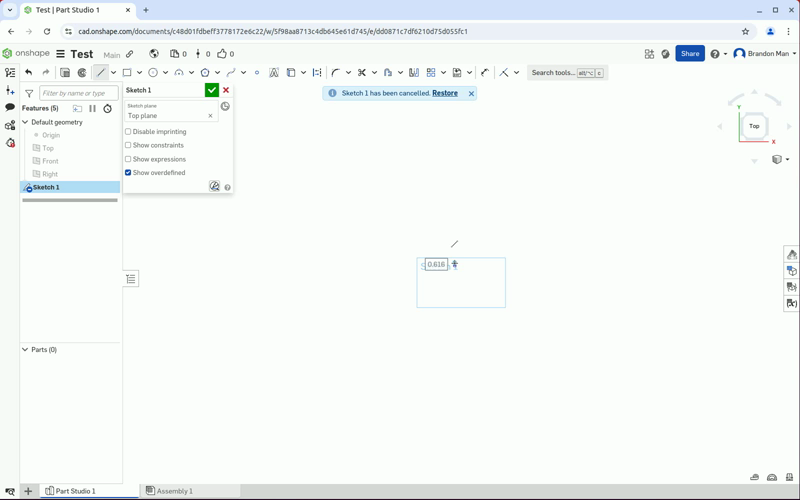
key_up(shift)
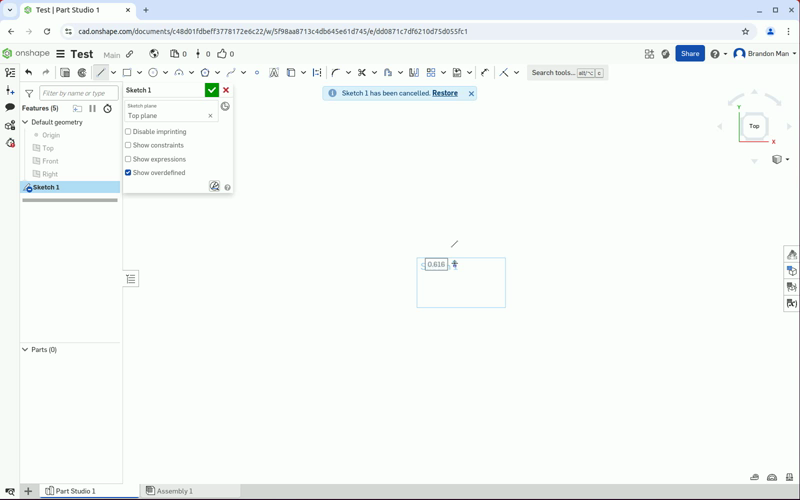
key_down(shift)
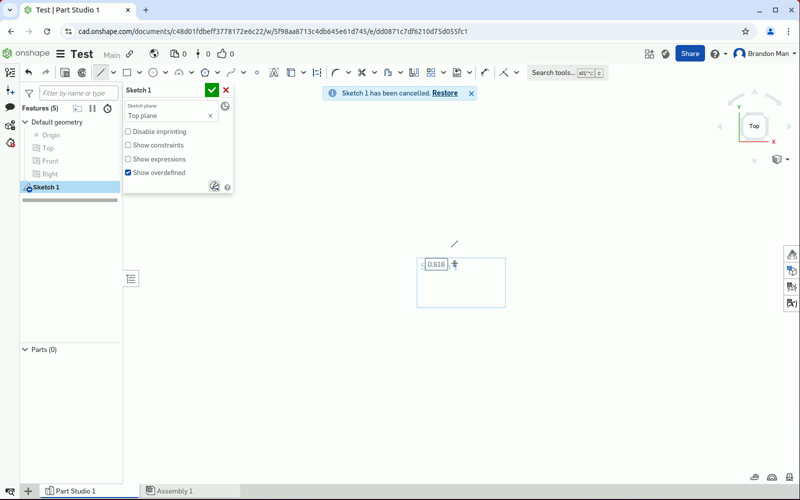
mouse_move(484, 262)
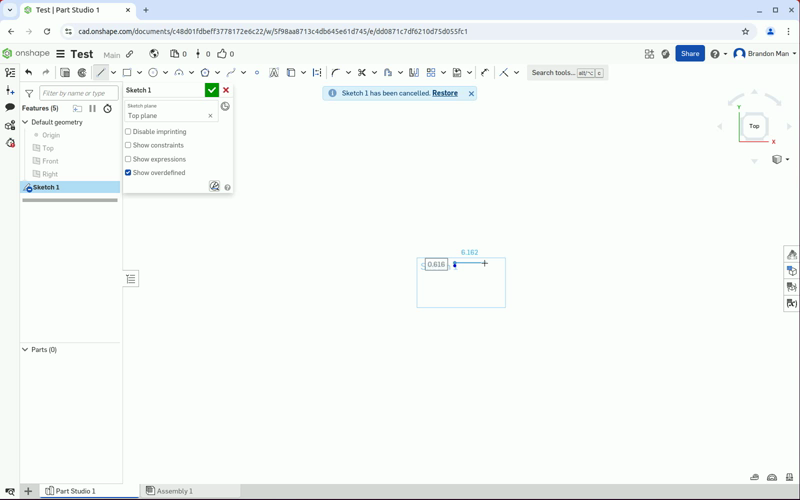
mouse_move(466, 262)
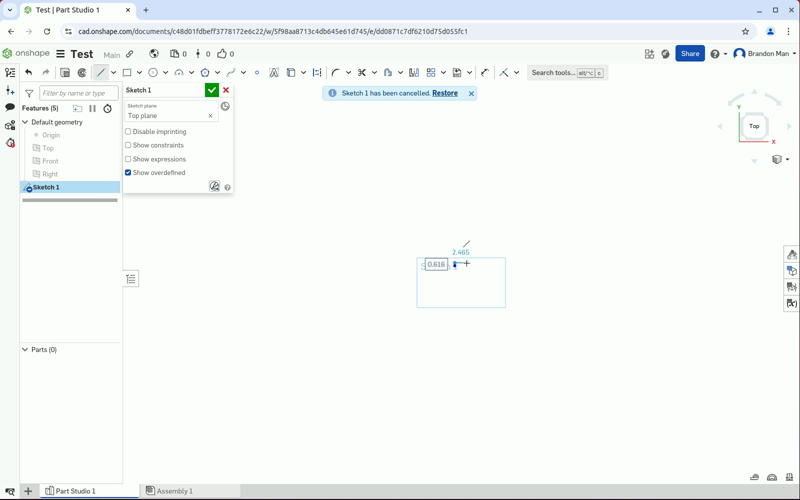
click(466, 262)
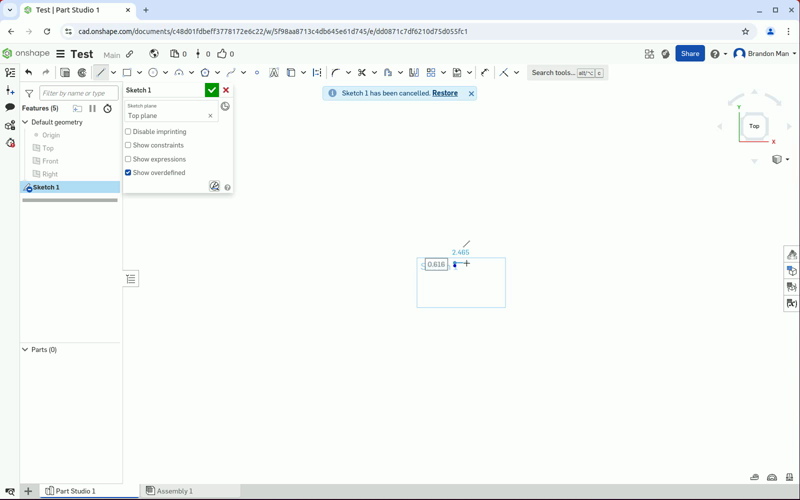
key_up(shift)
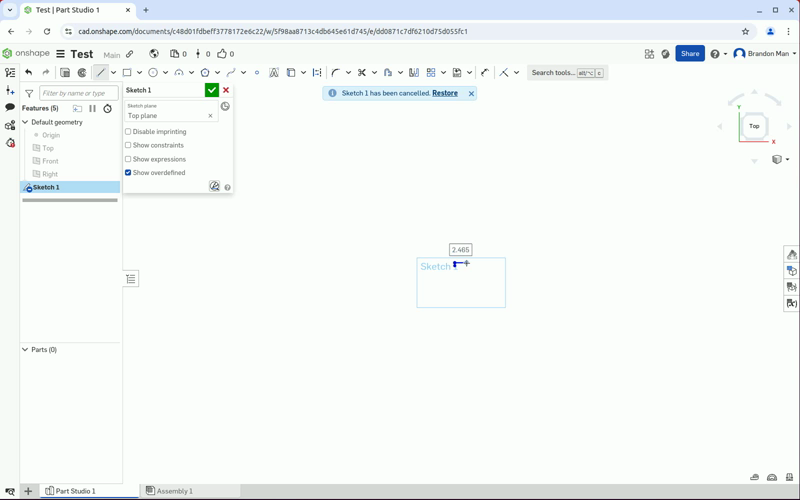
key_down(shift)
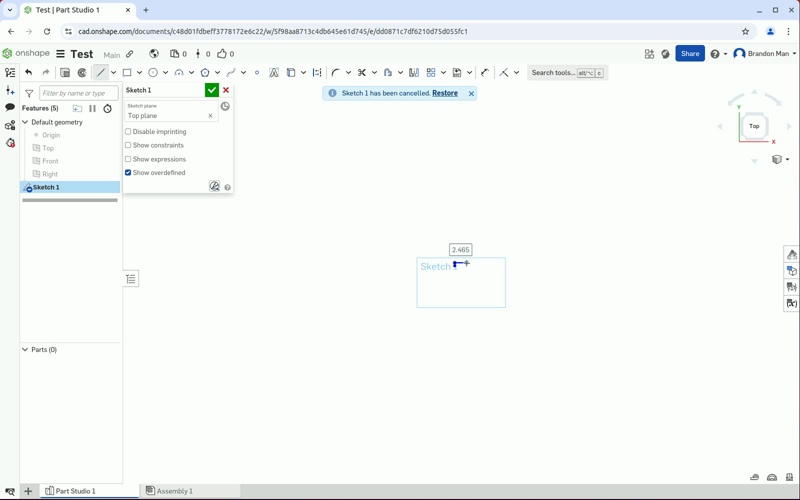
mouse_move(496, 262)
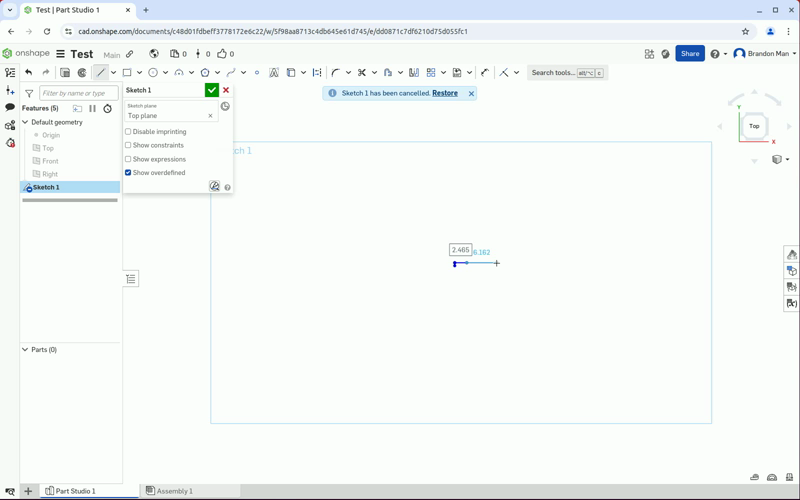
mouse_move(466, 265)
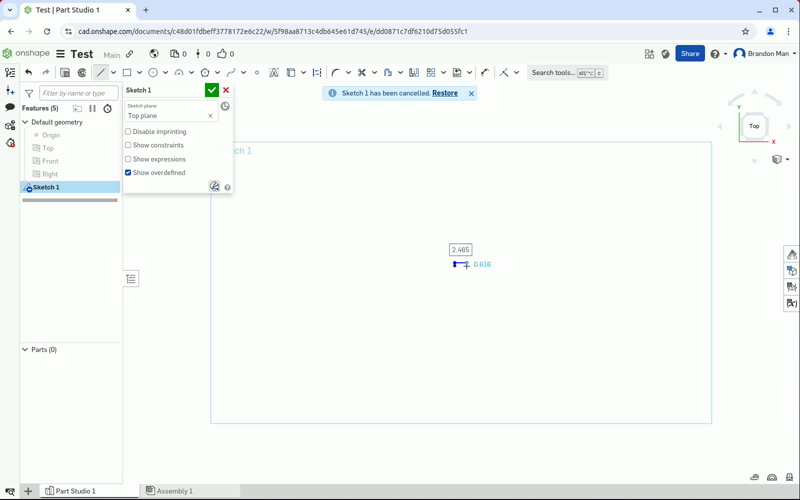
scroll(6)
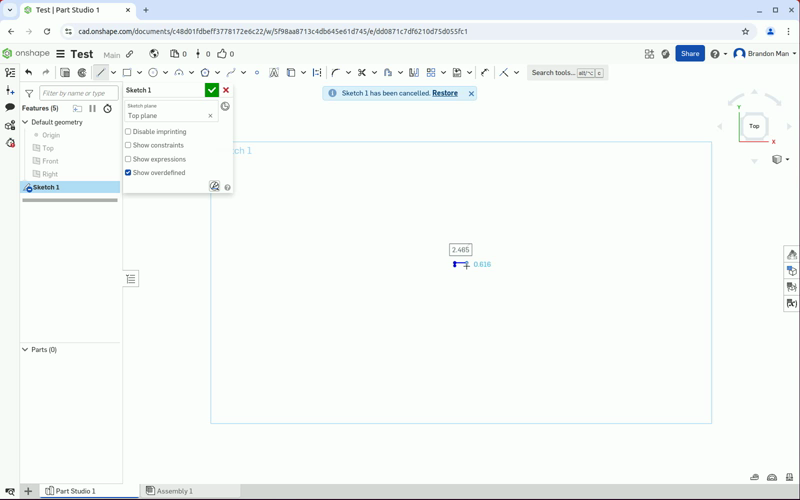
scroll(6)
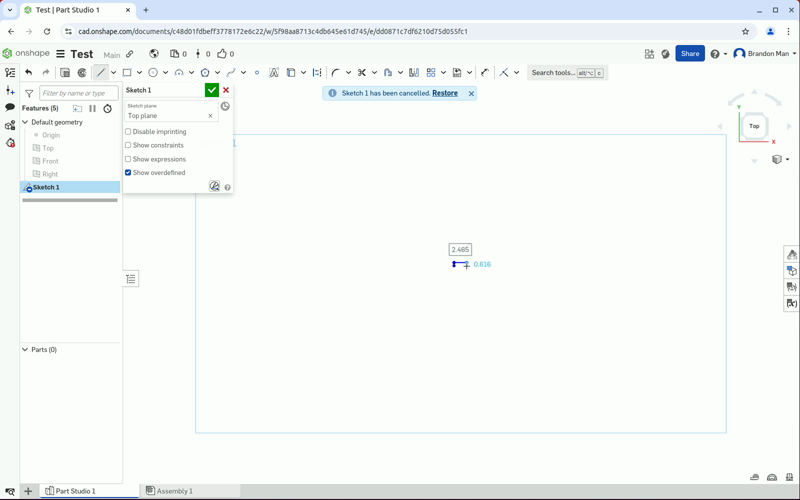
scroll(6)
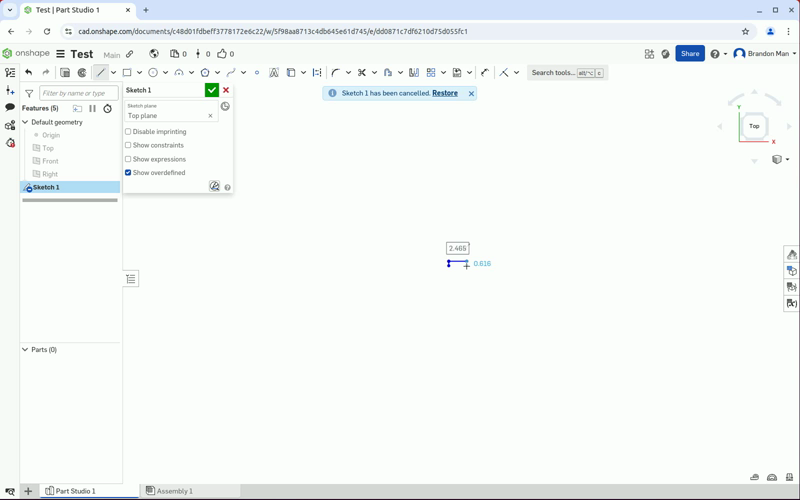
scroll(6)
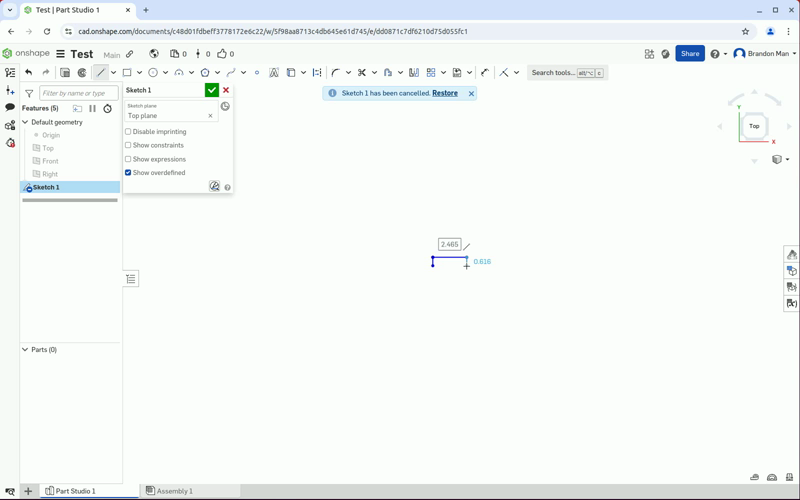
scroll(6)
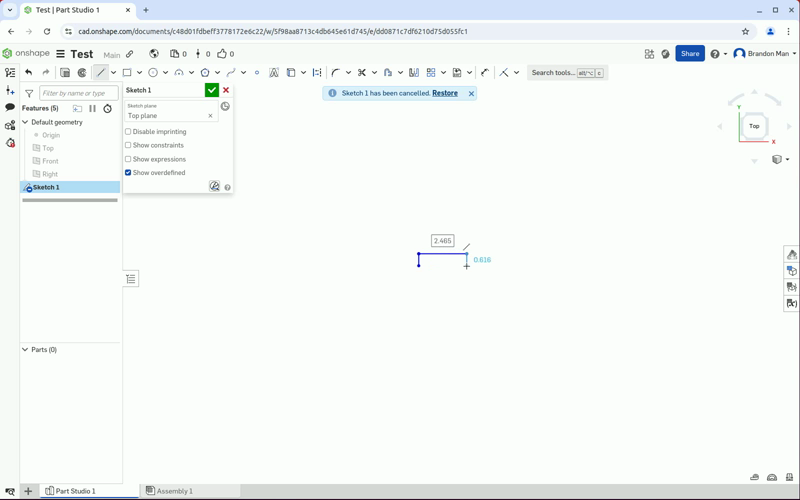
scroll(6)
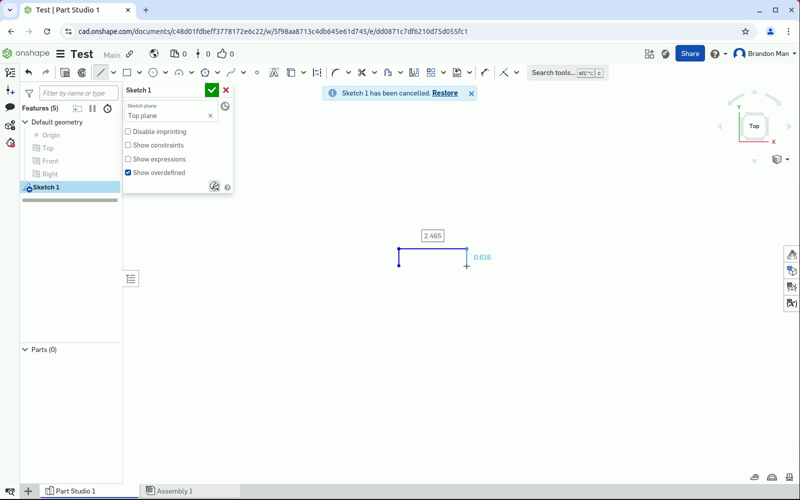
scroll(6)
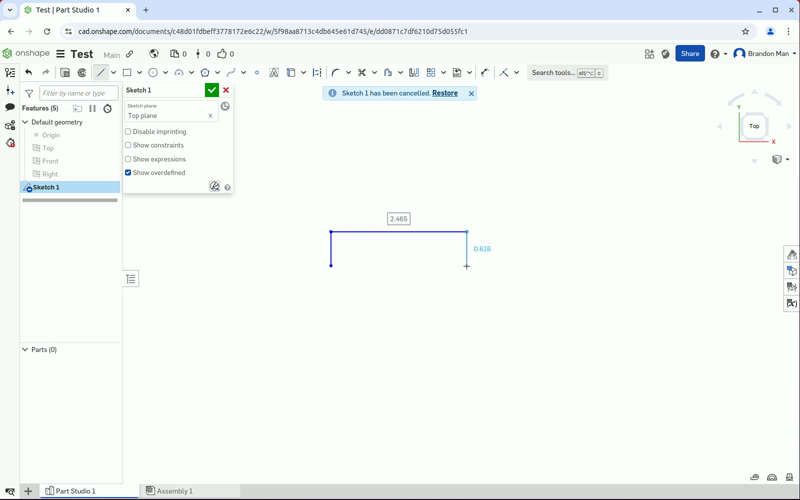
click(466, 265)
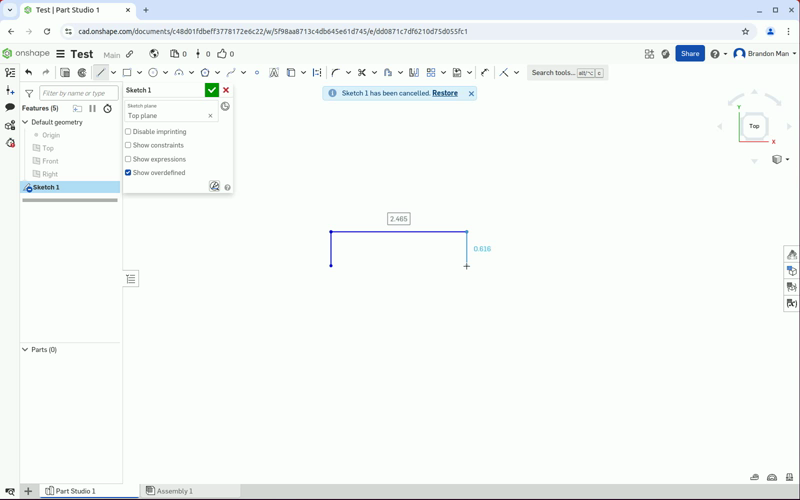
scroll(-6)
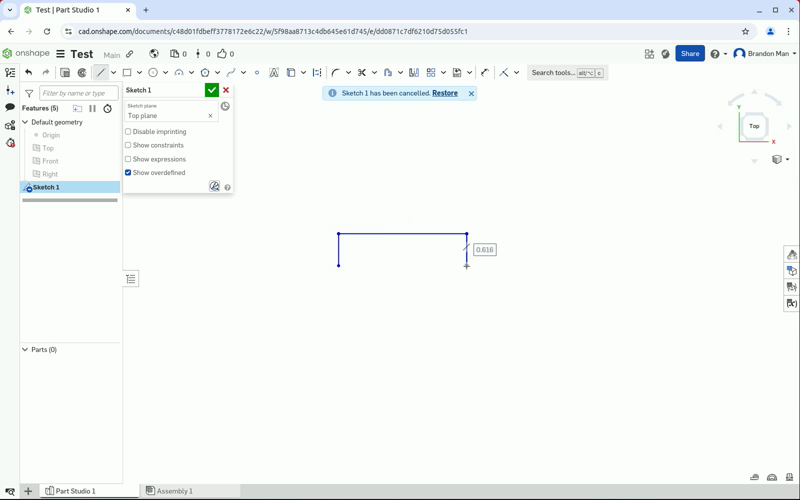
scroll(-6)
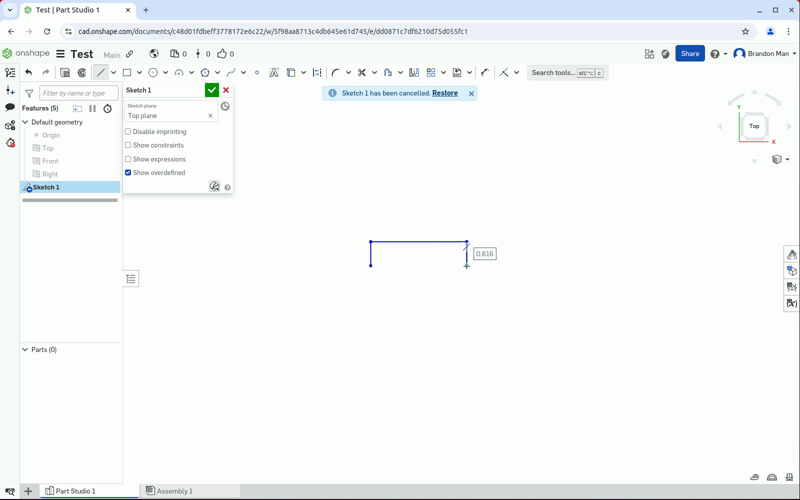
scroll(-6)
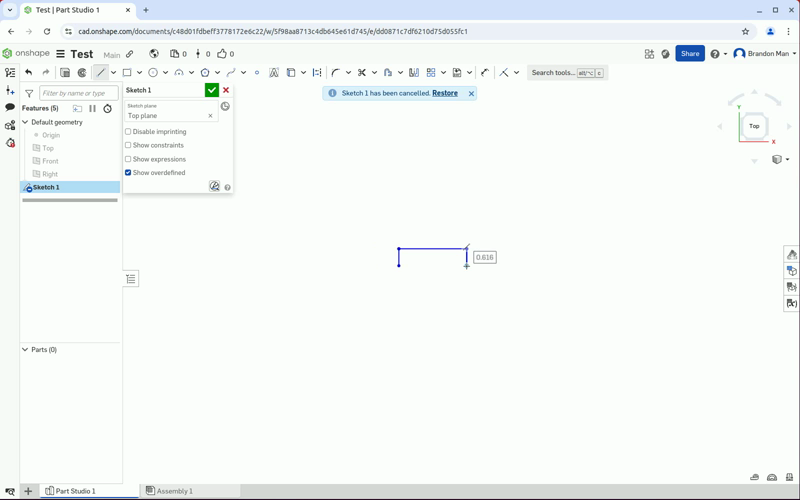
scroll(-6)
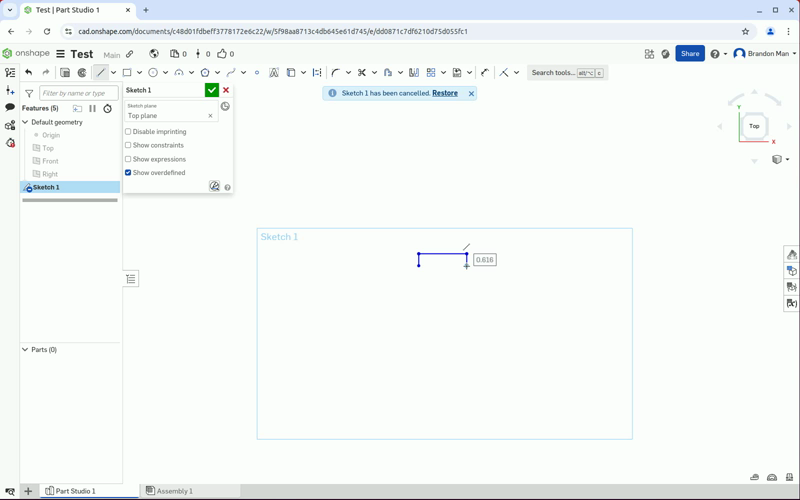
scroll(-6)
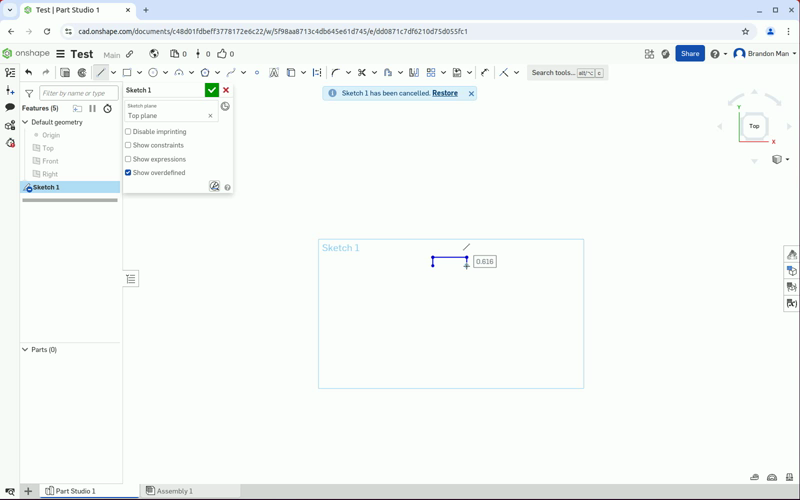
scroll(-6)
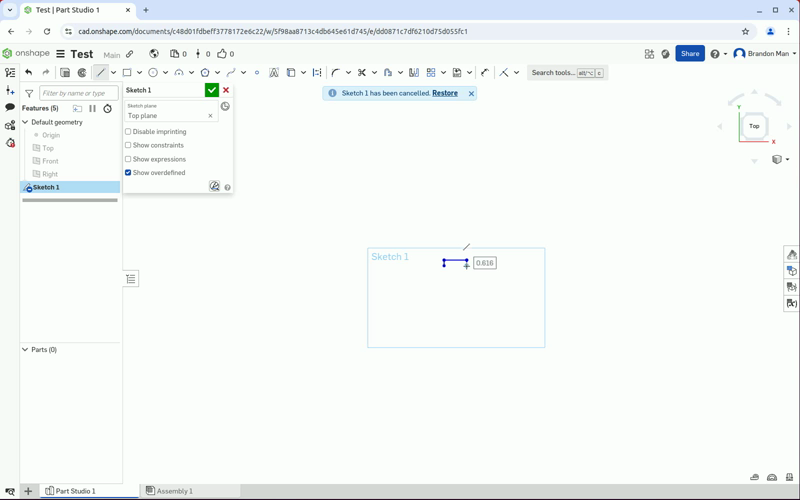
scroll(-6)
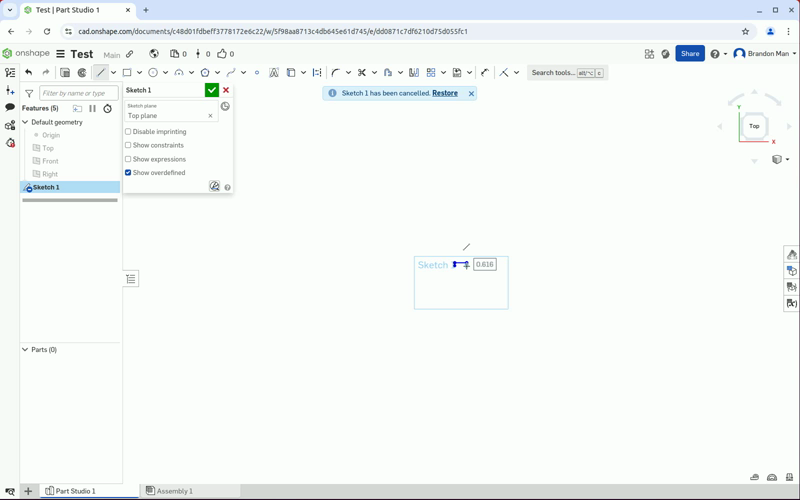
key_up(shift)
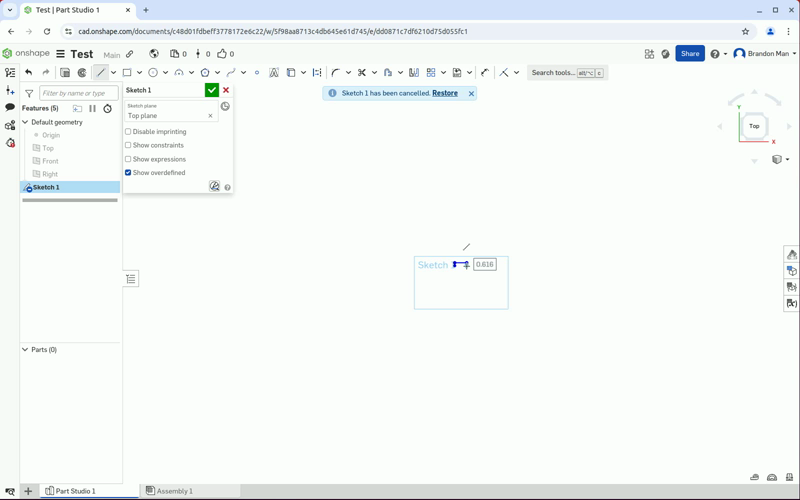
key(esc)
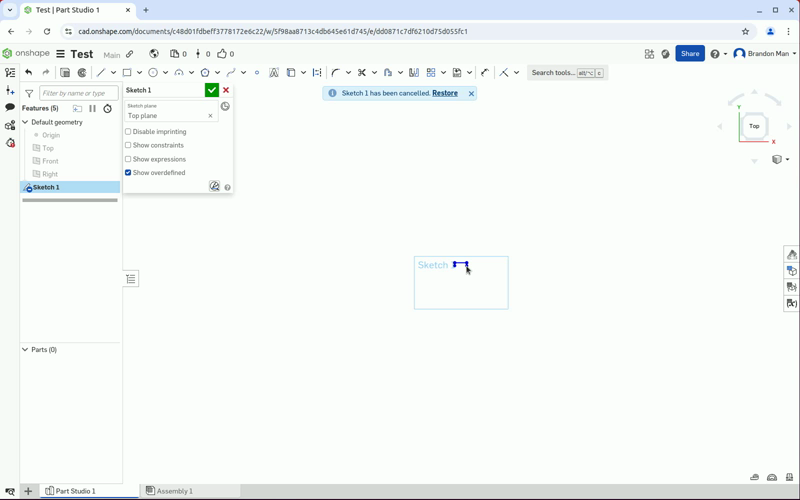
key(a)
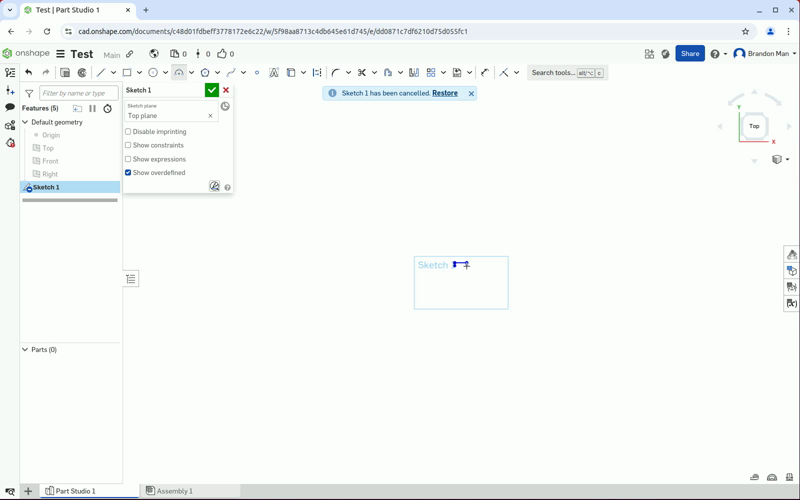
mouse_move(466, 265)
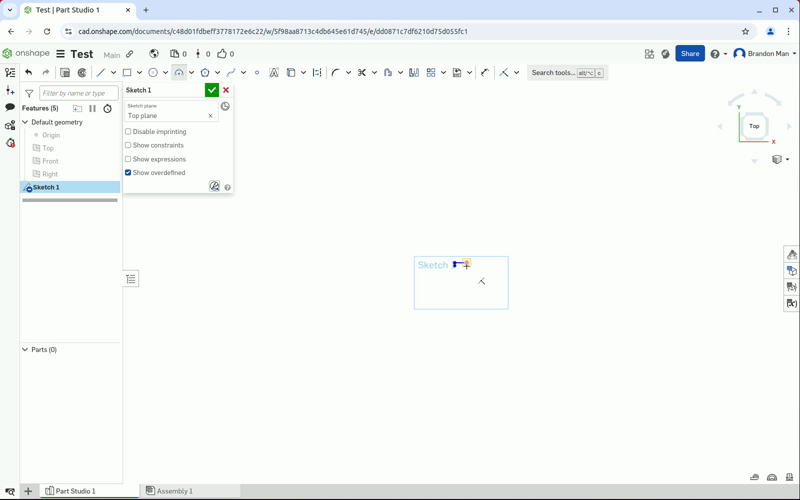
scroll(6)
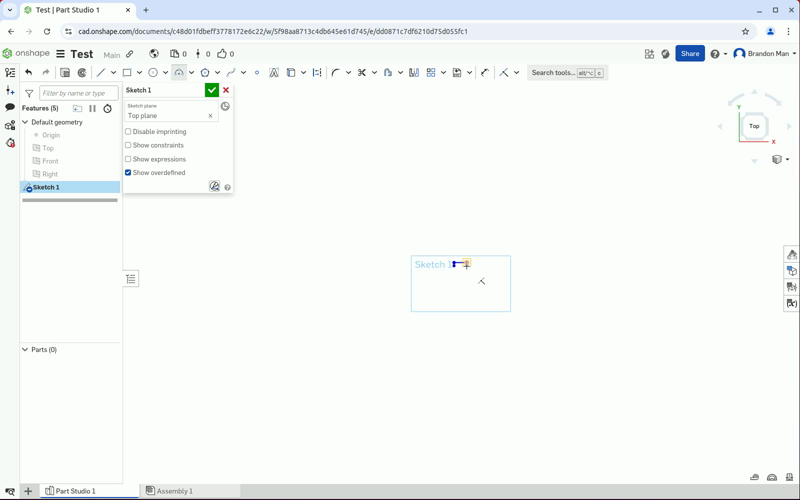
scroll(6)
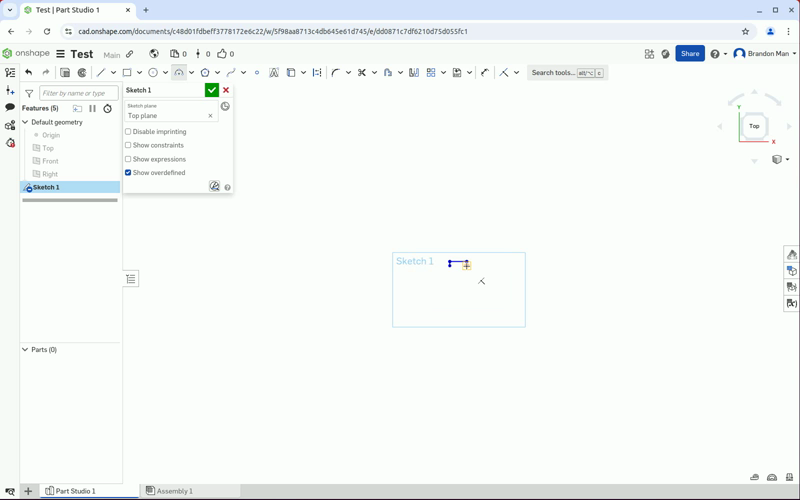
scroll(6)
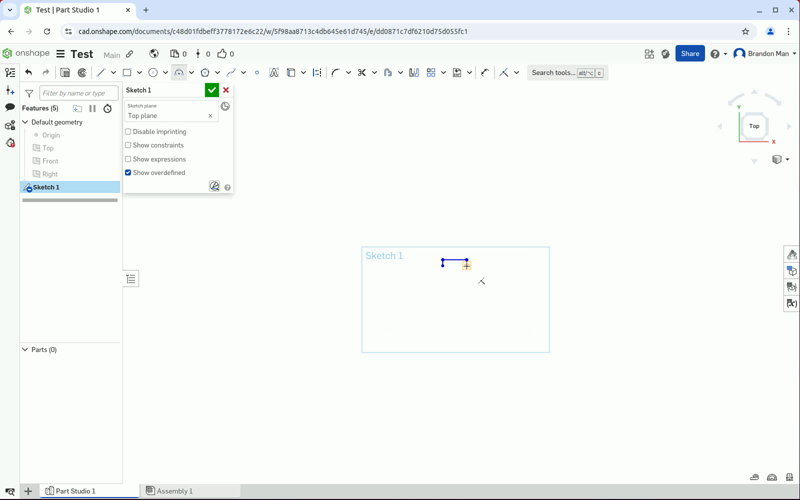
scroll(6)
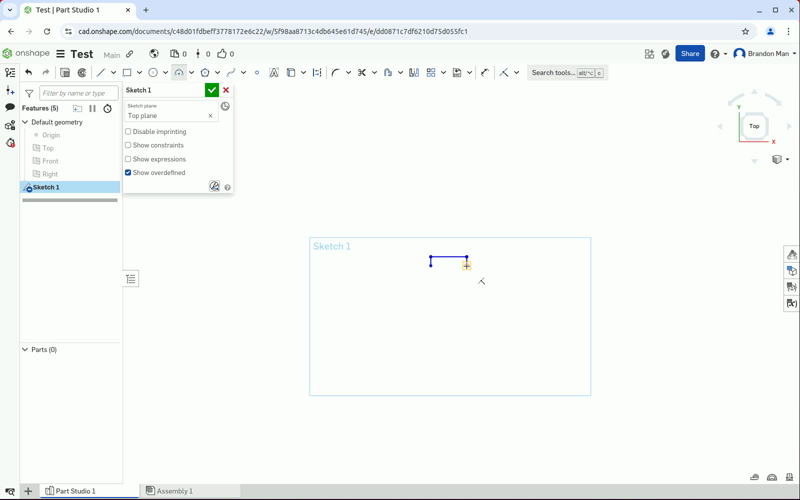
scroll(6)
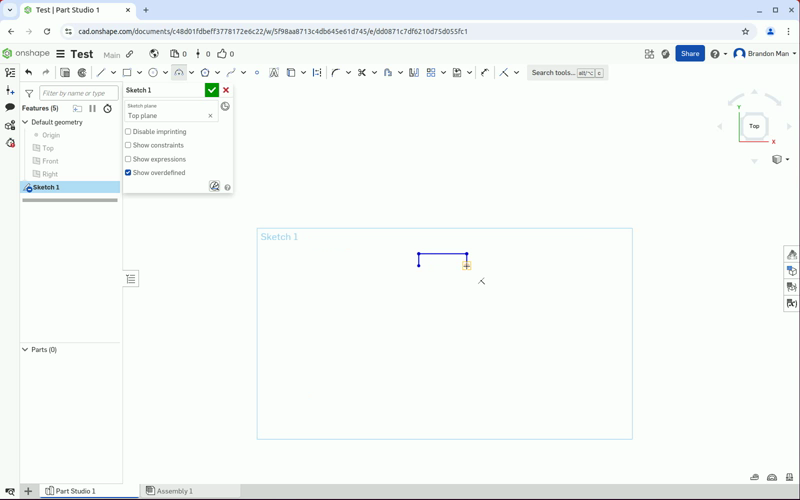
scroll(6)
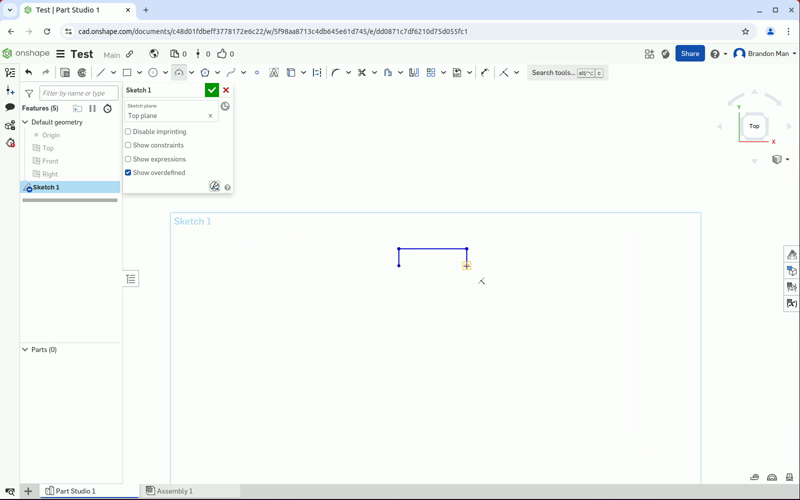
scroll(6)
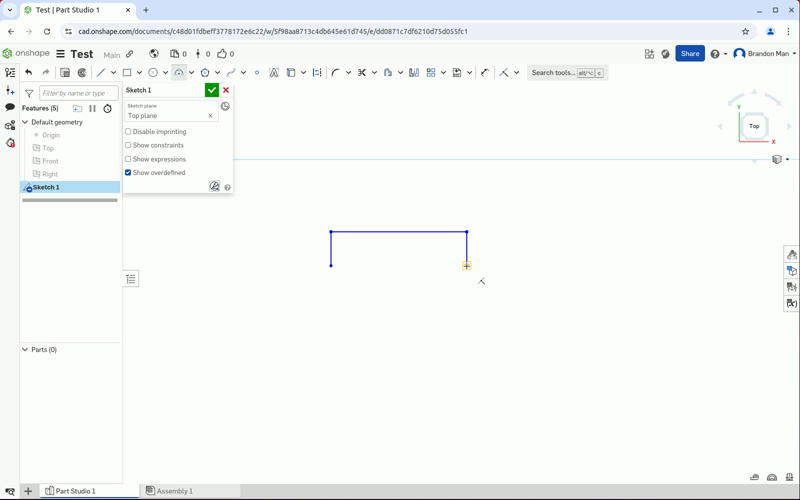
click(466, 265)
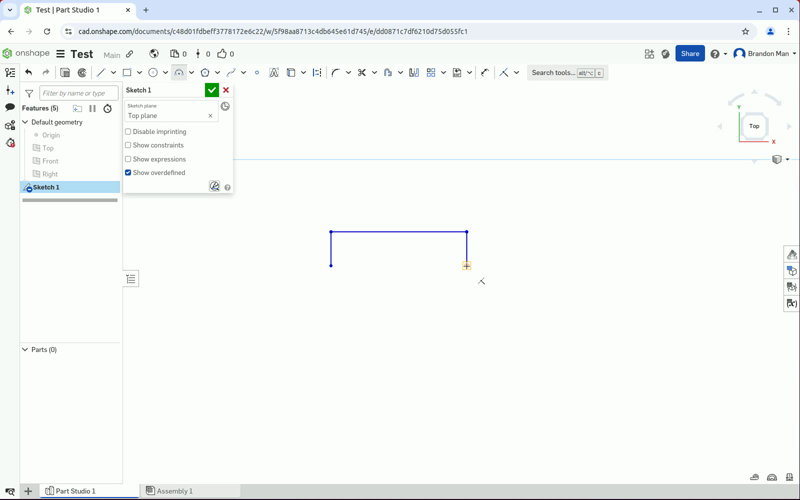
scroll(-6)
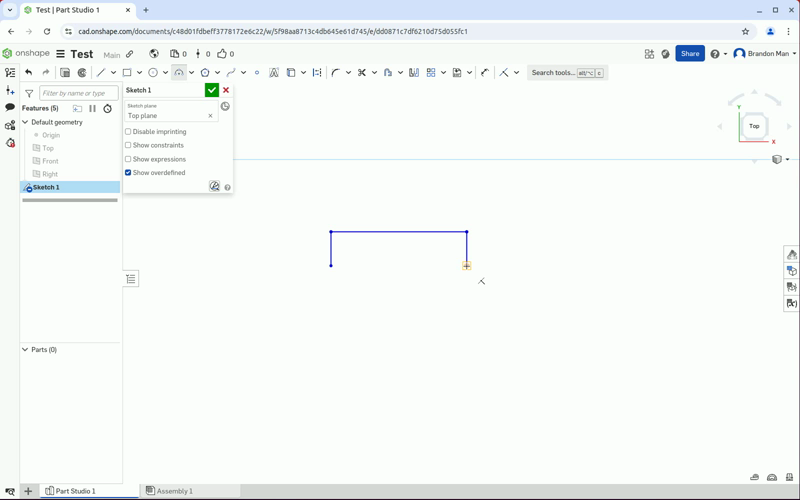
scroll(-6)
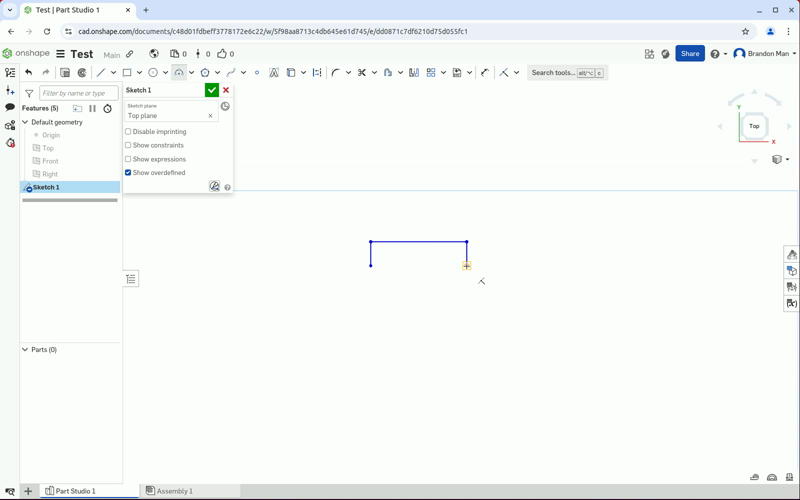
scroll(-6)
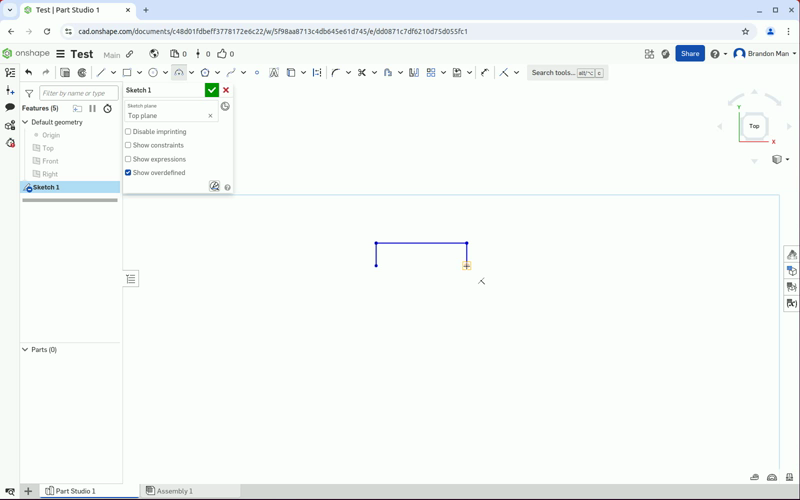
scroll(-6)
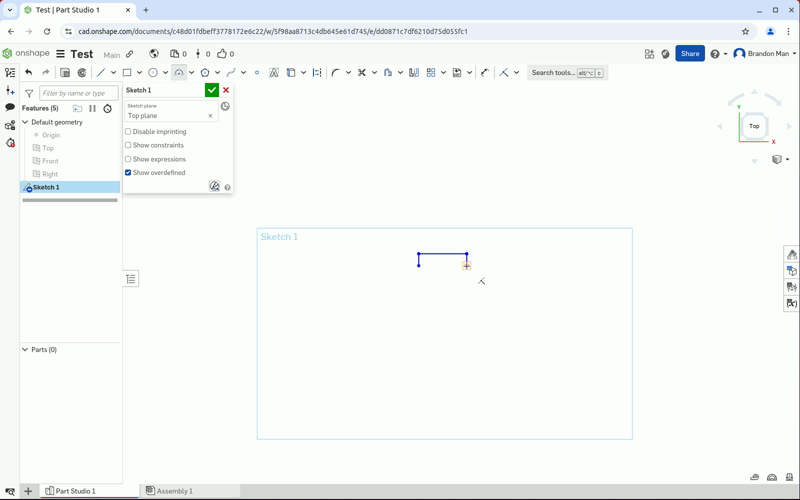
scroll(-6)
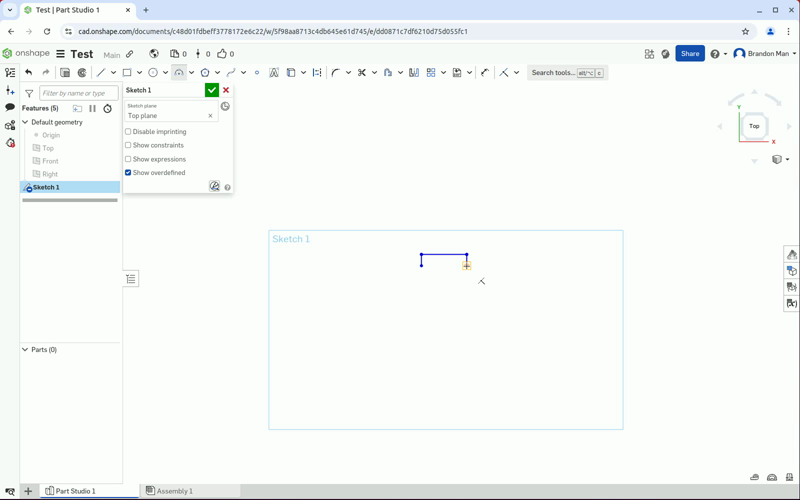
scroll(-6)
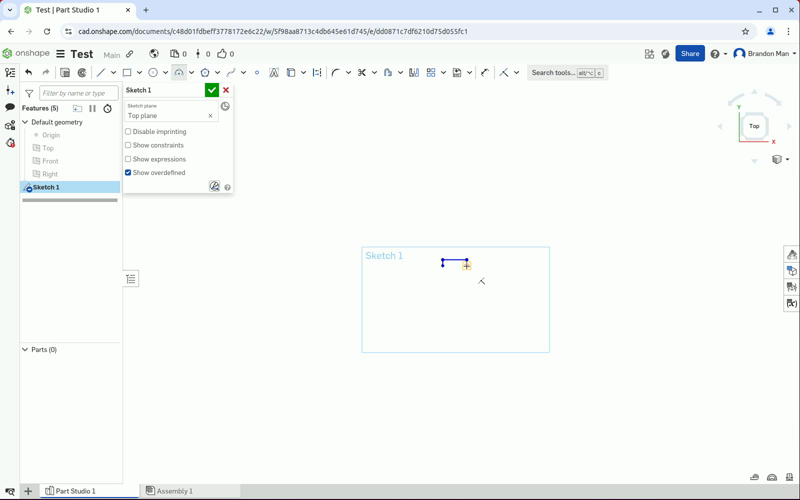
scroll(-6)
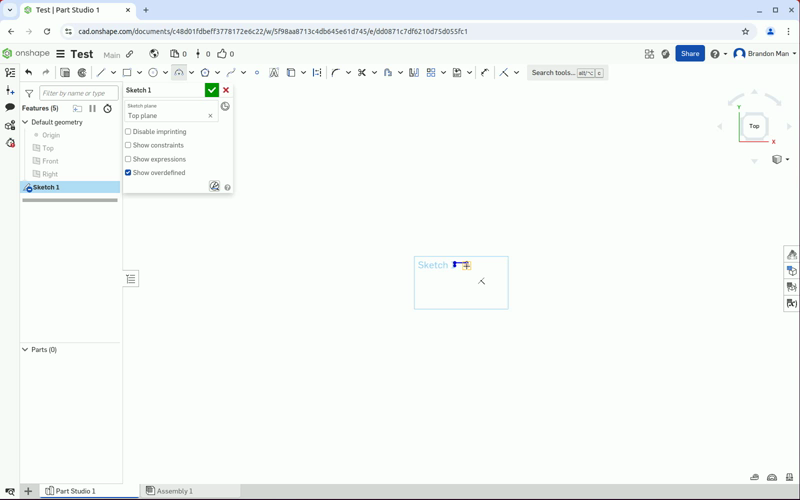
key_down(shift)
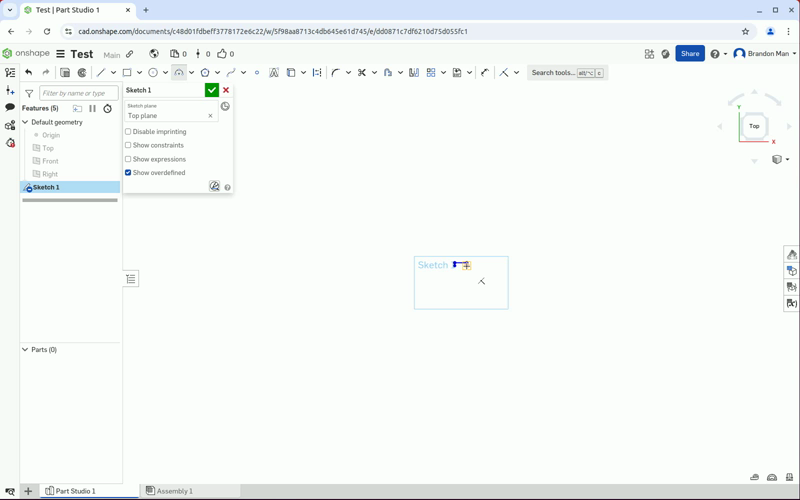
mouse_move(479, 282)
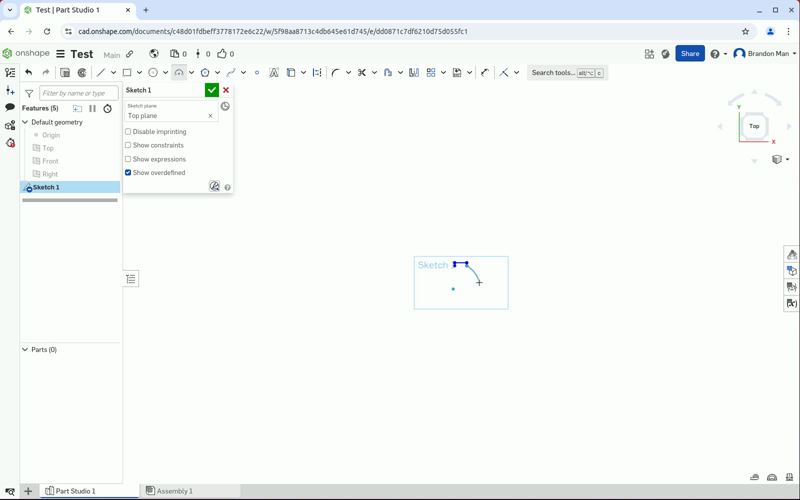
click(479, 282)
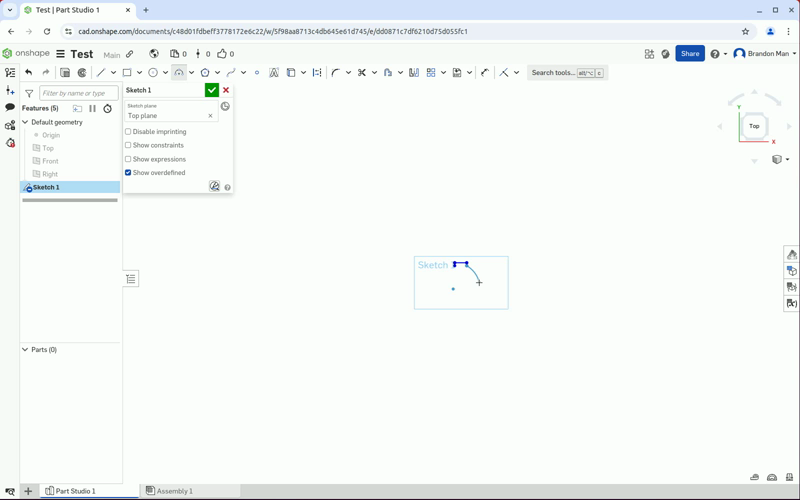
mouse_move(475, 271)
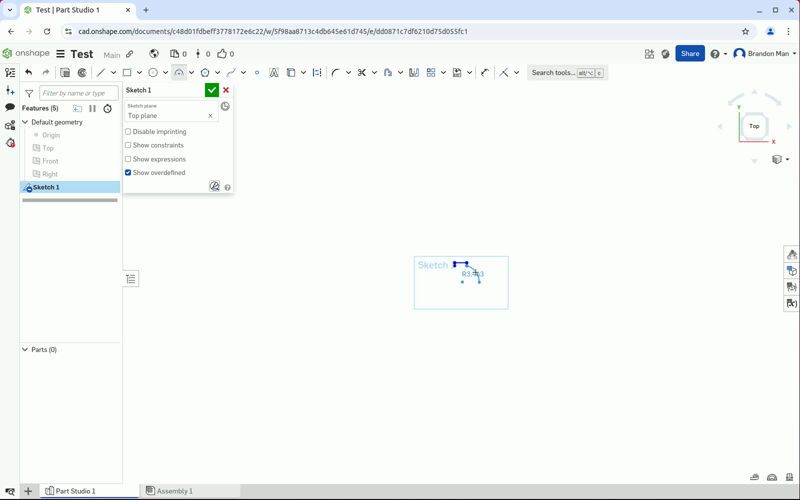
click(475, 271)
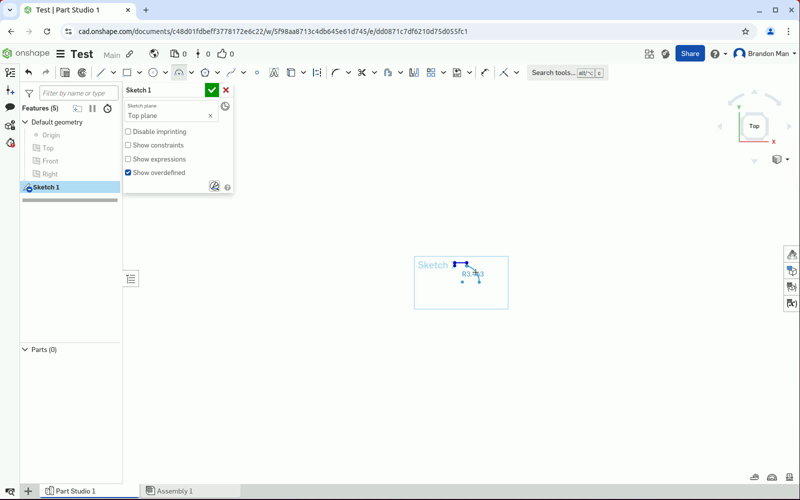
key_up(shift)
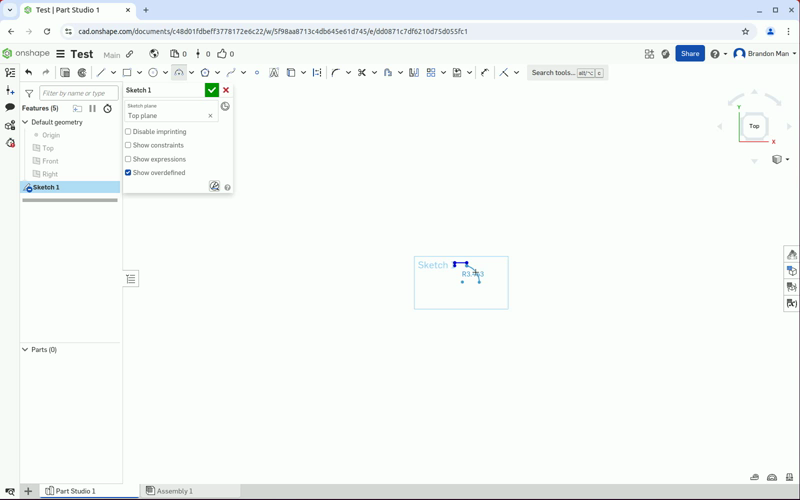
key(esc)
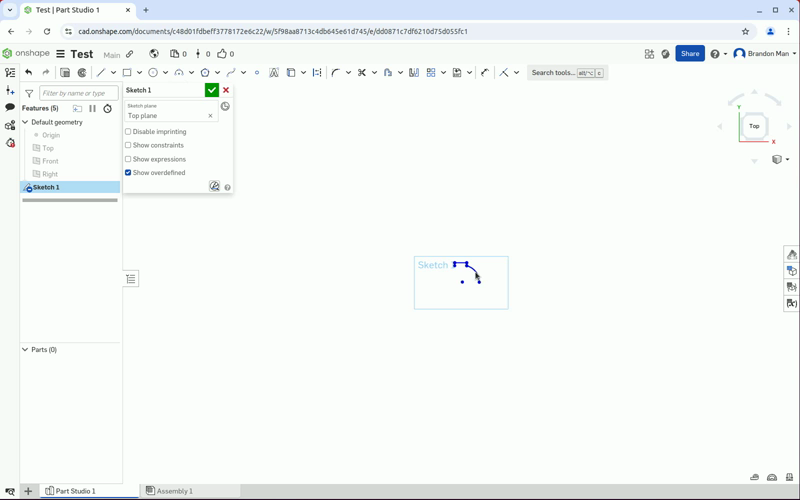
key(l)
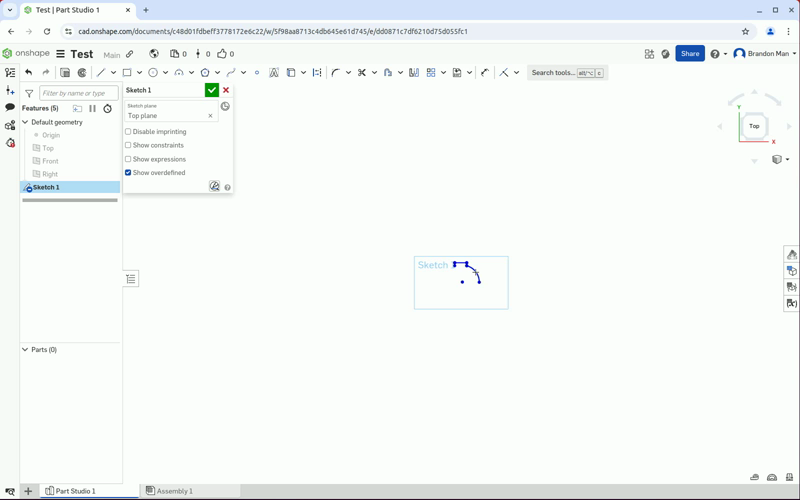
mouse_move(479, 282)
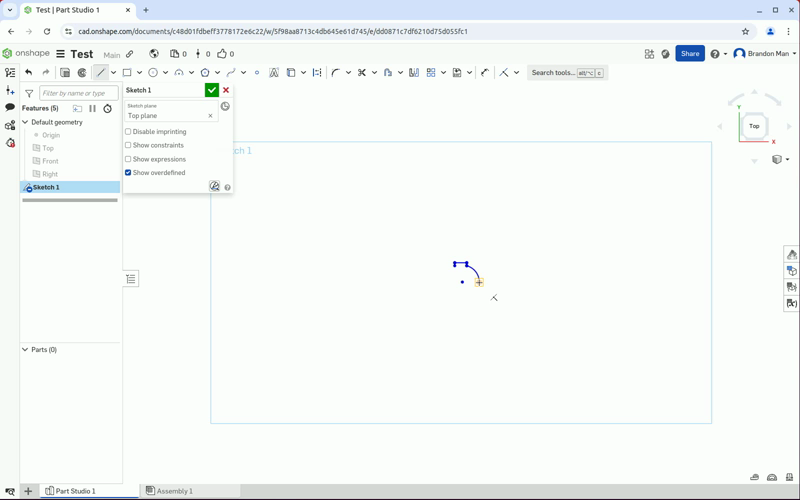
click(479, 282)
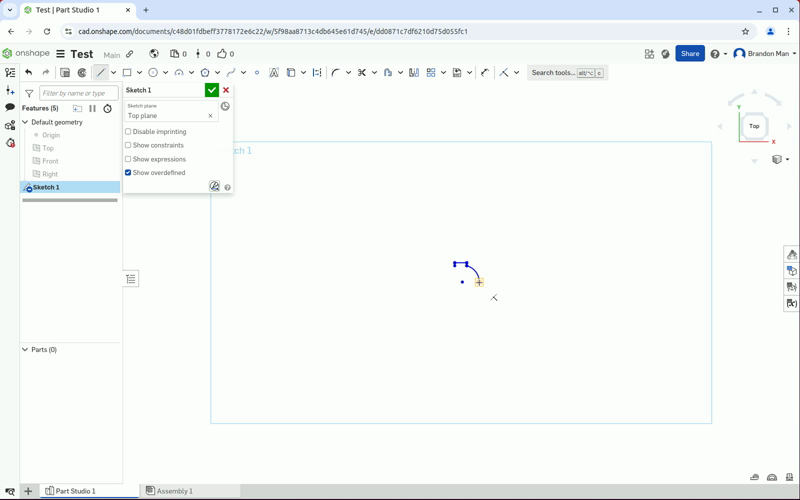
key_down(shift)
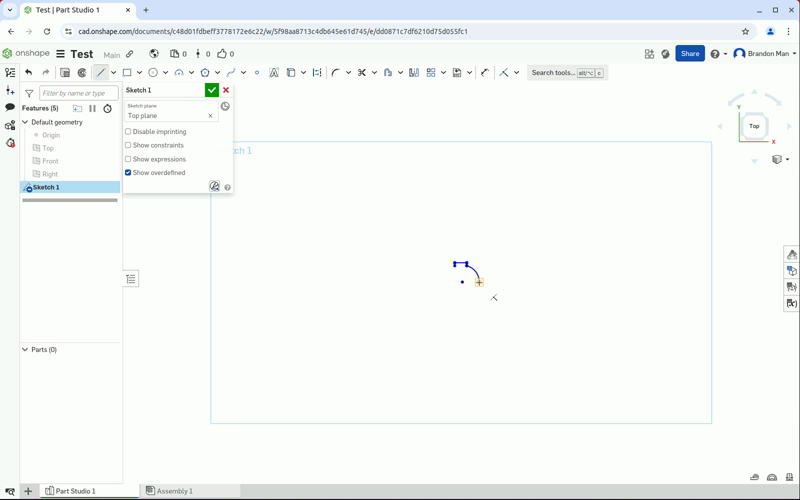
mouse_move(509, 282)
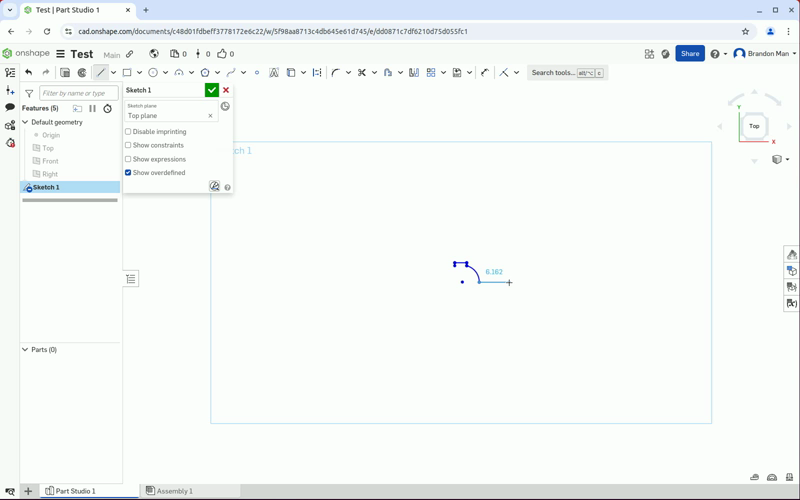
mouse_move(479, 294)
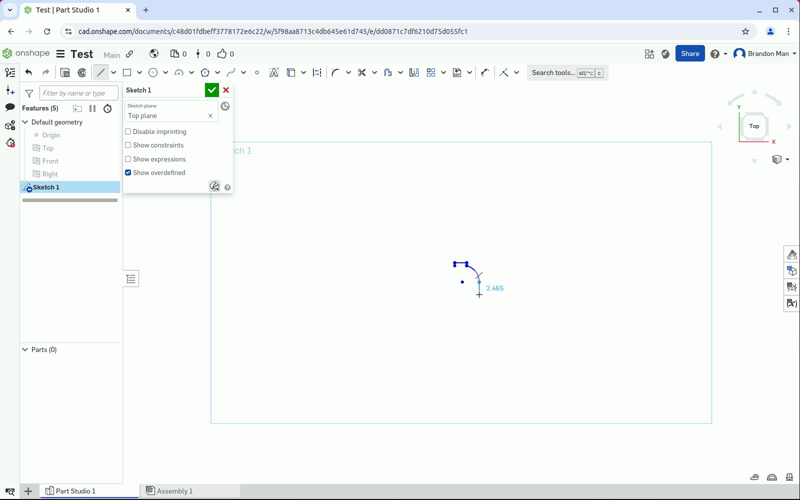
click(479, 294)
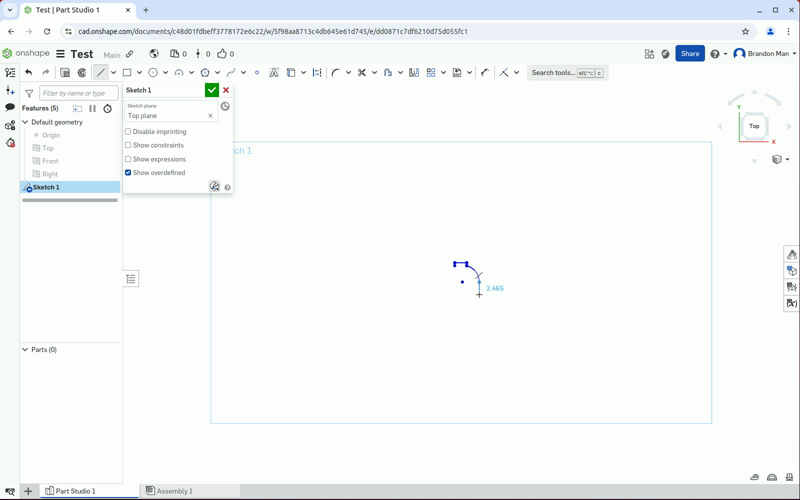
key_up(shift)
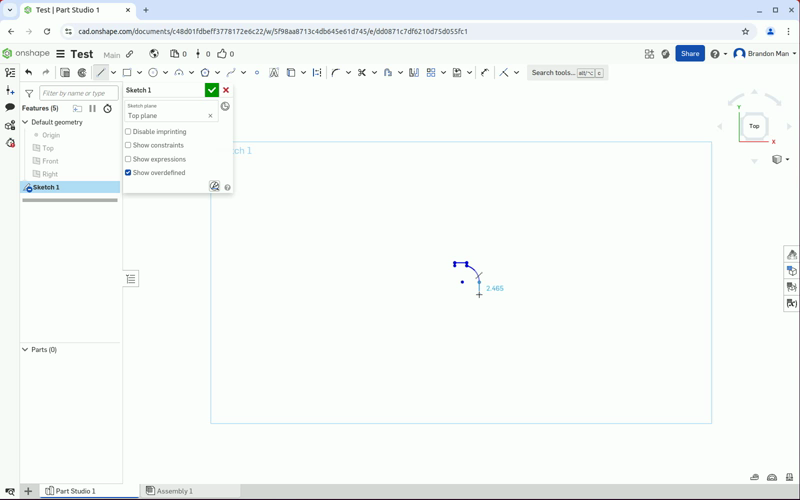
key_down(shift)
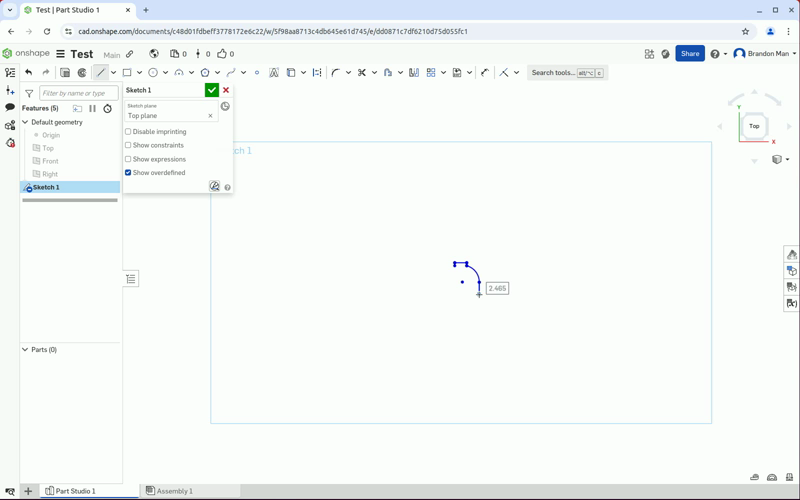
mouse_move(509, 294)
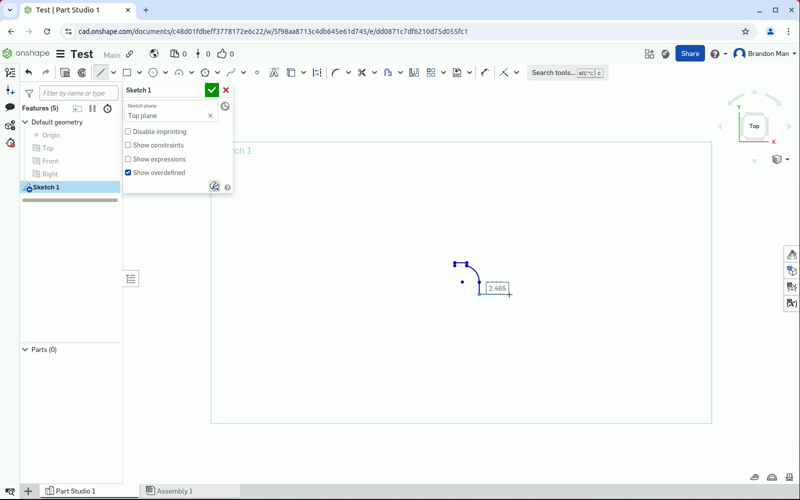
mouse_move(508, 294)
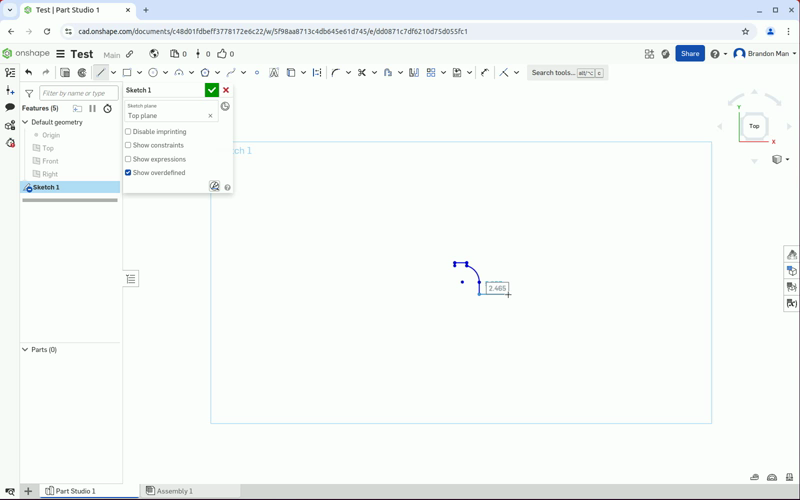
click(508, 294)
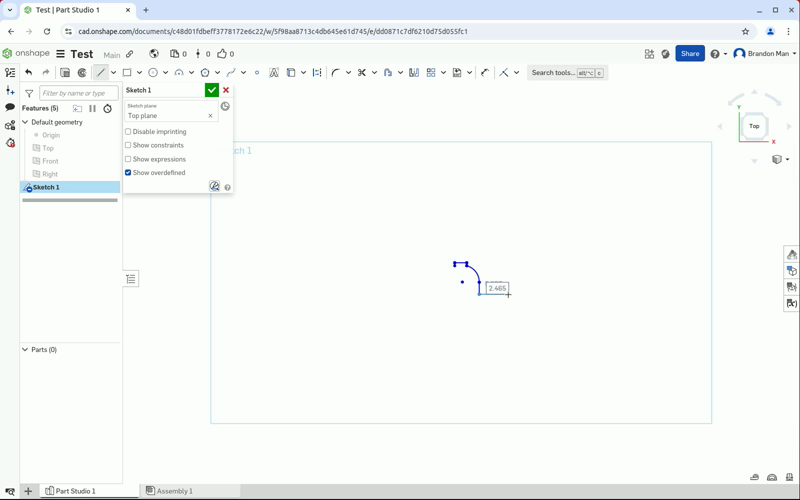
key_up(shift)
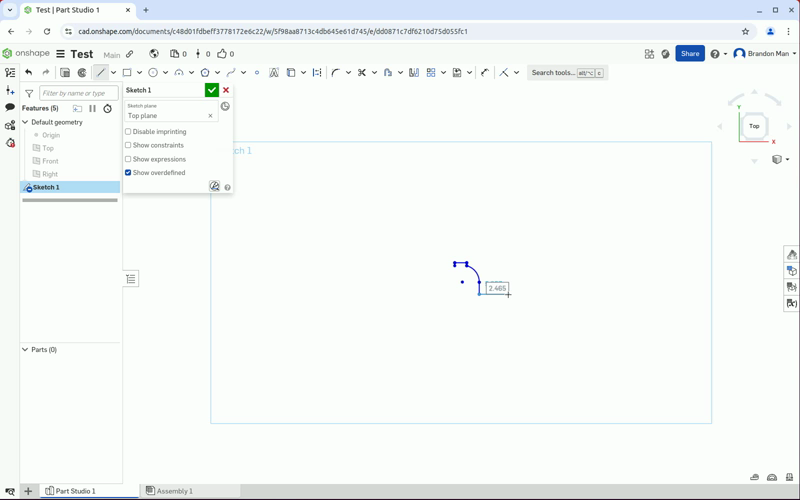
key_down(shift)
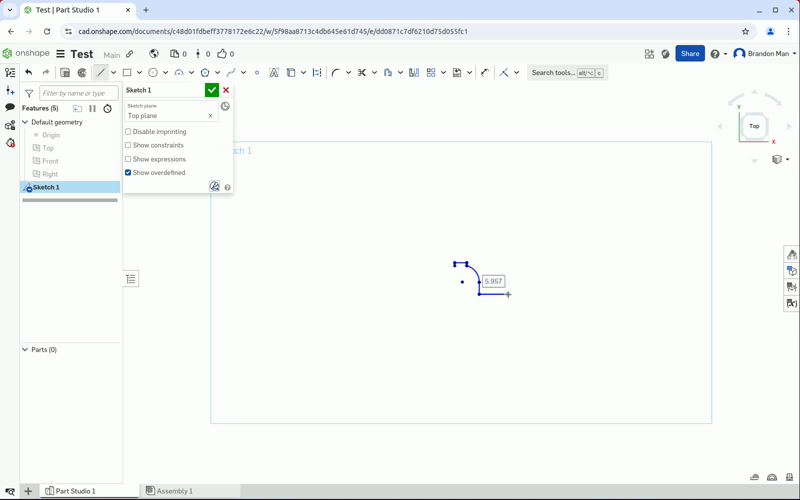
mouse_move(538, 294)
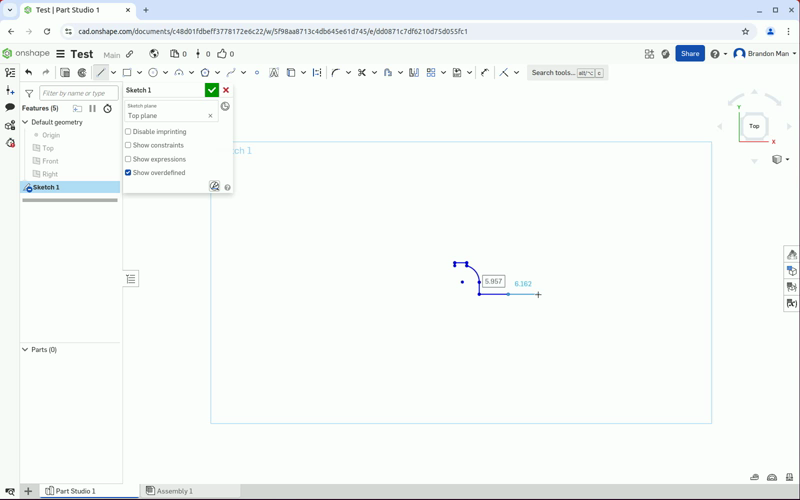
mouse_move(508, 300)
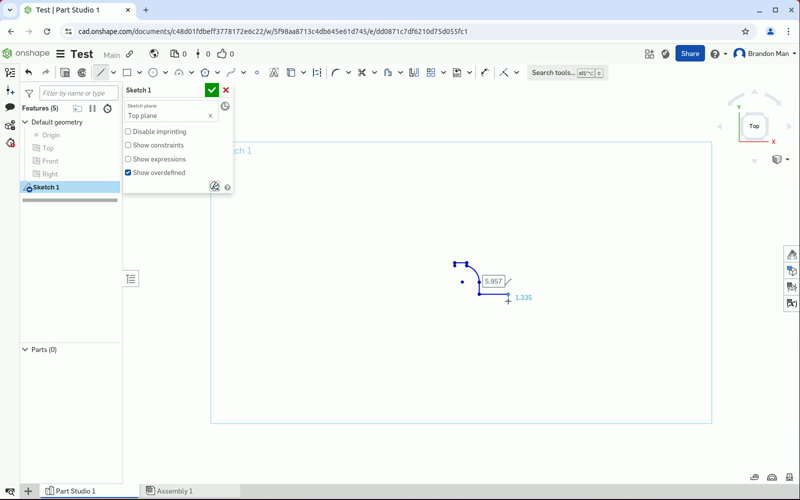
scroll(6)
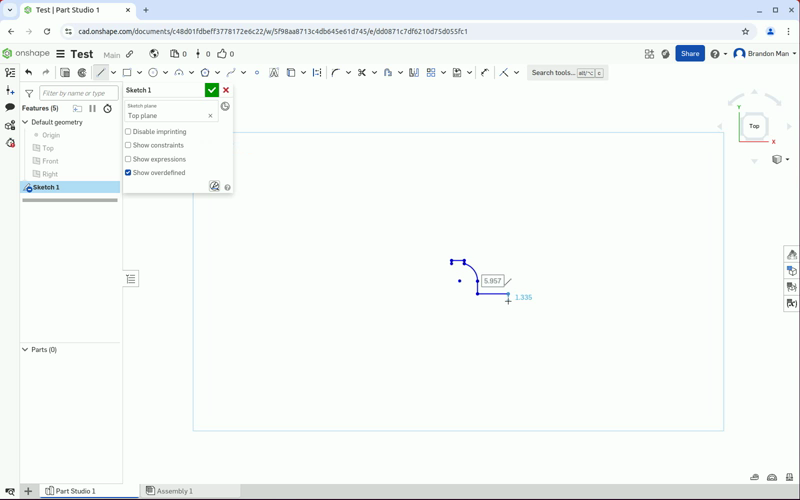
scroll(6)
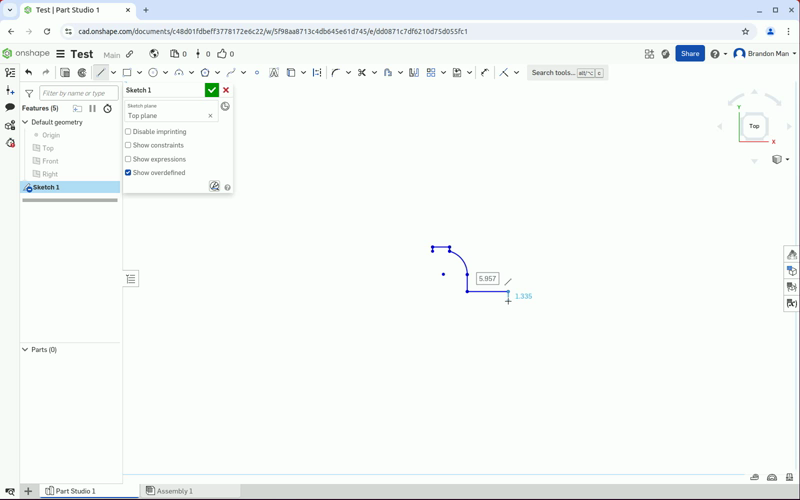
scroll(6)
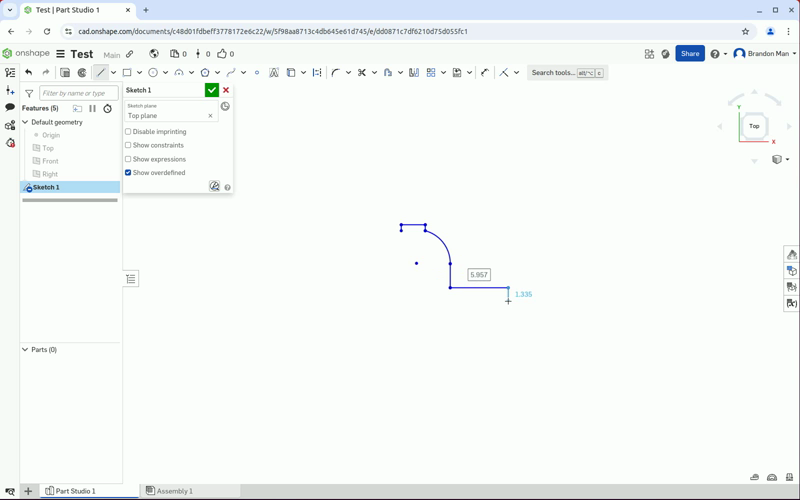
scroll(6)
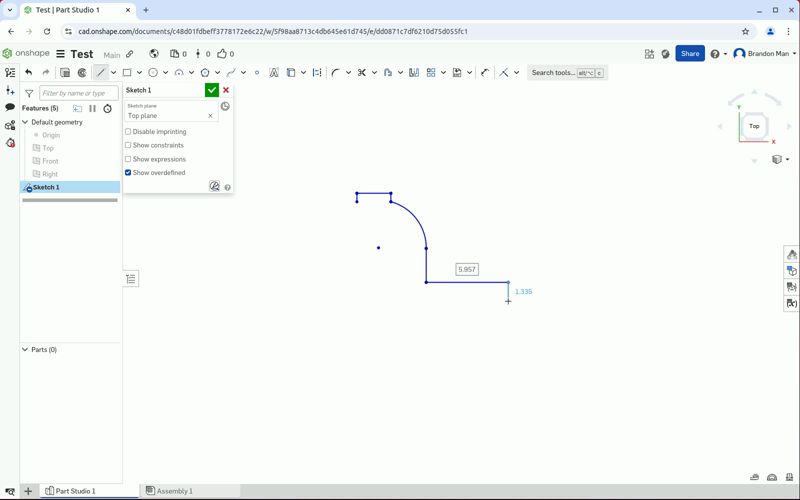
scroll(6)
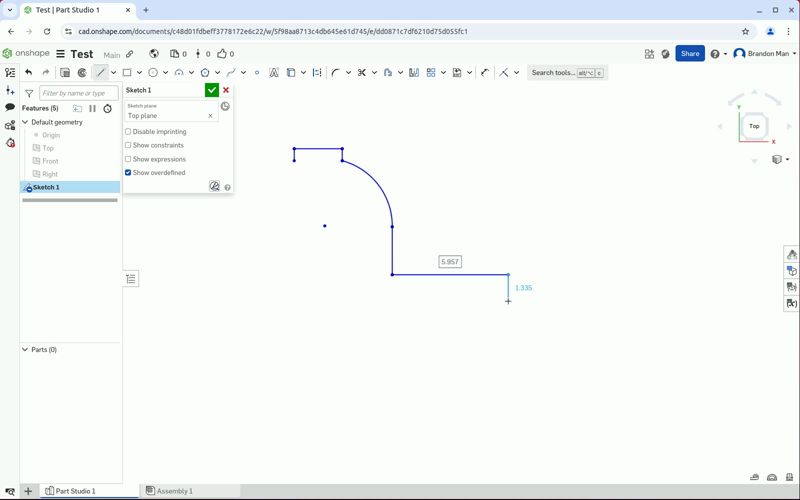
scroll(6)
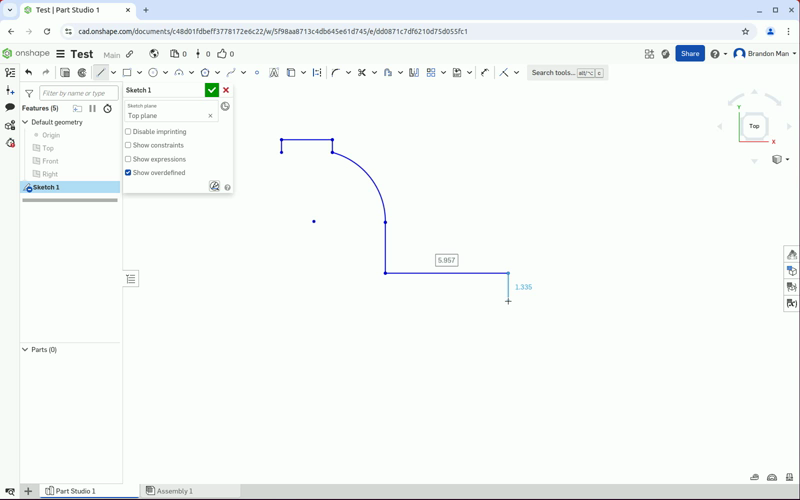
scroll(6)
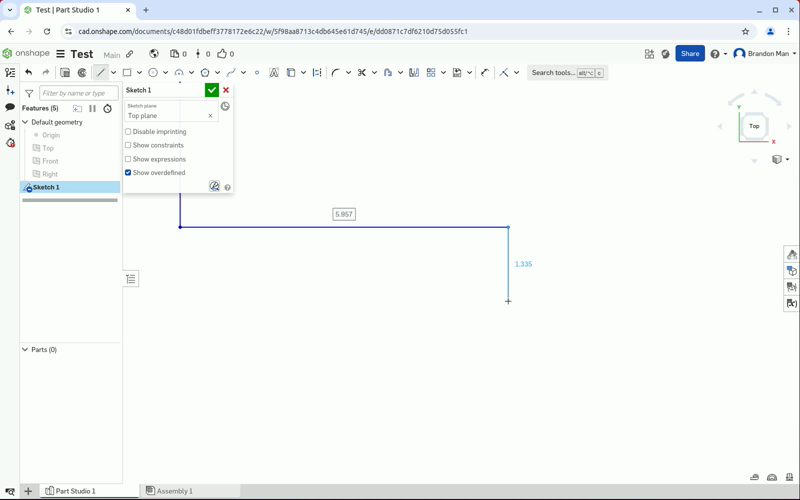
click(508, 300)
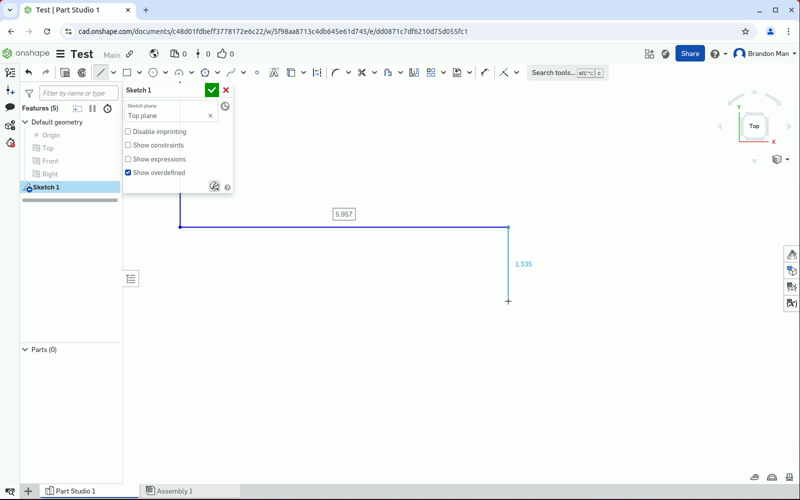
scroll(-6)
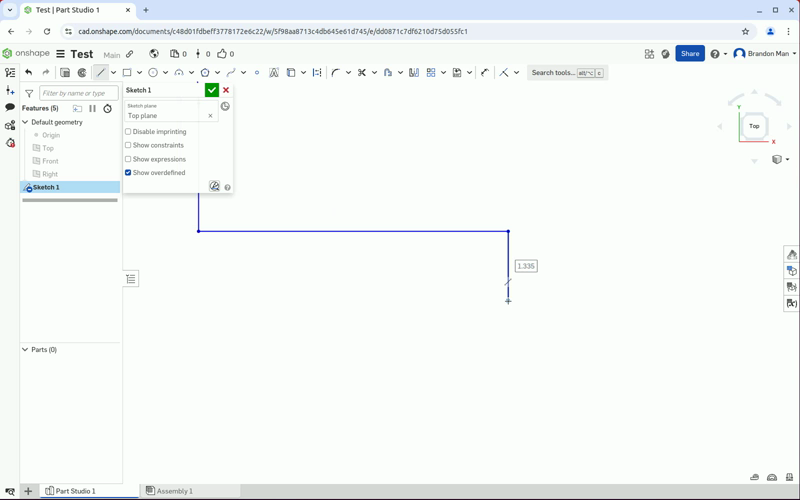
scroll(-6)
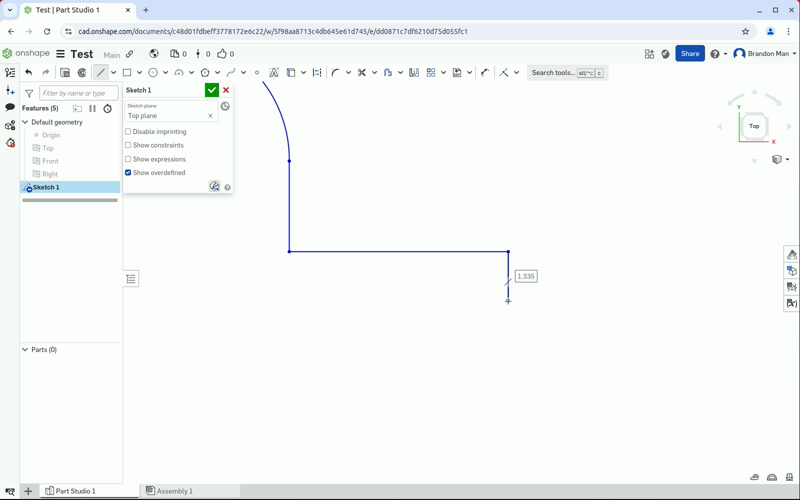
scroll(-6)
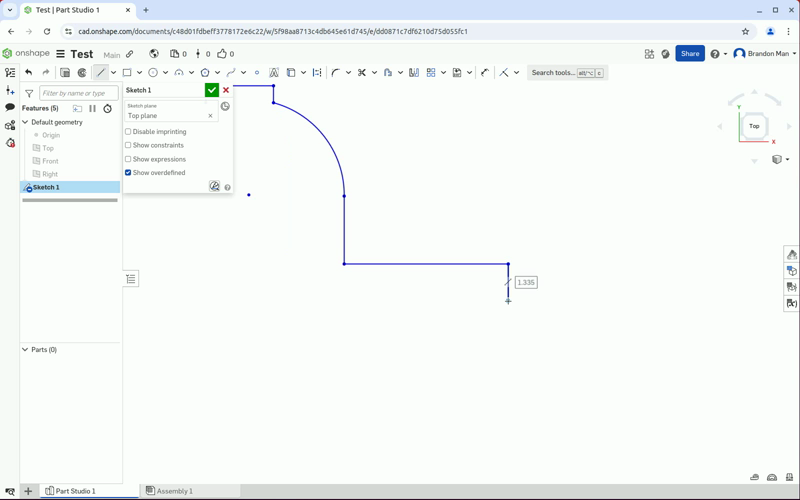
scroll(-6)
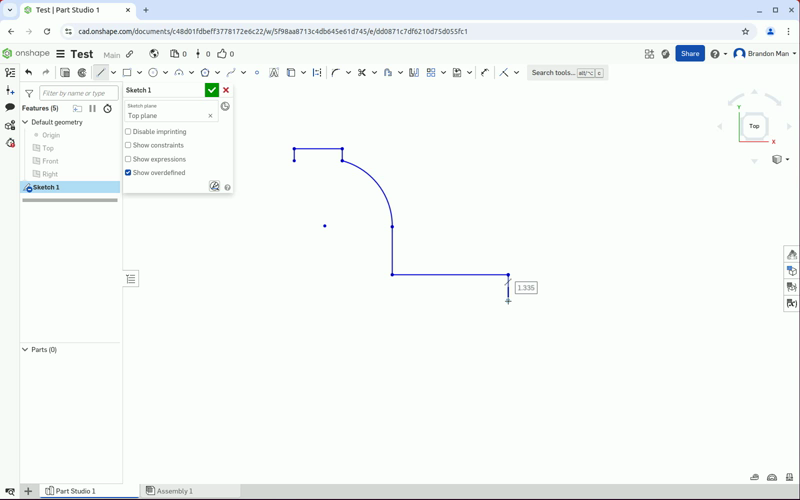
scroll(-6)
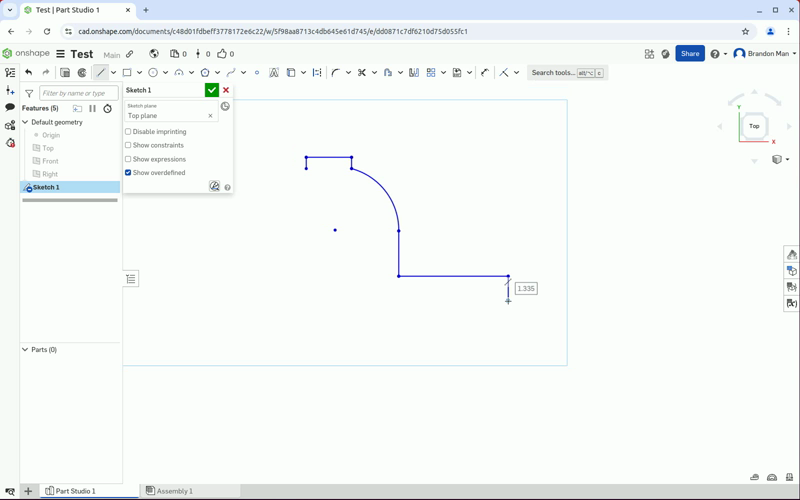
scroll(-6)
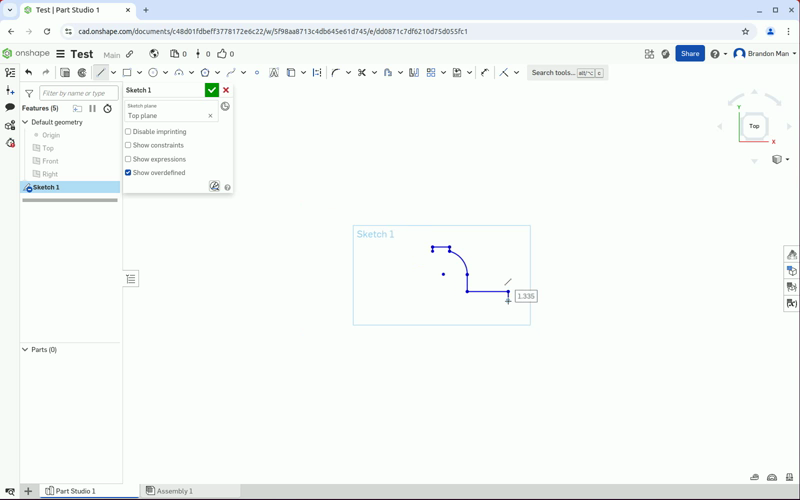
scroll(-6)
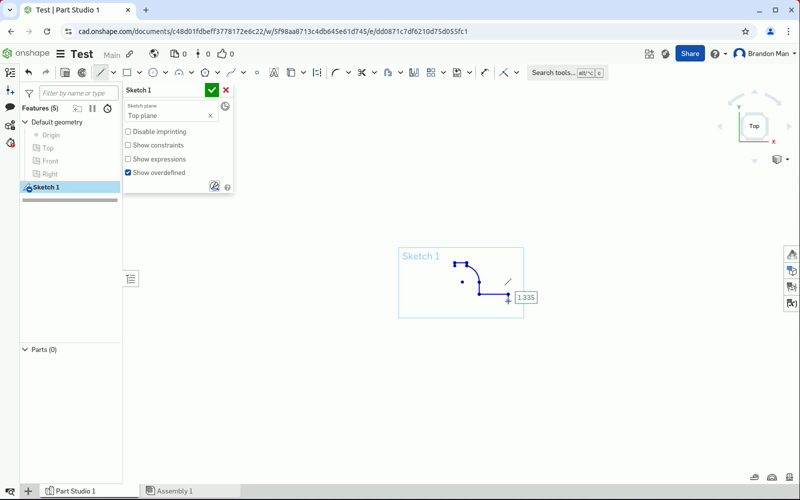
key_up(shift)
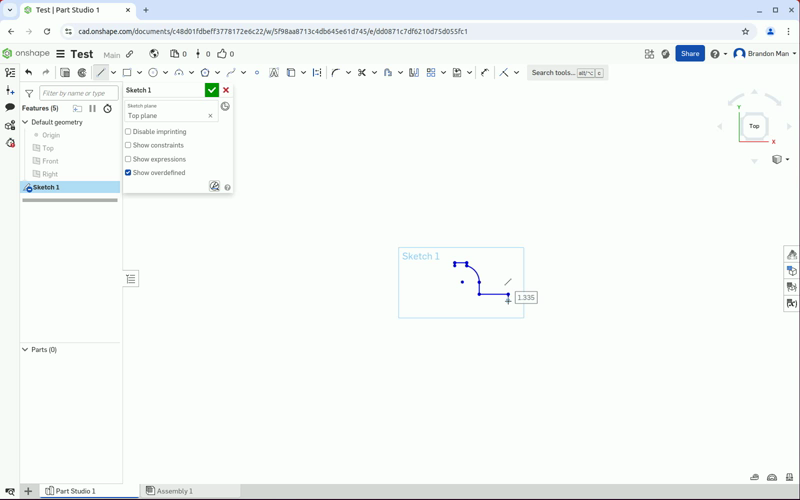
key_down(shift)
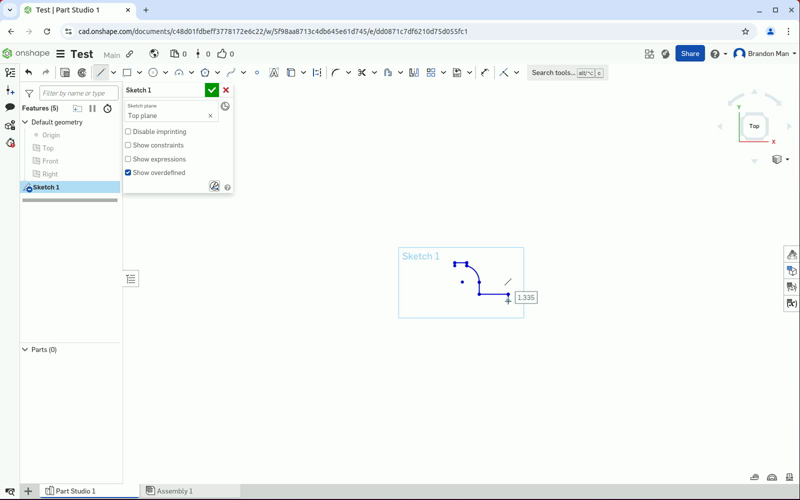
mouse_move(538, 300)
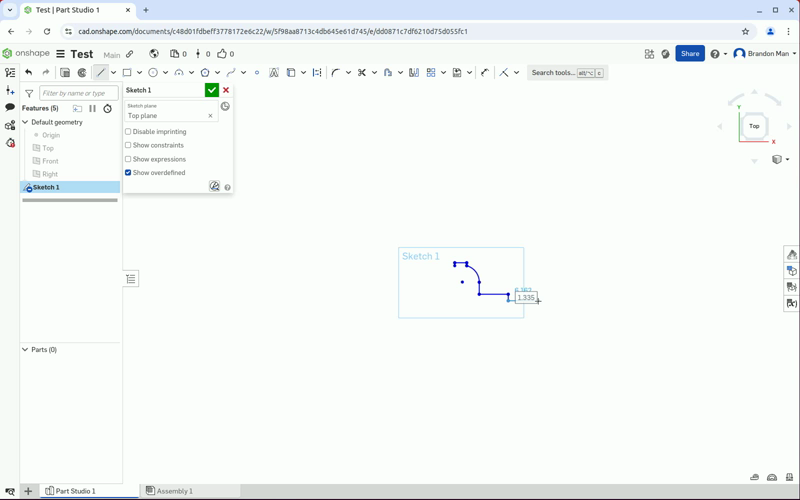
mouse_move(461, 300)
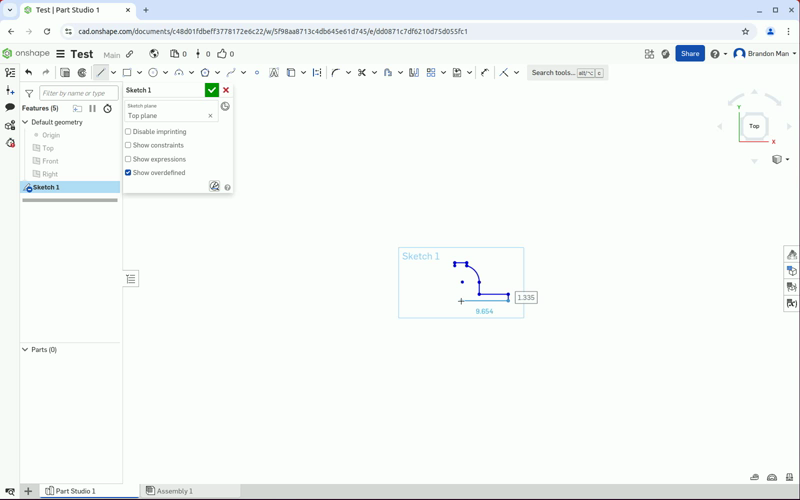
click(461, 300)
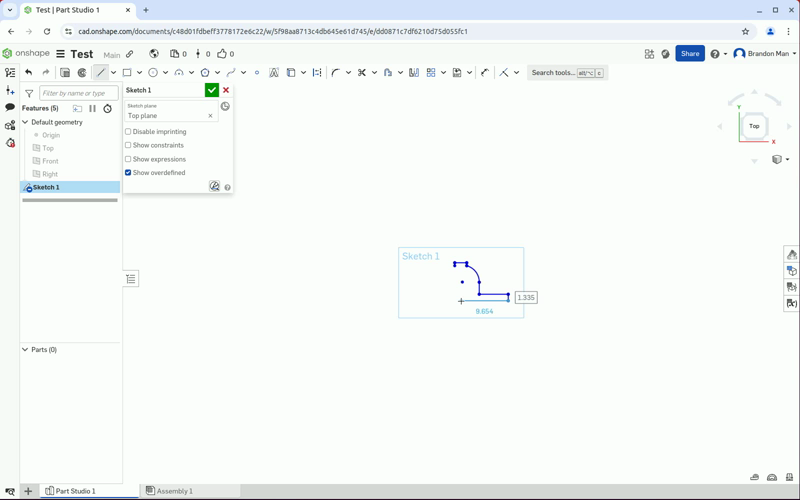
key_up(shift)
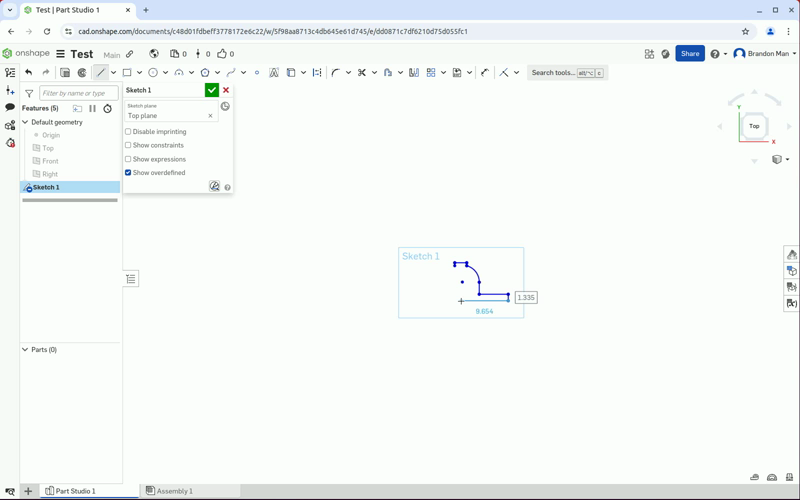
key(esc)
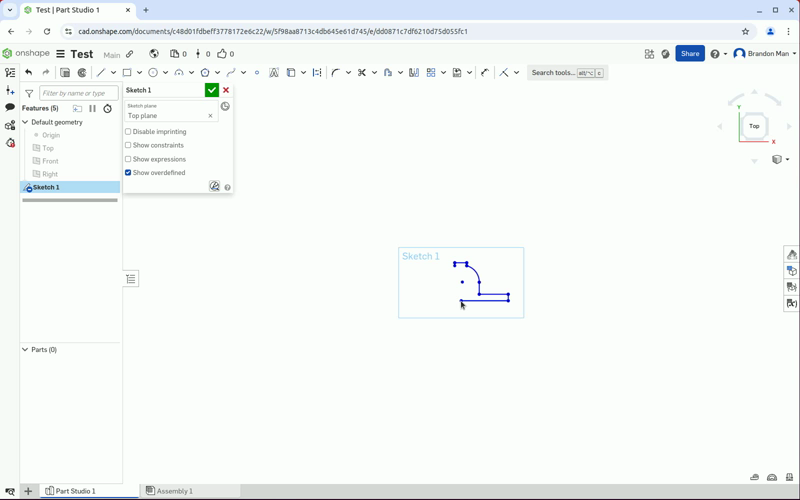
key(a)
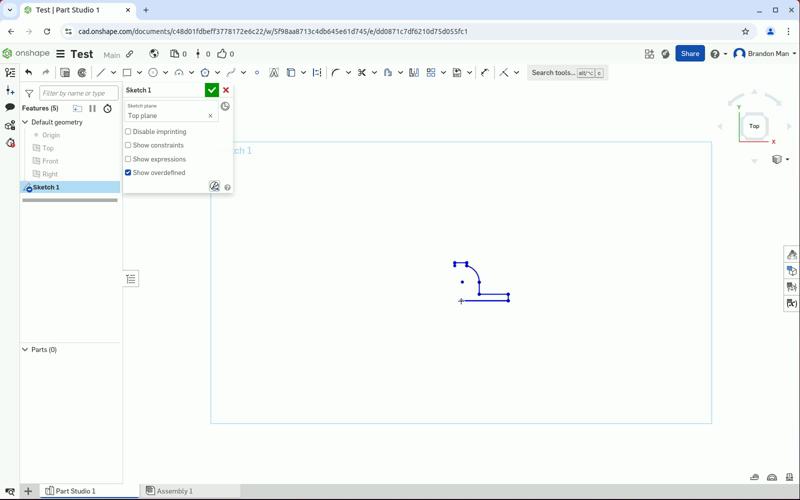
mouse_move(461, 300)
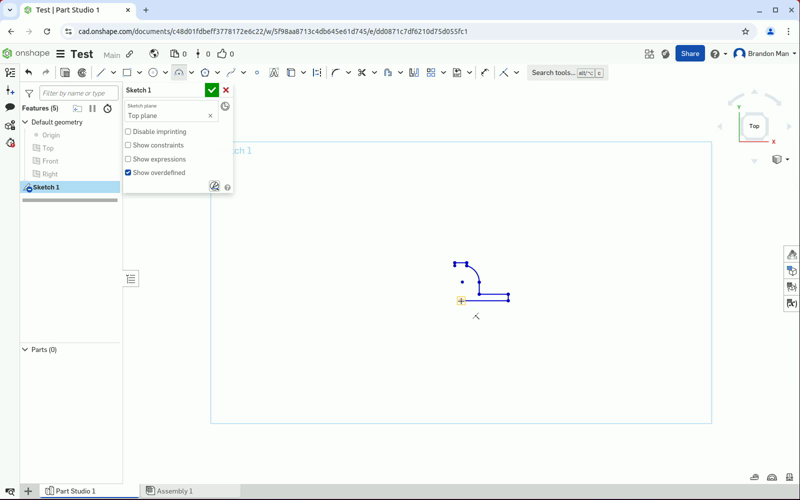
click(461, 300)
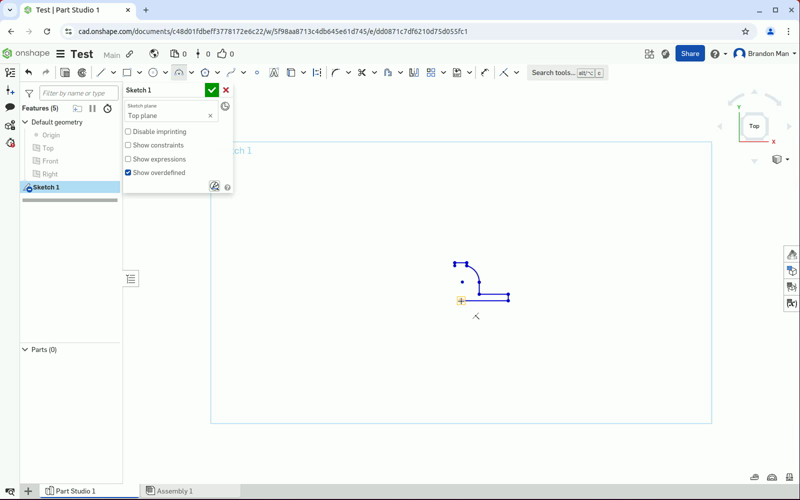
mouse_move(454, 265)
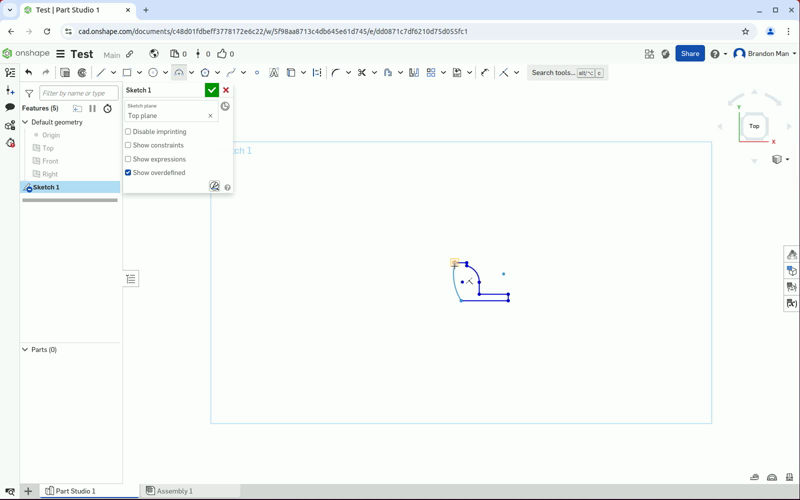
scroll(6)
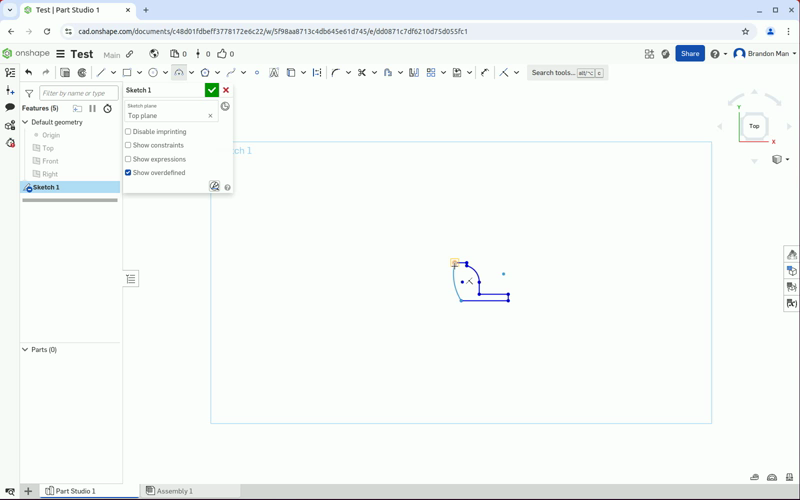
scroll(6)
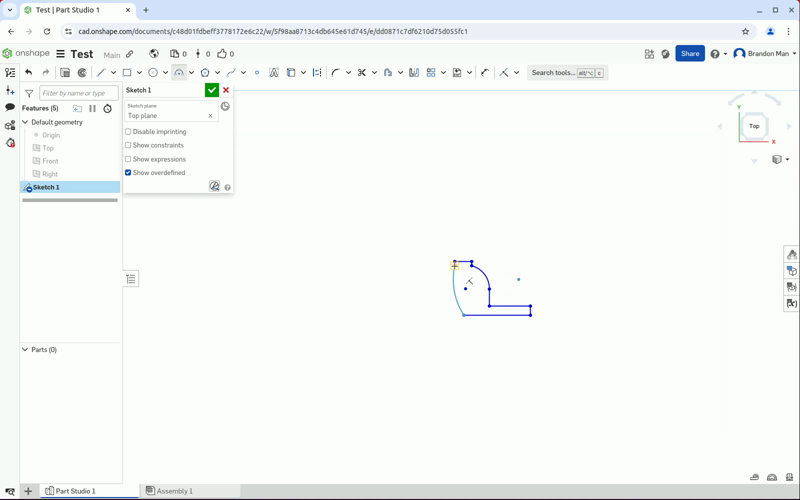
scroll(6)
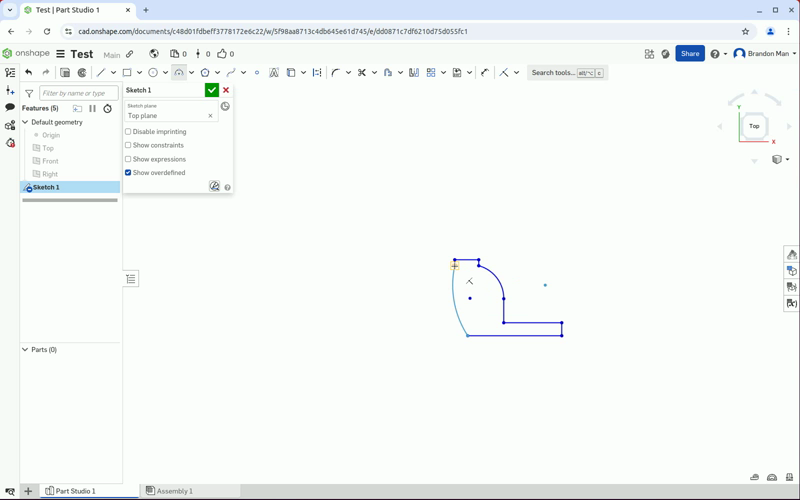
scroll(6)
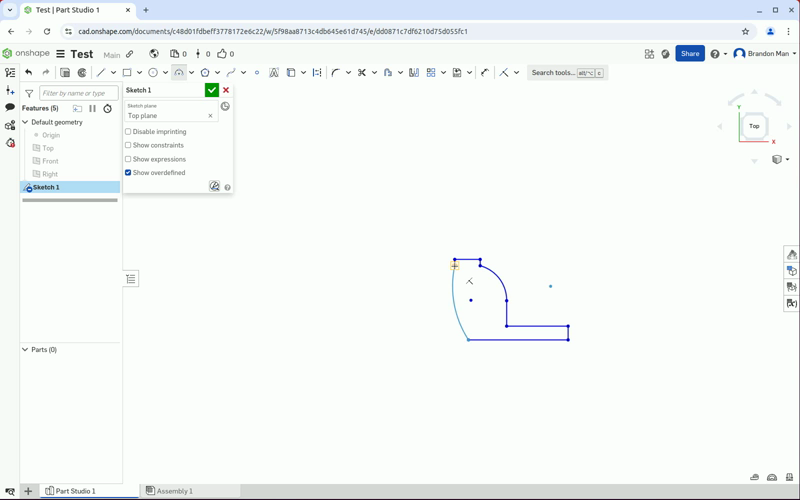
scroll(6)
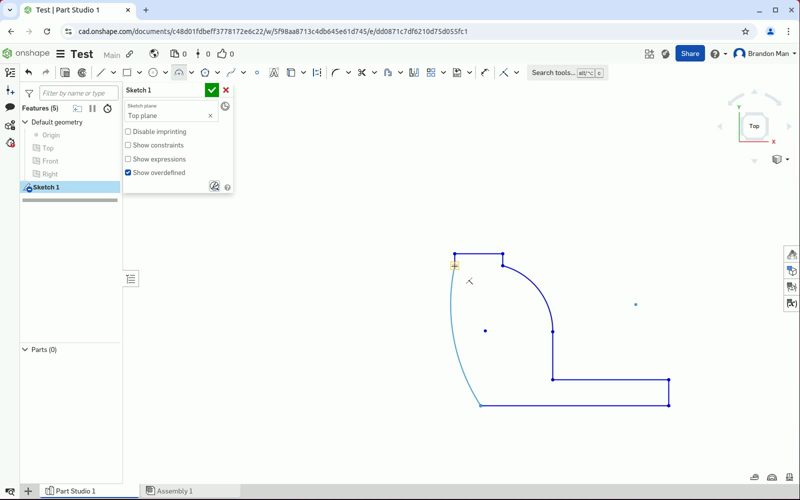
scroll(6)
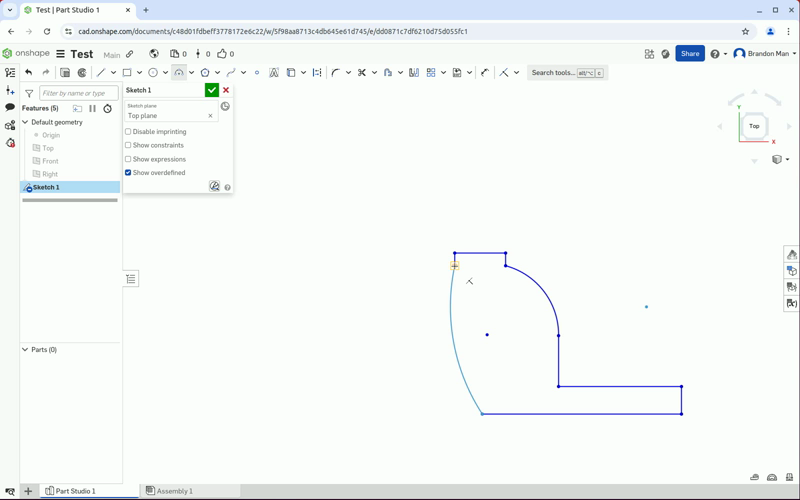
scroll(6)
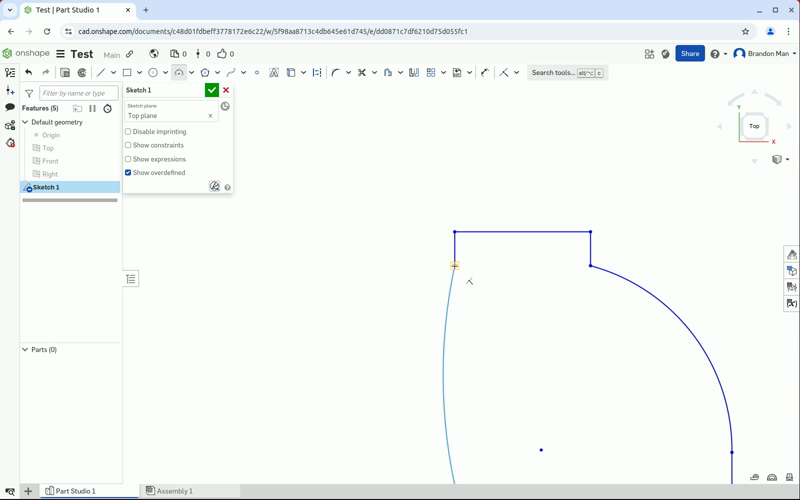
click(454, 265)
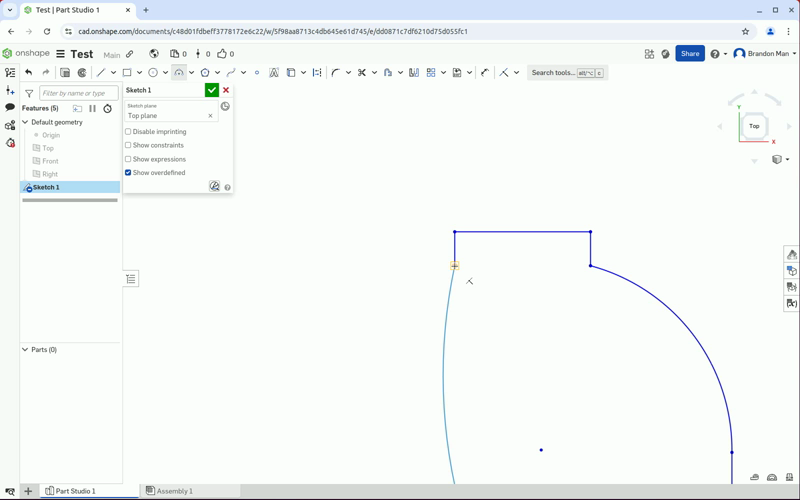
scroll(-6)
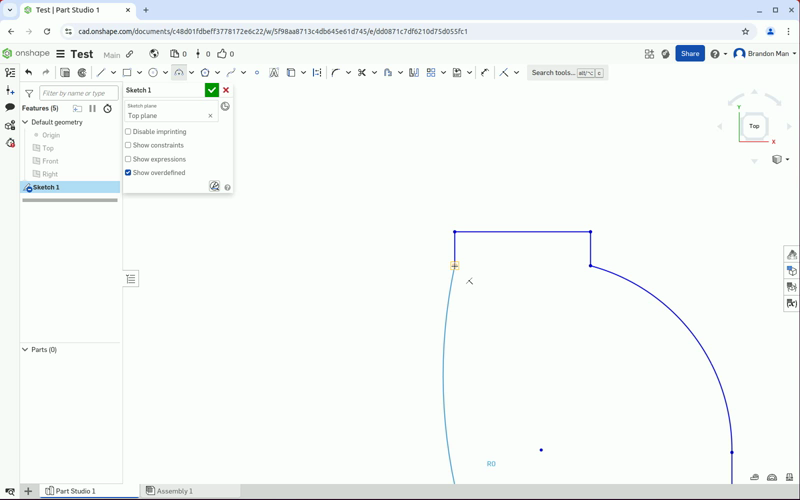
scroll(-6)
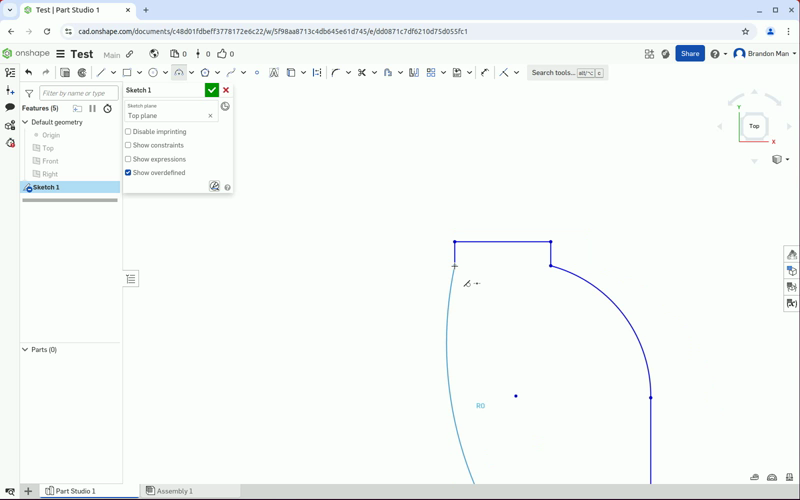
scroll(-6)
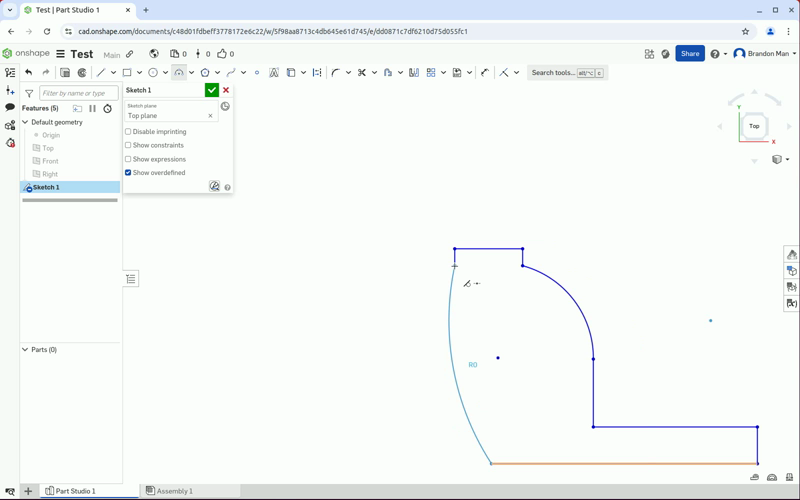
scroll(-6)
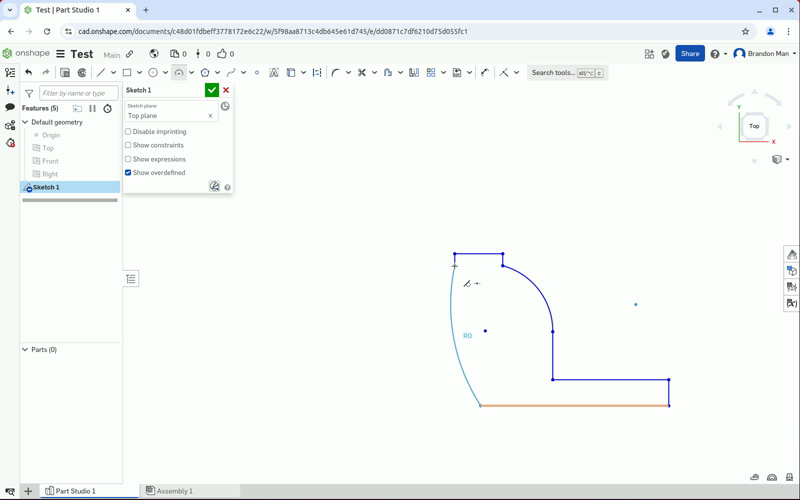
scroll(-6)
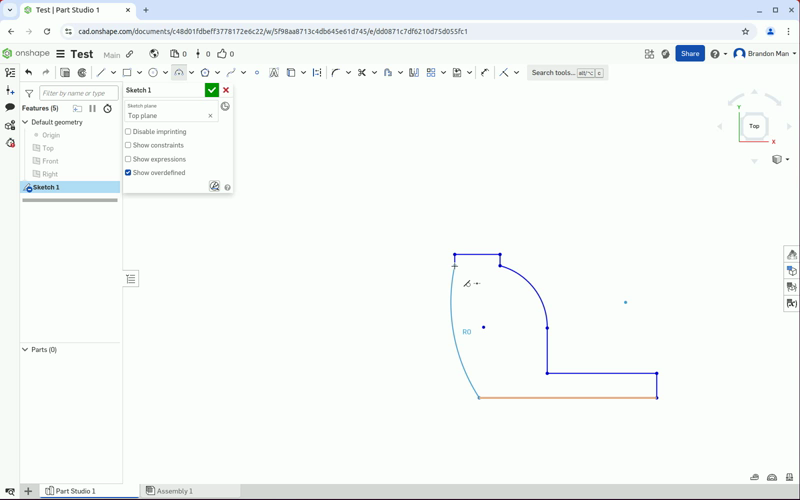
scroll(-6)
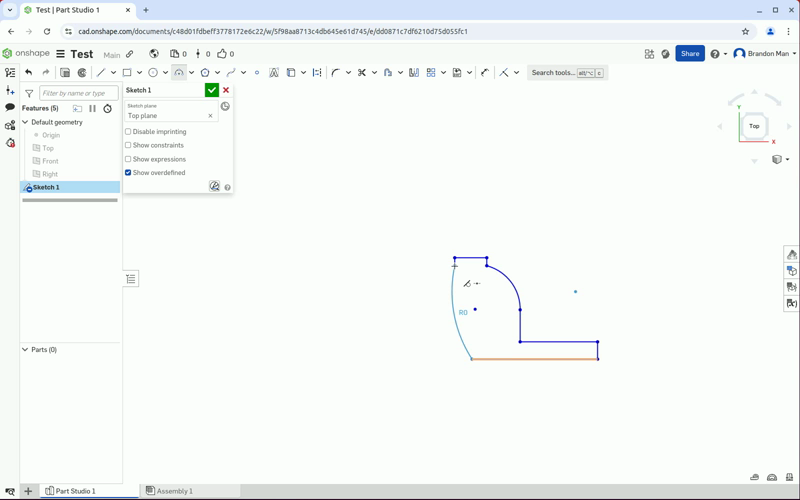
scroll(-6)
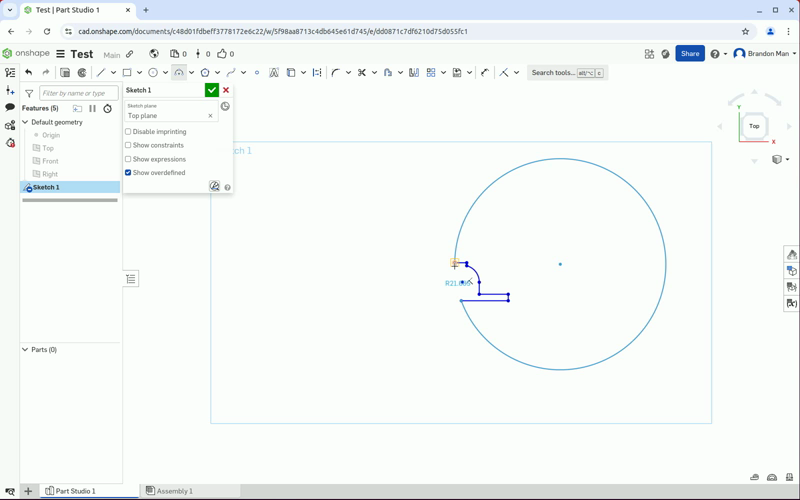
key_down(shift)
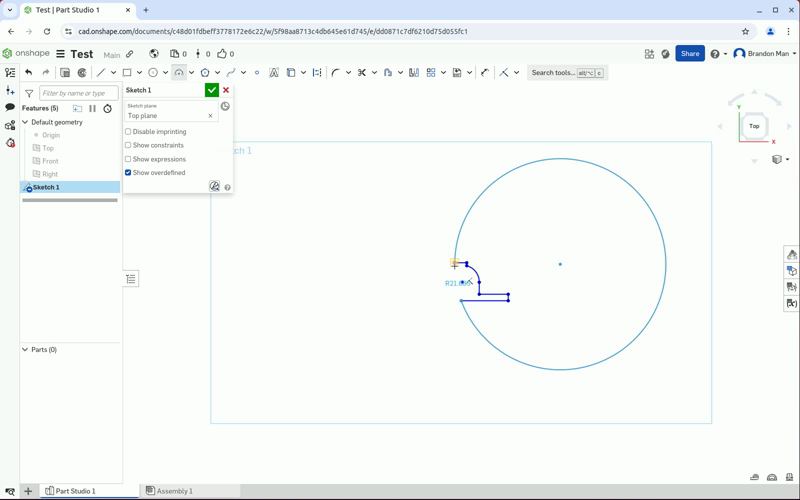
mouse_move(443, 285)
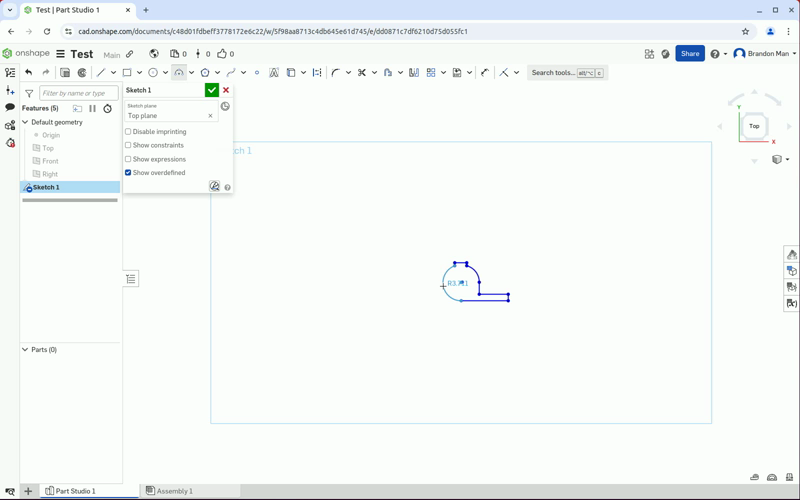
click(443, 285)
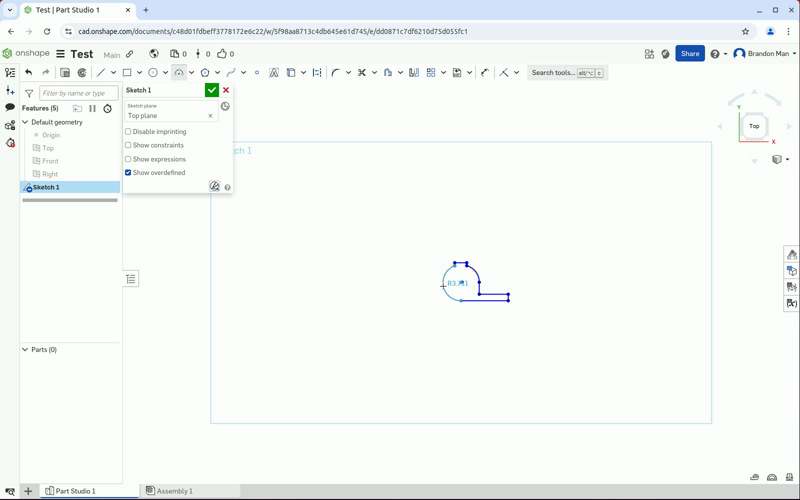
key_up(shift)
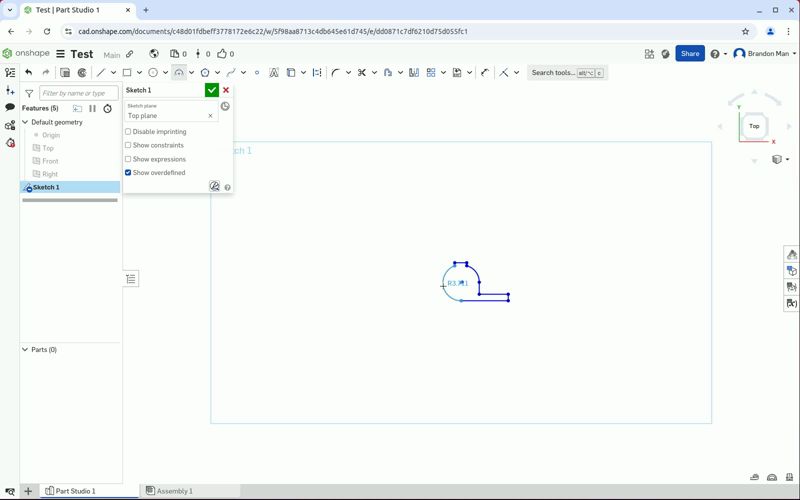
key(esc)
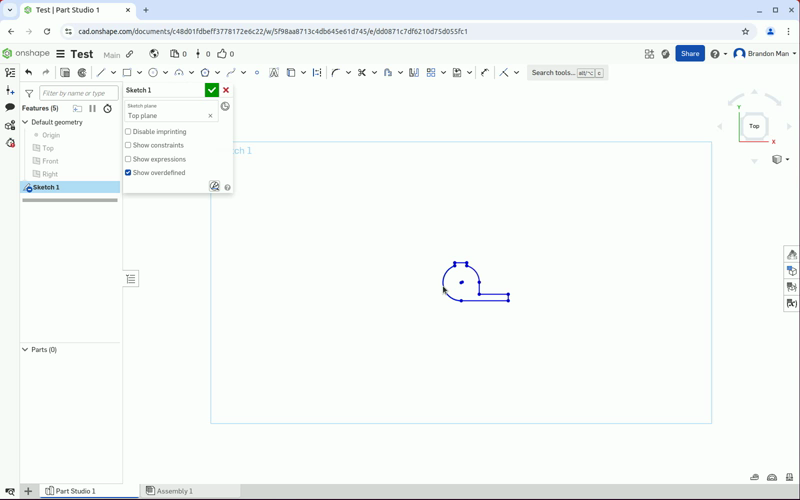
key(c)
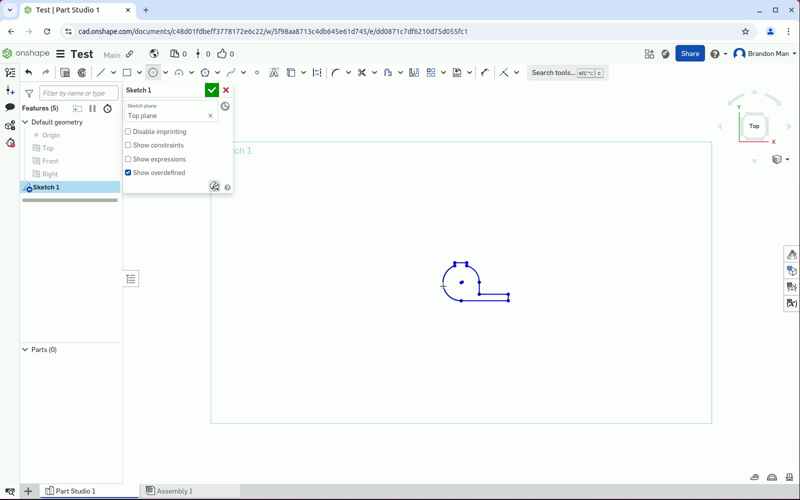
key_down(shift)
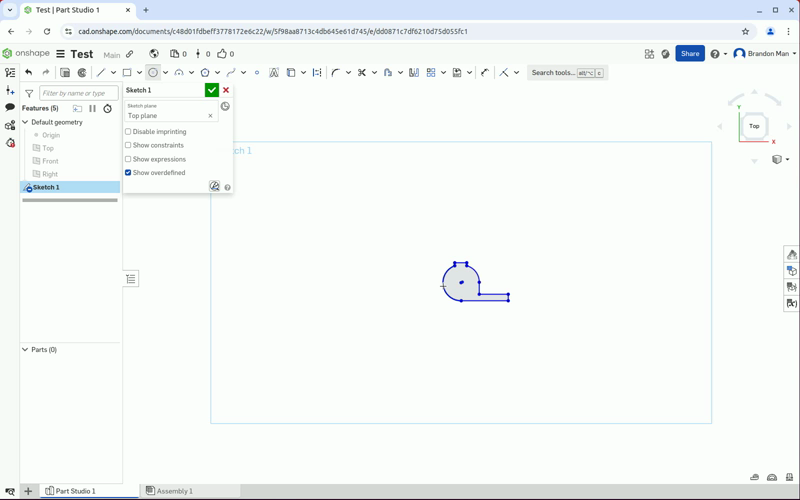
mouse_move(461, 282)
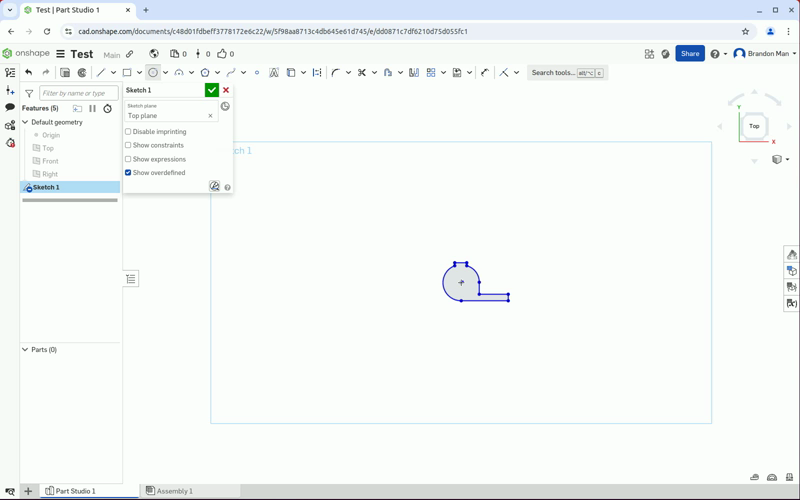
click(461, 282)
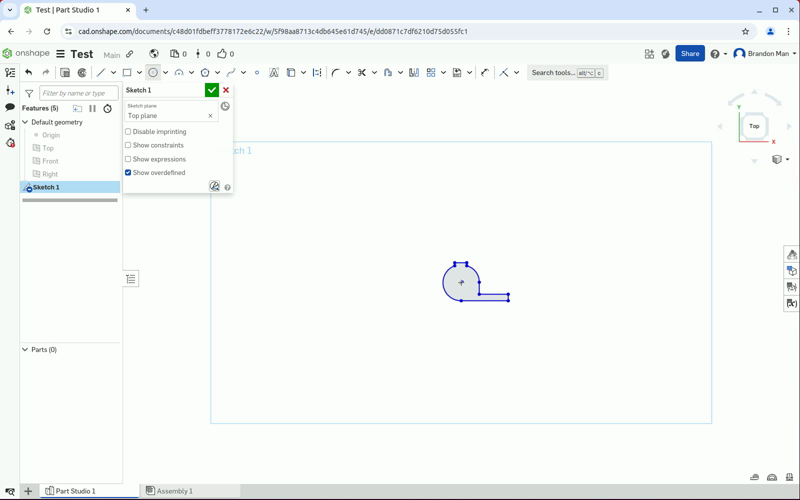
key_up(shift)
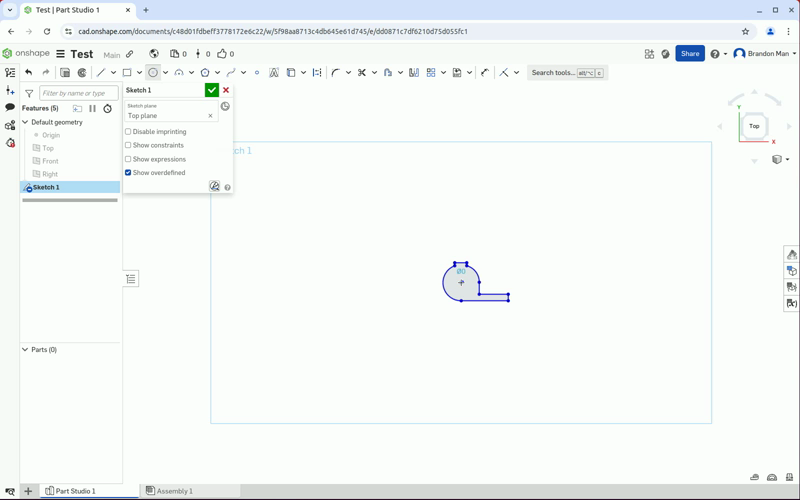
mouse_move(475, 282)
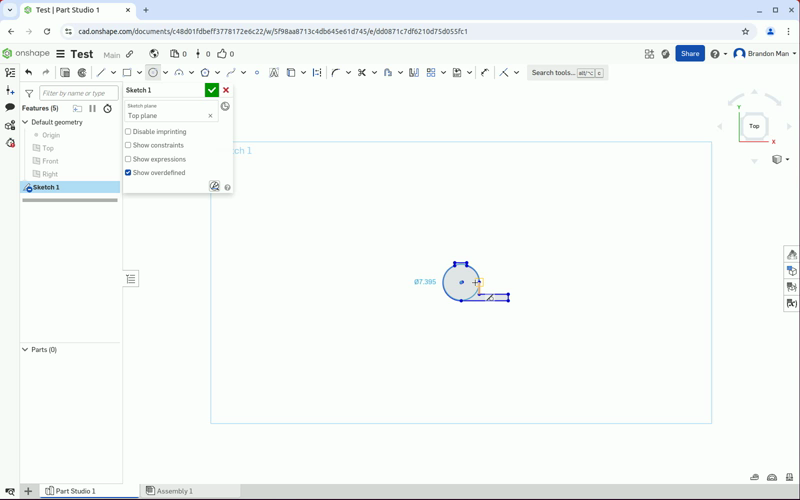
scroll(6)
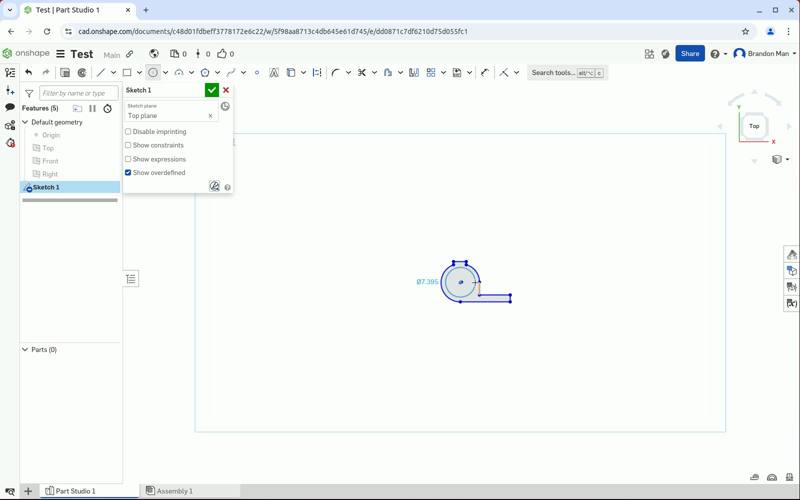
scroll(6)
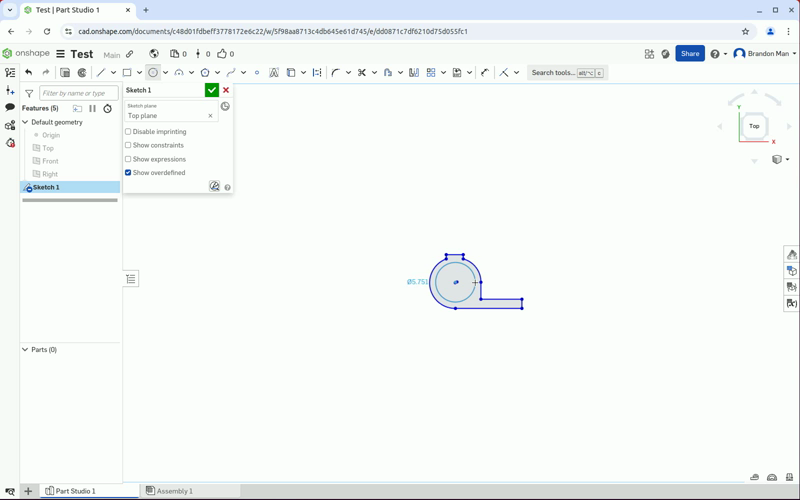
scroll(6)
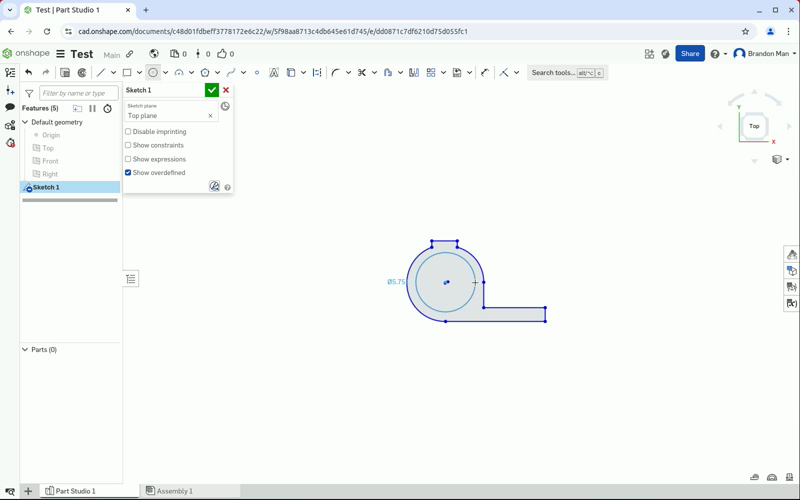
scroll(6)
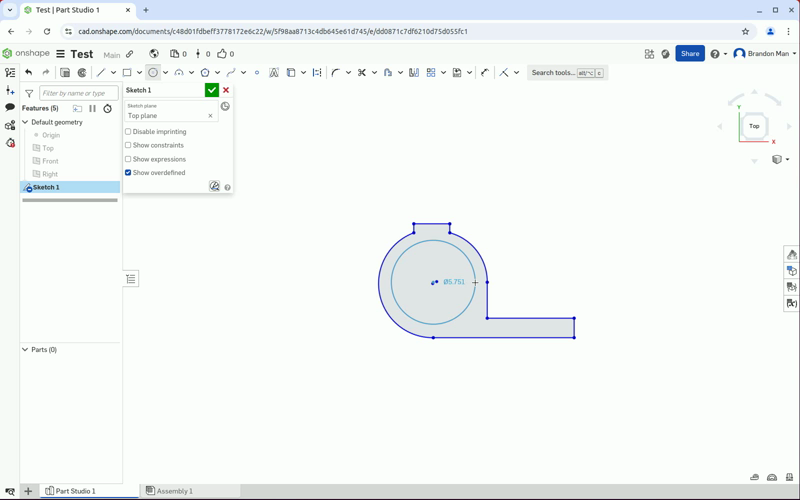
scroll(6)
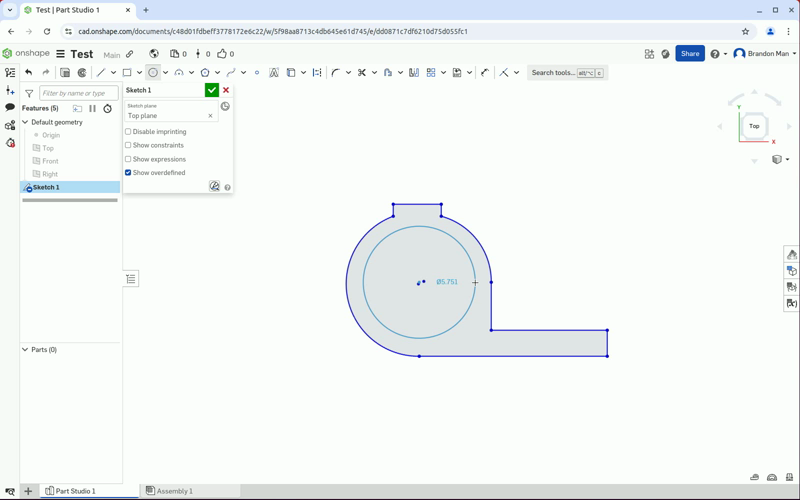
scroll(6)
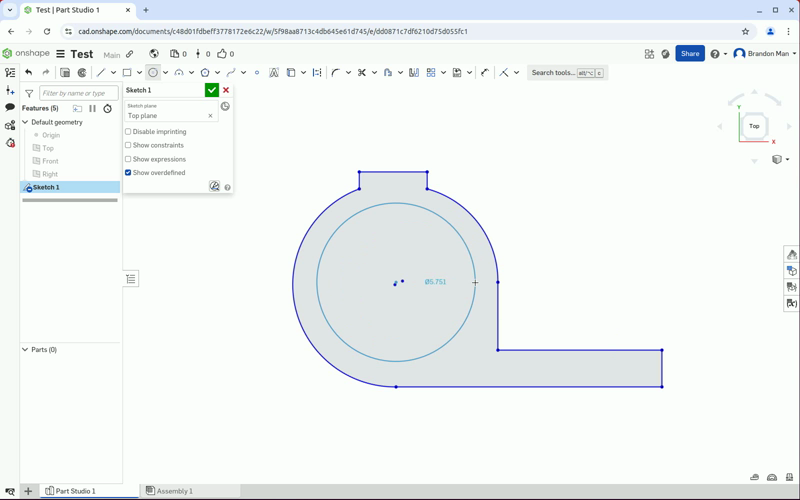
scroll(6)
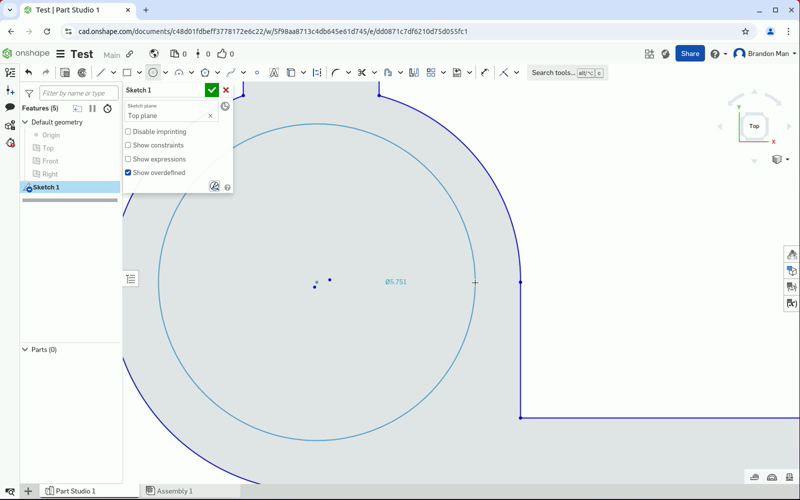
click(475, 282)
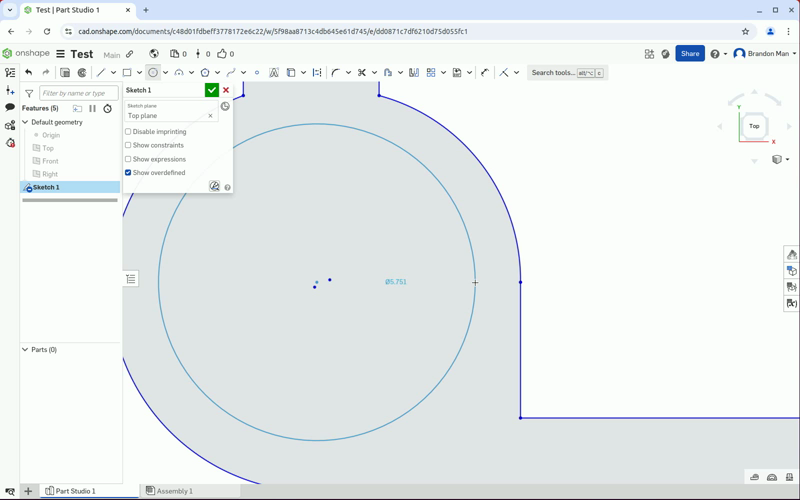
scroll(-6)
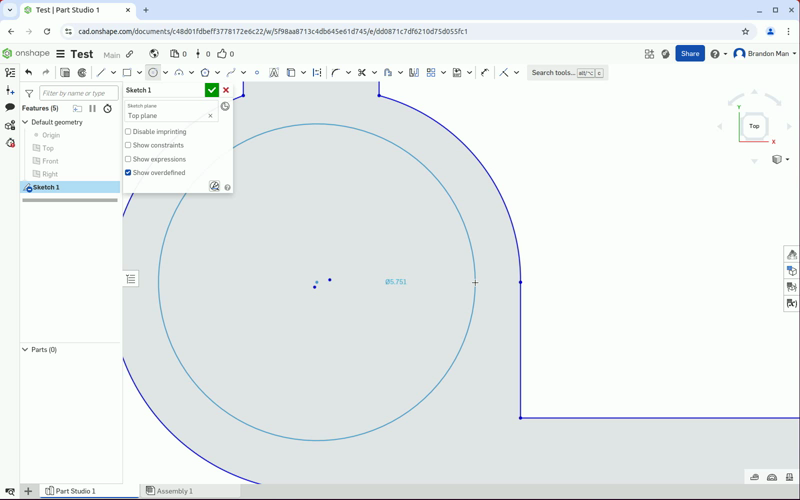
scroll(-6)
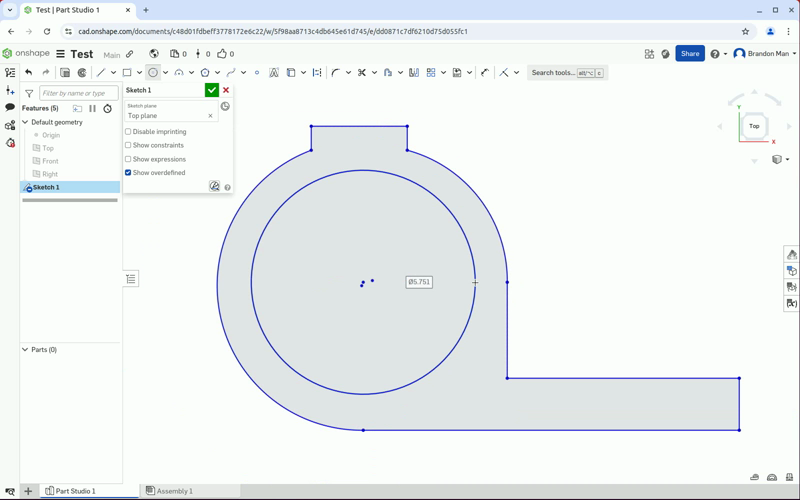
scroll(-6)
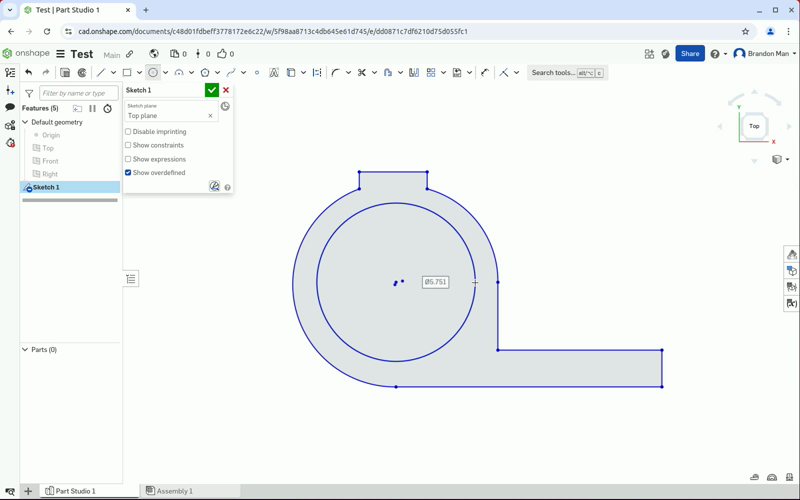
scroll(-6)
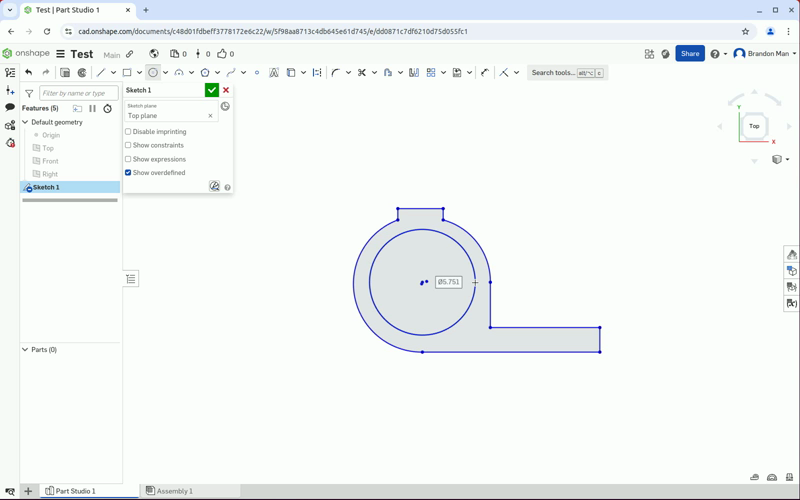
scroll(-6)
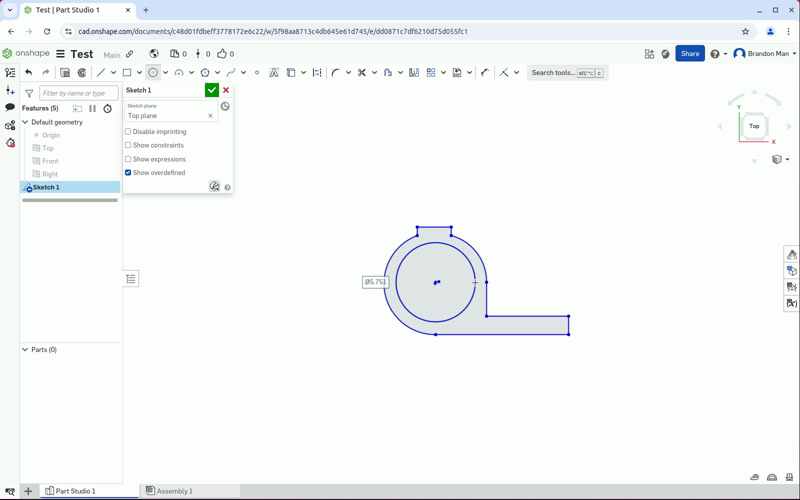
scroll(-6)
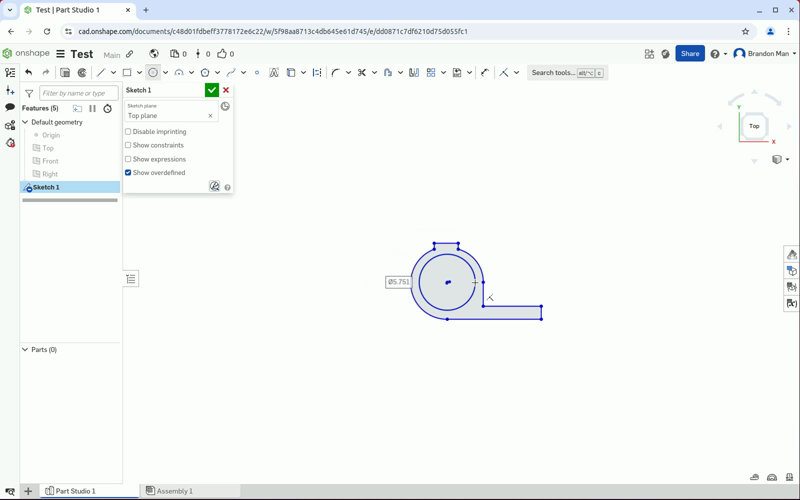
scroll(-6)
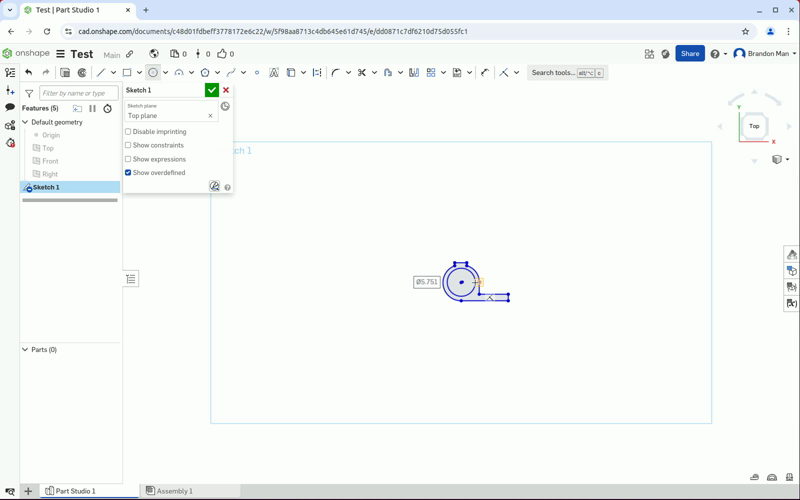
key(esc)
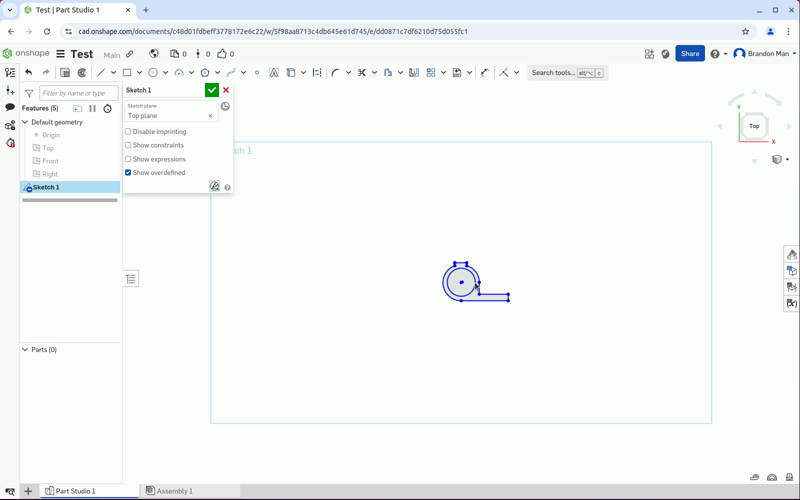
mouse_move(476, 296)
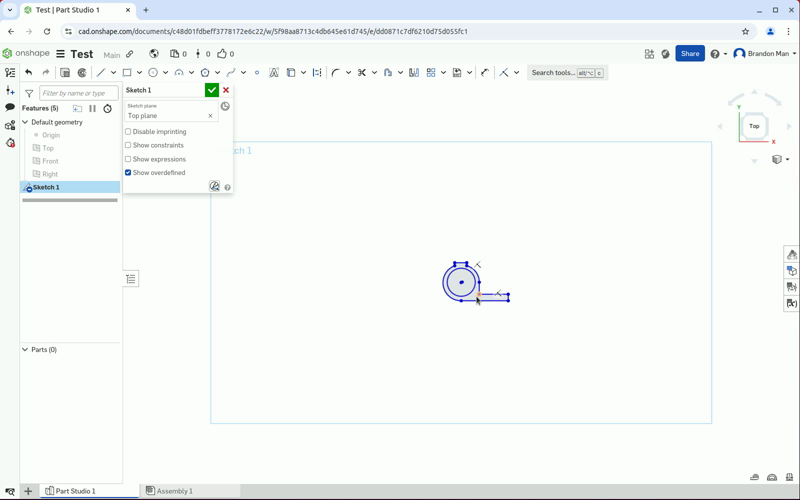
scroll(6)
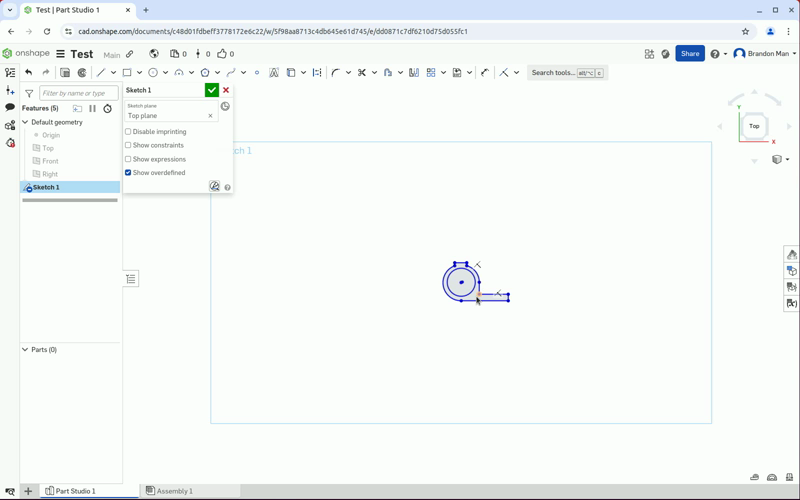
scroll(6)
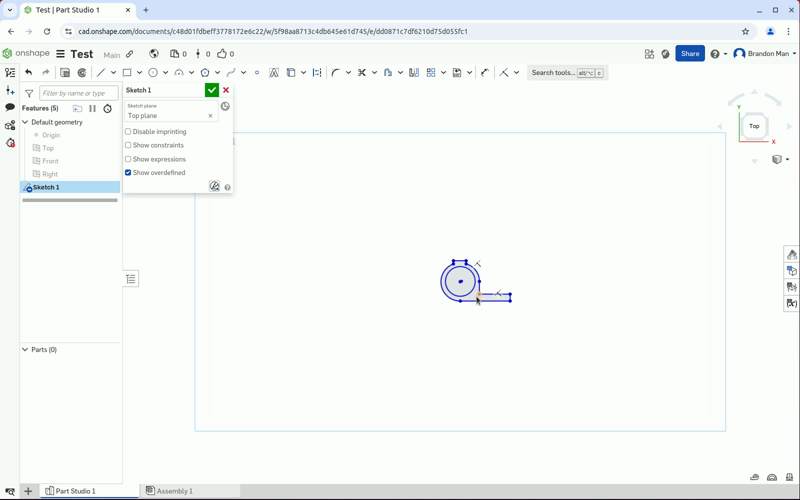
scroll(6)
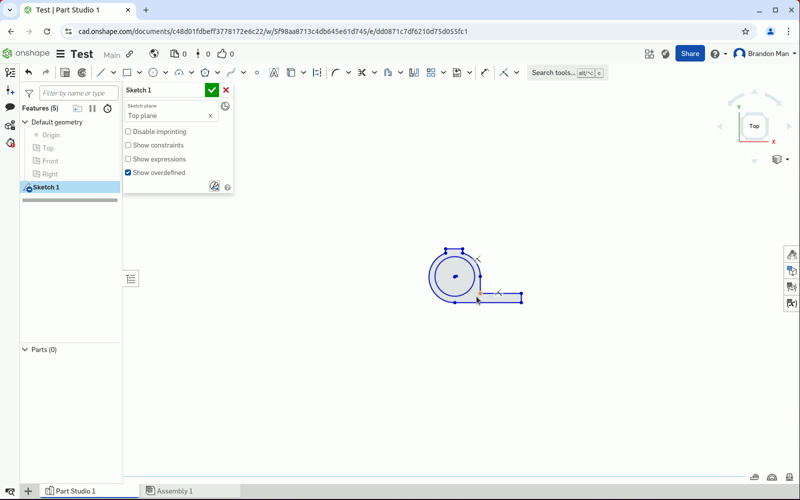
scroll(6)
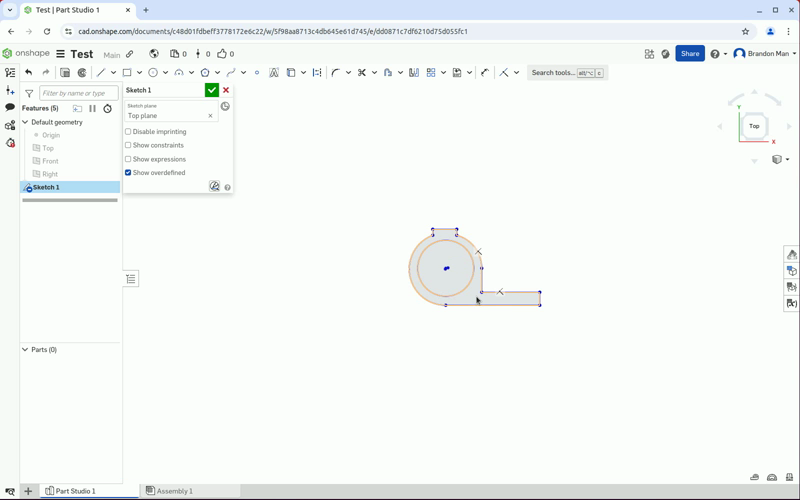
scroll(6)
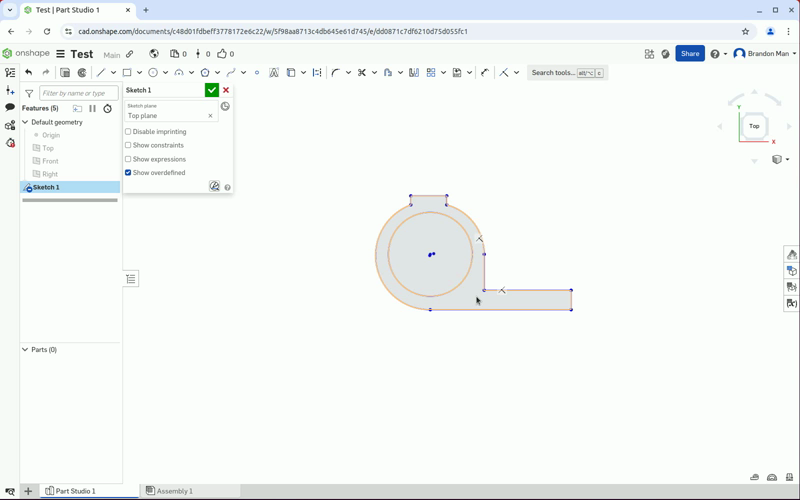
scroll(6)
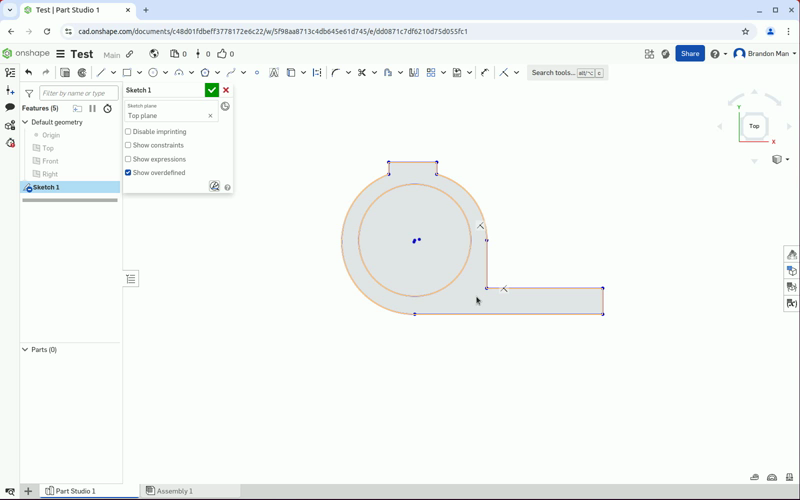
scroll(6)
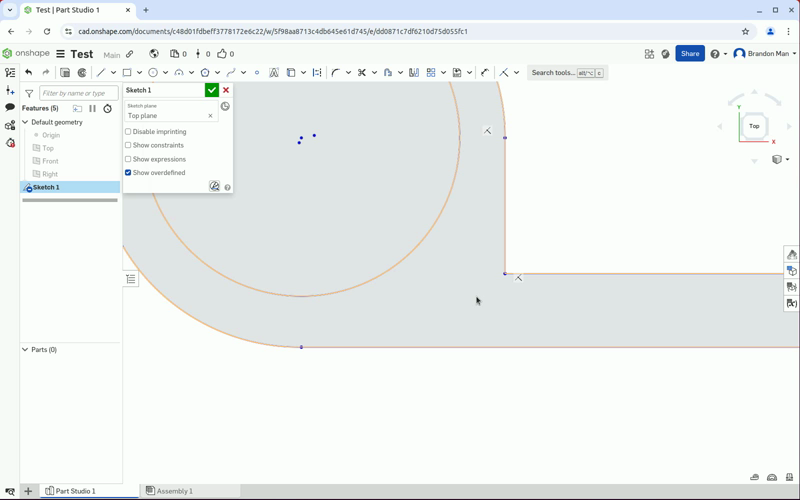
click(476, 296)
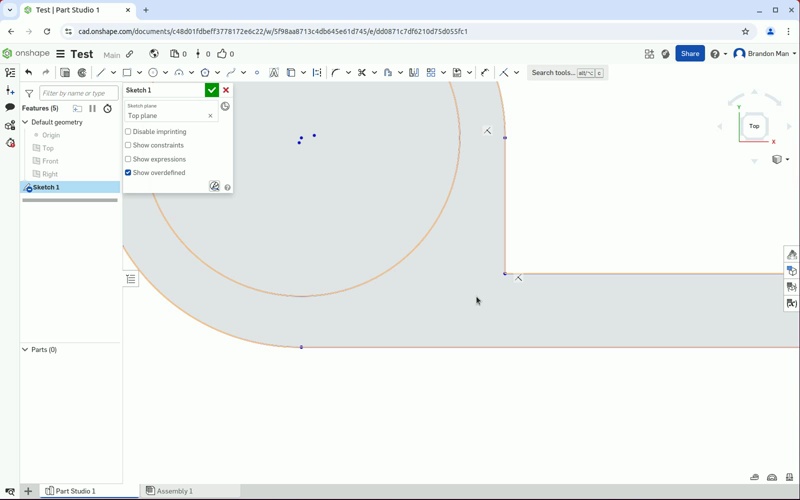
scroll(-6)
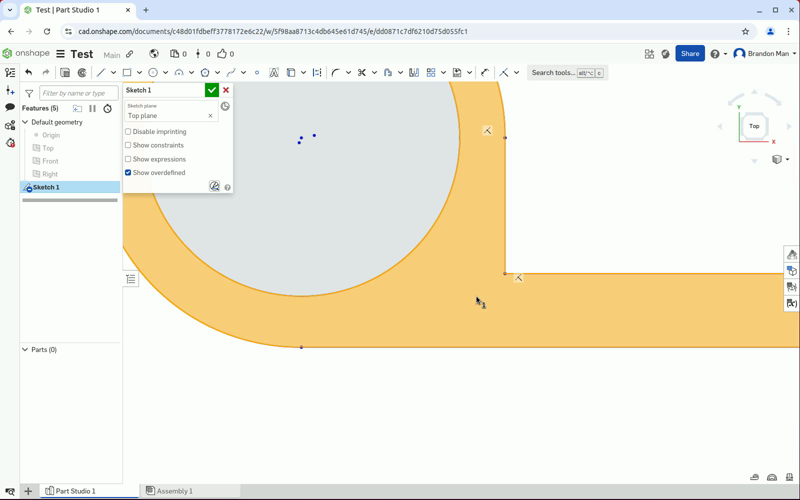
scroll(-6)
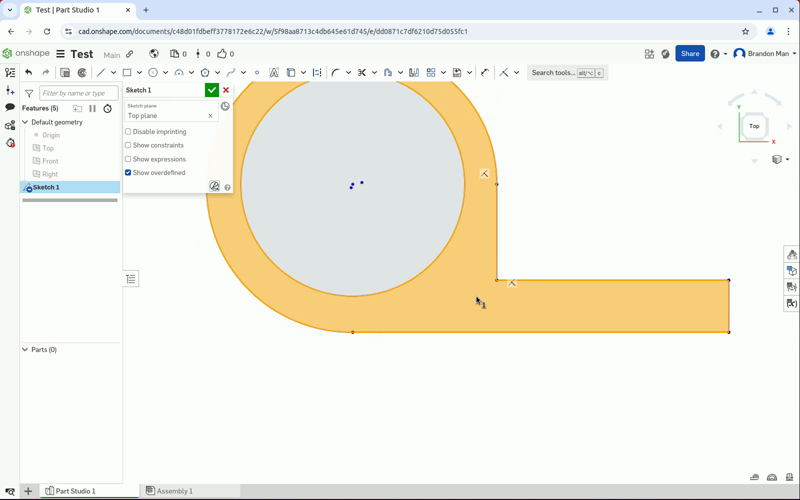
scroll(-6)
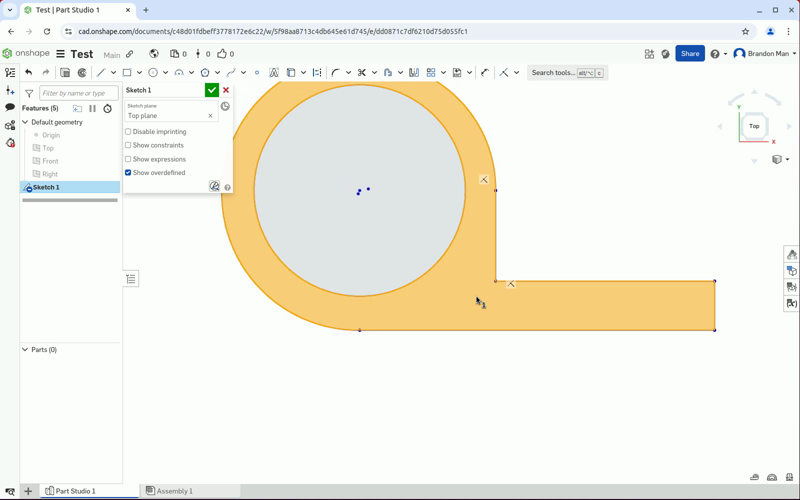
scroll(-6)
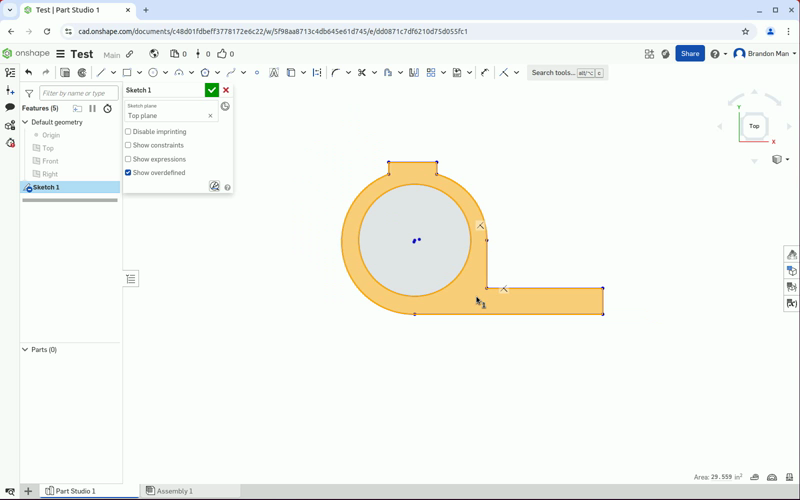
scroll(-6)
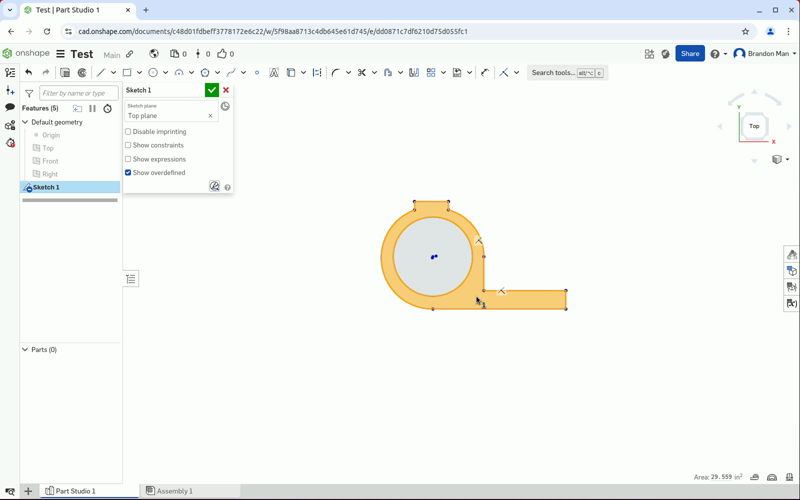
scroll(-6)
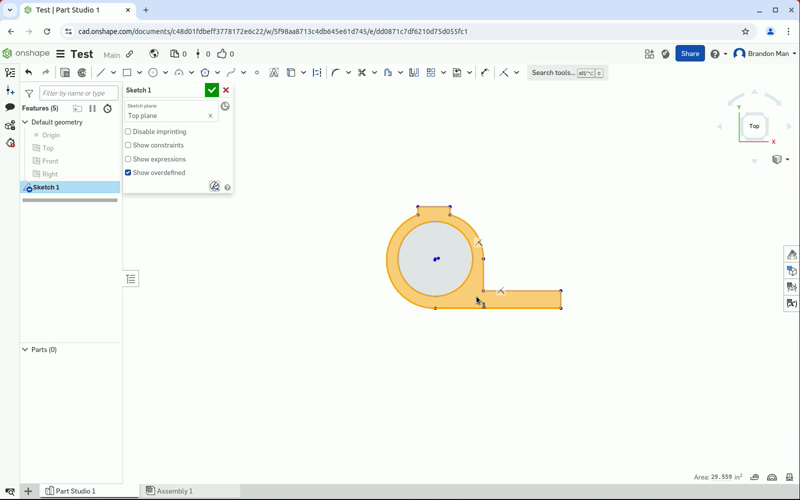
scroll(-6)
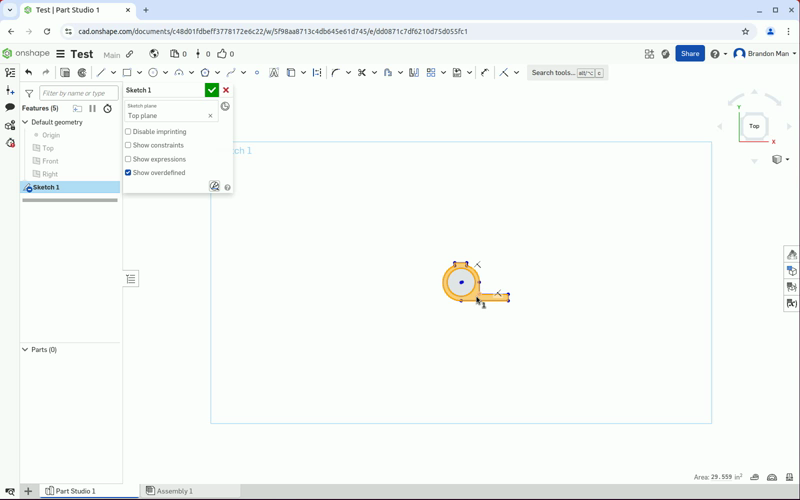
mouse_move(73, 352)
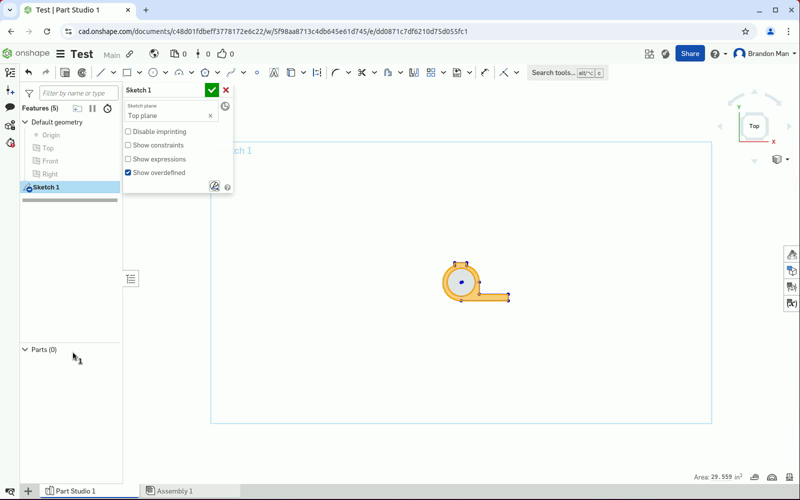
key(shift+y)
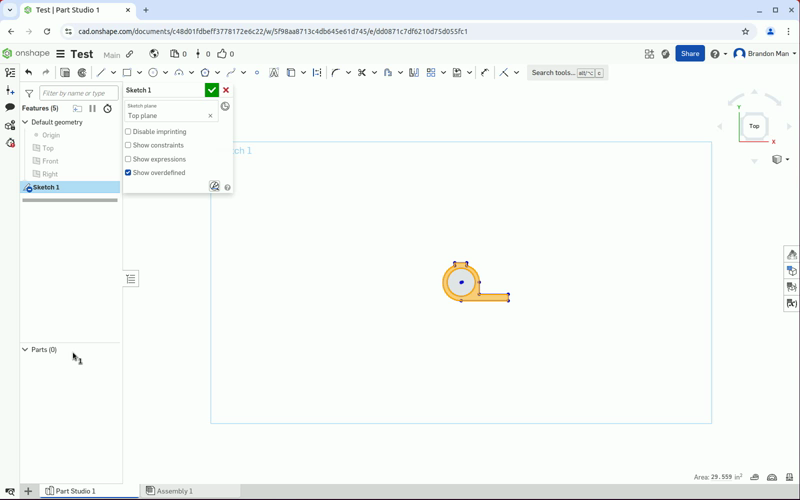
key(shift+e)
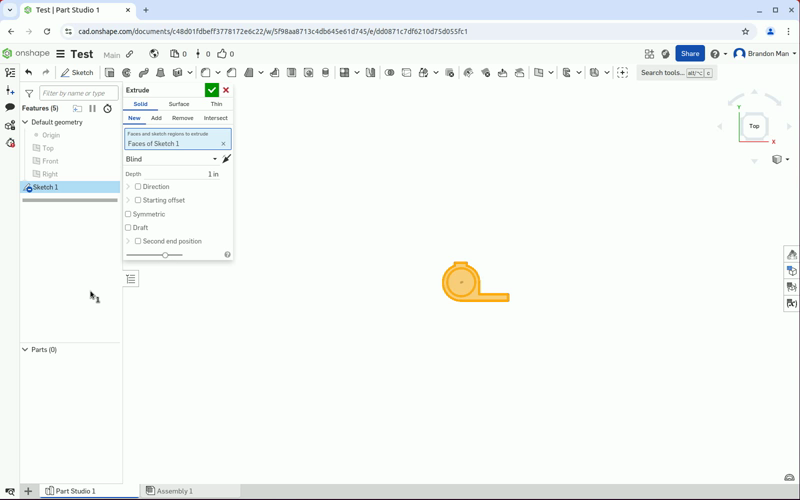
mouse_move(143, 106)
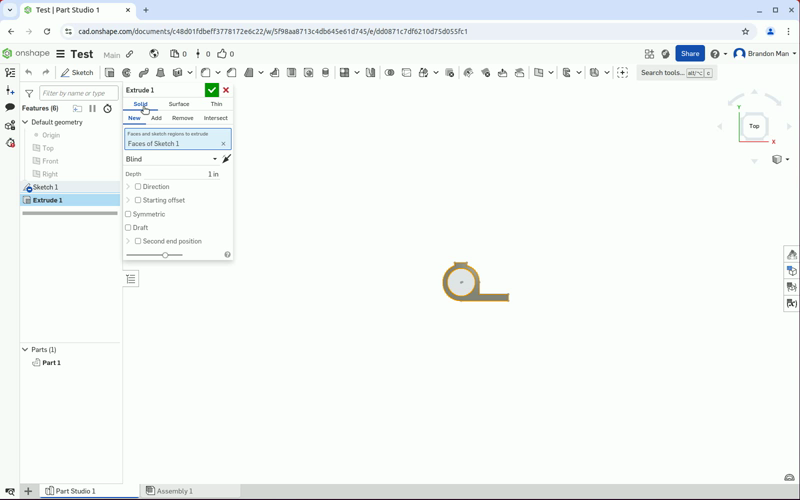
click(143, 106)
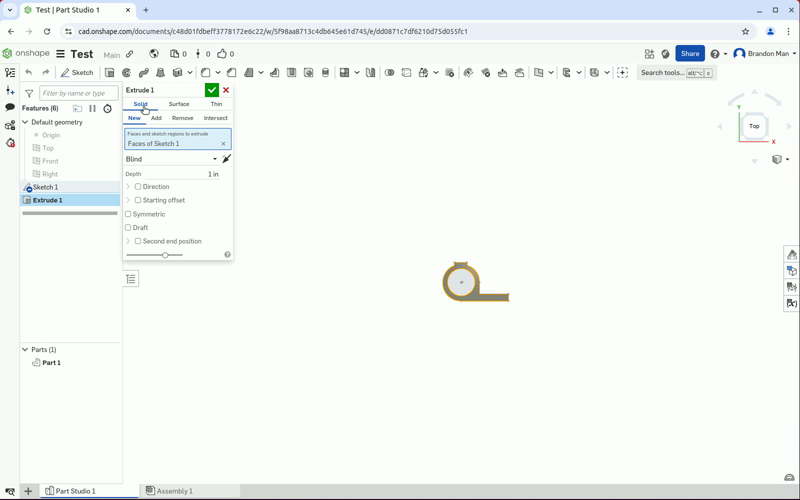
mouse_move(137, 120)
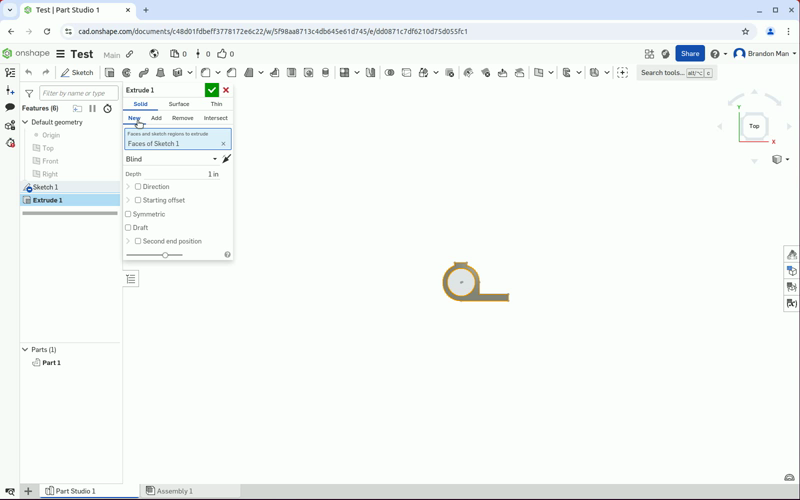
click(137, 120)
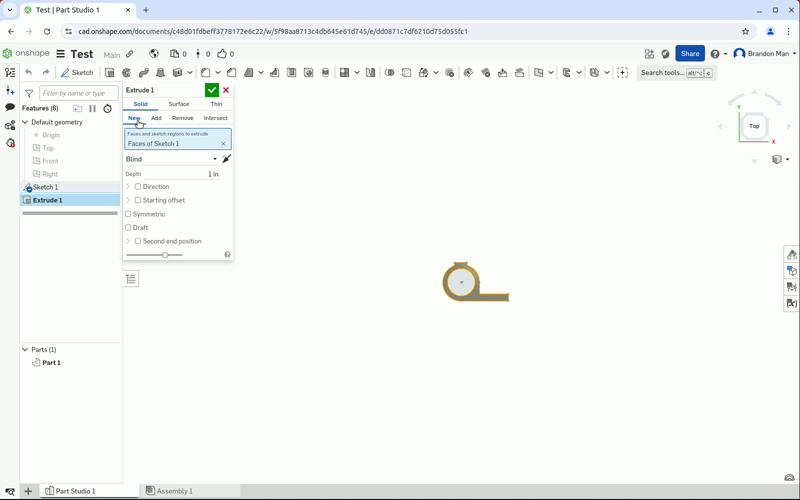
key(tab, 4)
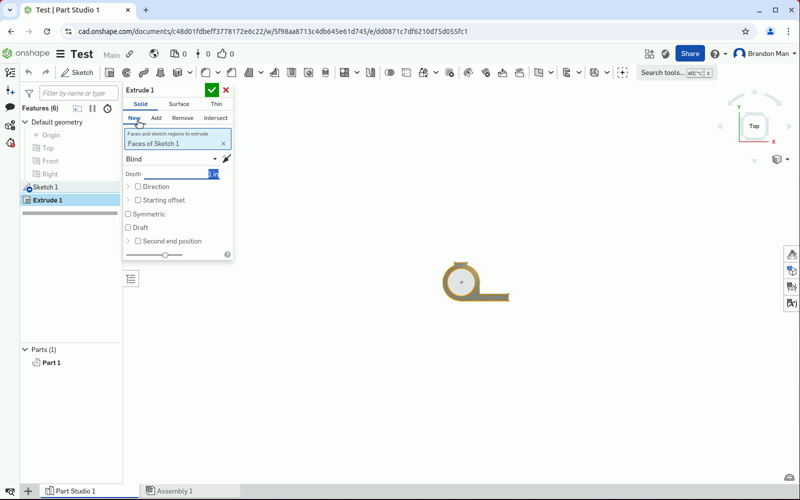
text(12.036)
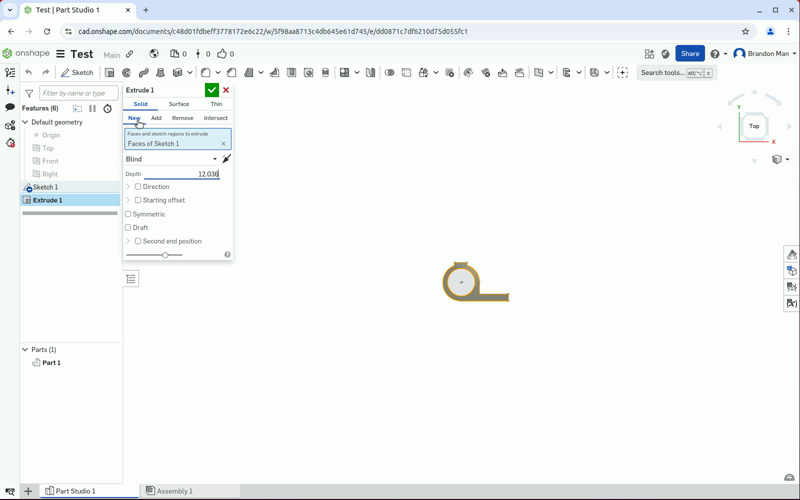
key(enter)
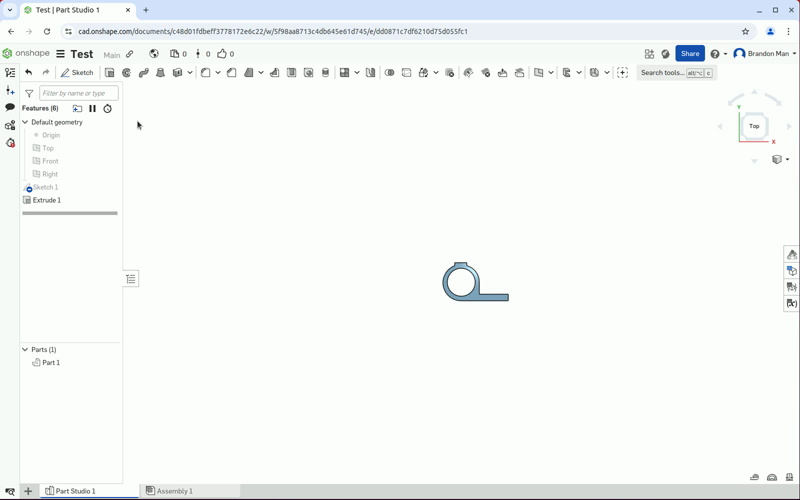
key(shift+h)
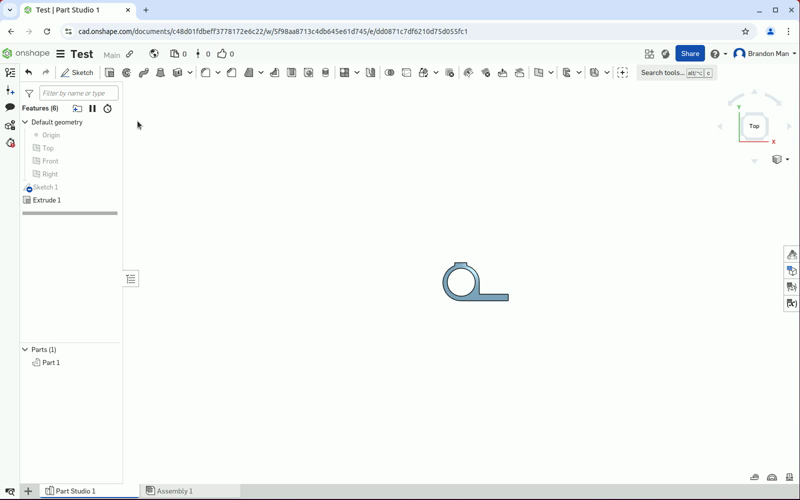
key(shift+h)
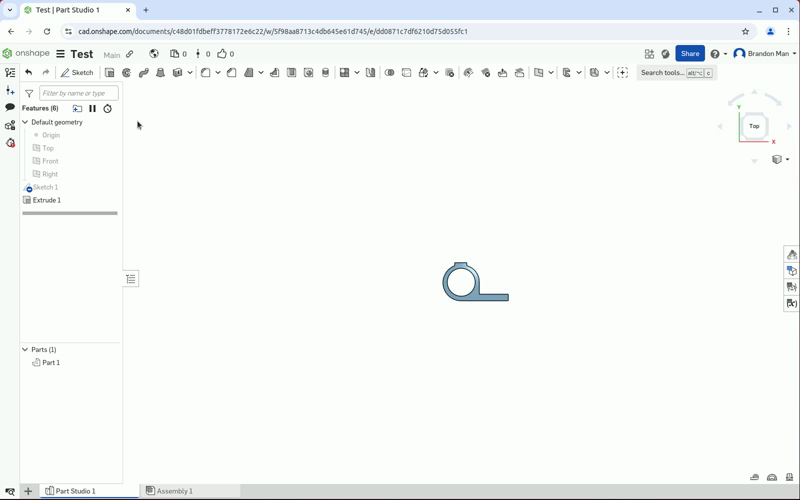
mouse_move(73, 189)
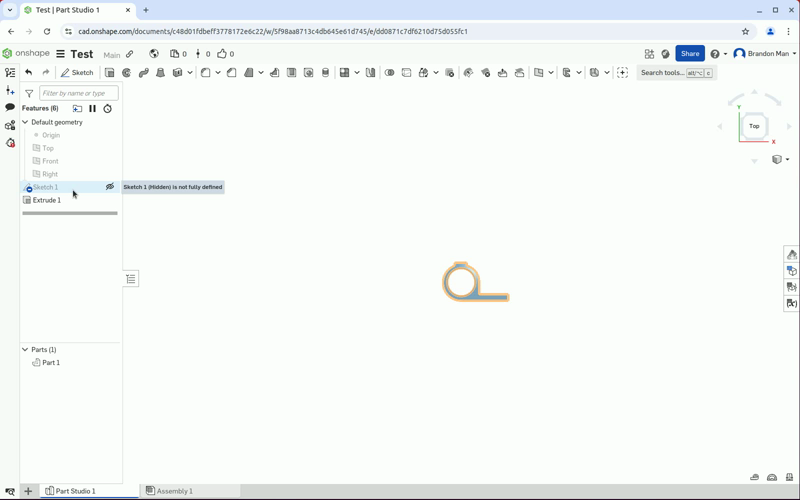
click(73, 189)
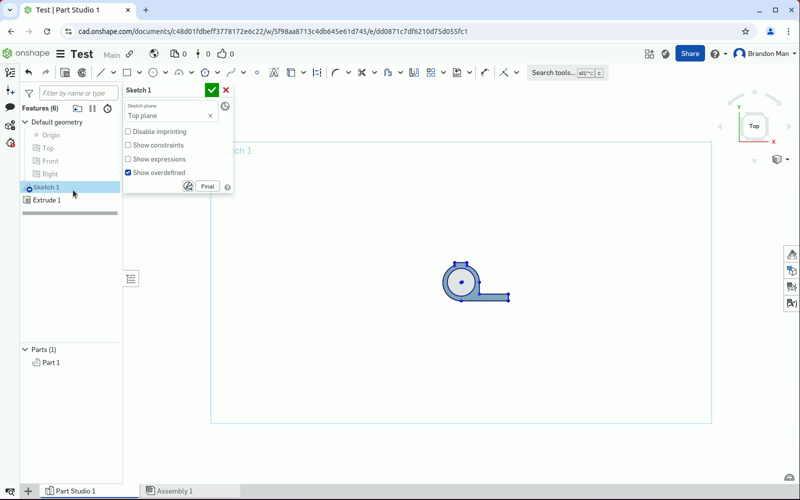
mouse_move(229, 92)
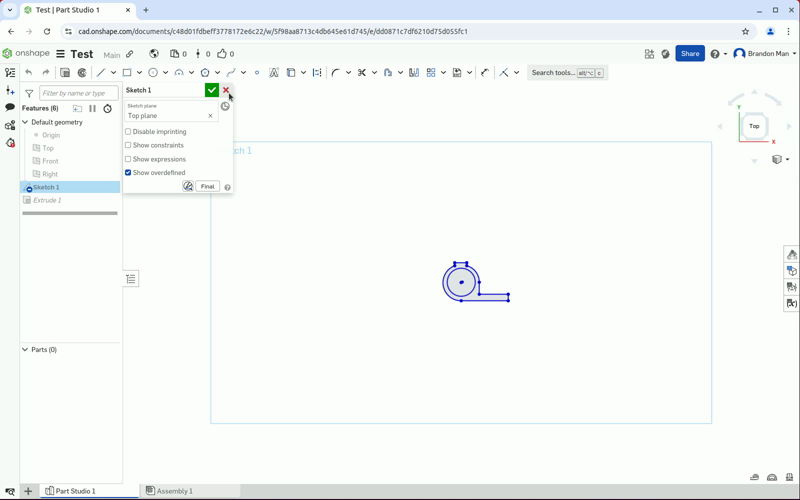
click(229, 92)
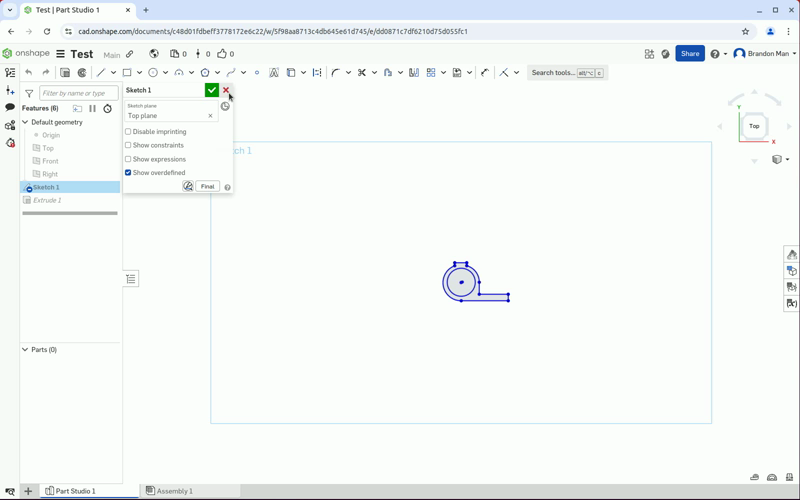
key(shift+s)
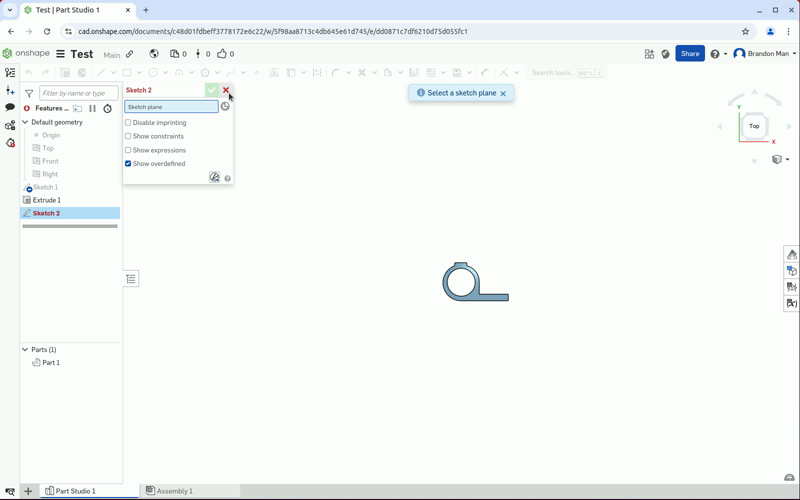
mouse_move(73, 150)
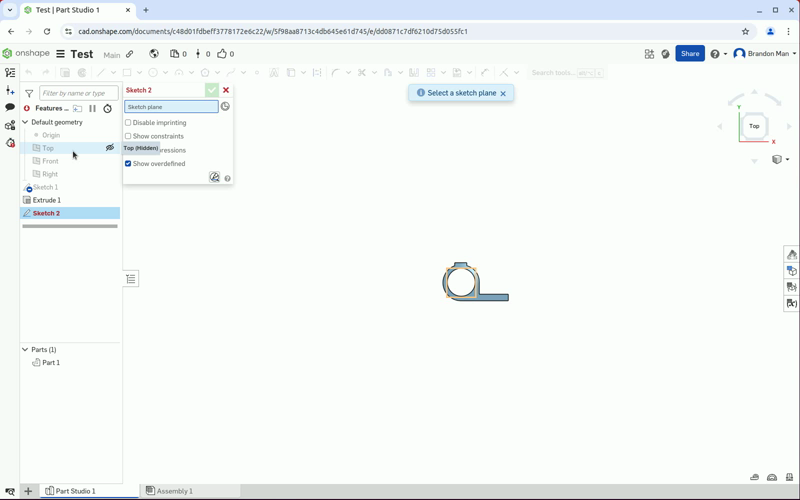
click(73, 150)
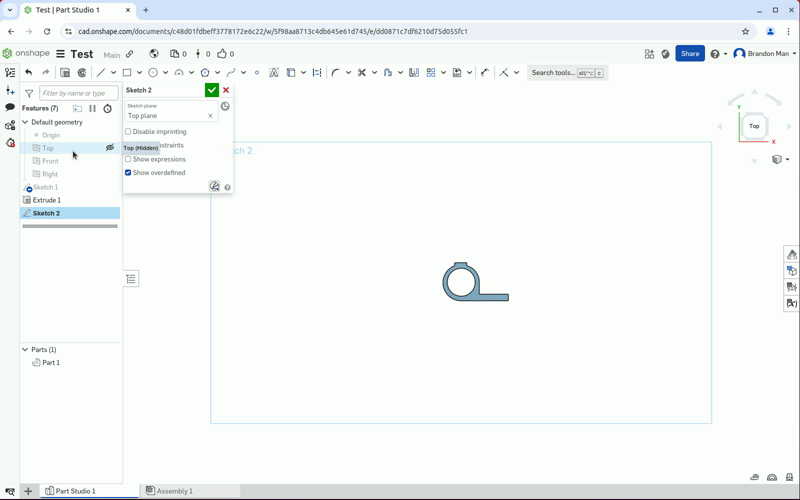
mouse_move(73, 352)
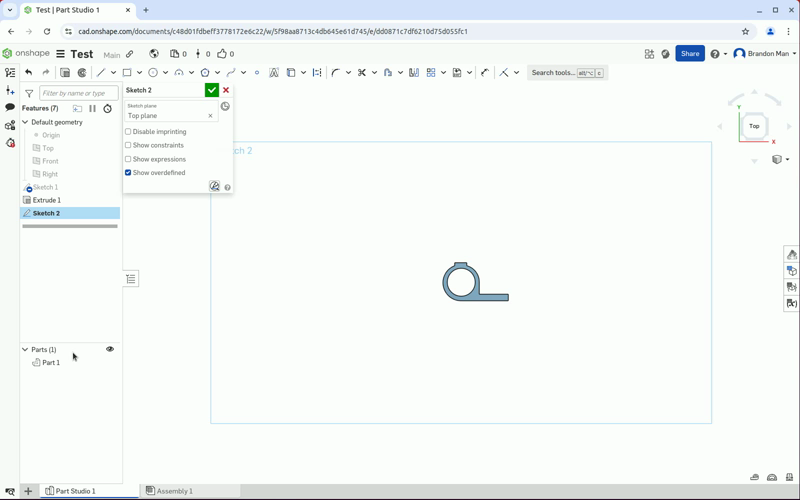
key(y)
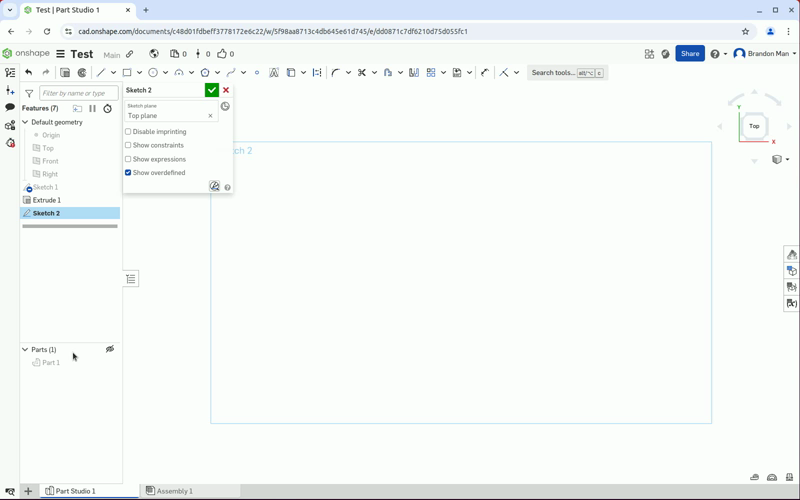
key(l)
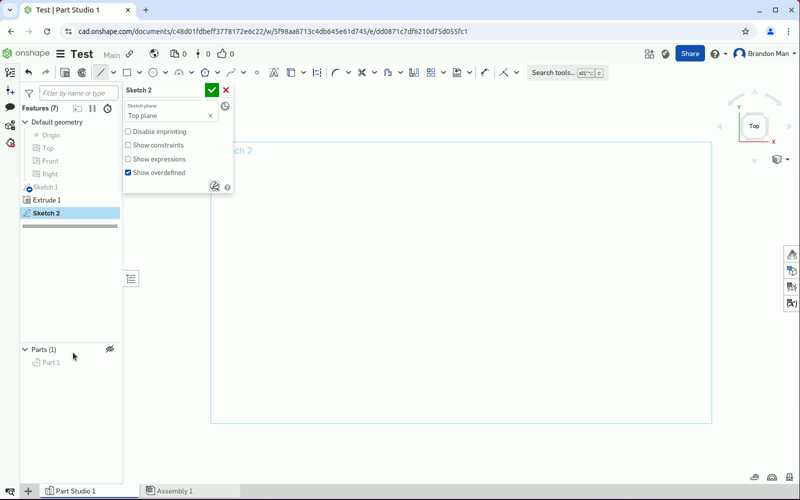
key_down(shift)
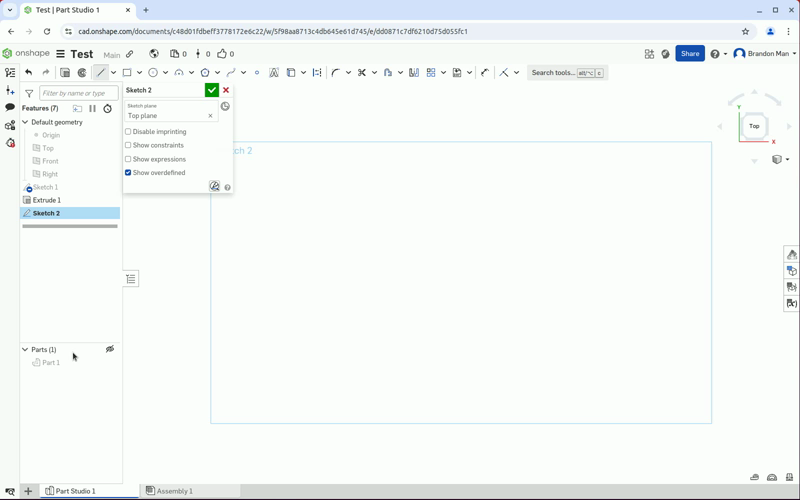
mouse_move(507, 300)
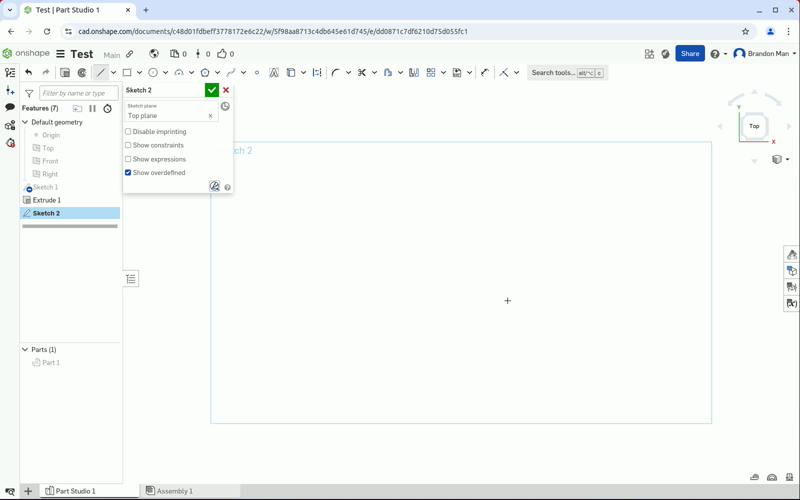
click(507, 300)
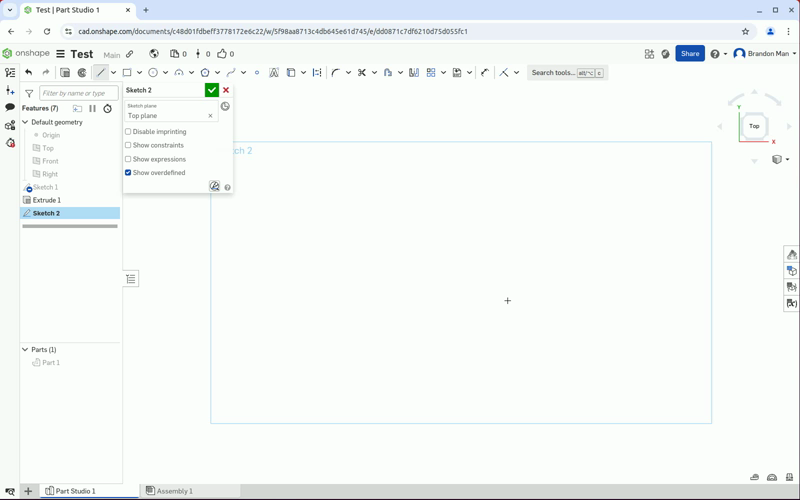
key_up(shift)
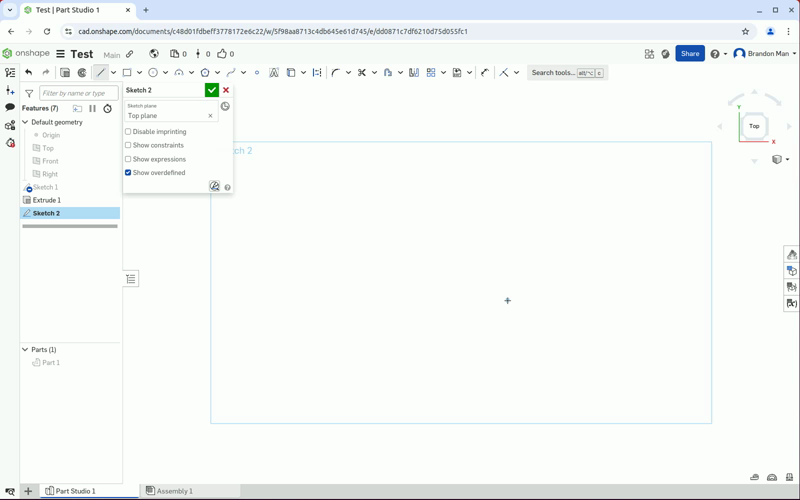
key_down(shift)
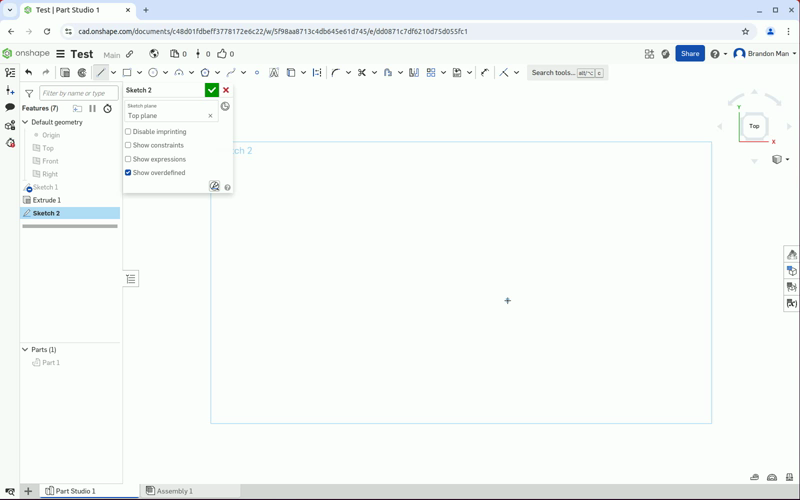
mouse_move(537, 300)
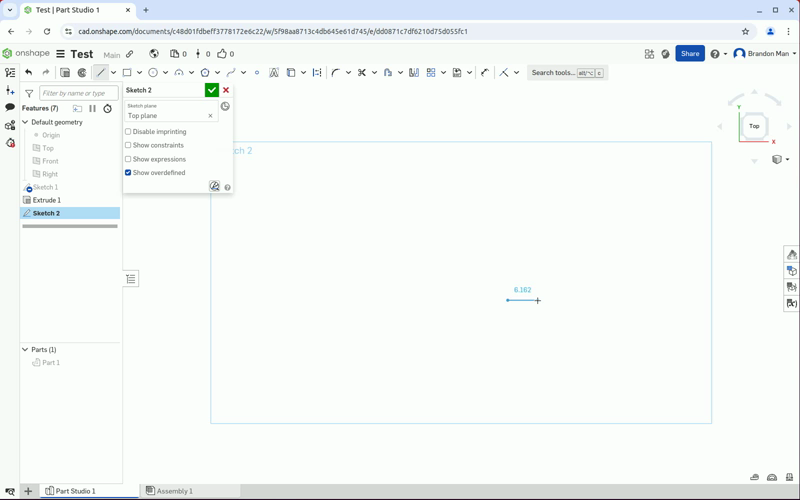
mouse_move(555, 300)
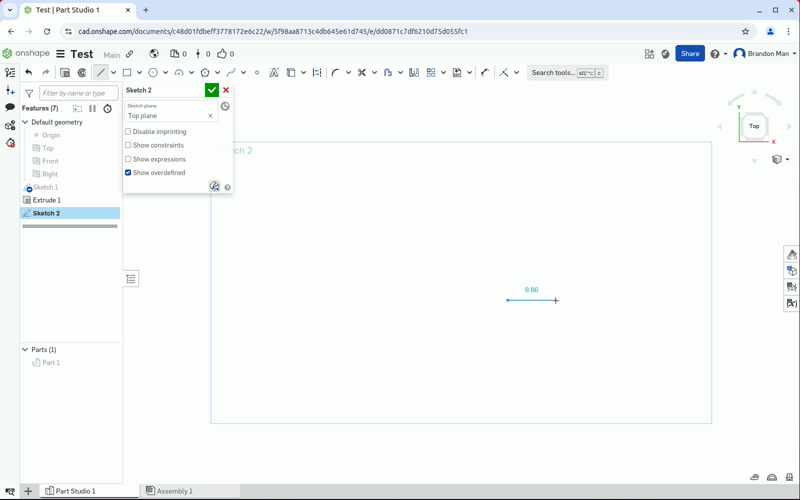
click(555, 300)
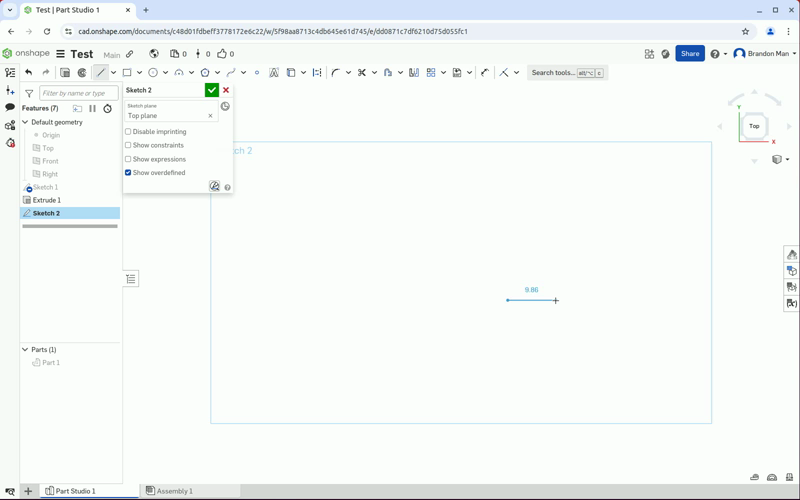
key_up(shift)
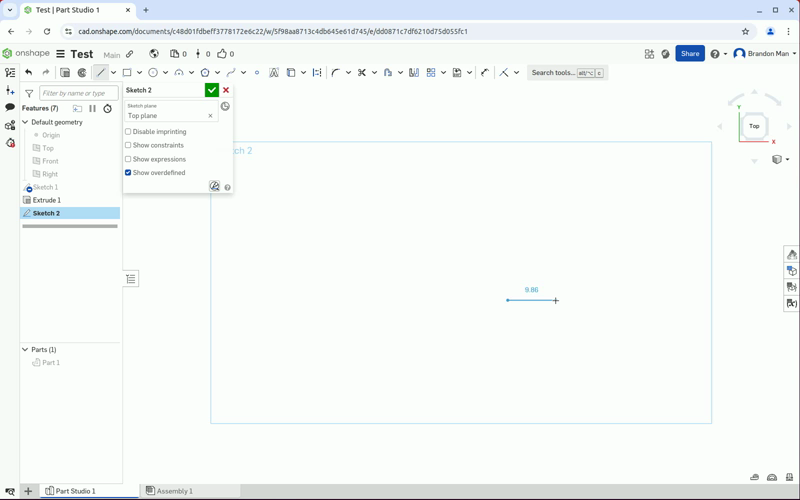
key(esc)
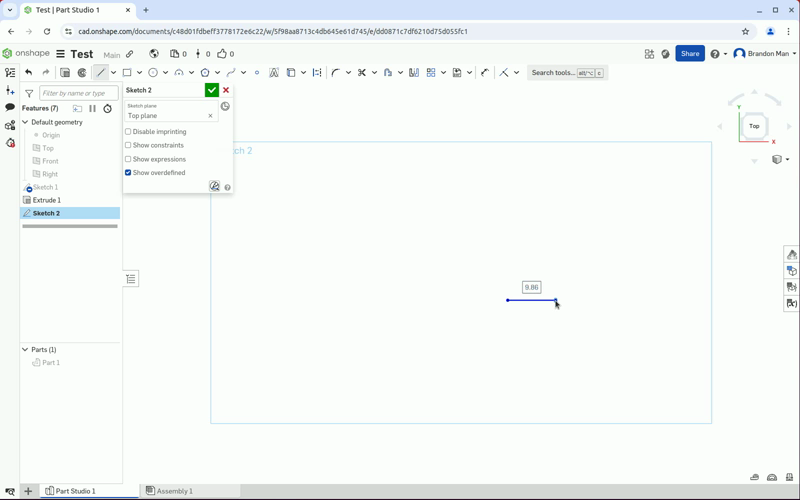
key(a)
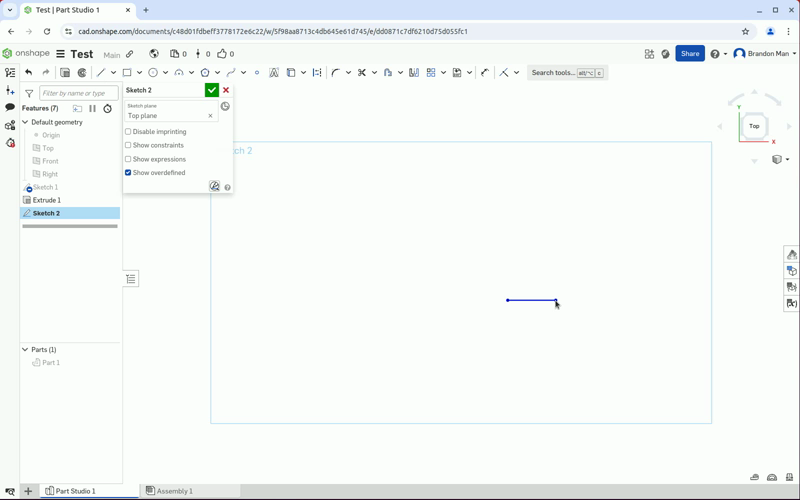
mouse_move(555, 300)
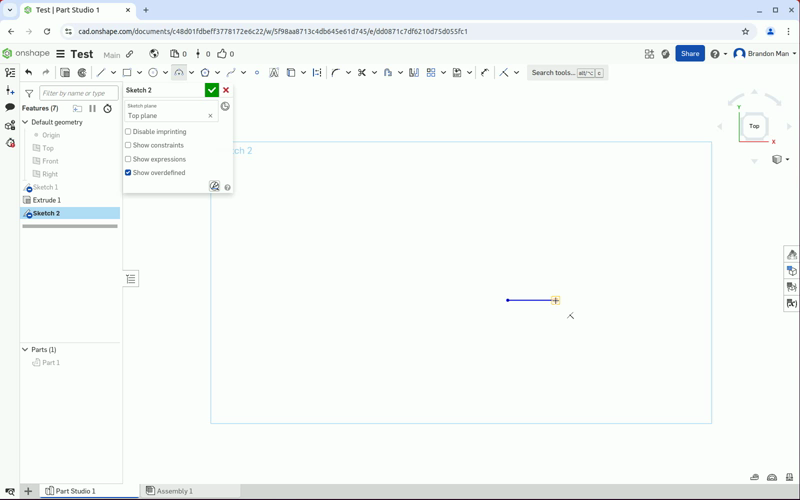
click(555, 300)
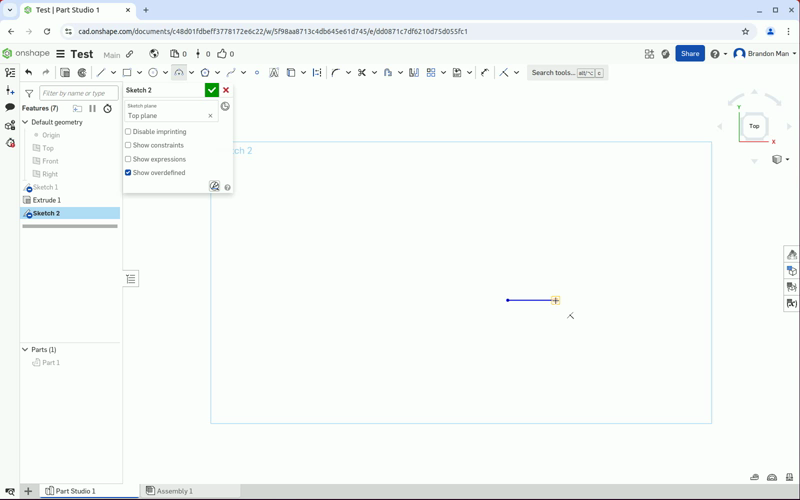
key_down(shift)
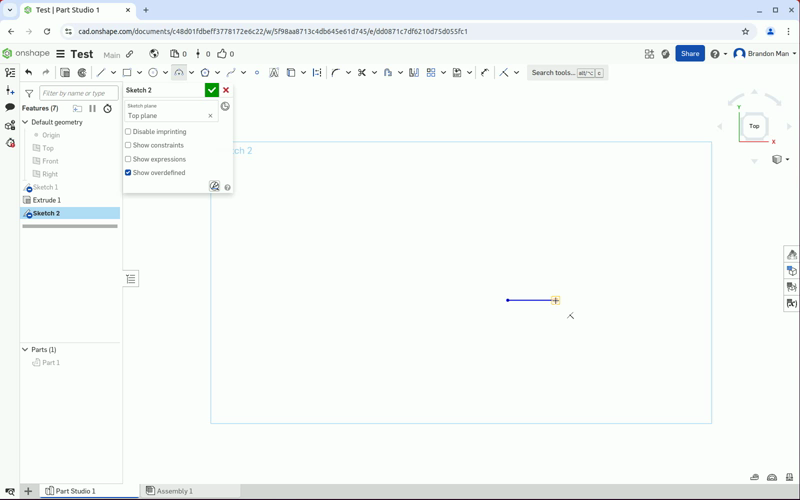
mouse_move(561, 264)
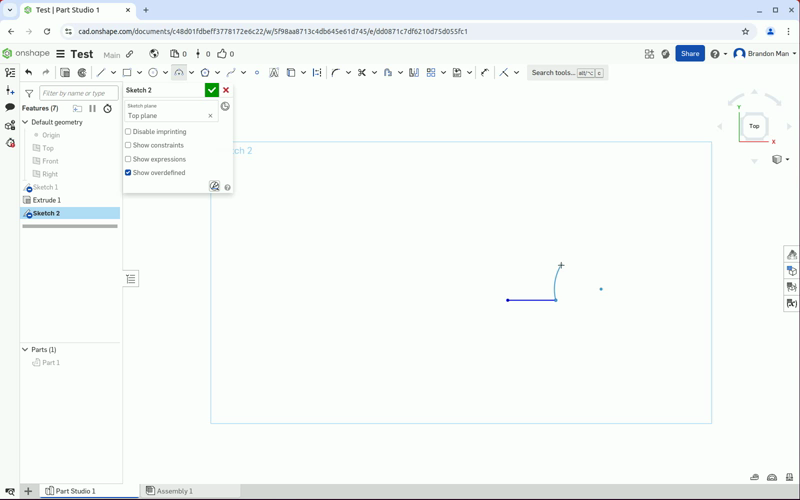
click(561, 264)
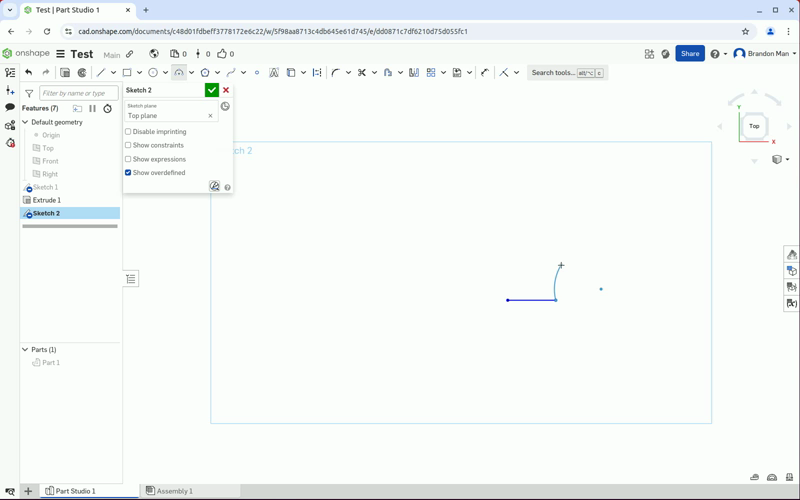
mouse_move(573, 285)
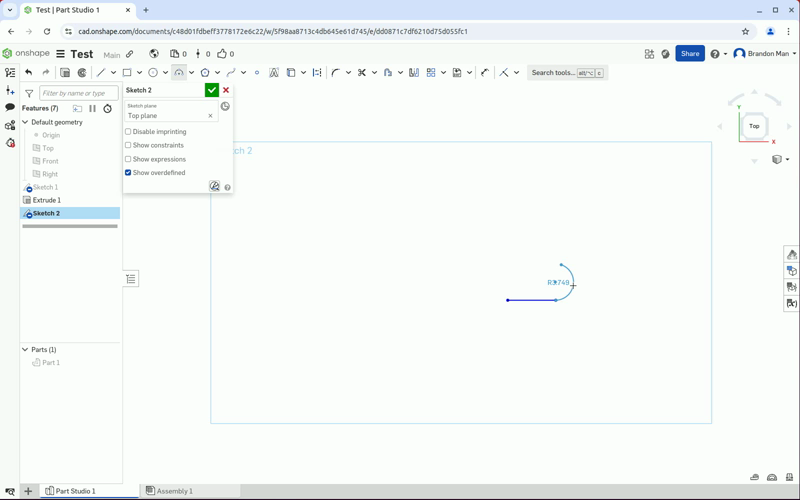
click(573, 285)
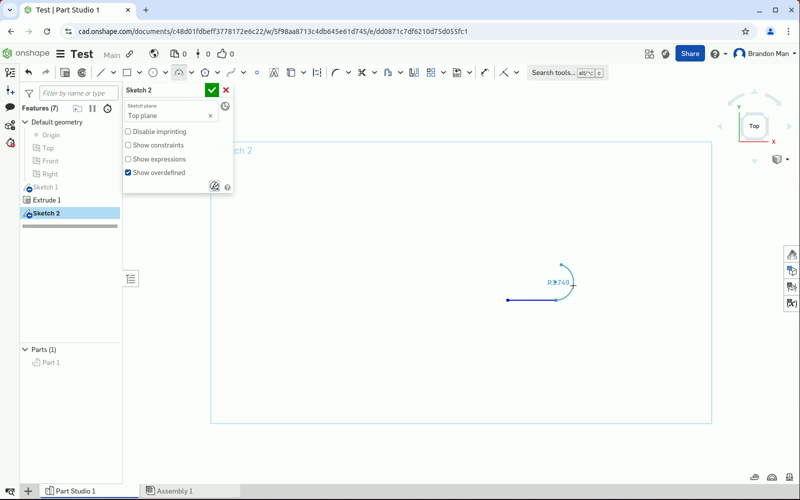
key_up(shift)
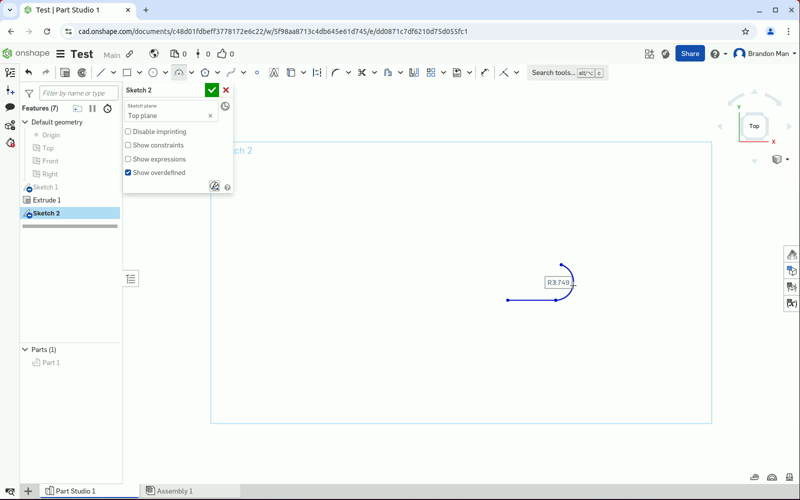
key(esc)
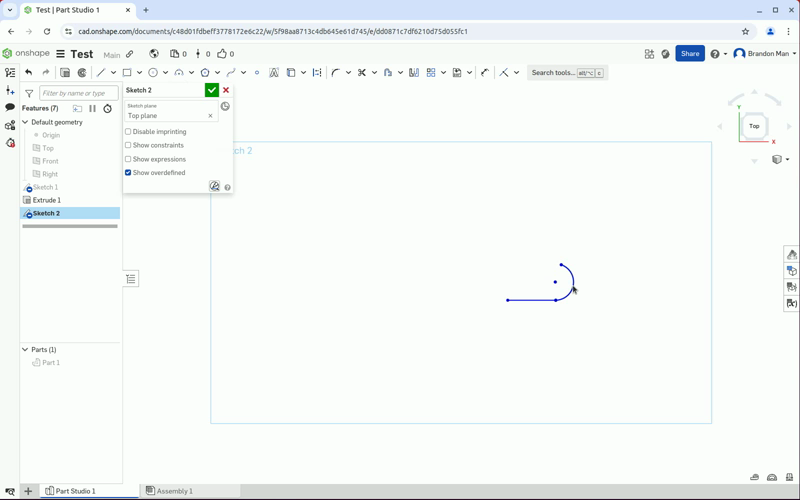
key(l)
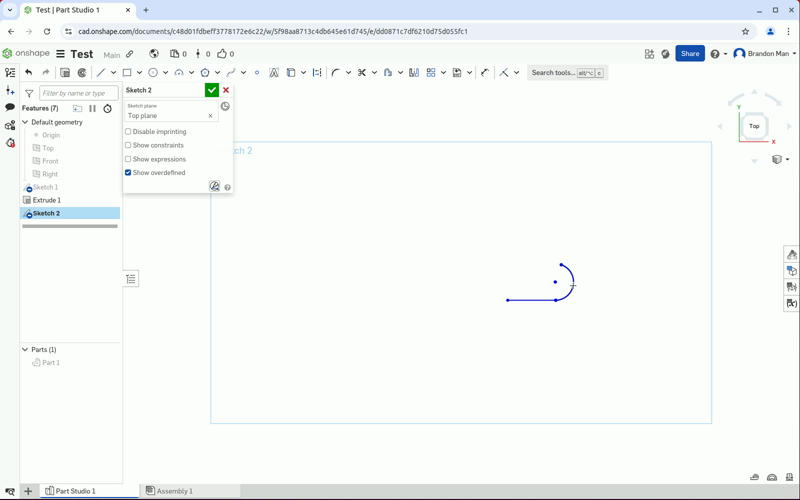
mouse_move(561, 264)
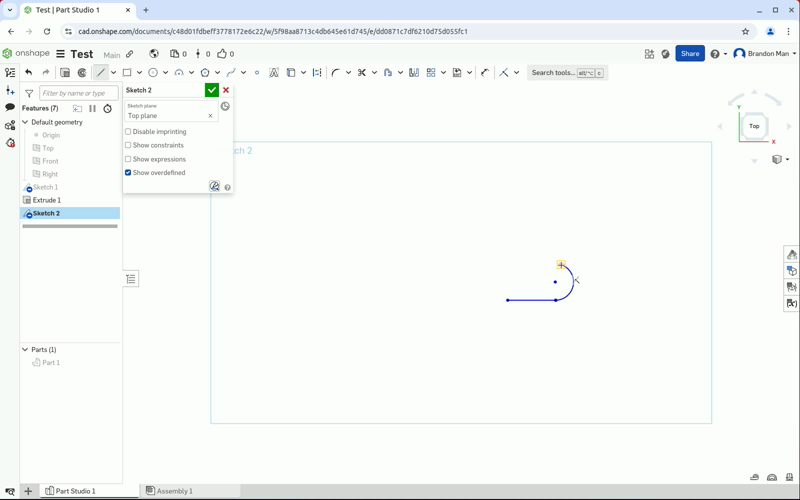
click(561, 264)
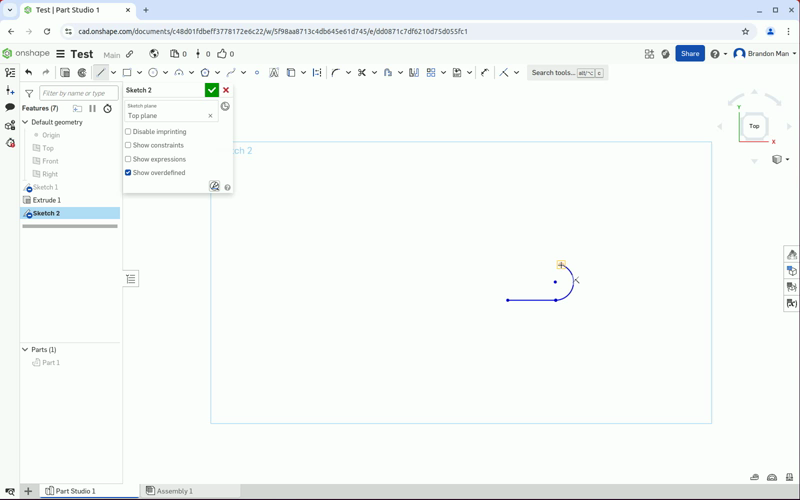
key_down(shift)
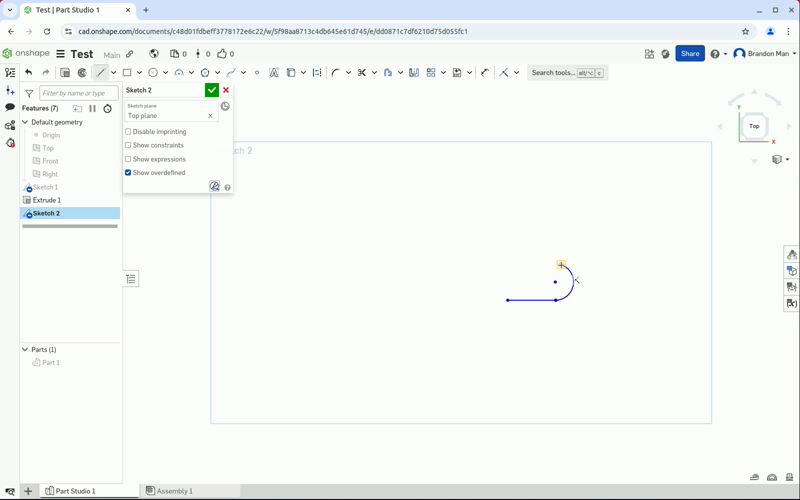
mouse_move(589, 264)
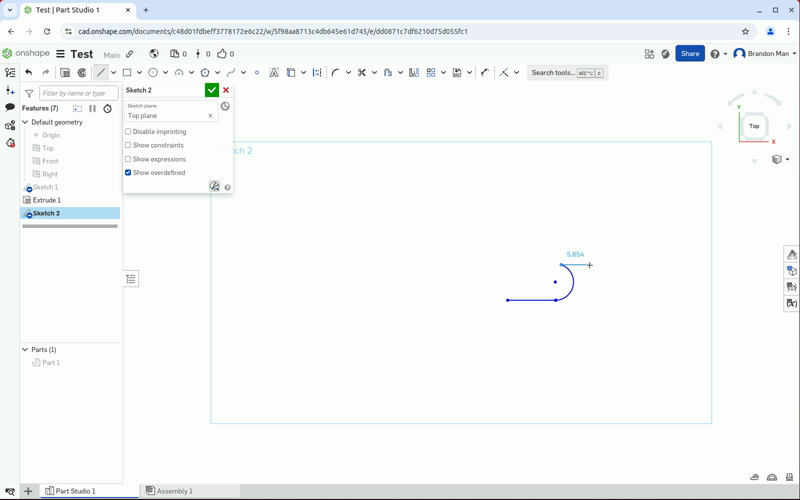
mouse_move(561, 262)
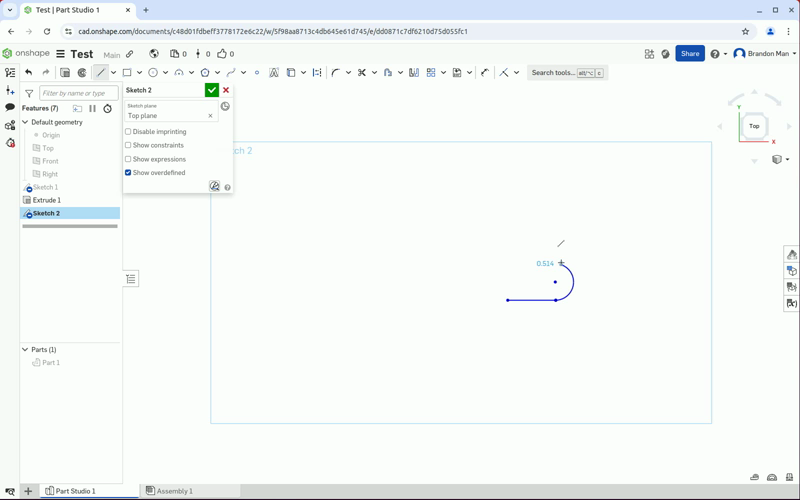
scroll(6)
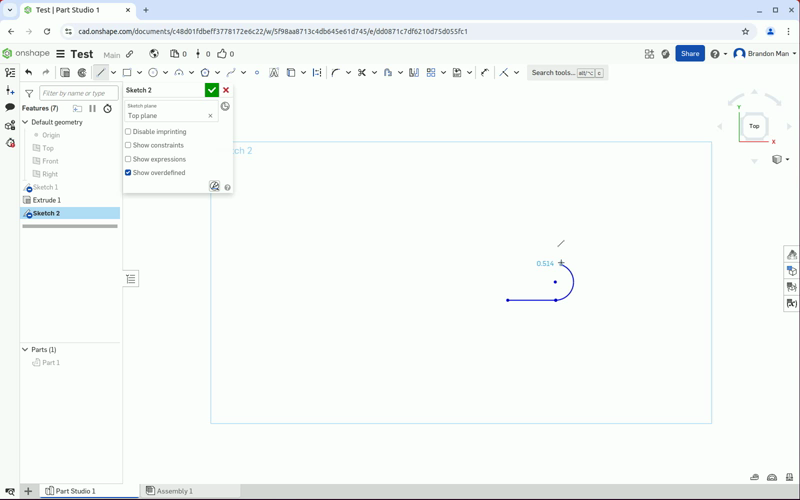
scroll(6)
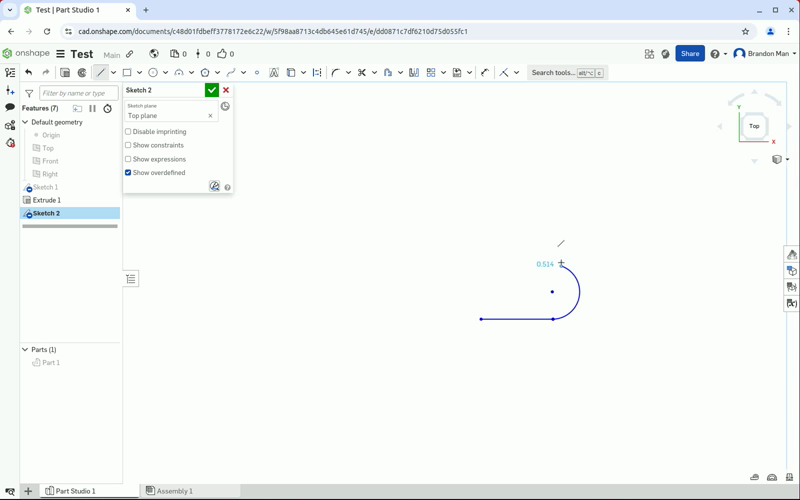
scroll(6)
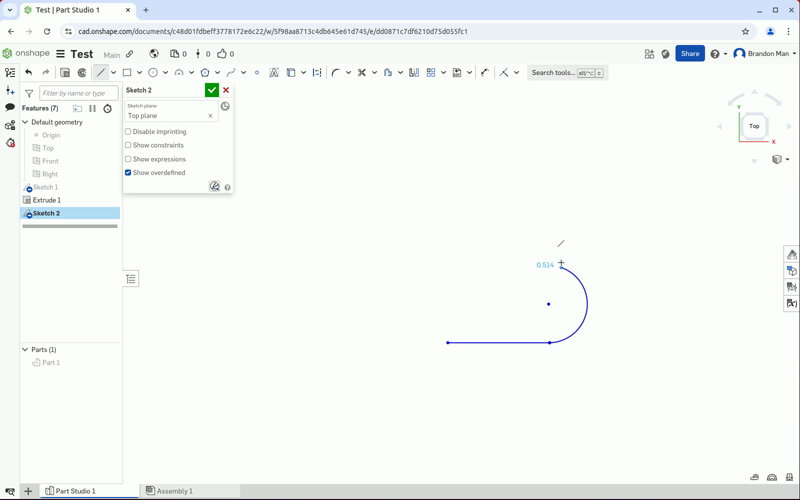
scroll(6)
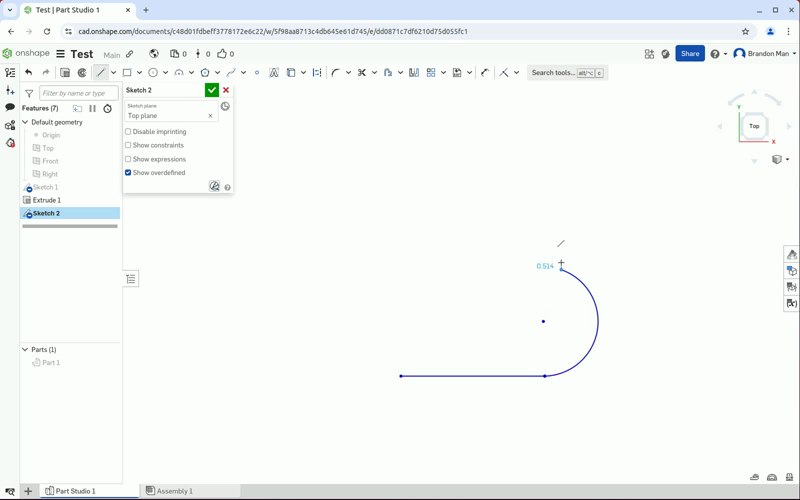
scroll(6)
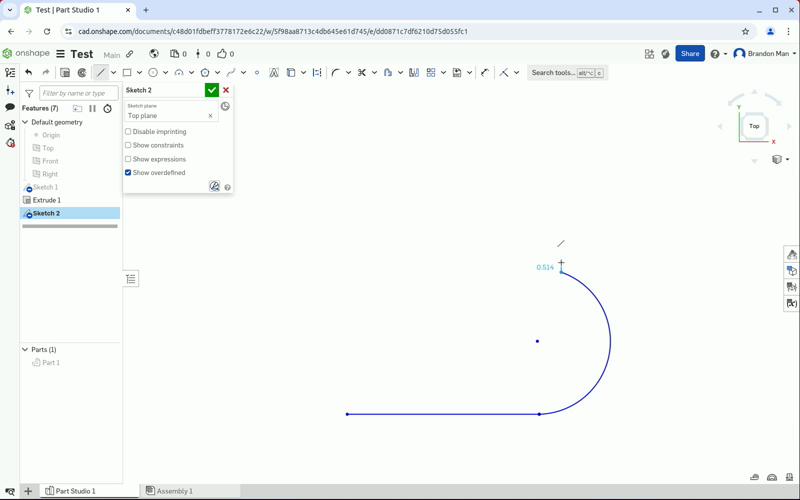
scroll(6)
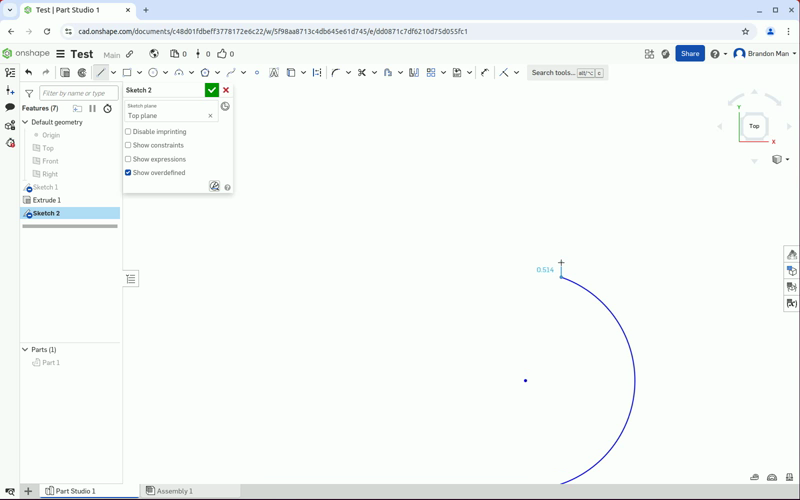
scroll(6)
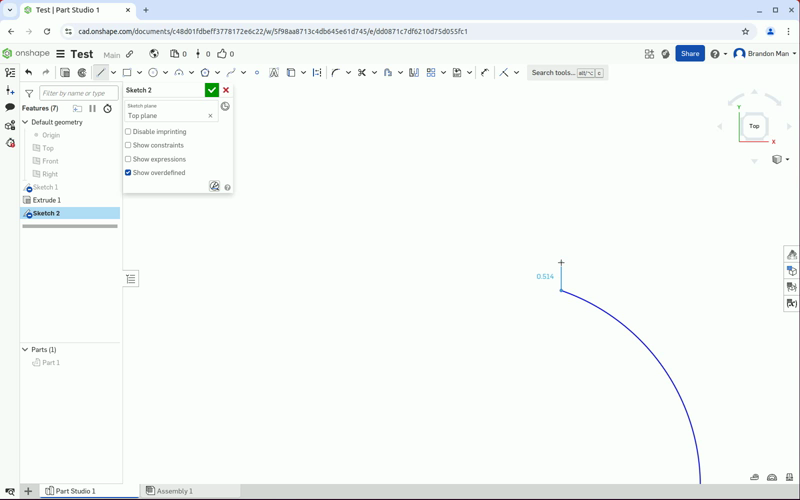
click(561, 262)
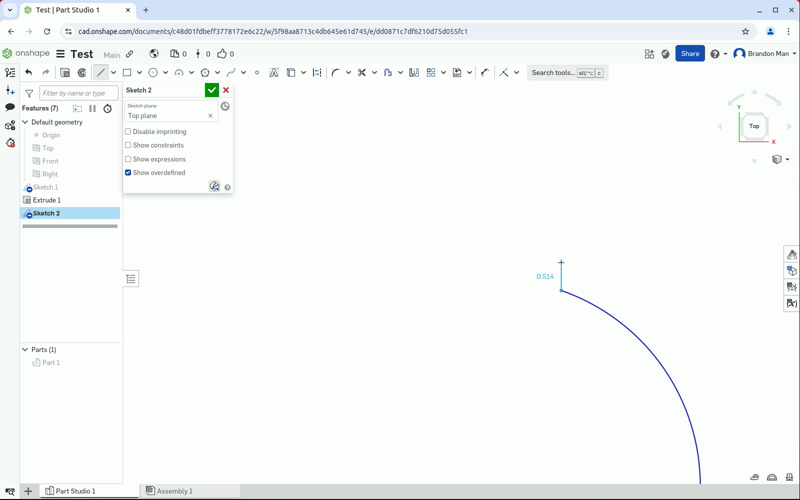
scroll(-6)
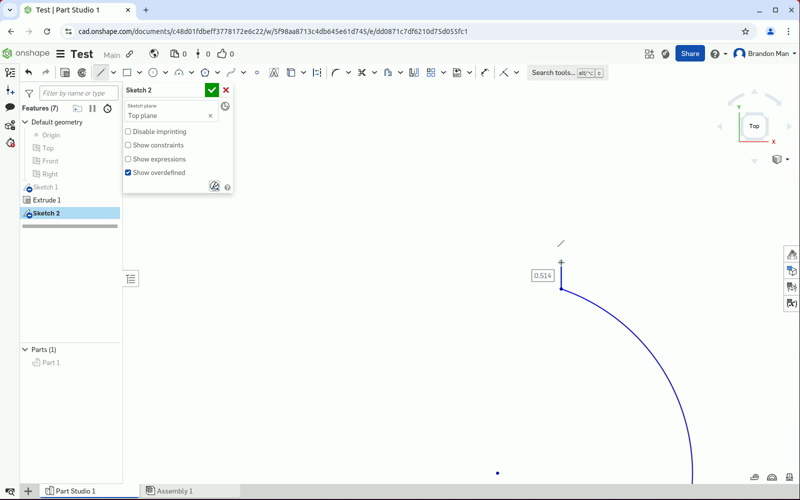
scroll(-6)
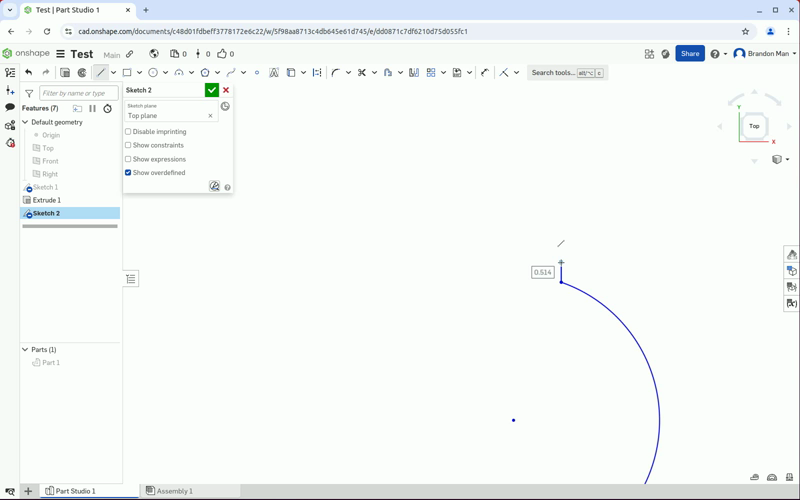
scroll(-6)
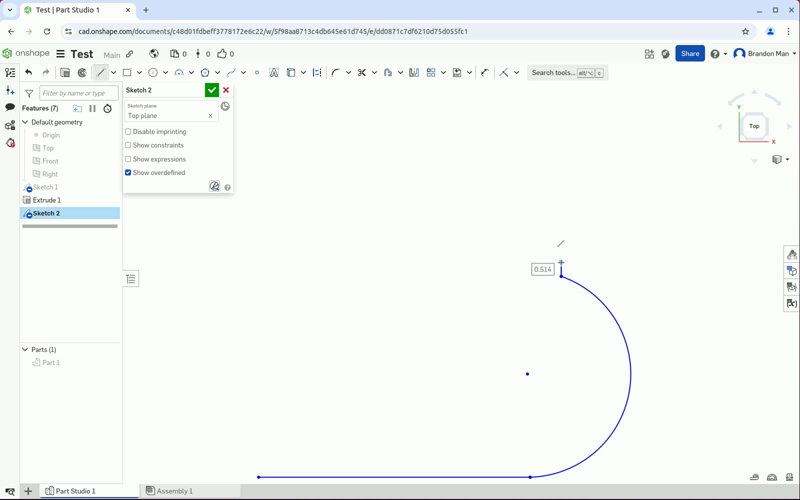
scroll(-6)
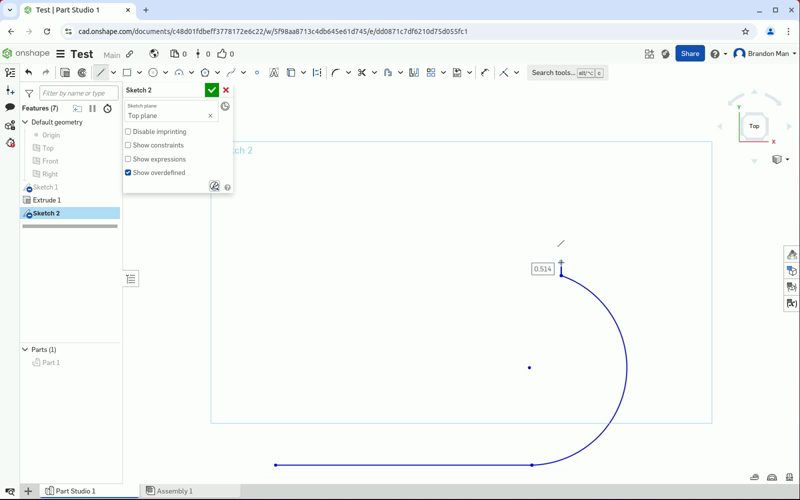
scroll(-6)
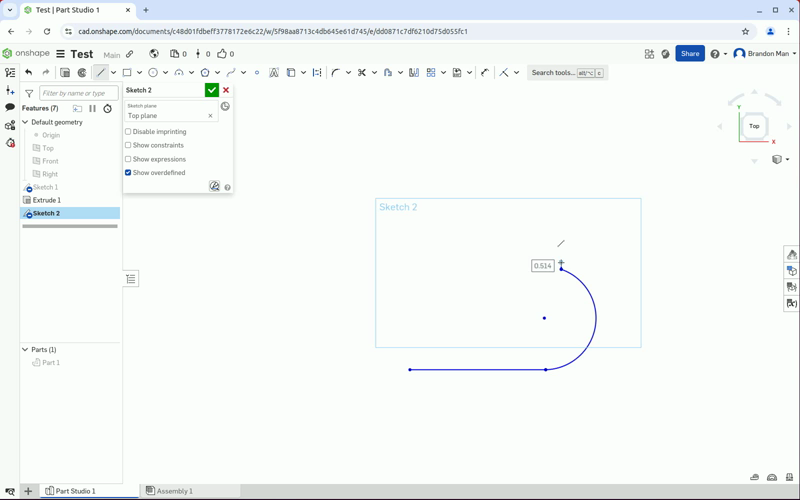
scroll(-6)
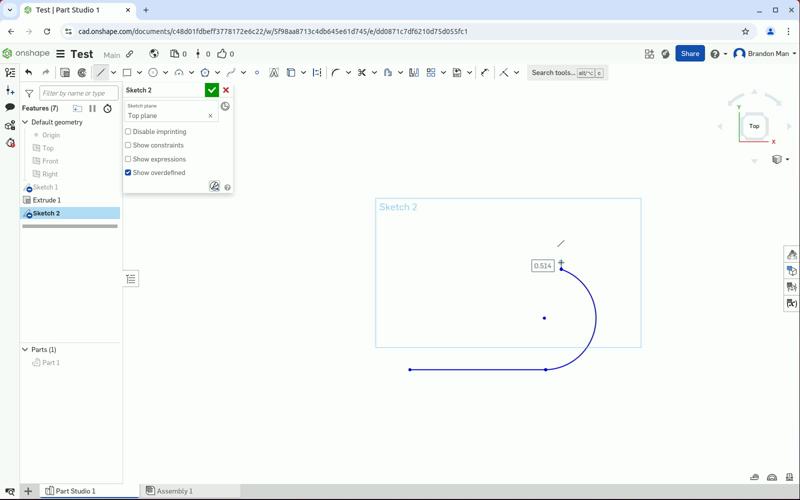
scroll(-6)
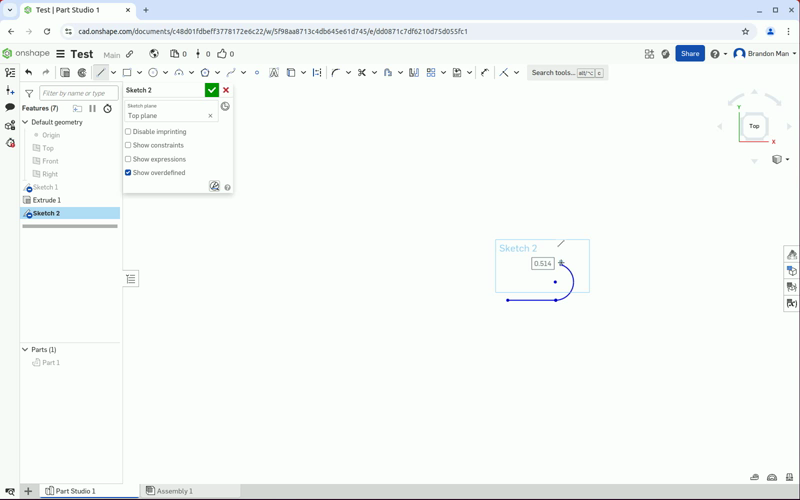
key_up(shift)
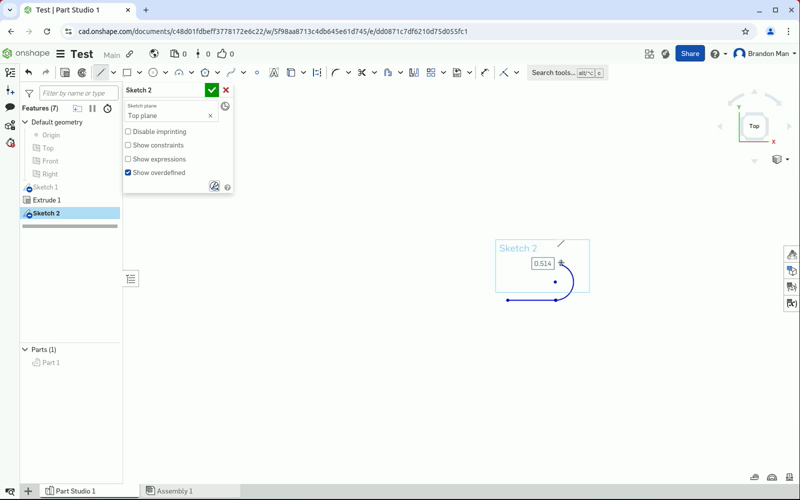
key_down(shift)
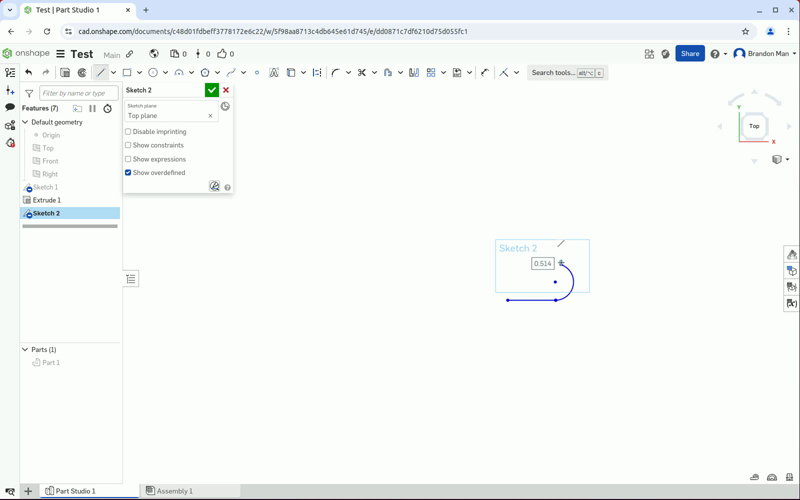
mouse_move(589, 262)
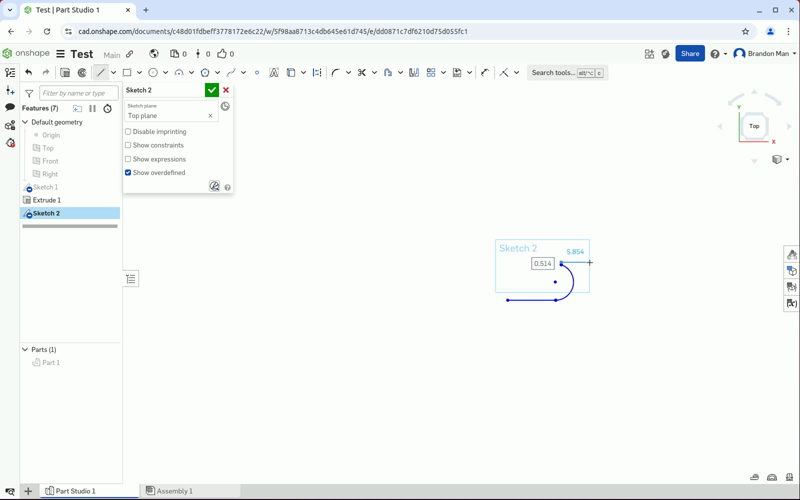
mouse_move(549, 262)
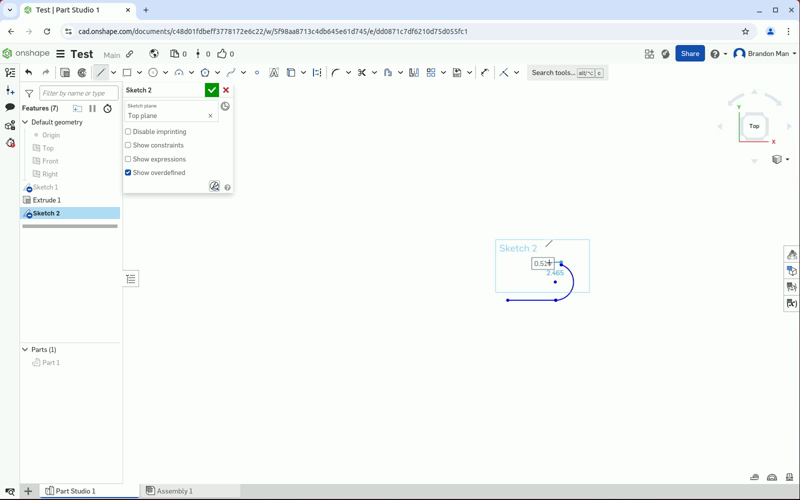
click(549, 262)
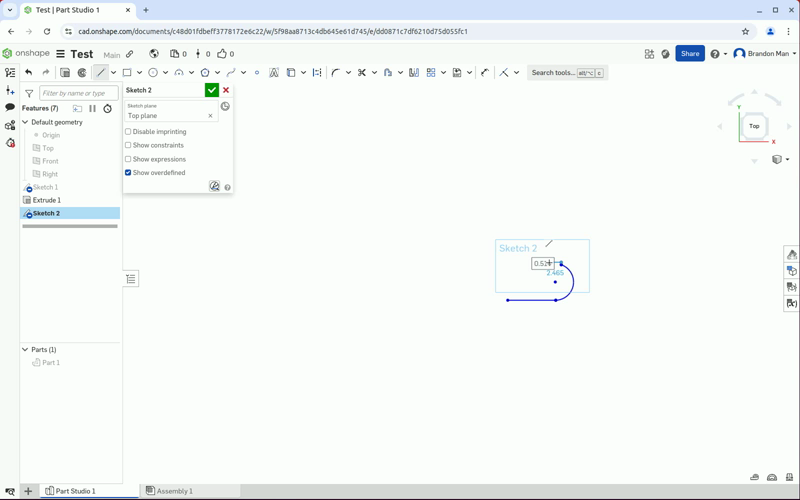
key_up(shift)
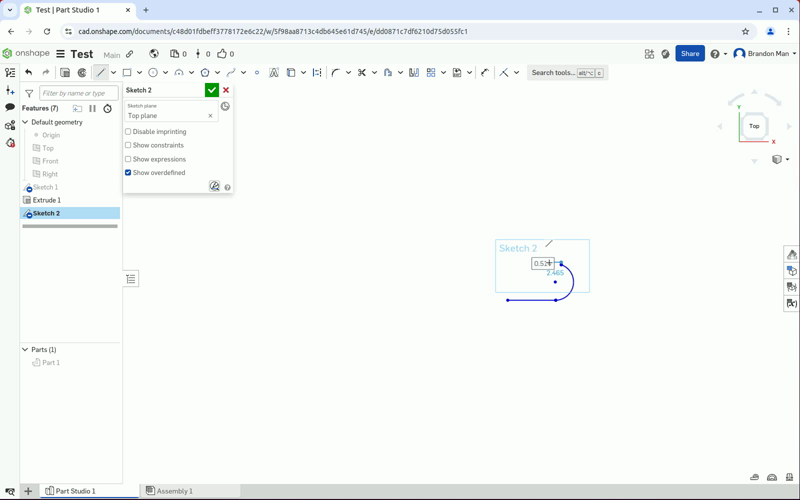
key_down(shift)
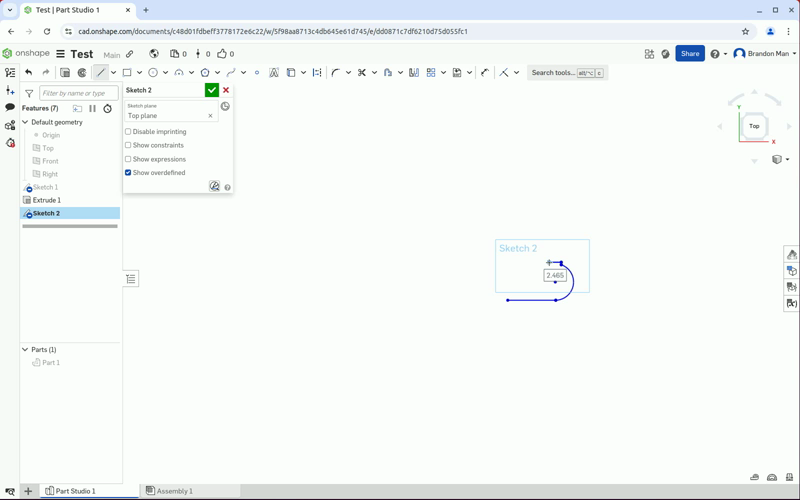
mouse_move(579, 262)
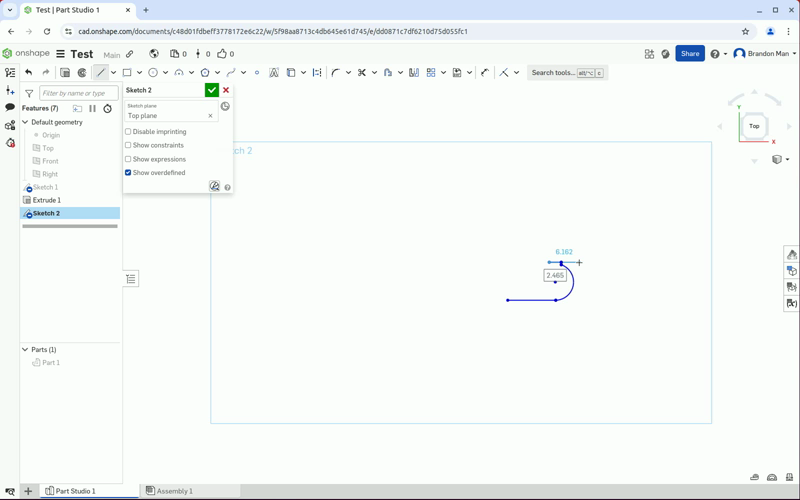
mouse_move(549, 264)
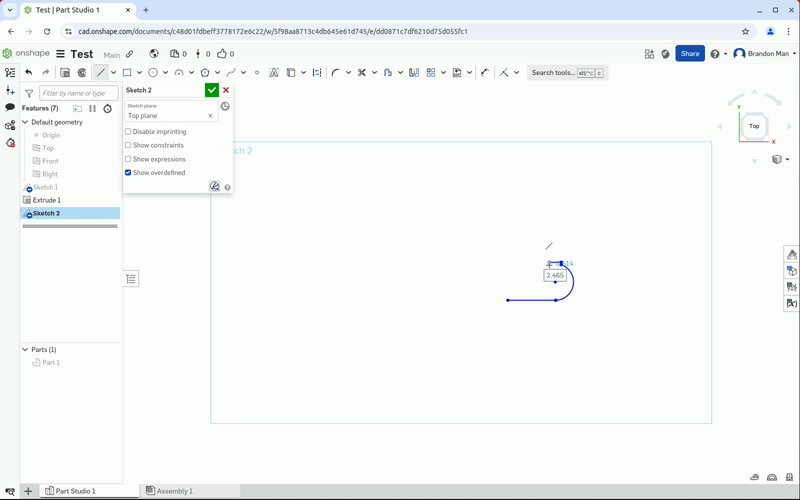
scroll(6)
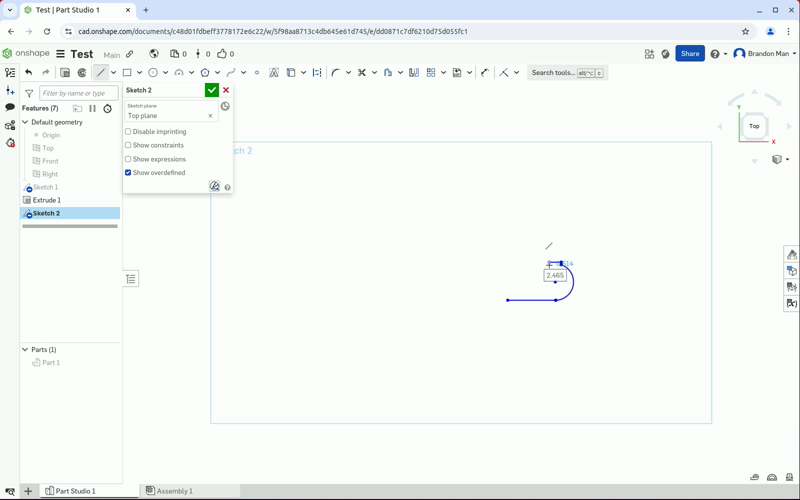
scroll(6)
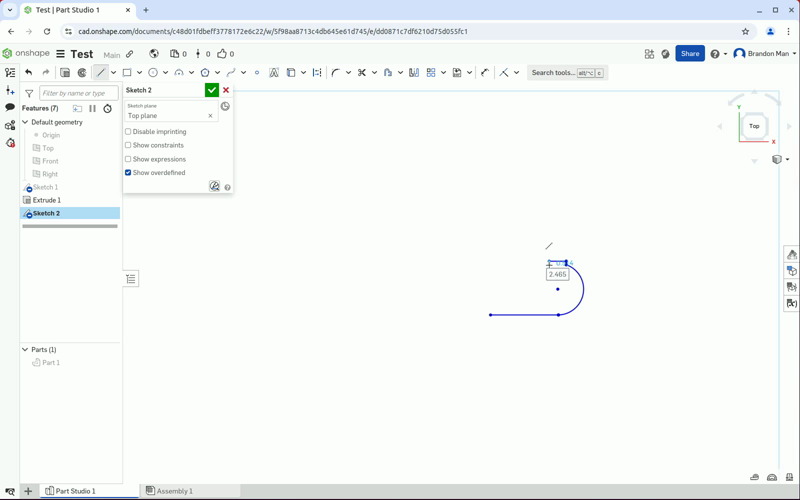
scroll(6)
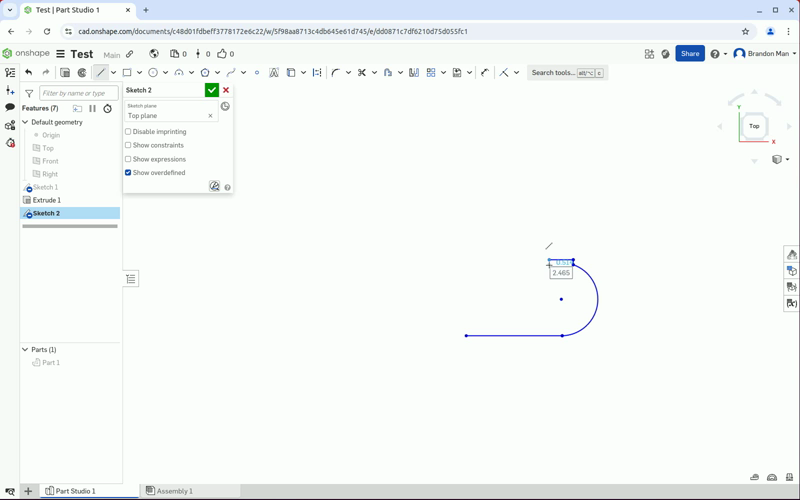
scroll(6)
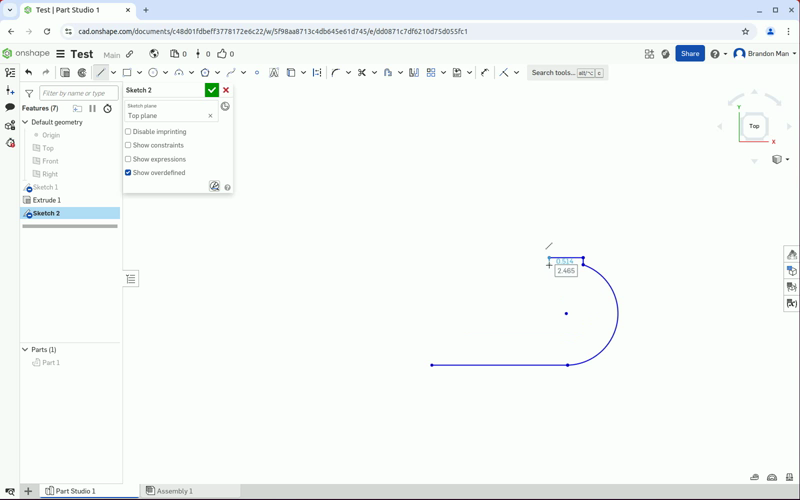
scroll(6)
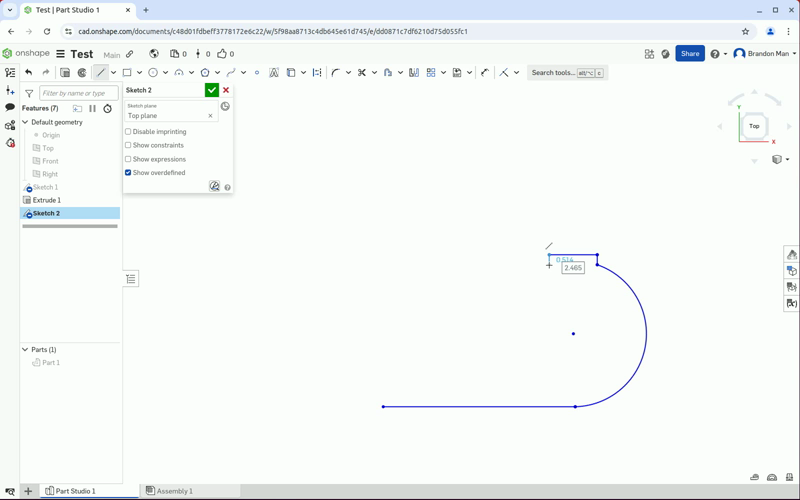
scroll(6)
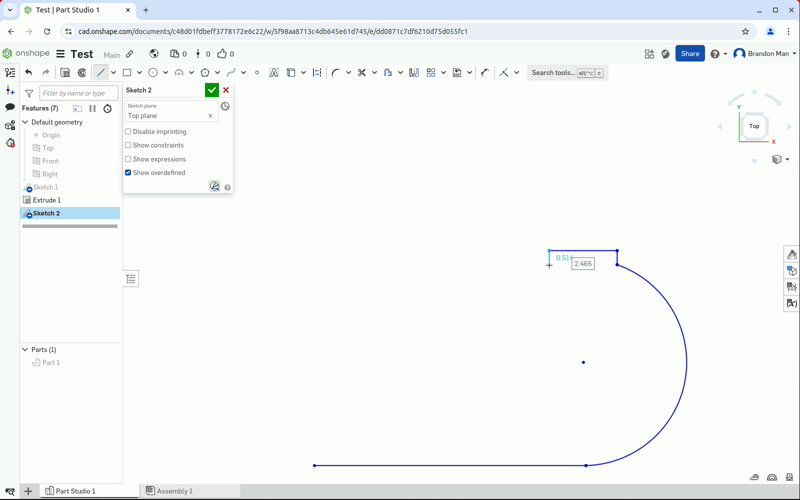
scroll(6)
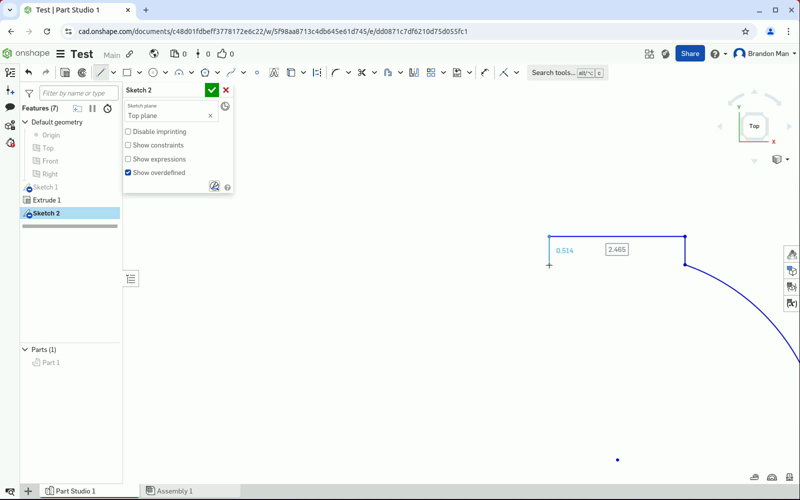
click(549, 264)
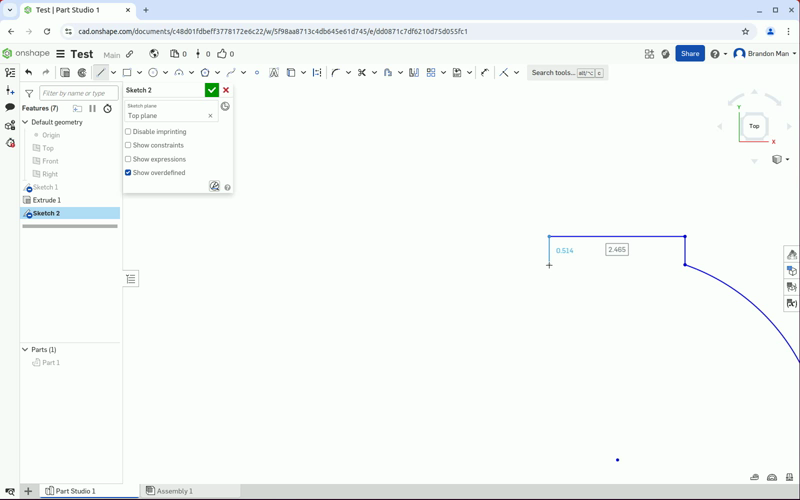
scroll(-6)
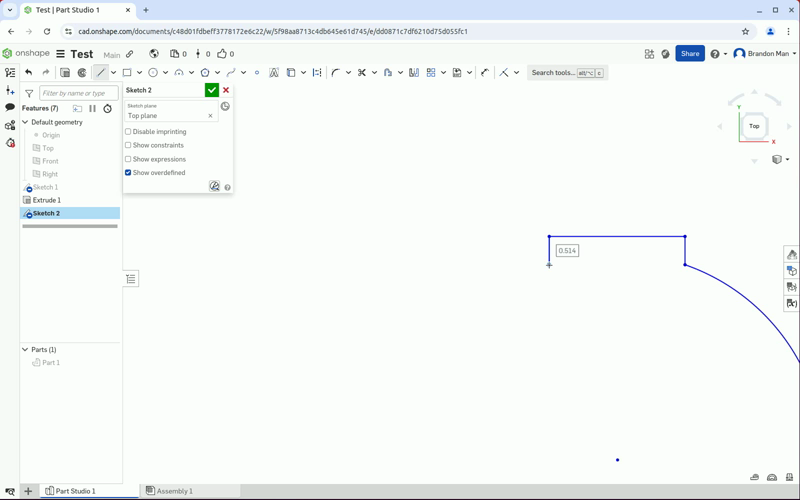
scroll(-6)
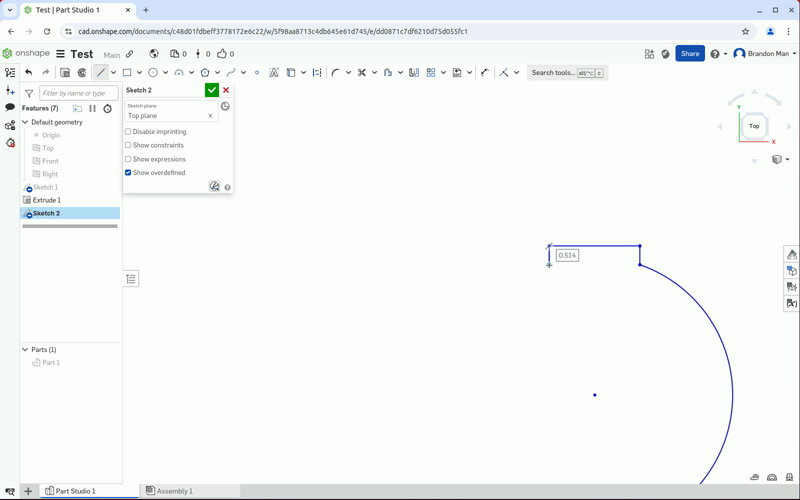
scroll(-6)
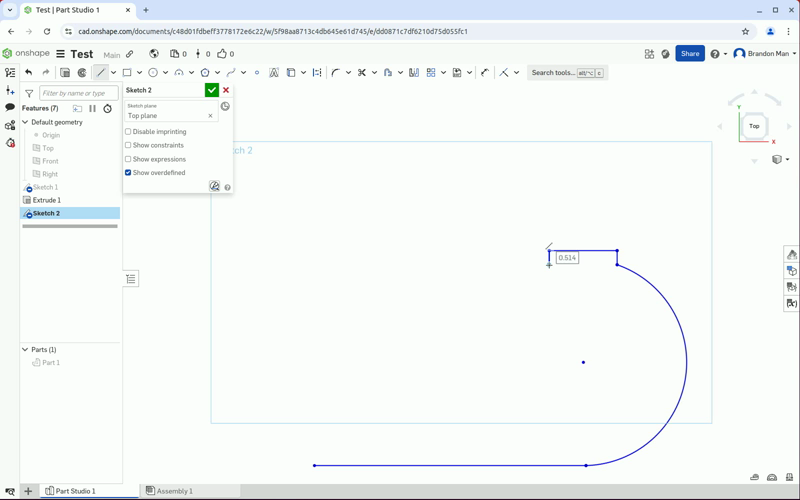
scroll(-6)
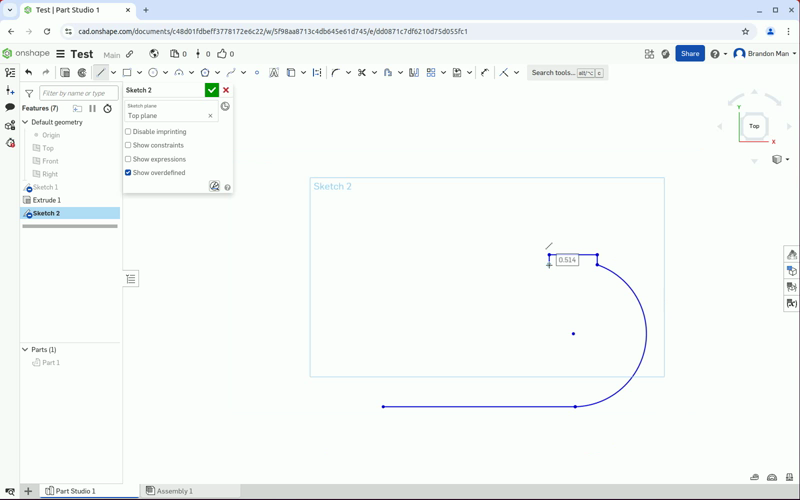
scroll(-6)
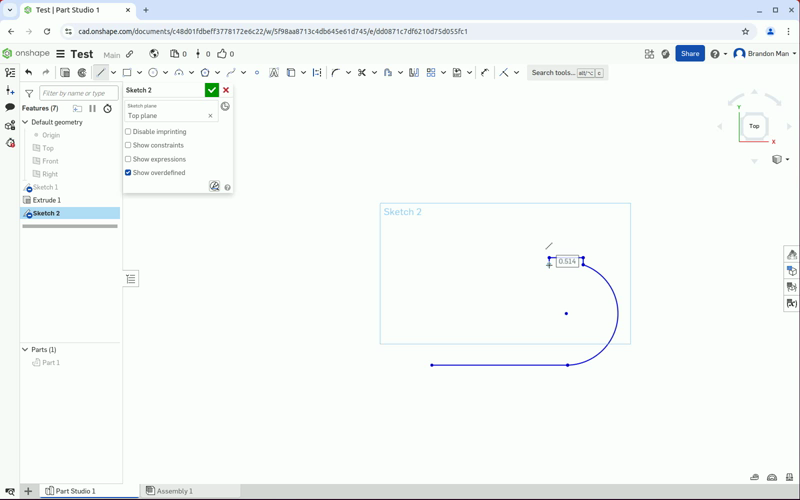
scroll(-6)
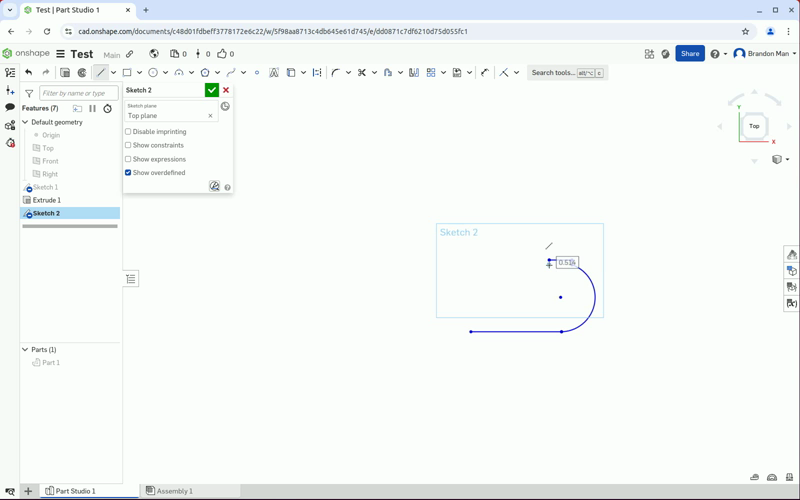
scroll(-6)
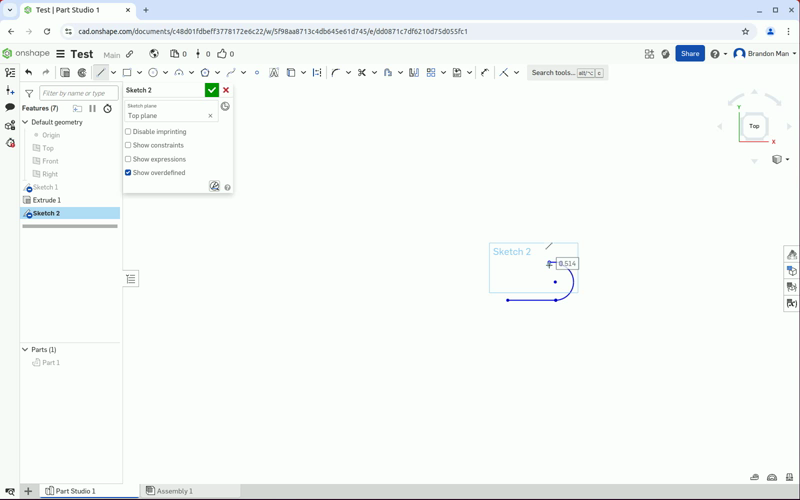
key_up(shift)
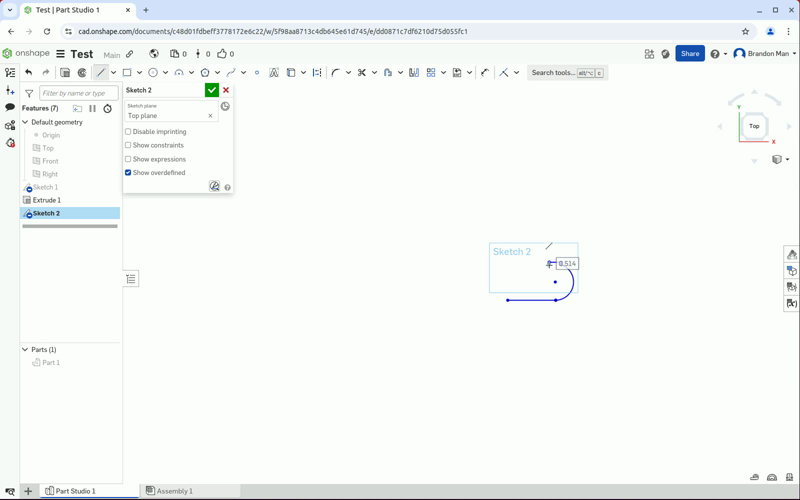
key(esc)
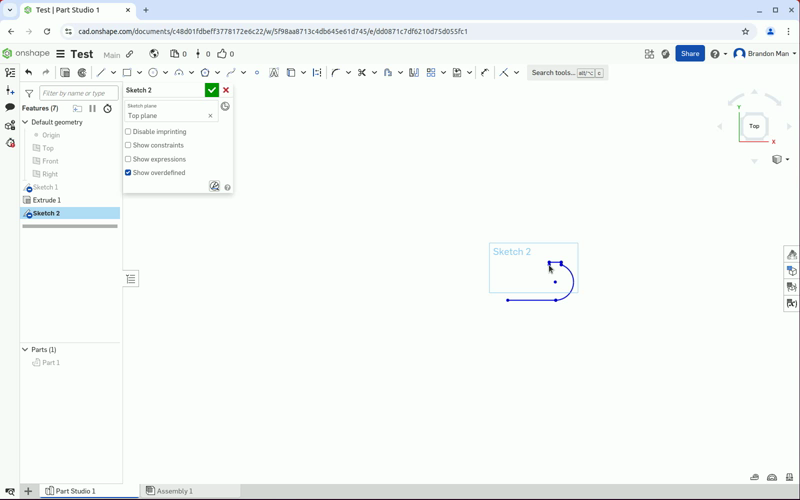
key(a)
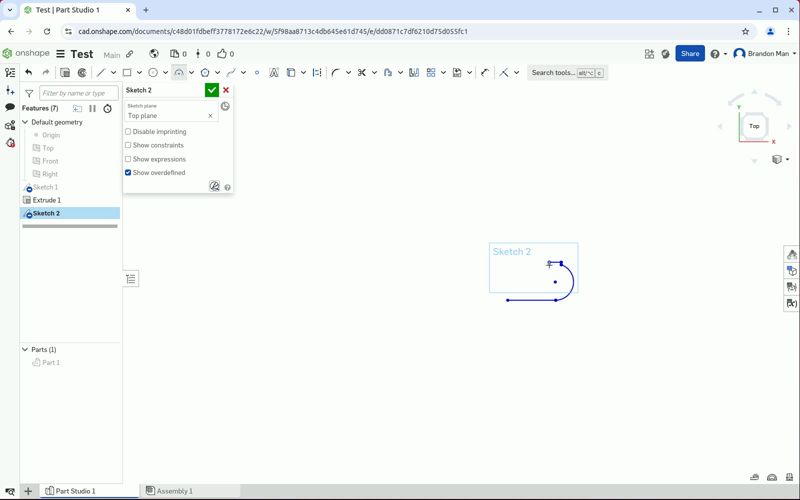
mouse_move(549, 264)
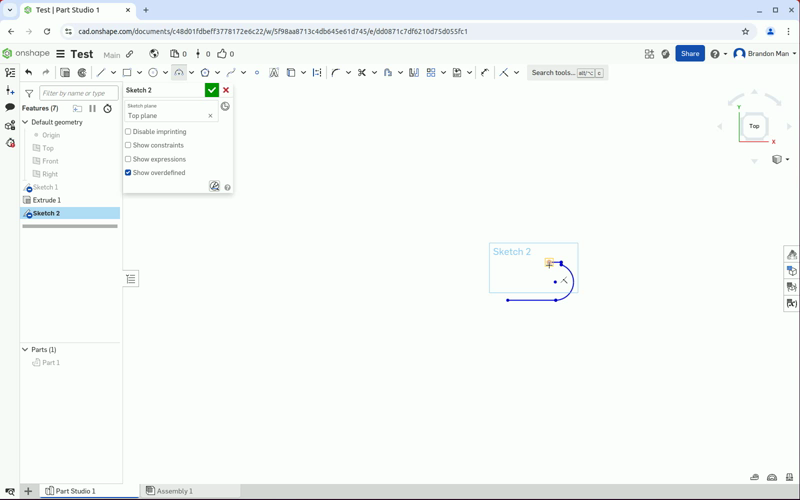
scroll(6)
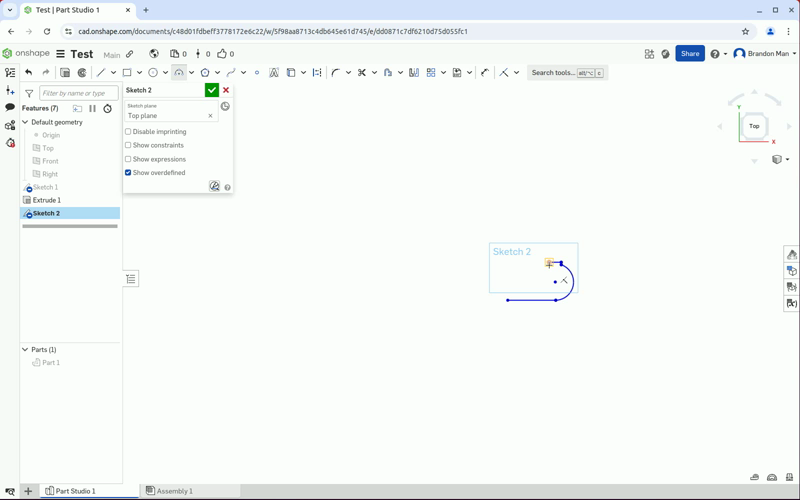
scroll(6)
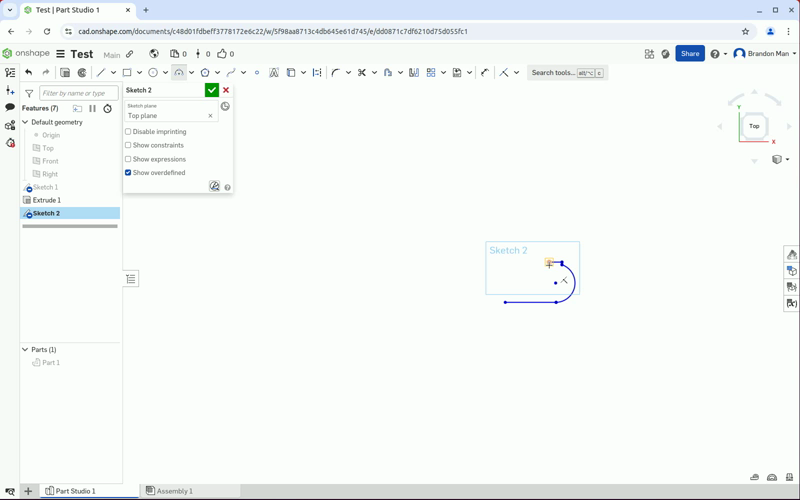
scroll(6)
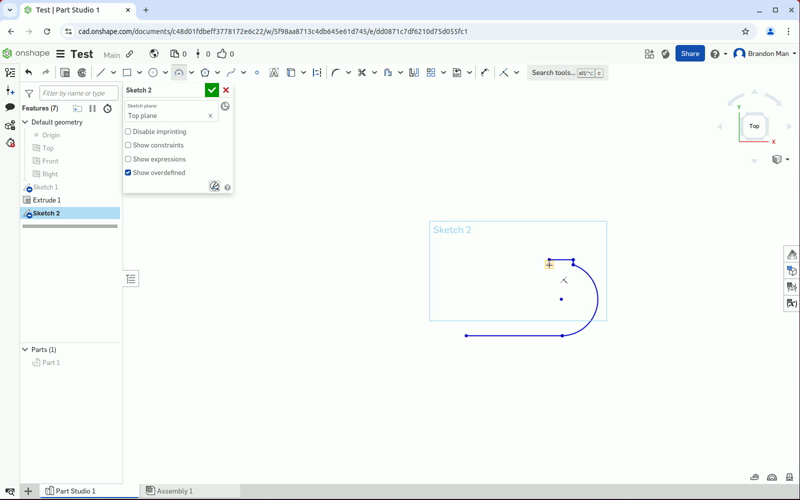
scroll(6)
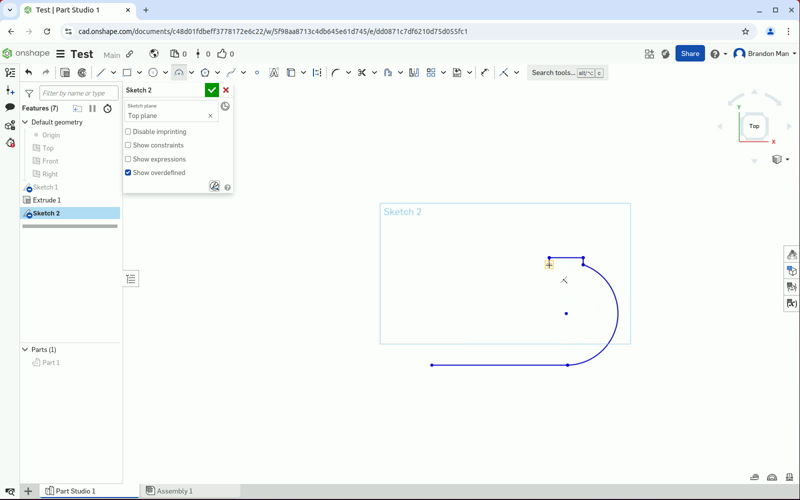
scroll(6)
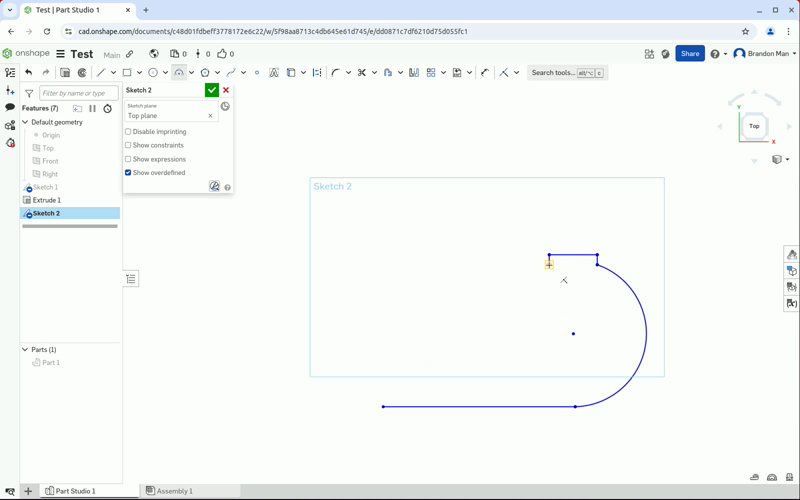
scroll(6)
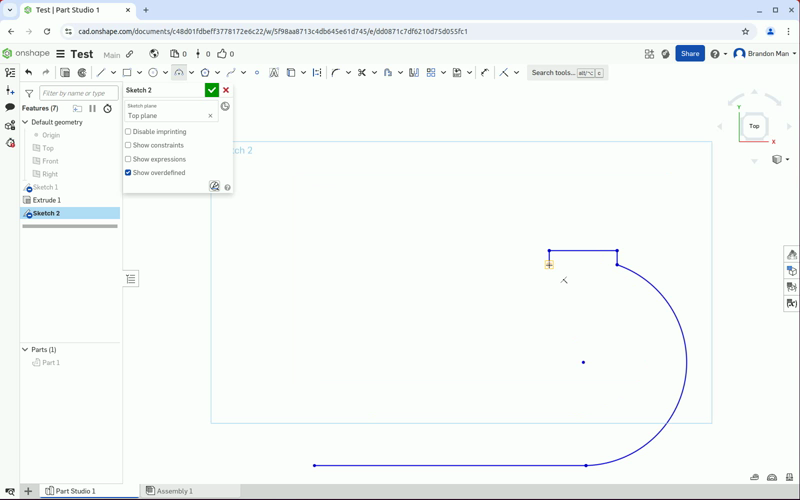
scroll(6)
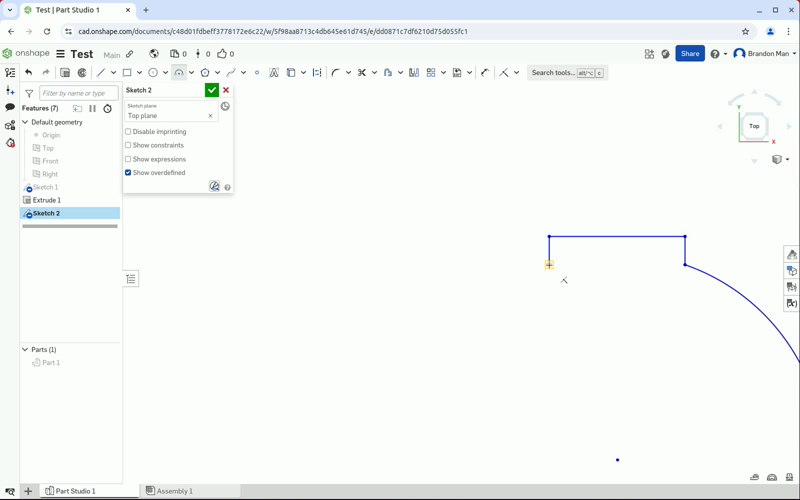
click(549, 264)
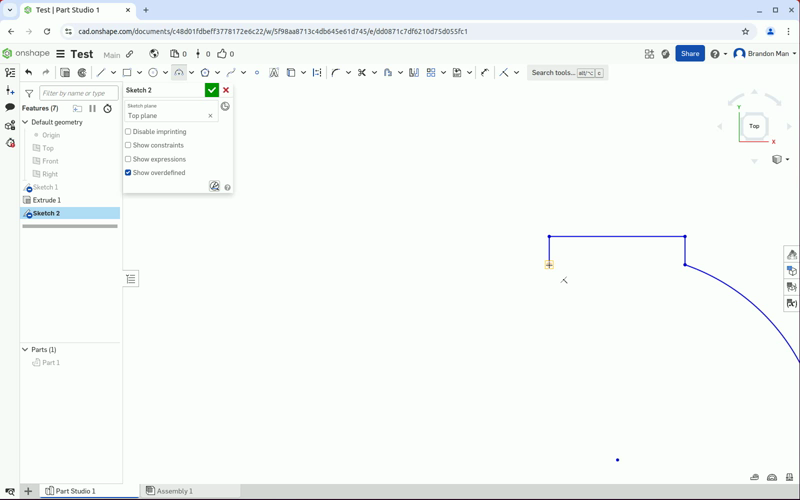
scroll(-6)
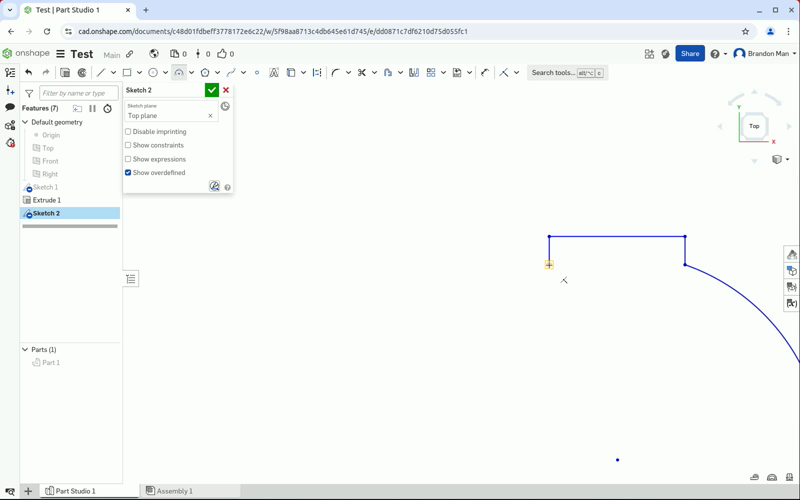
scroll(-6)
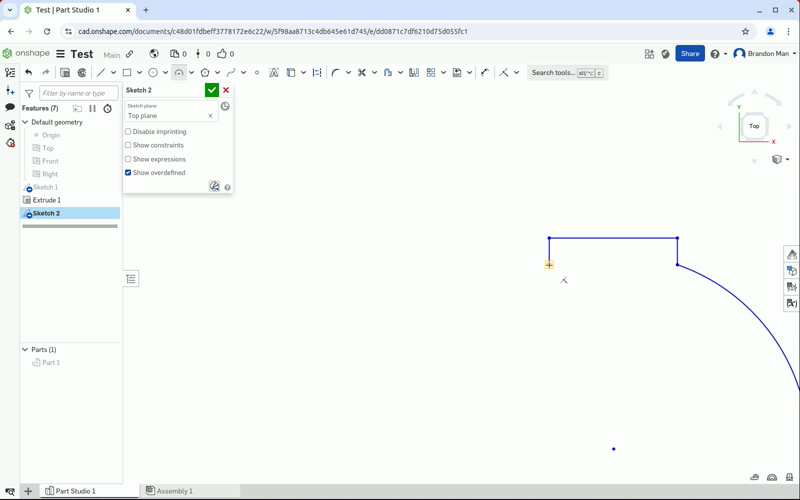
scroll(-6)
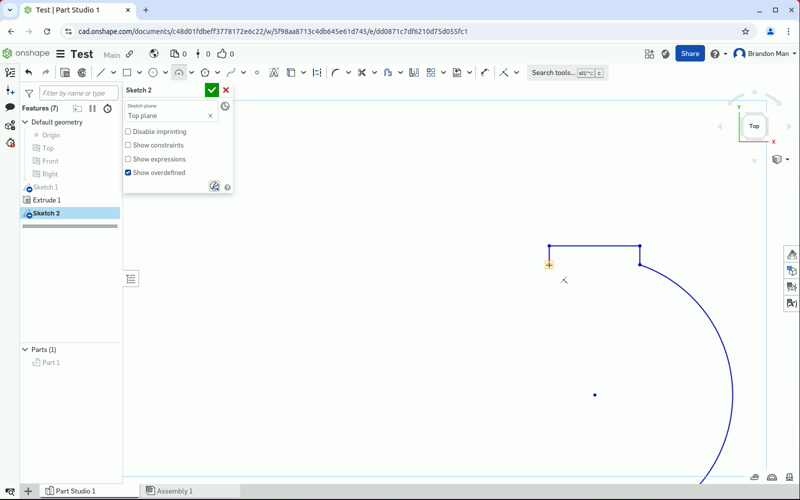
scroll(-6)
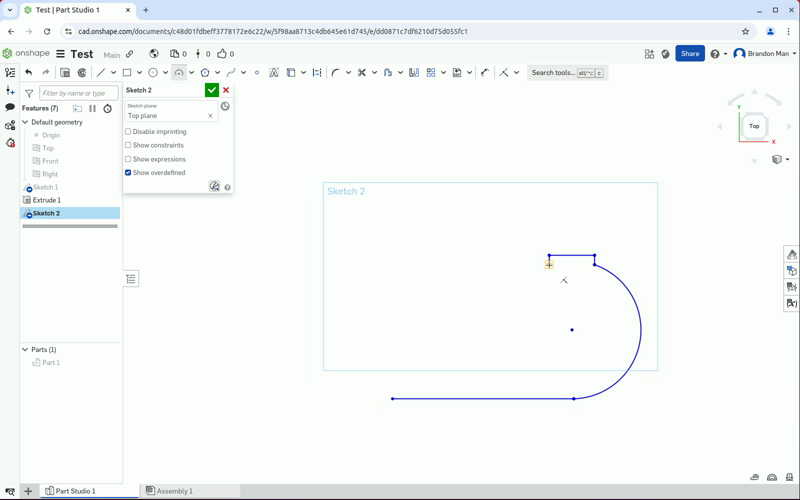
scroll(-6)
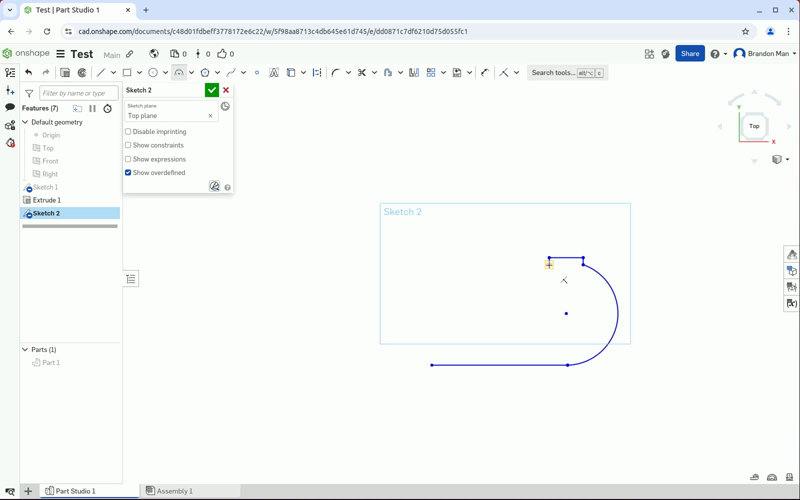
scroll(-6)
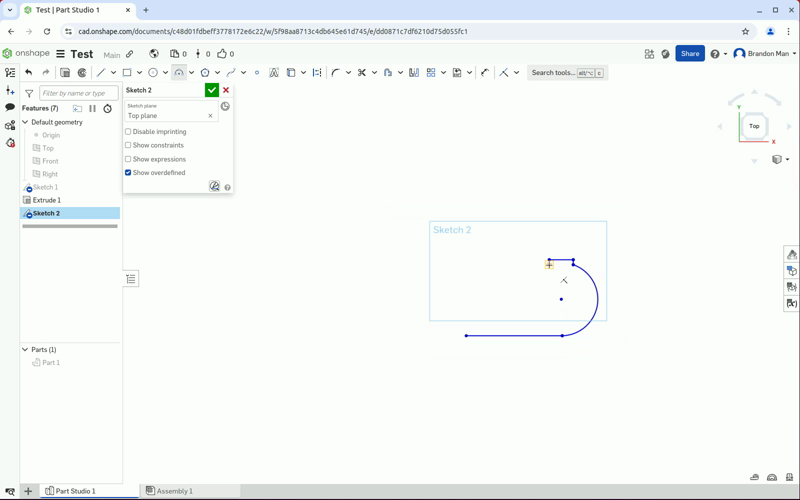
scroll(-6)
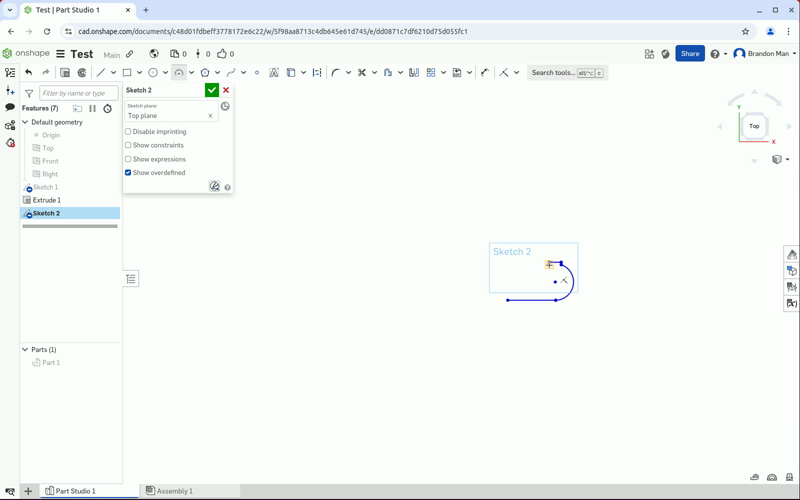
key_down(shift)
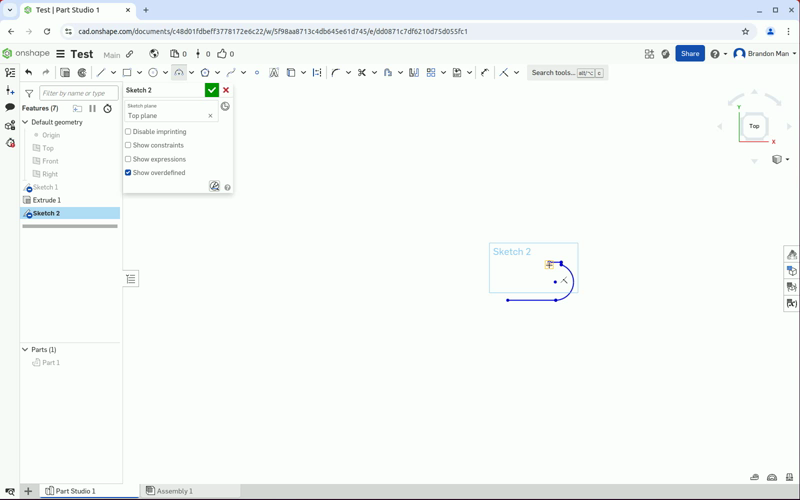
mouse_move(536, 282)
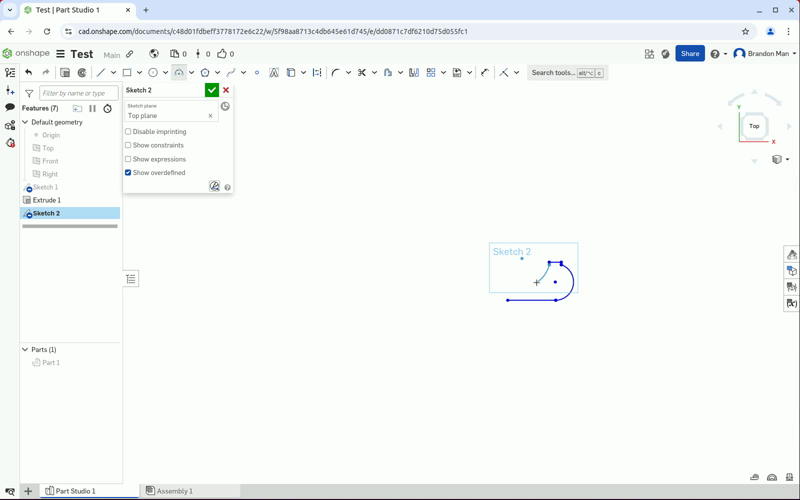
click(536, 282)
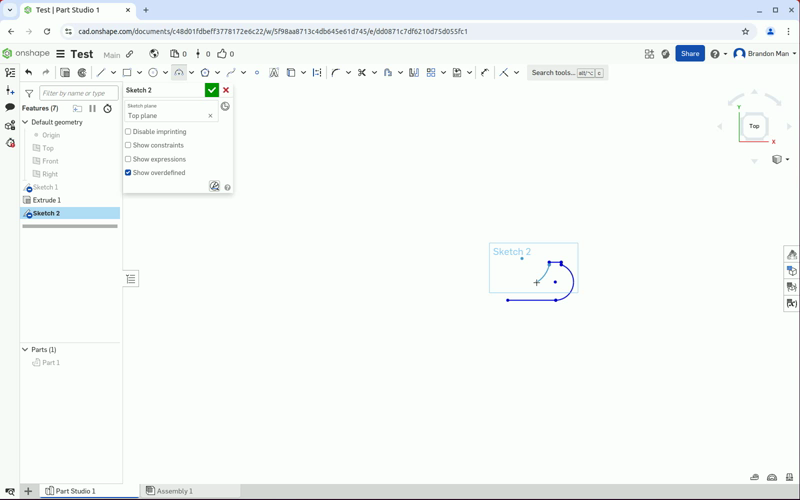
mouse_move(540, 271)
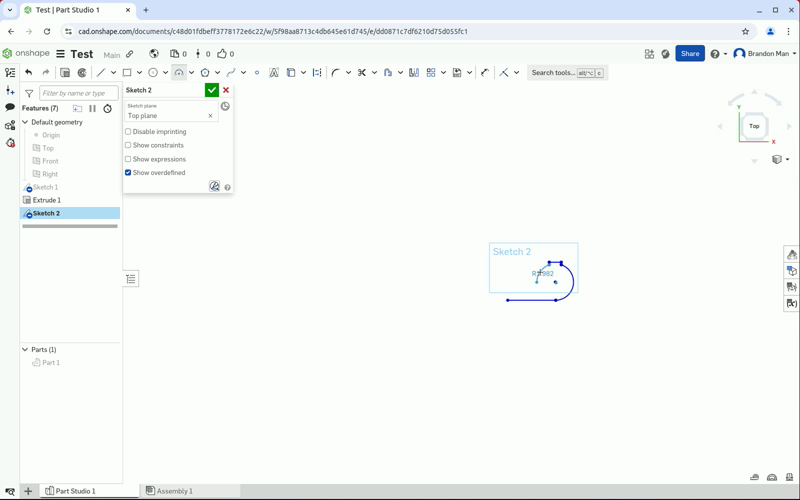
click(540, 271)
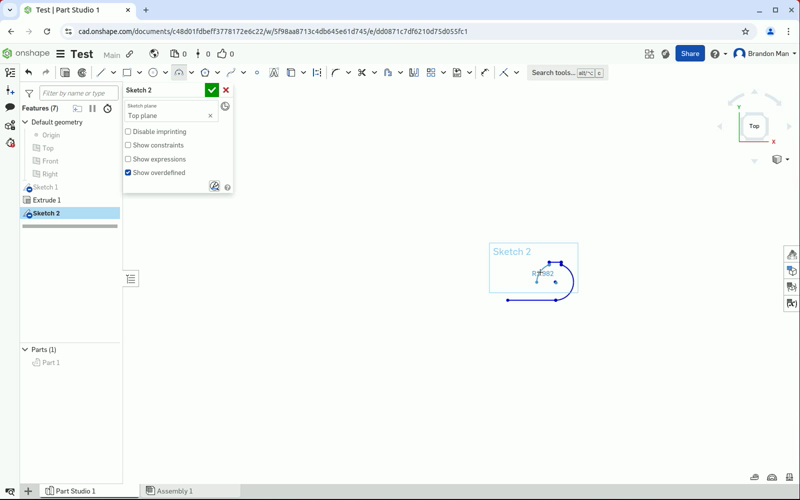
key_up(shift)
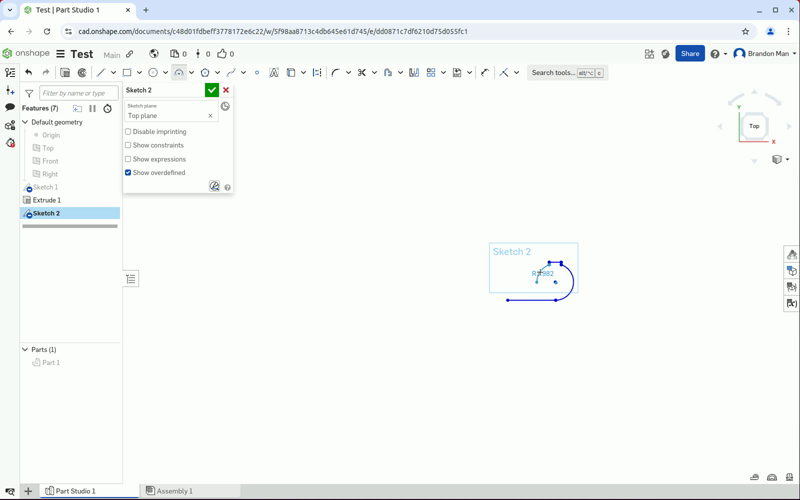
key(esc)
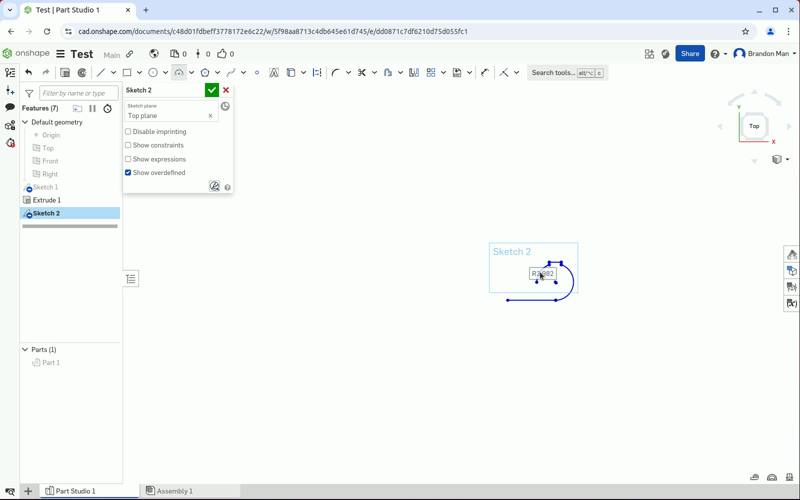
key(l)
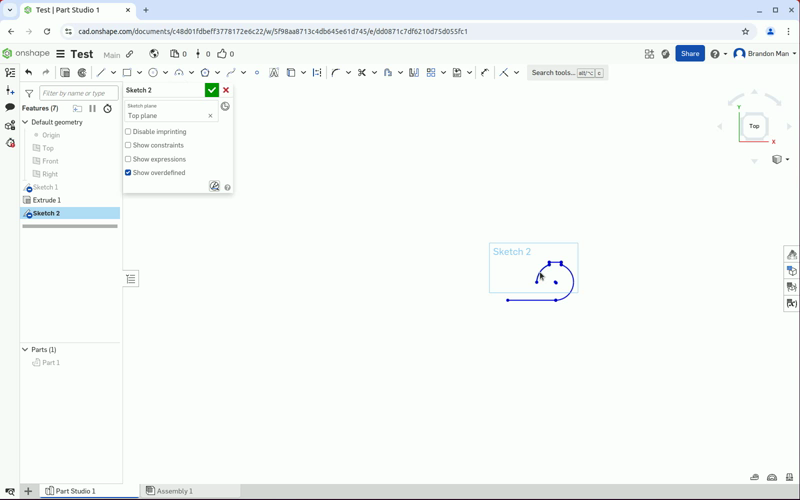
mouse_move(536, 282)
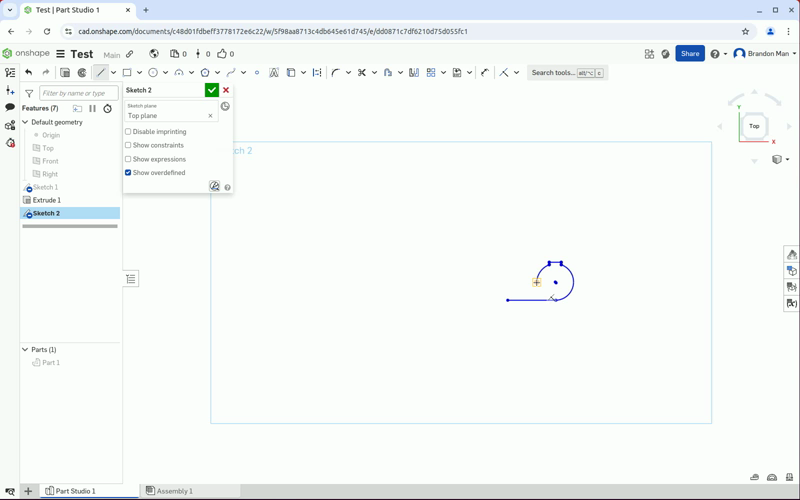
click(536, 282)
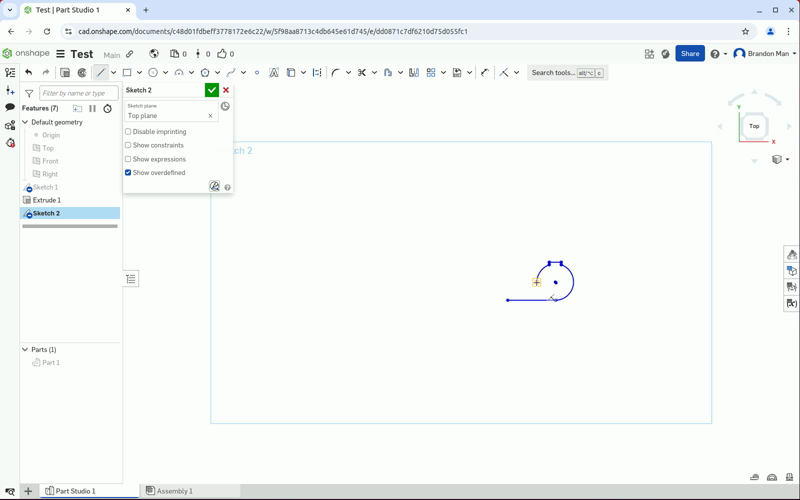
key_down(shift)
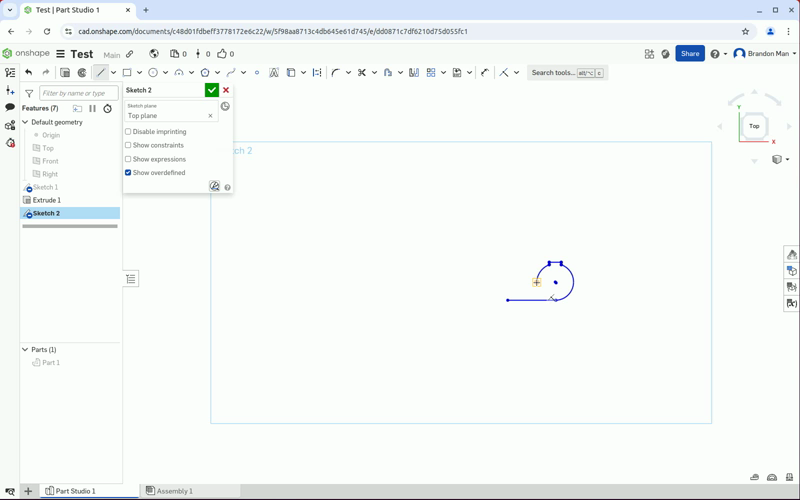
mouse_move(566, 282)
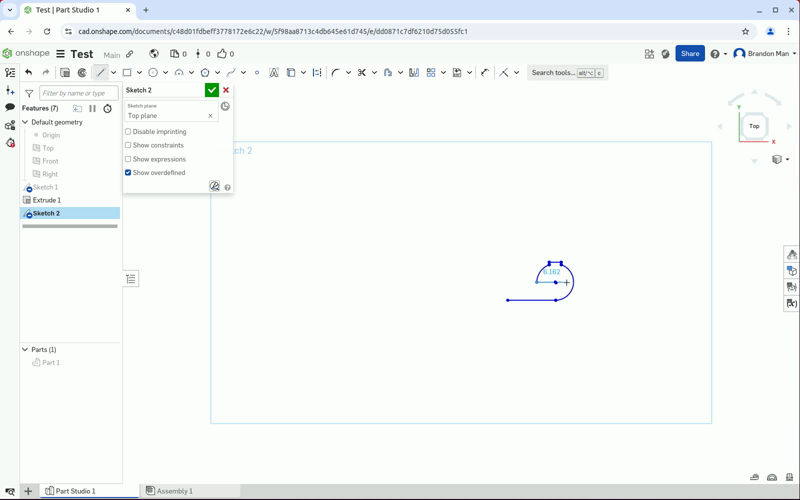
mouse_move(536, 294)
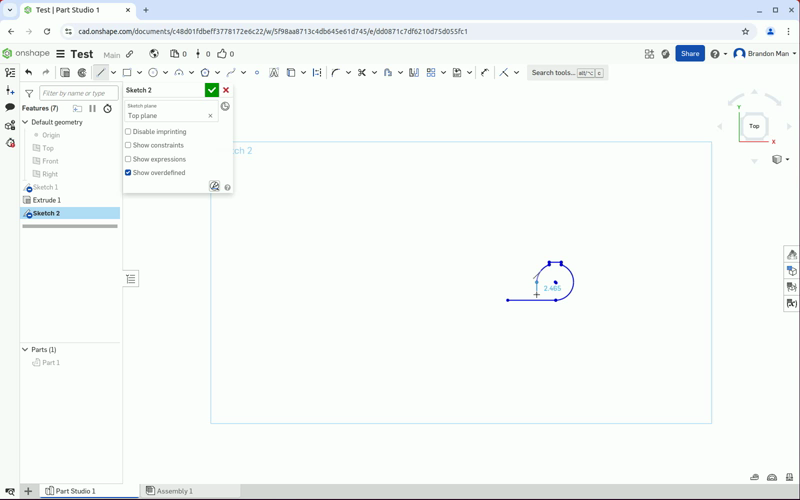
click(536, 294)
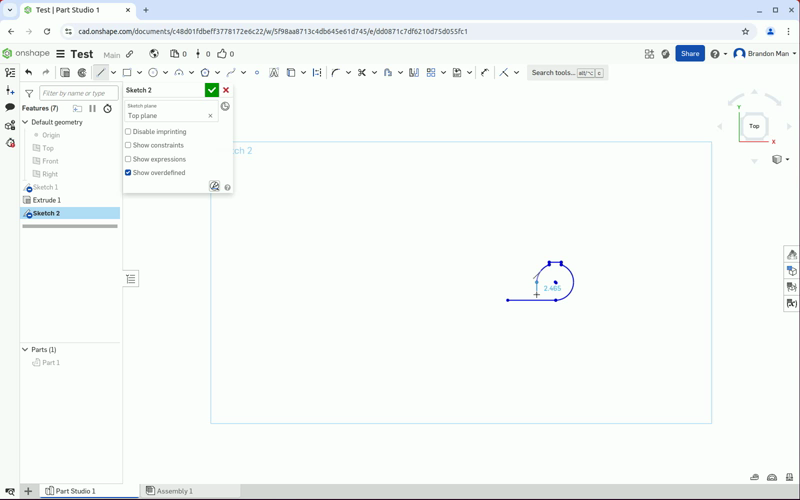
key_up(shift)
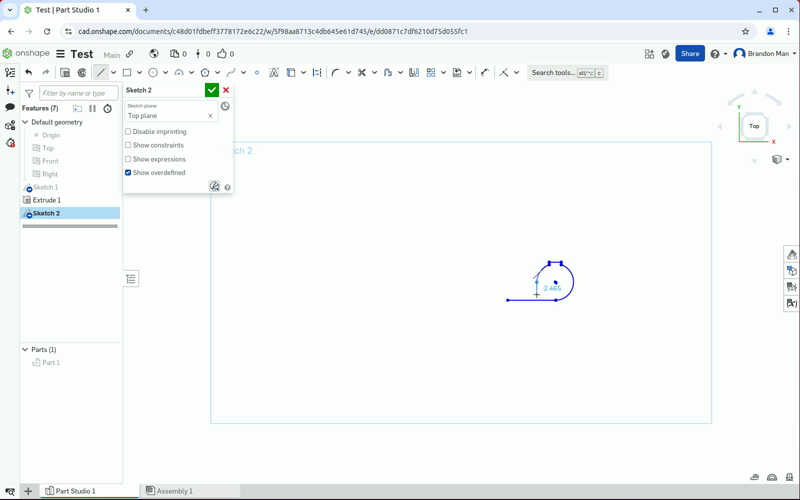
key_down(shift)
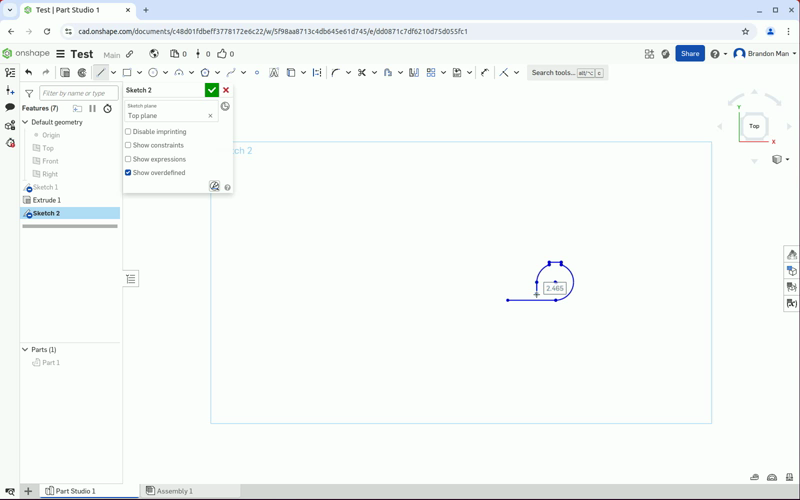
mouse_move(566, 294)
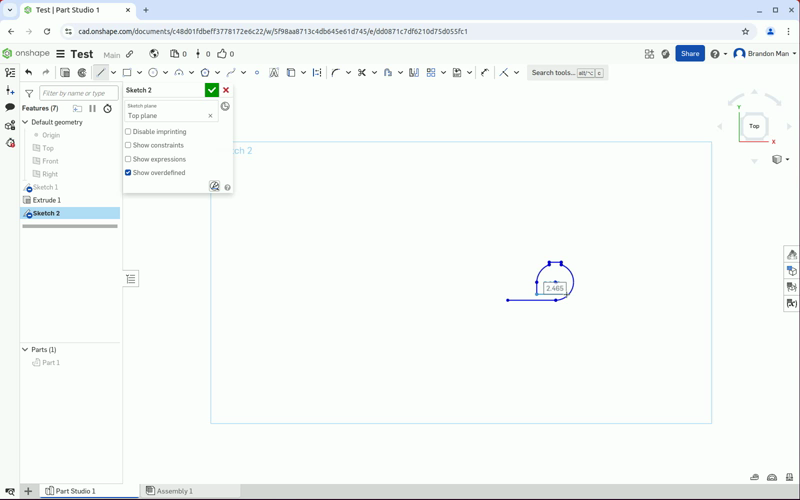
mouse_move(507, 294)
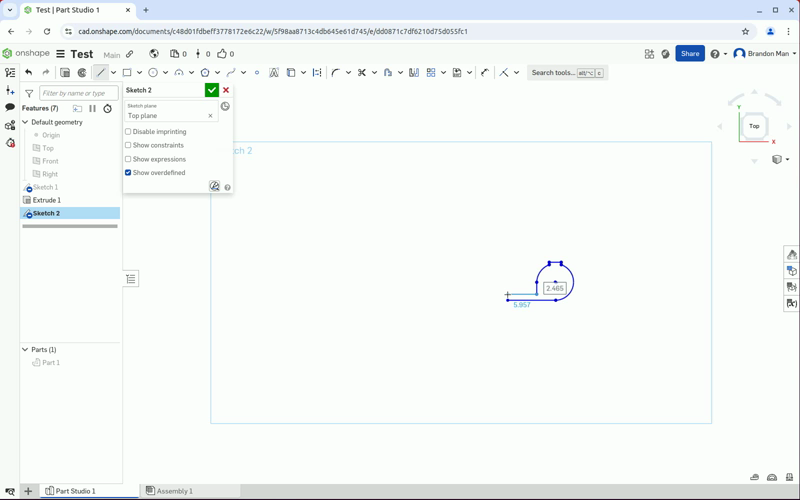
click(507, 294)
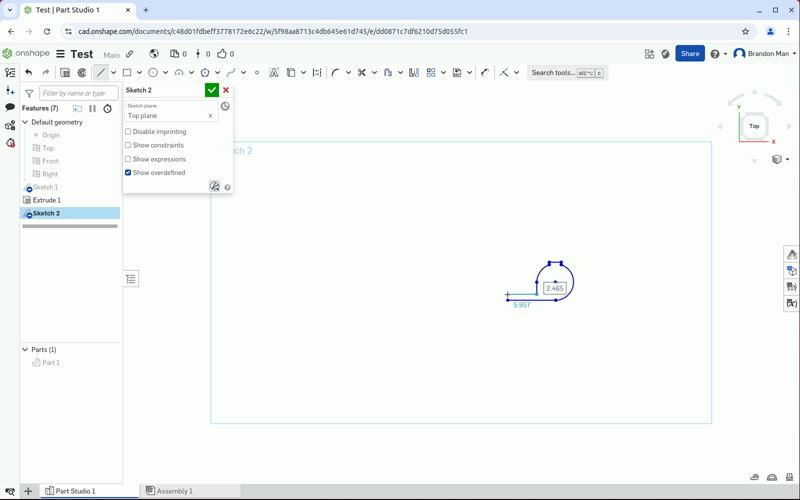
key_up(shift)
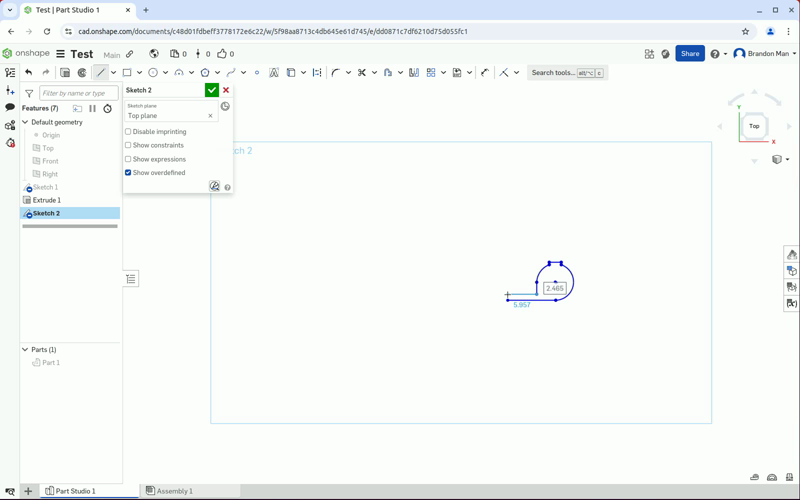
mouse_move(537, 294)
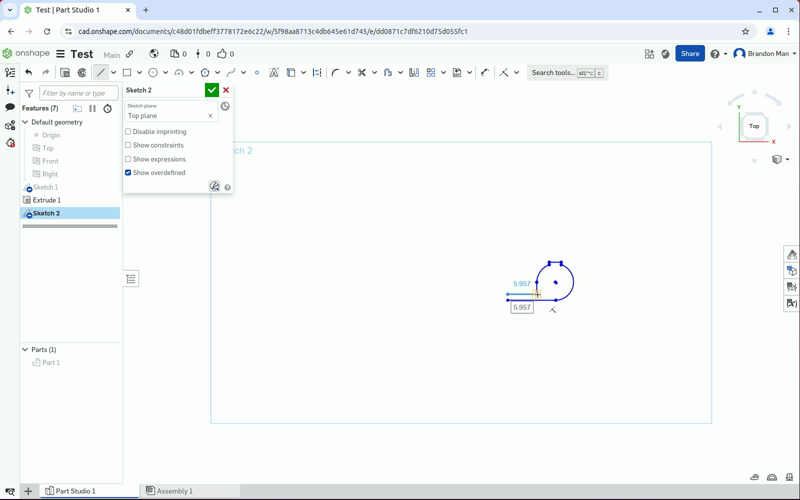
key_down(shift)
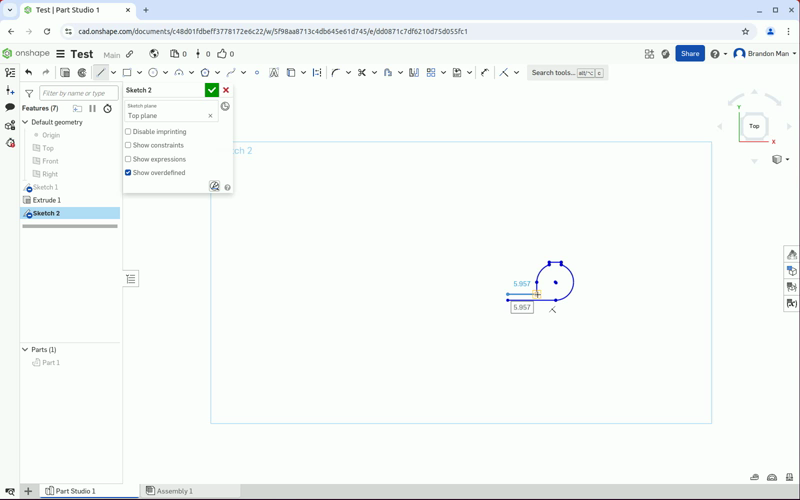
mouse_move(507, 300)
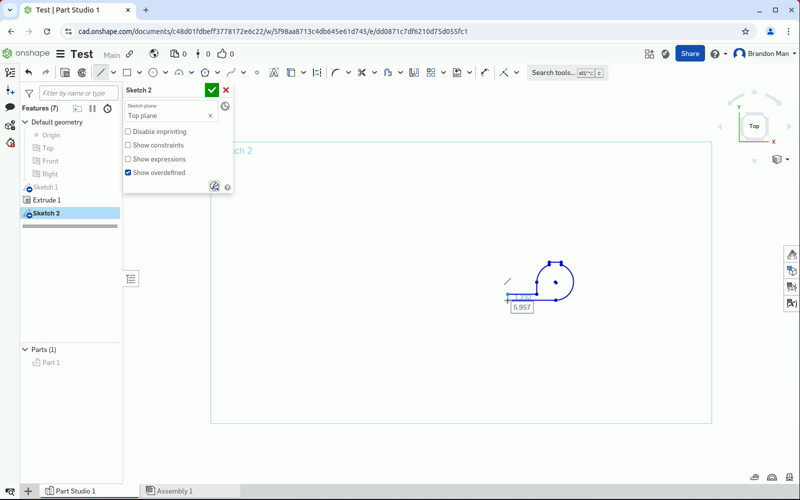
scroll(6)
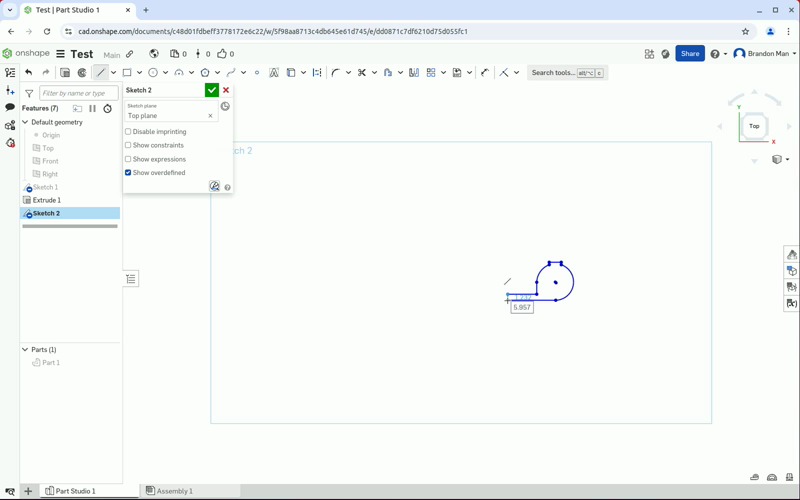
scroll(6)
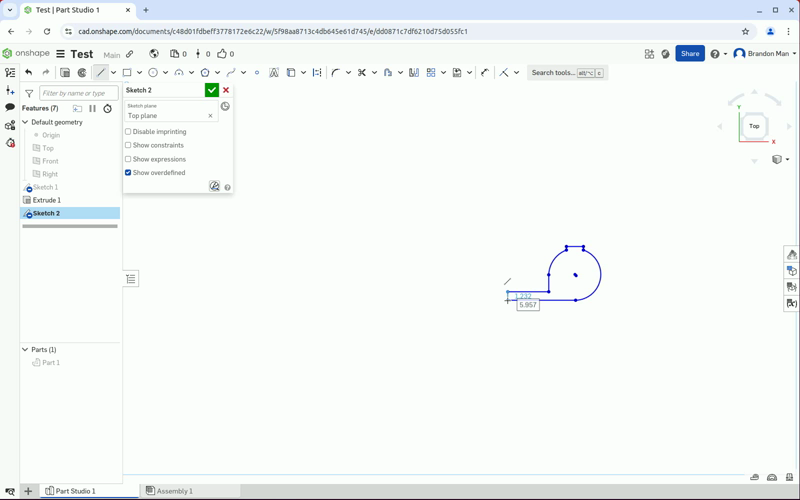
scroll(6)
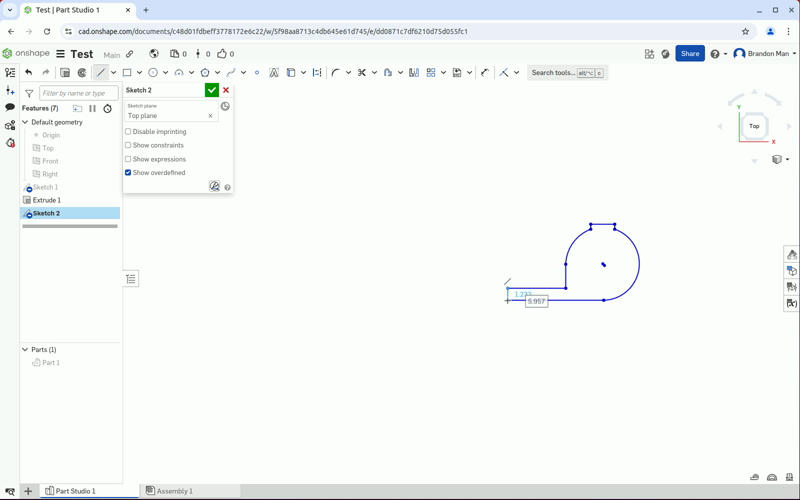
scroll(6)
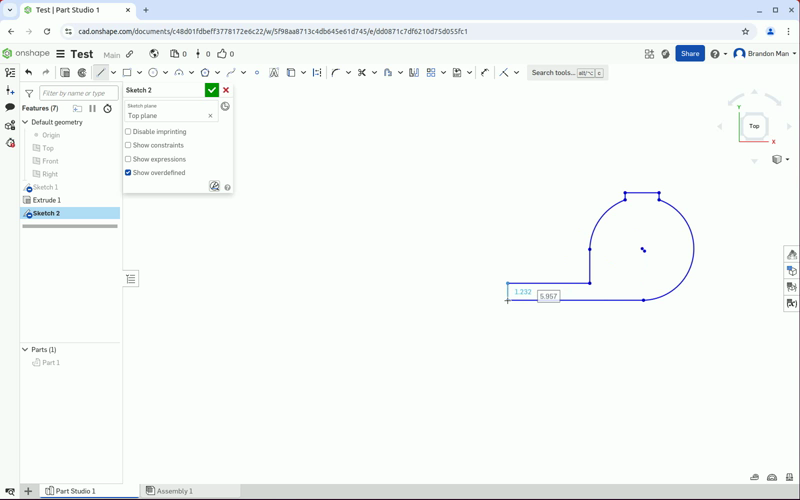
scroll(6)
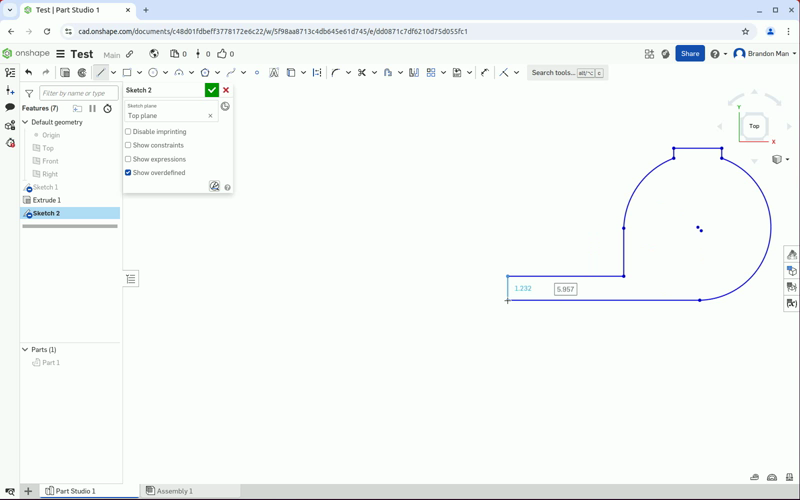
scroll(6)
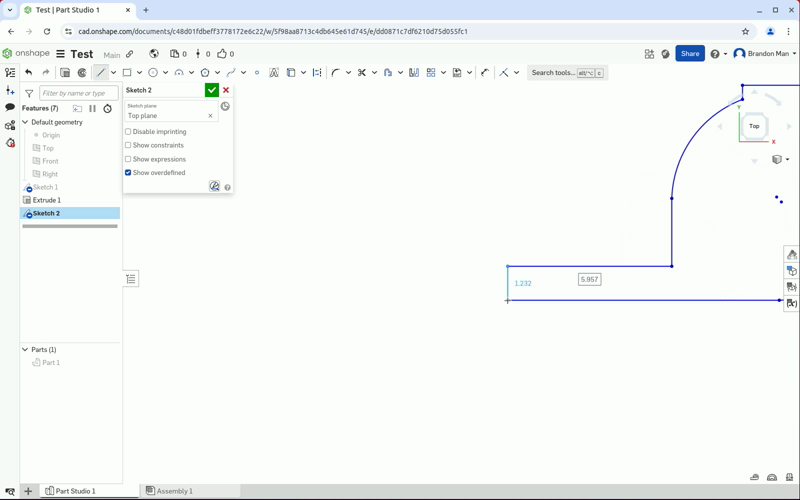
scroll(6)
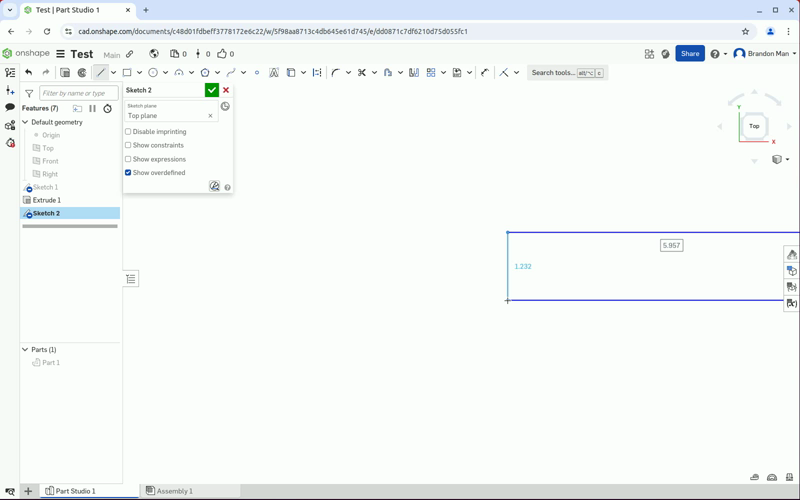
key_up(shift)
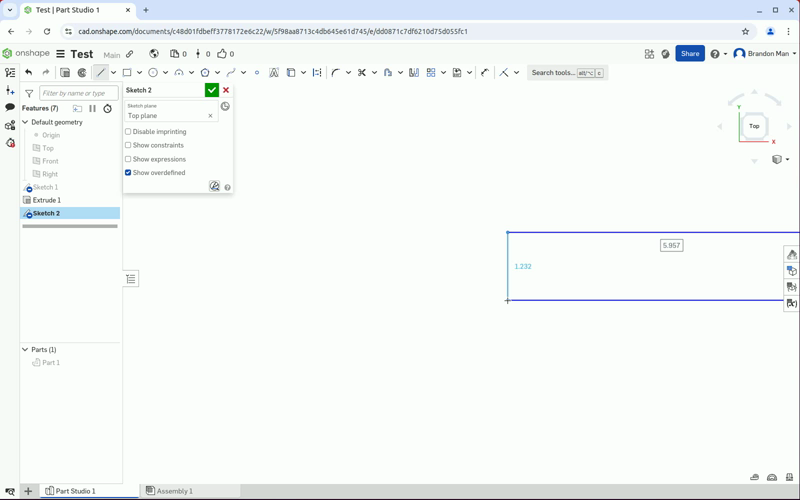
click(507, 300)
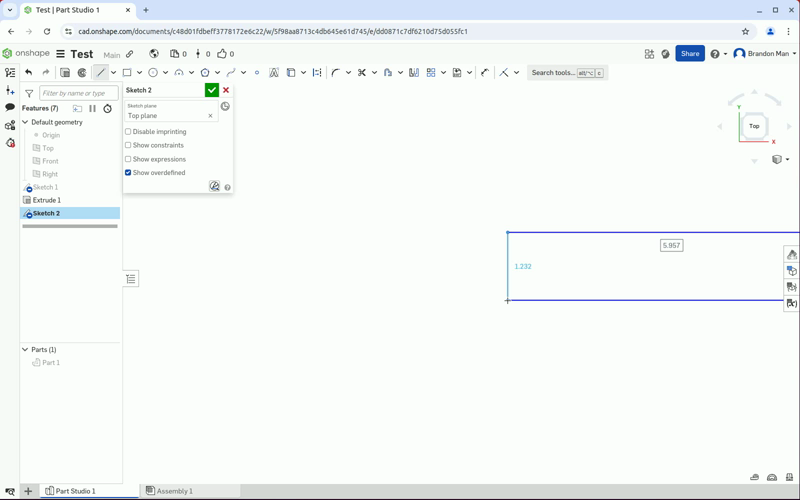
scroll(-6)
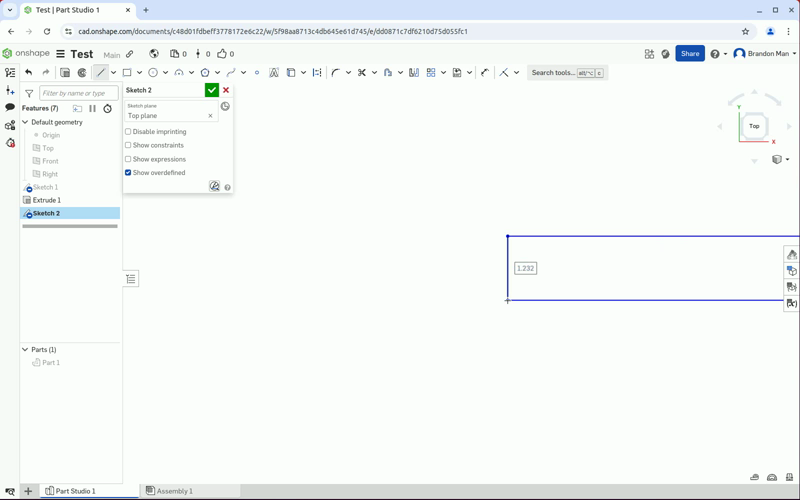
scroll(-6)
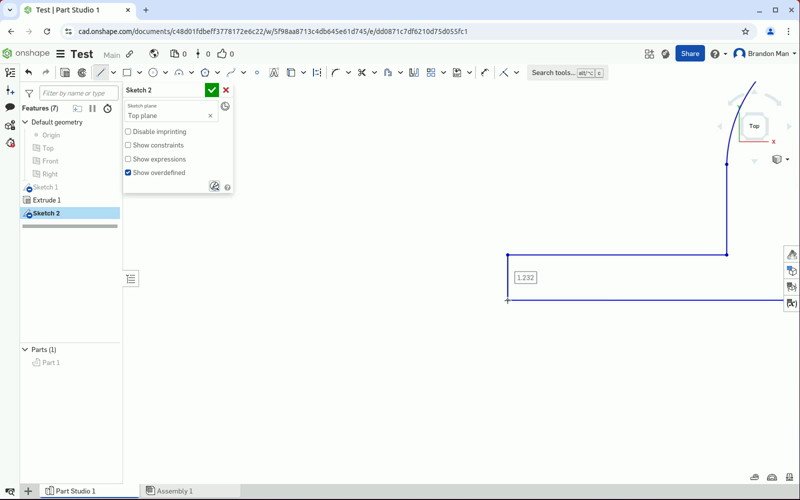
scroll(-6)
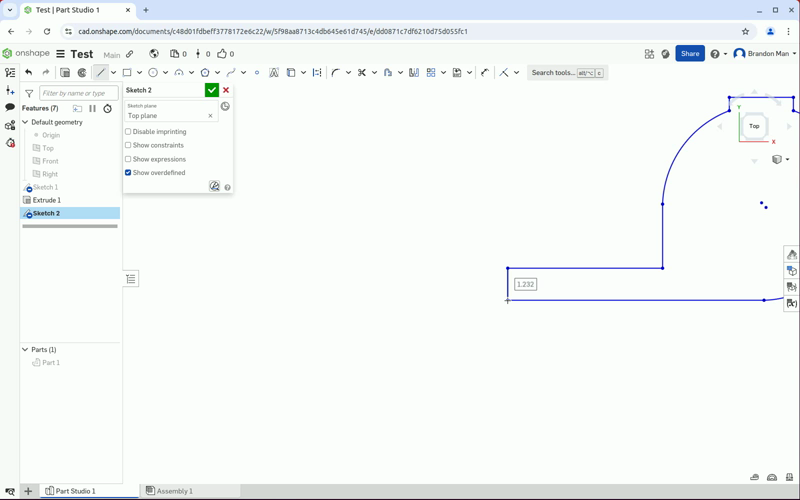
scroll(-6)
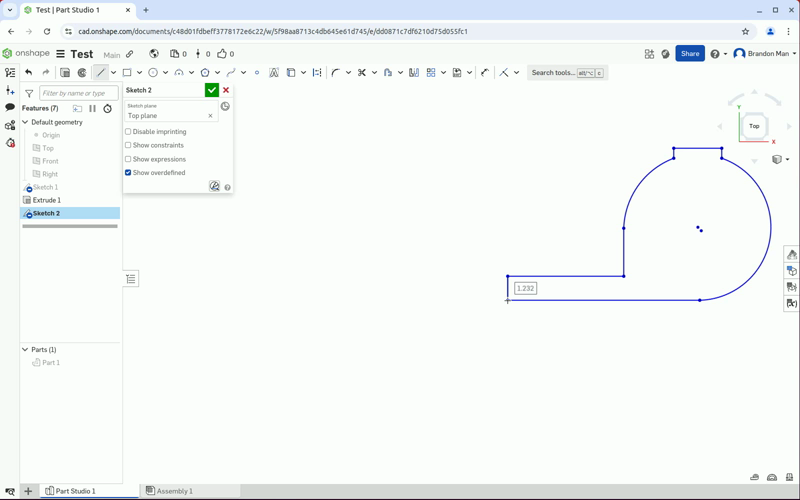
scroll(-6)
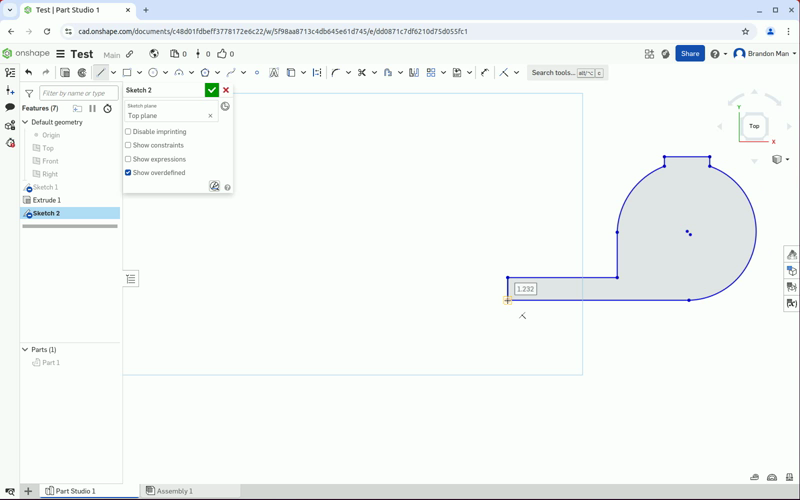
scroll(-6)
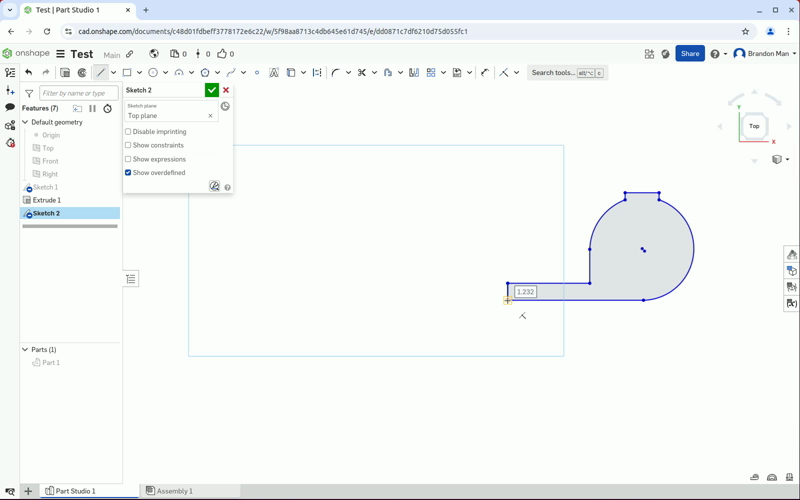
scroll(-6)
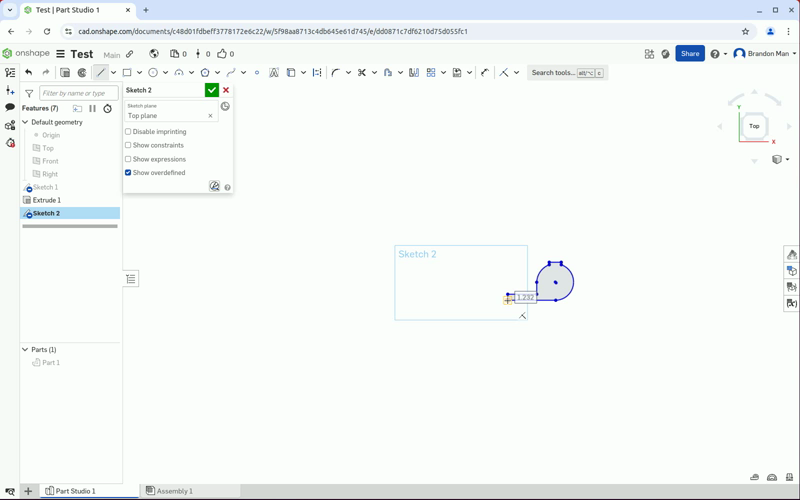
key(esc)
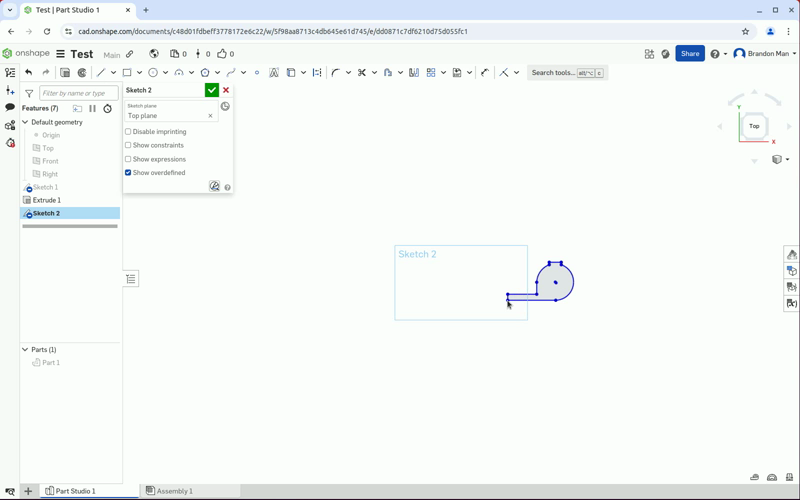
key(c)
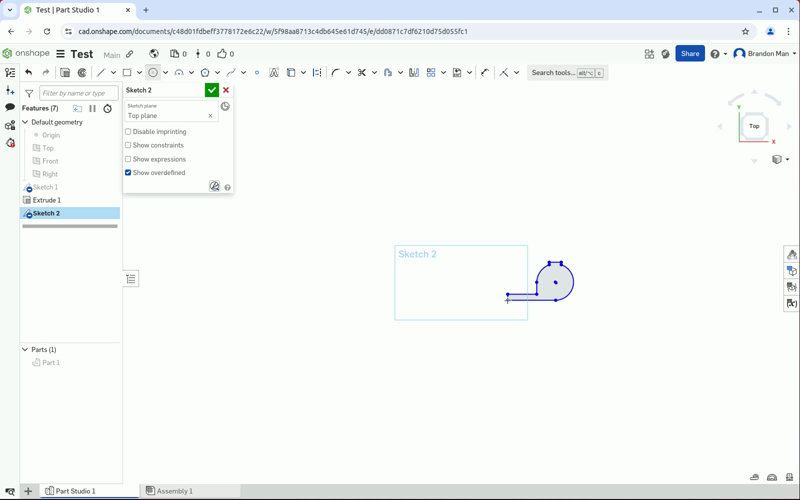
key_down(shift)
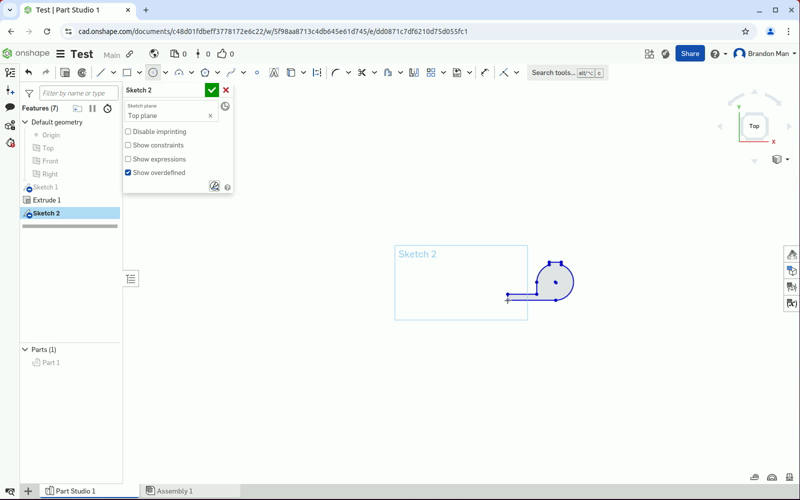
mouse_move(555, 282)
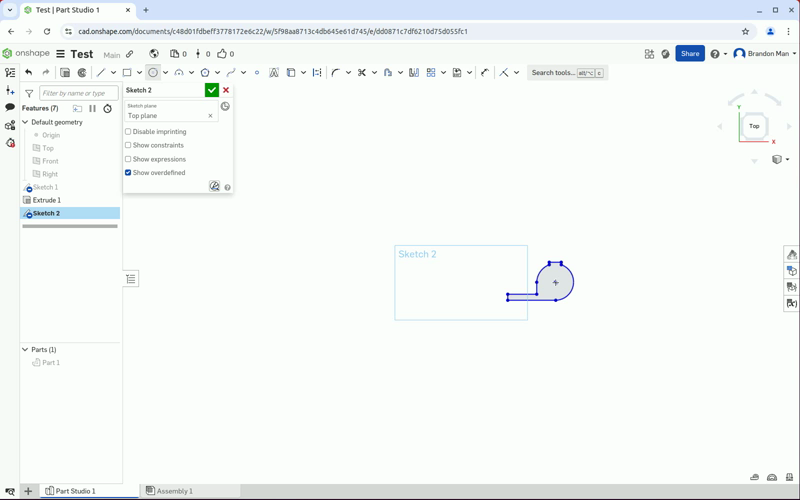
click(555, 282)
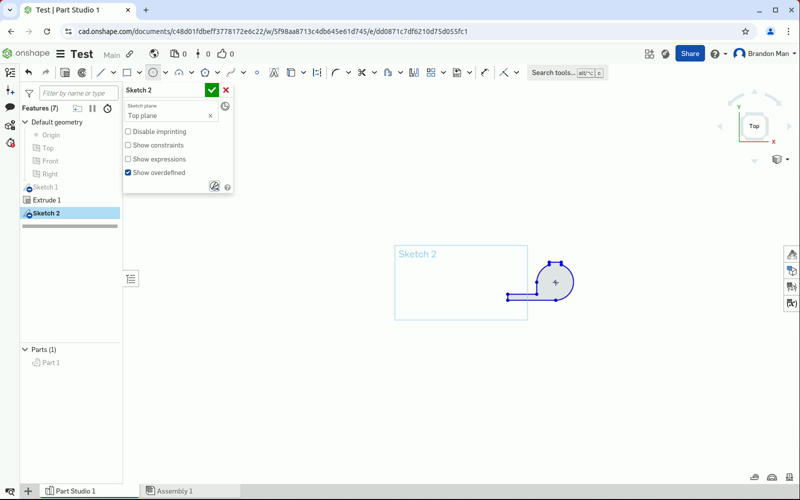
key_up(shift)
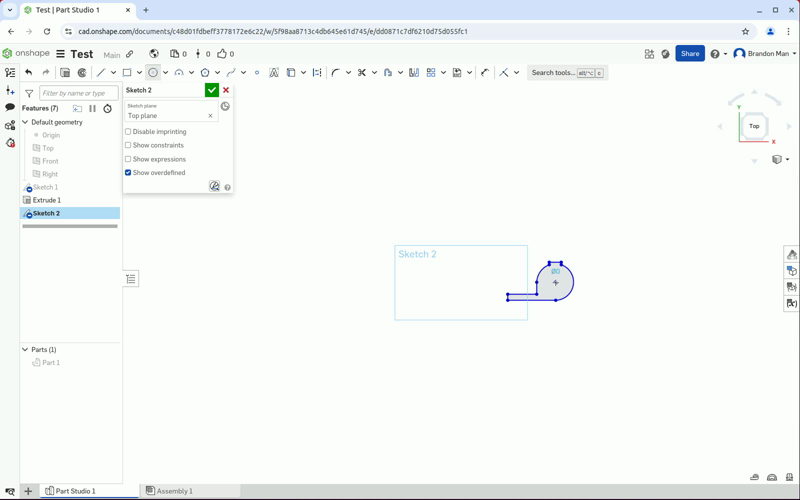
mouse_move(569, 282)
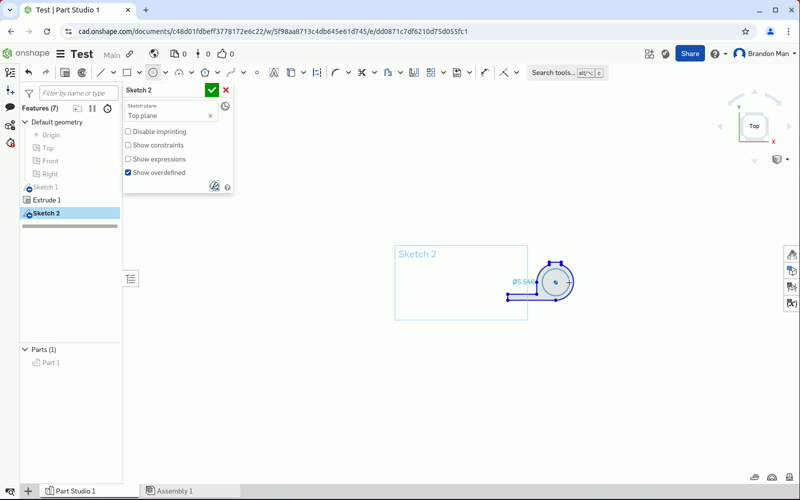
click(569, 282)
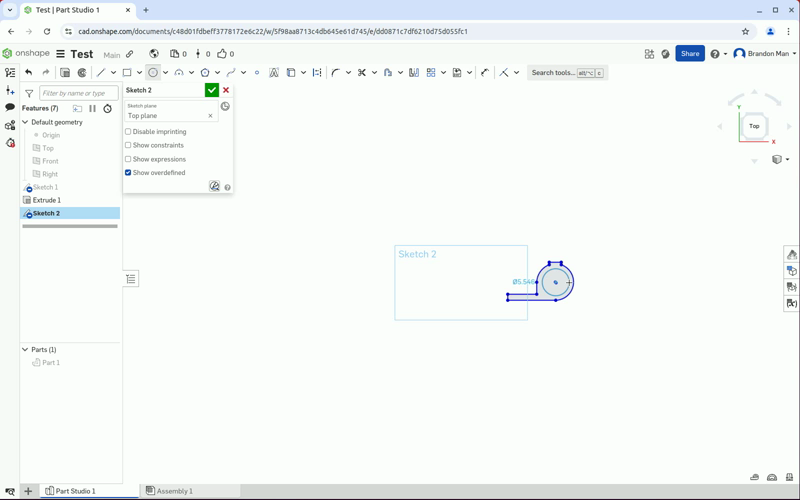
key(esc)
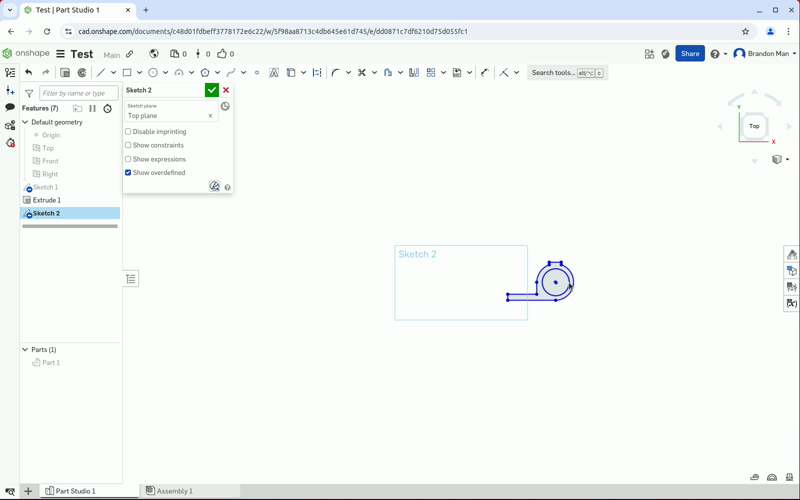
mouse_move(541, 299)
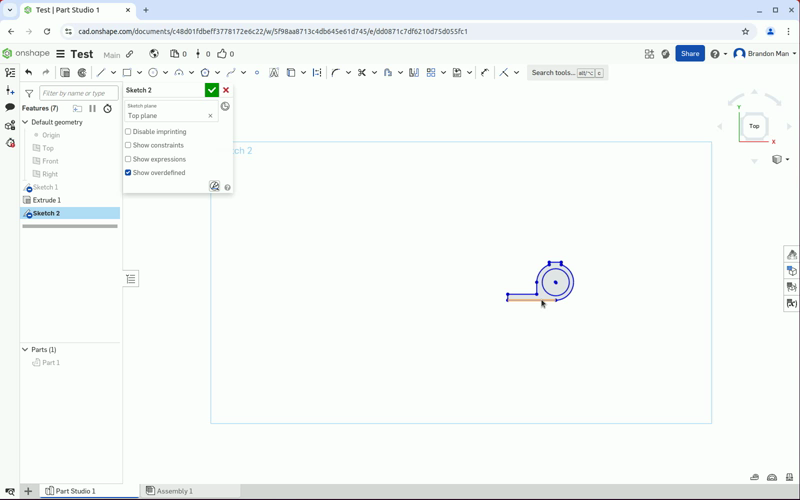
scroll(6)
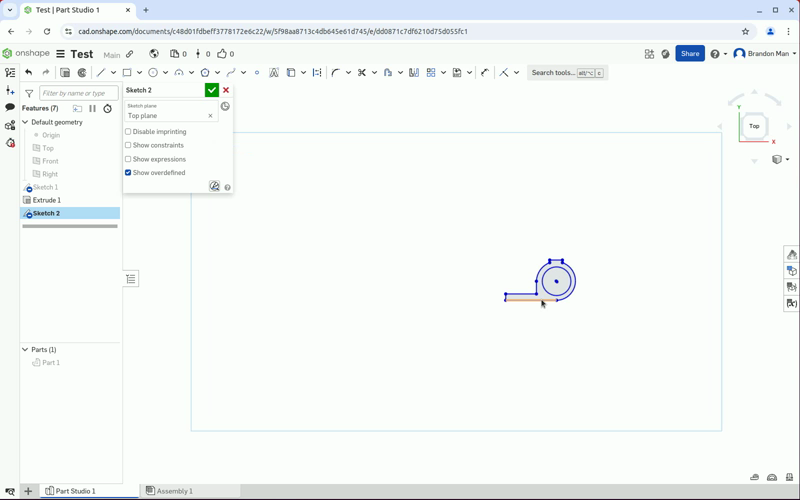
scroll(6)
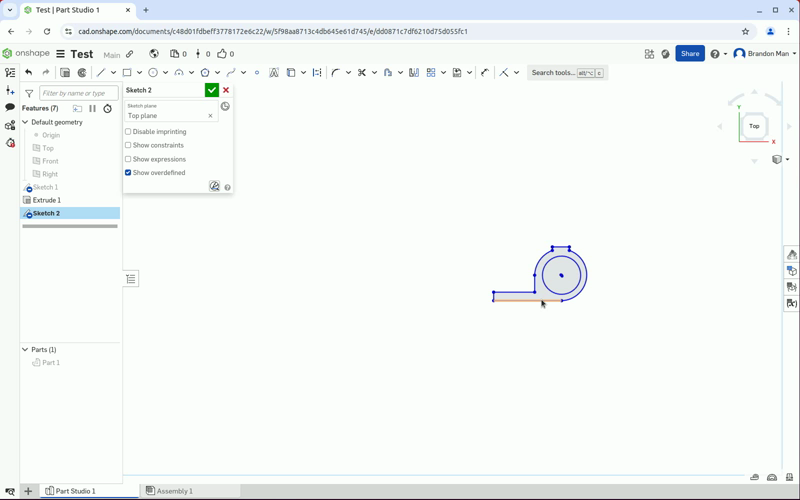
scroll(6)
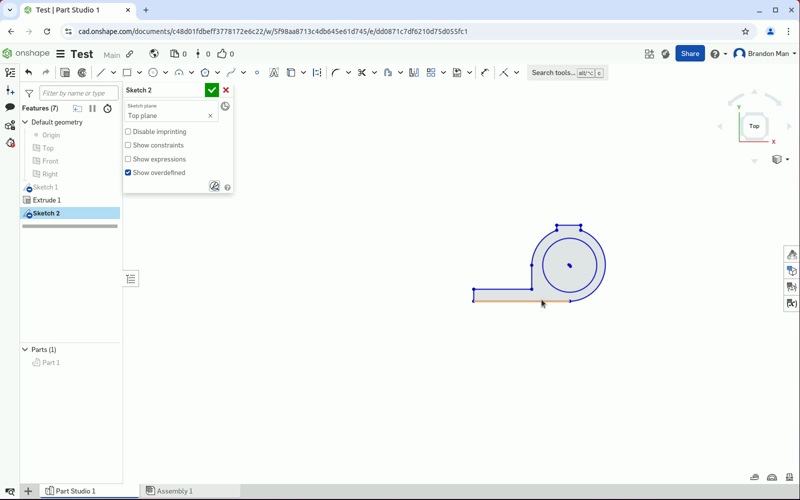
scroll(6)
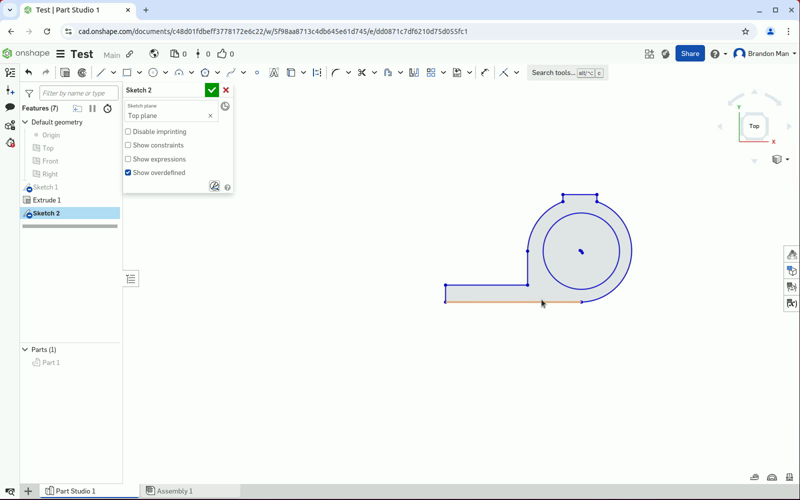
scroll(6)
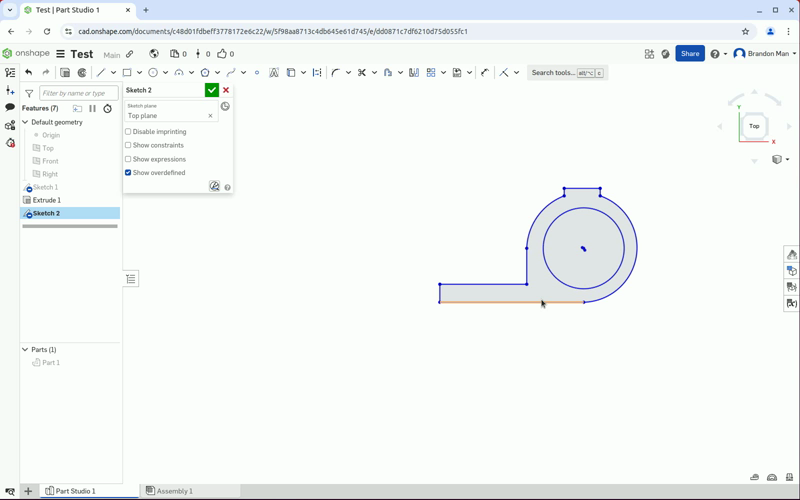
scroll(6)
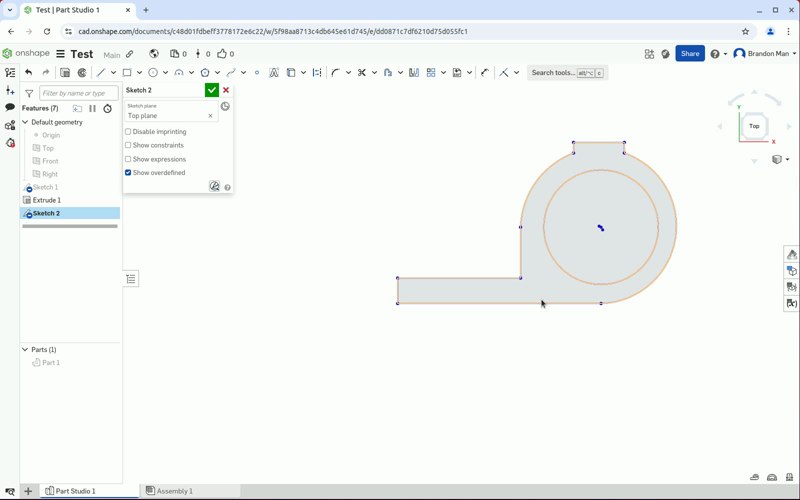
scroll(6)
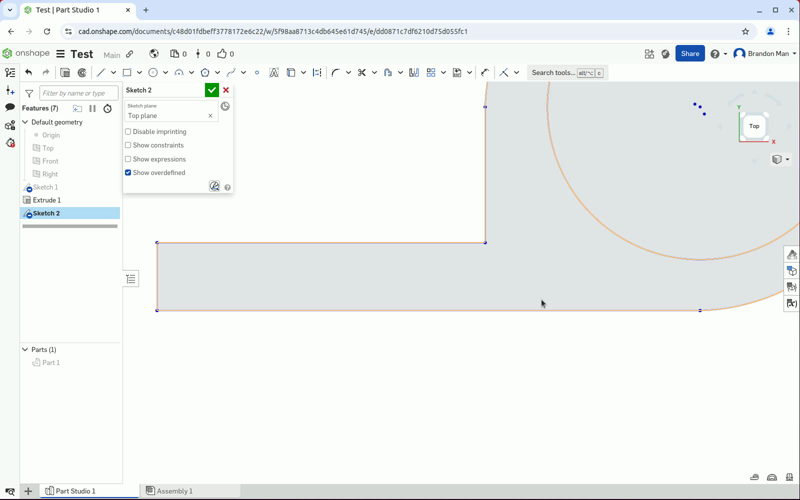
click(541, 299)
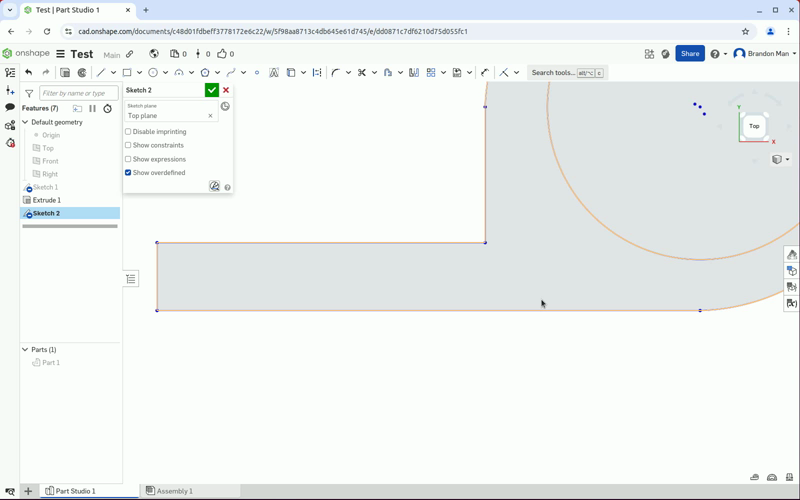
scroll(-6)
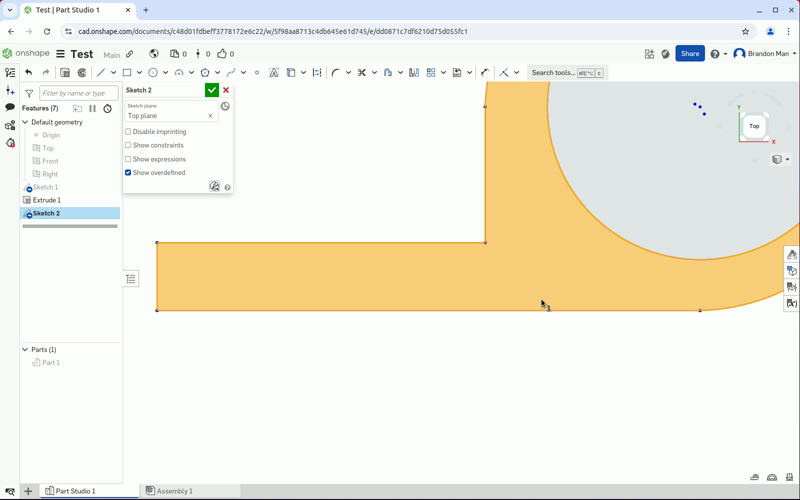
scroll(-6)
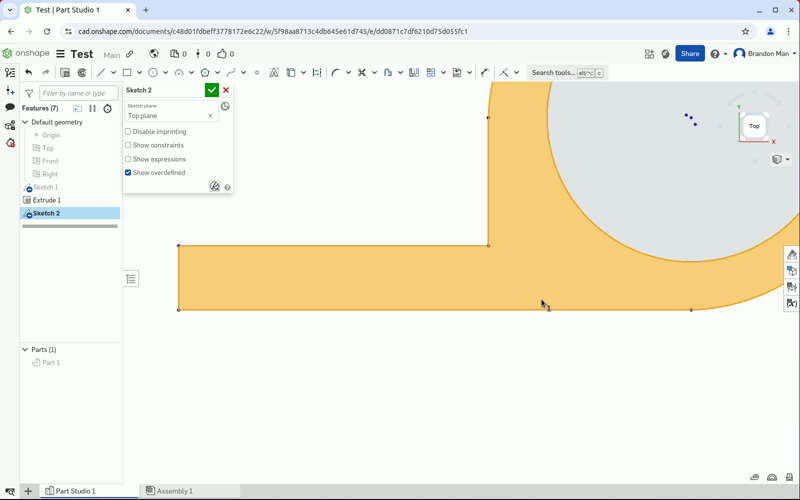
scroll(-6)
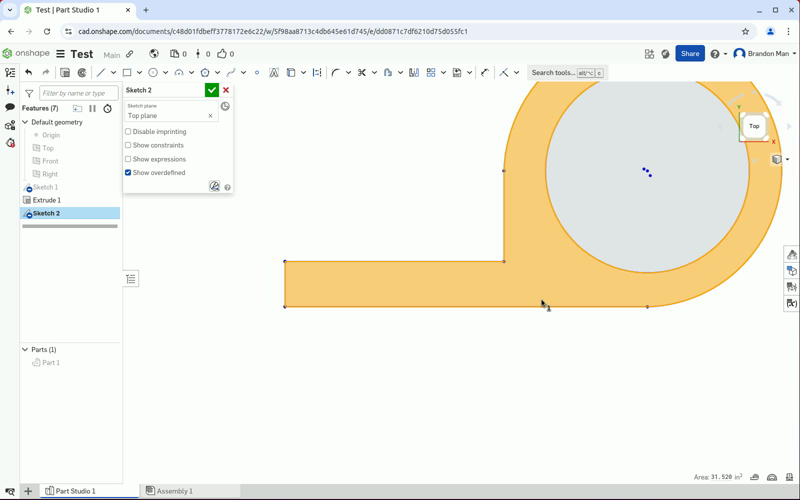
scroll(-6)
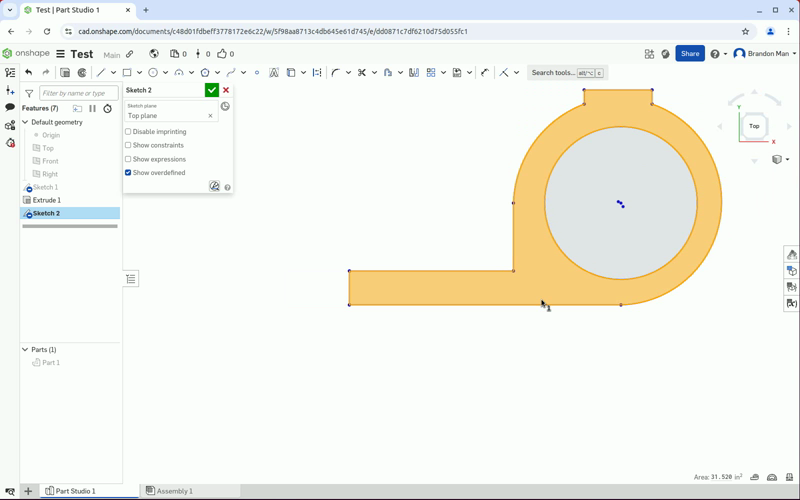
scroll(-6)
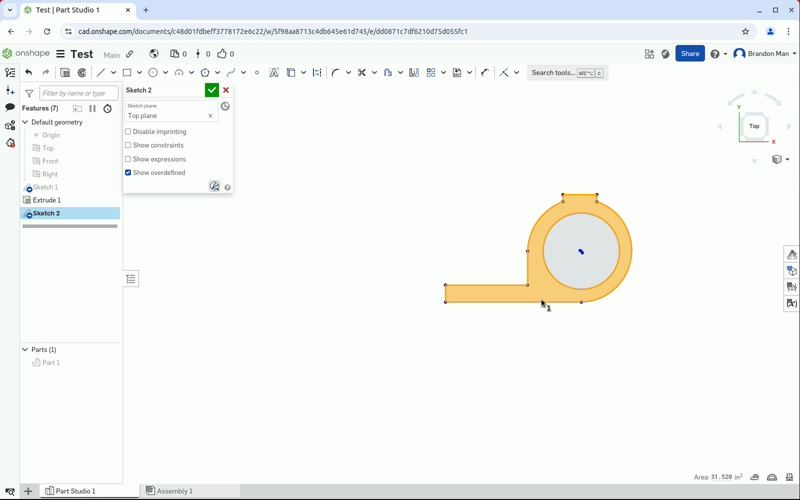
scroll(-6)
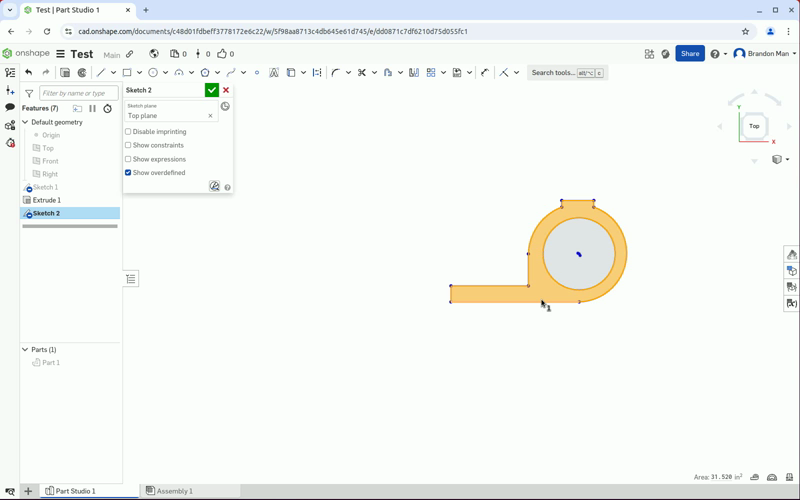
scroll(-6)
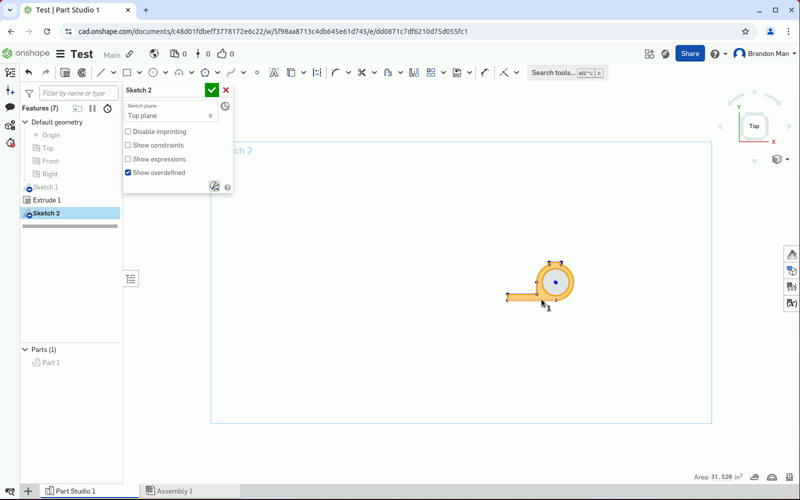
mouse_move(73, 352)
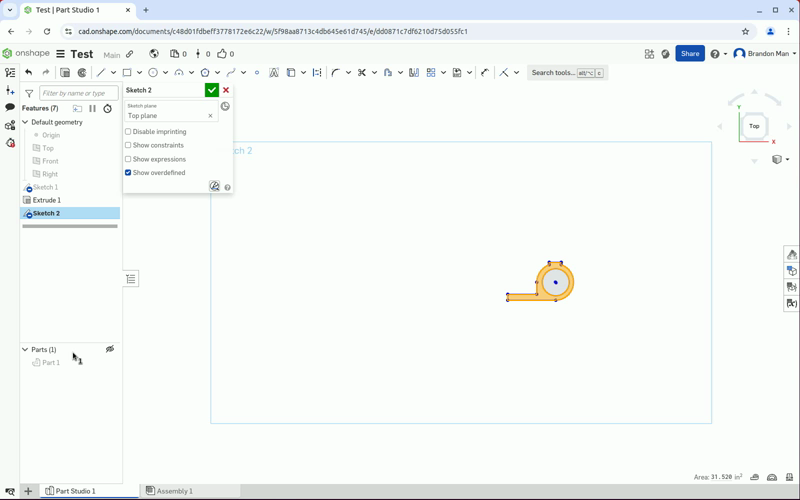
key(shift+y)
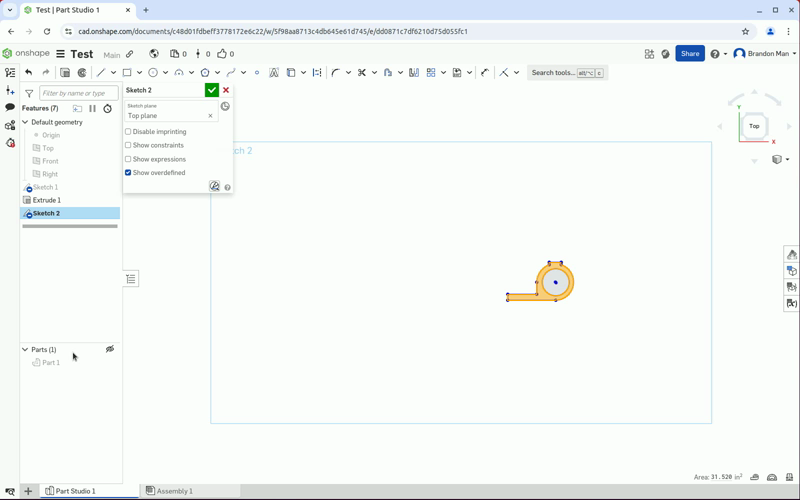
key(shift+e)
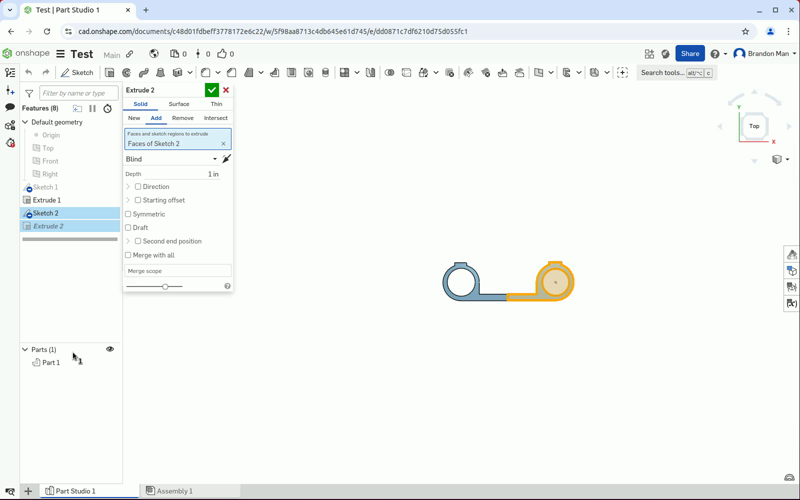
mouse_move(143, 106)
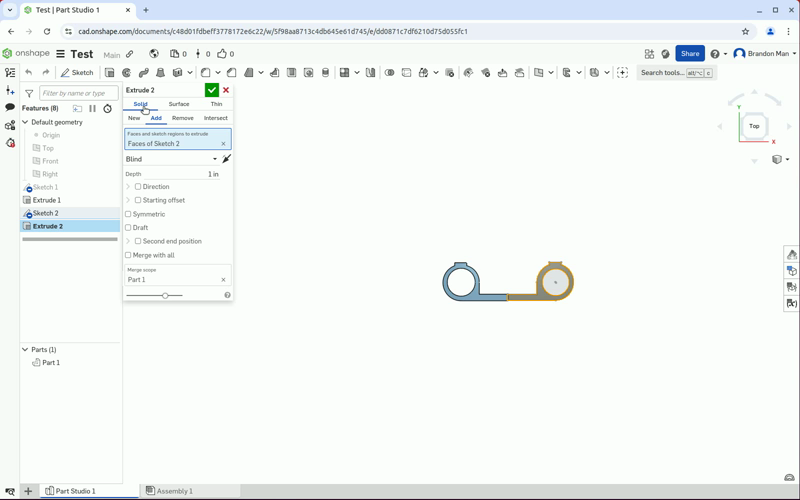
click(143, 106)
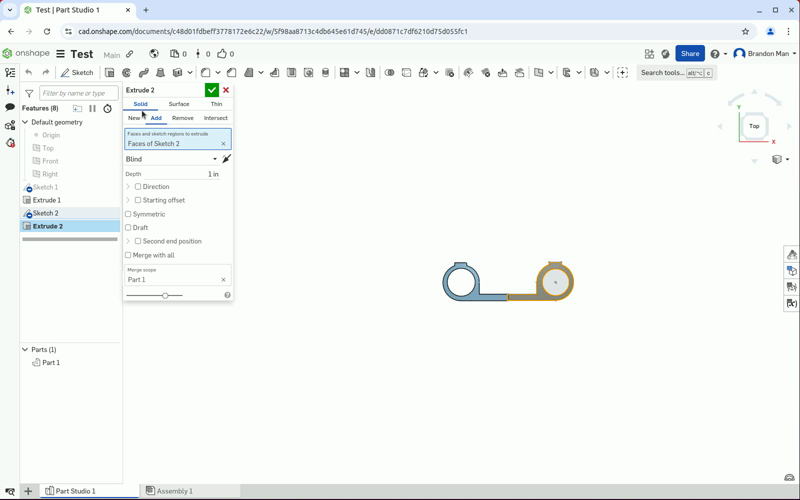
mouse_move(137, 120)
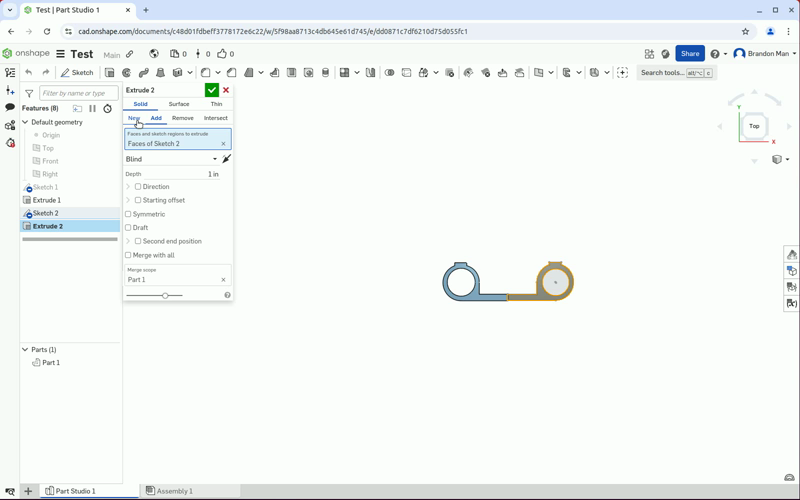
click(137, 120)
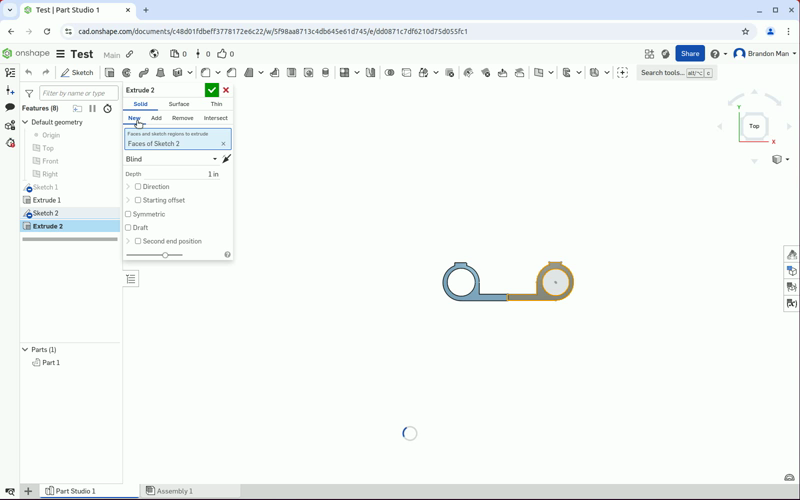
key(tab, 4)
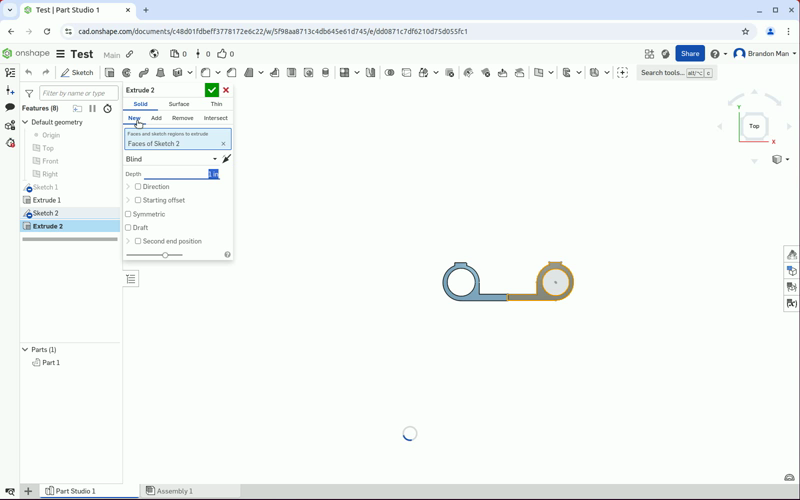
text(12.036)
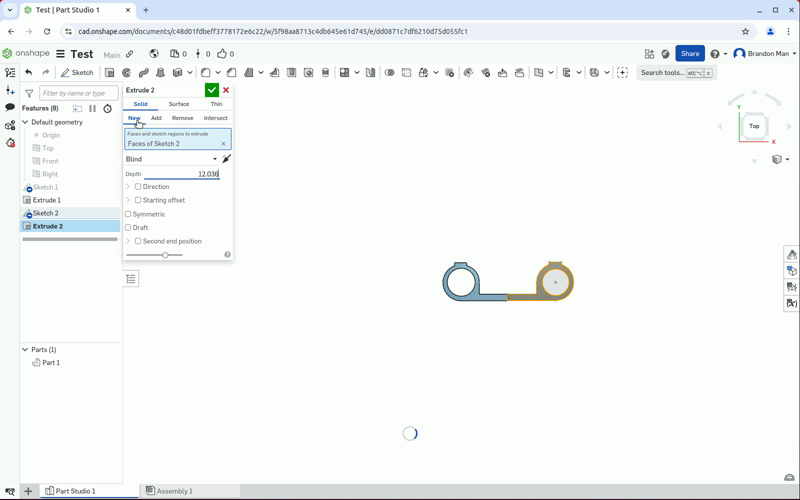
key(enter)
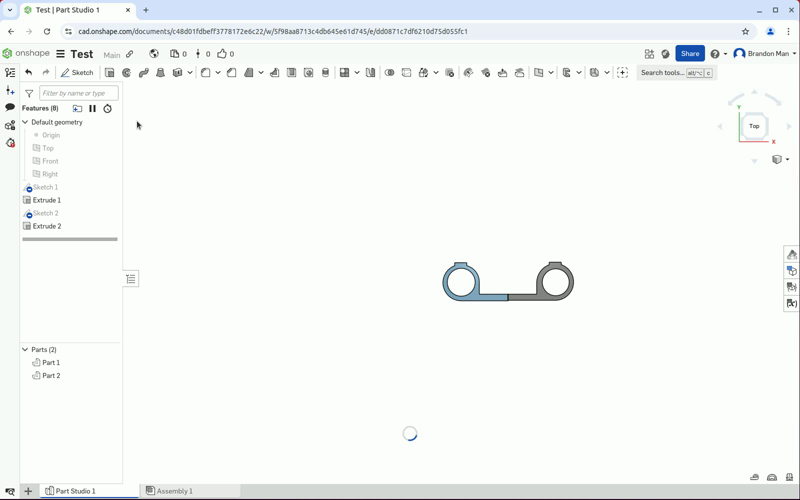
key(shift+h)
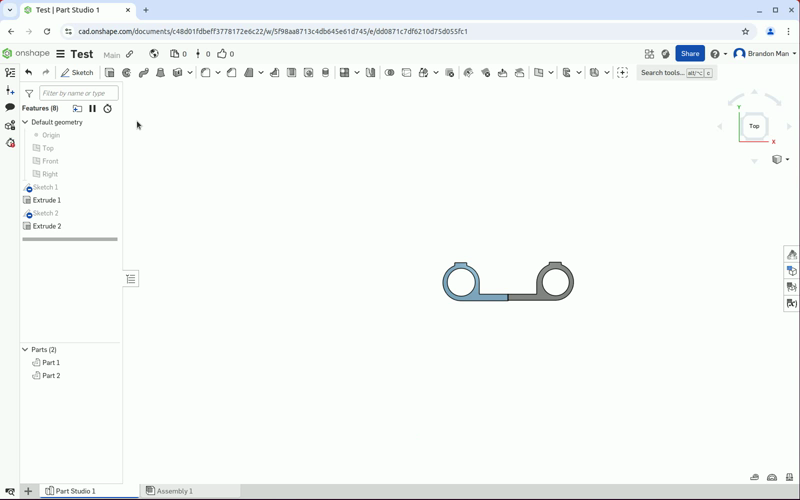
key(shift+h)
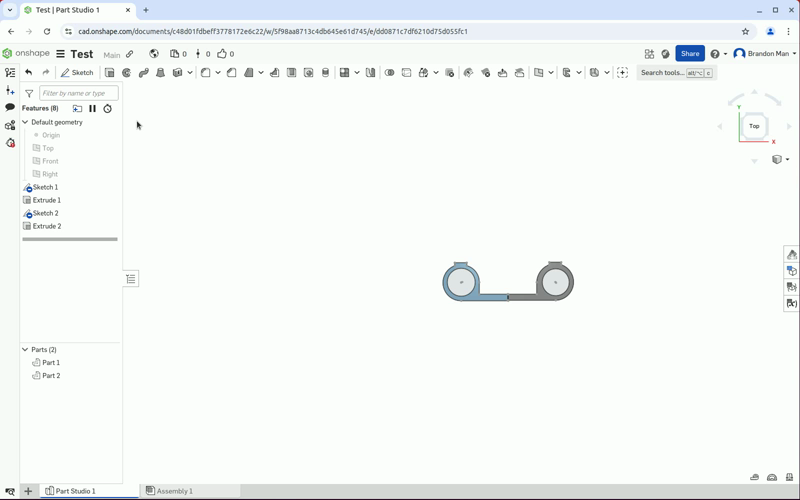
key(shift+7)
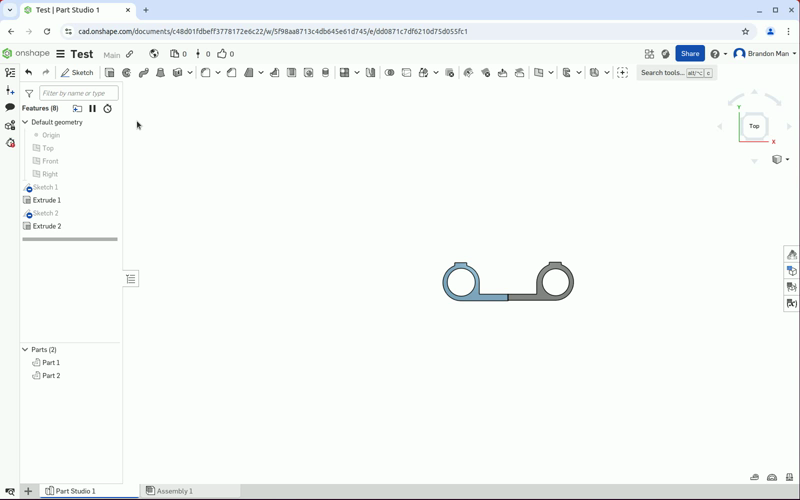
key(up, 3)
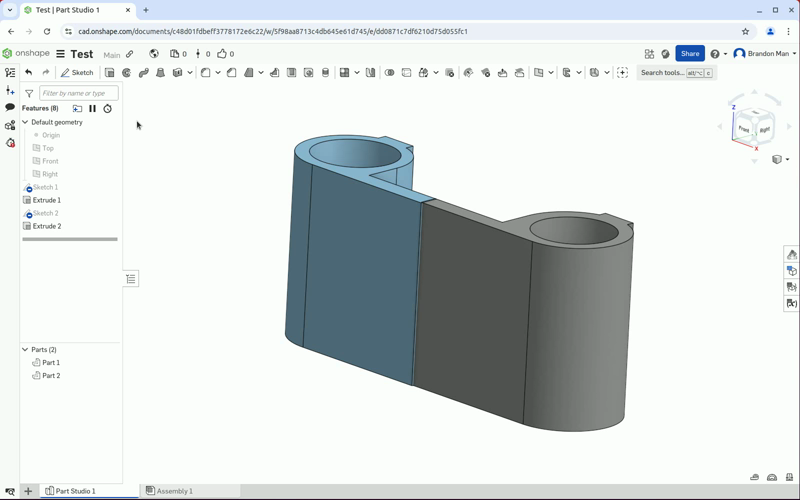
key(left, 3)
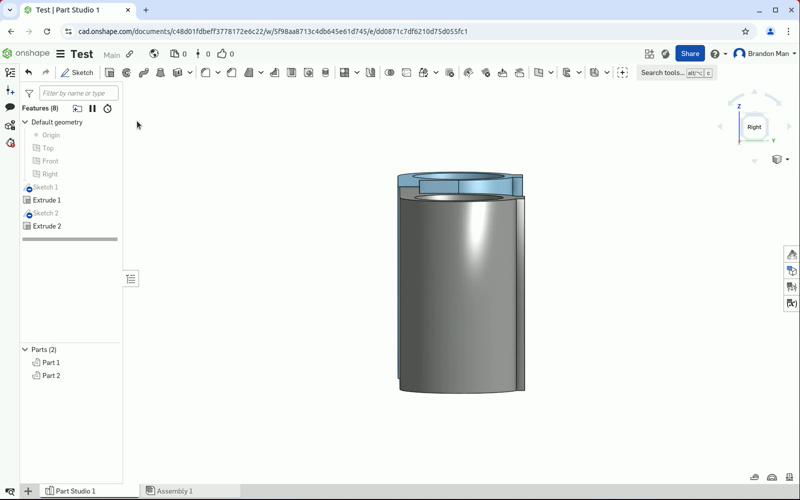
key(right, 3)
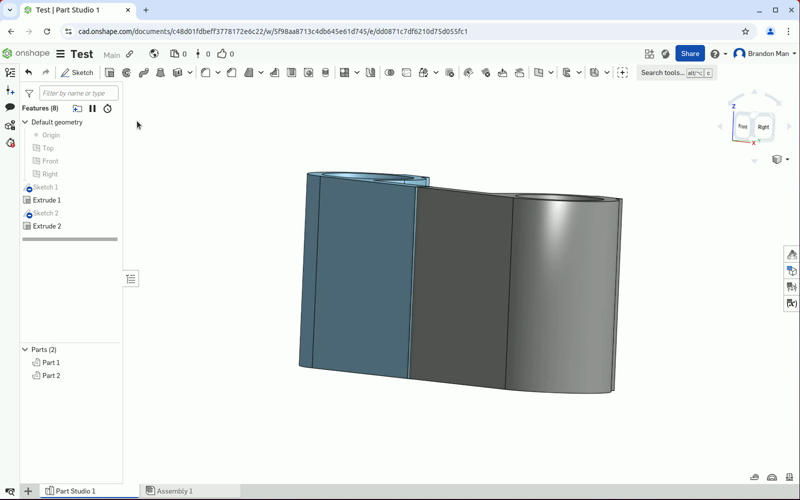
key(down, 3)
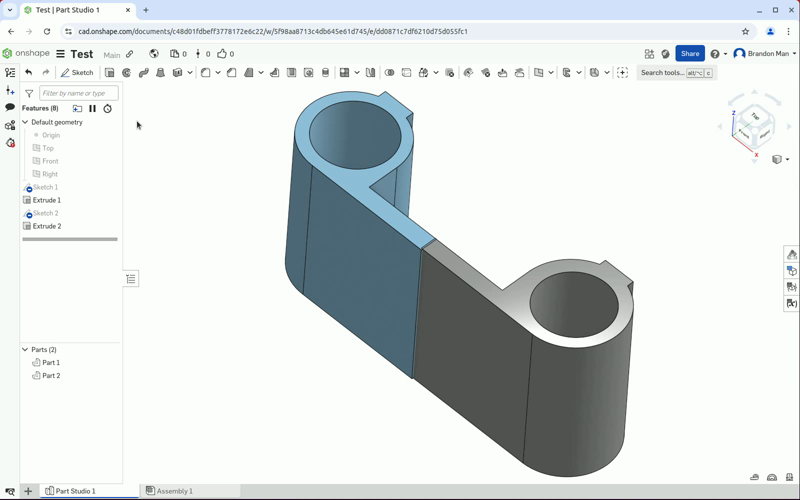
mouse_move(73, 189)
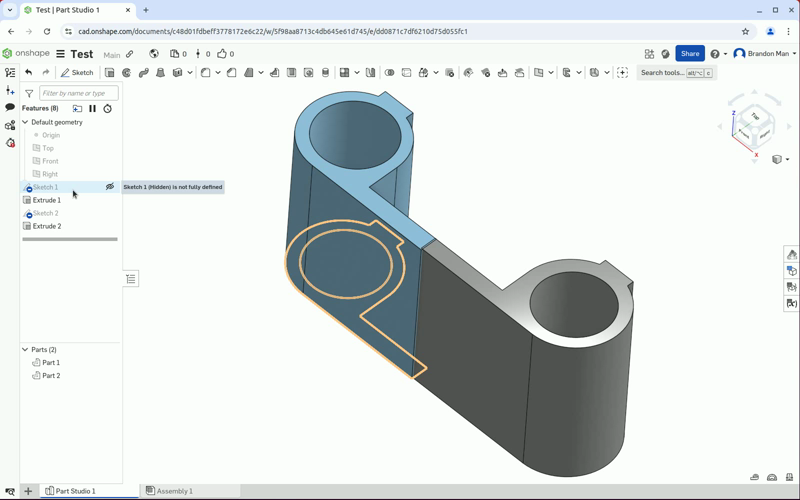
click(73, 189)